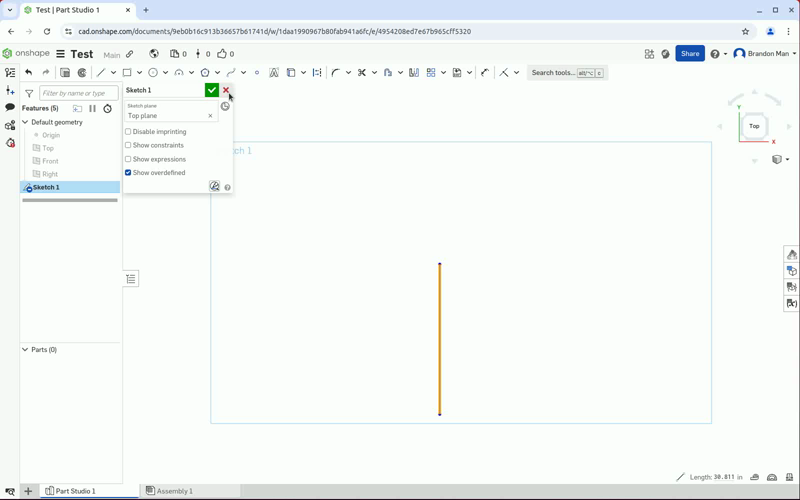
key(shift+h)
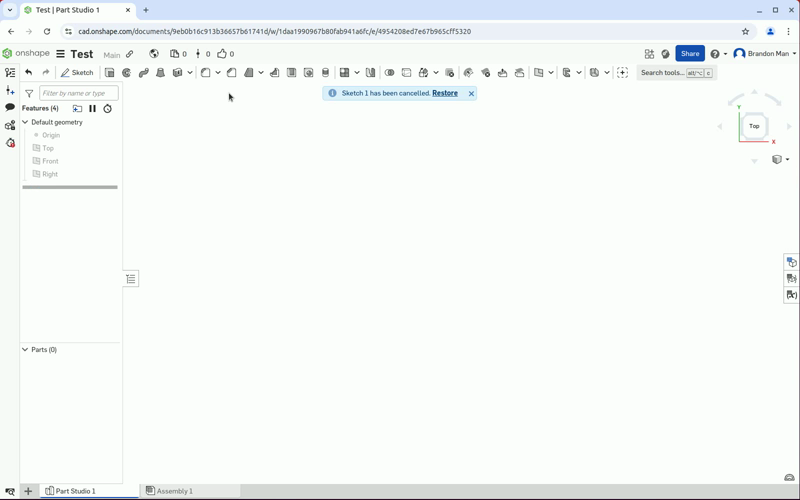
mouse_move(541, 75)
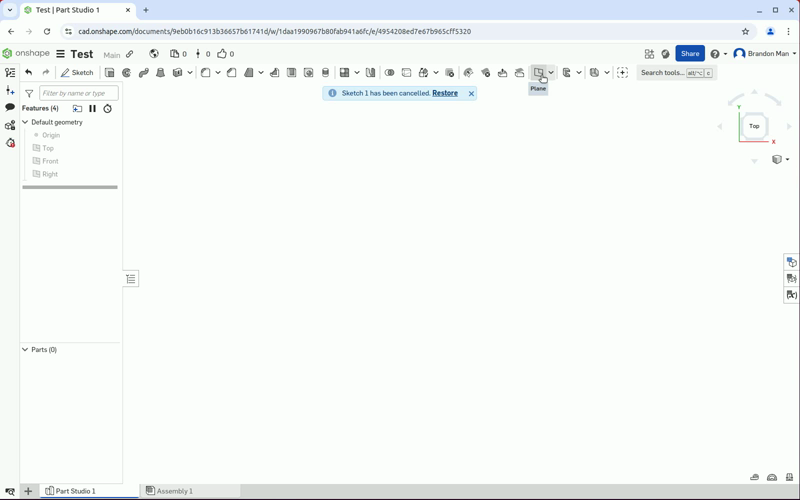
click(541, 75)
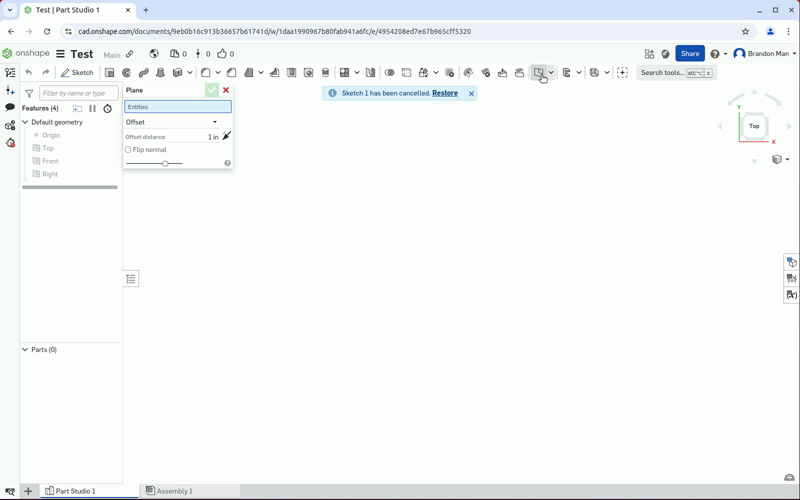
mouse_move(73, 150)
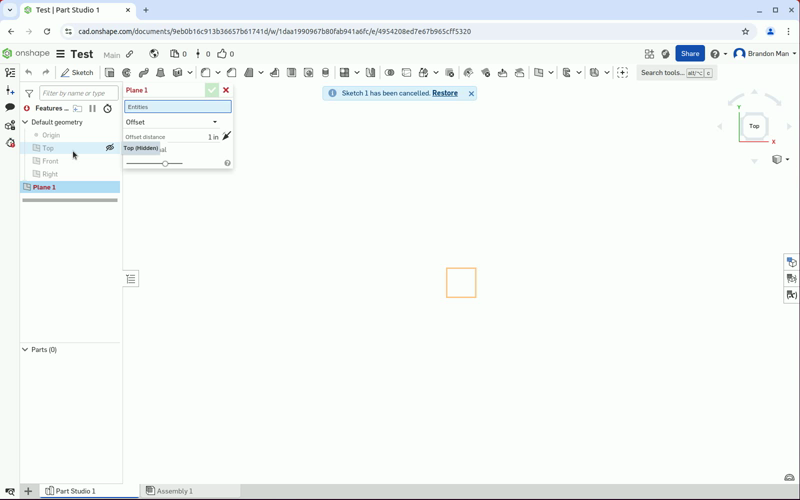
click(73, 150)
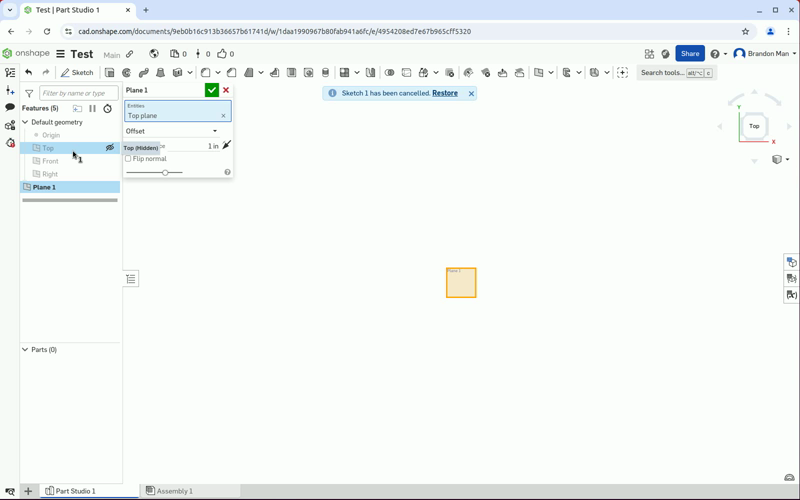
key(tab, 2)
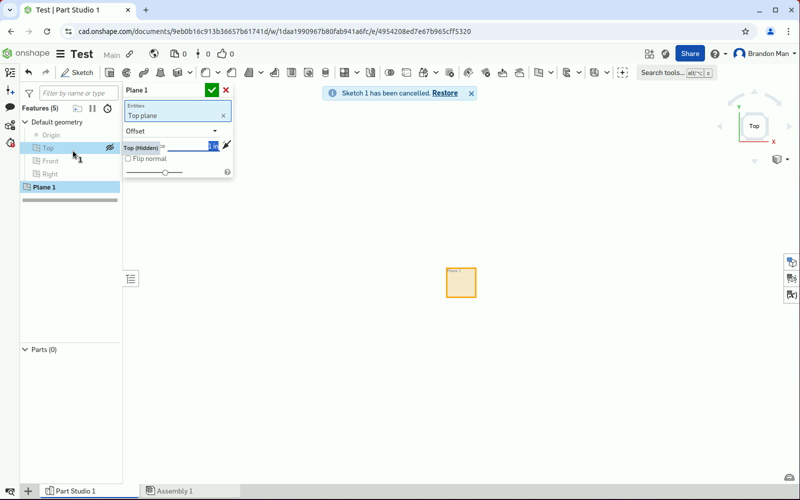
text(2.157)
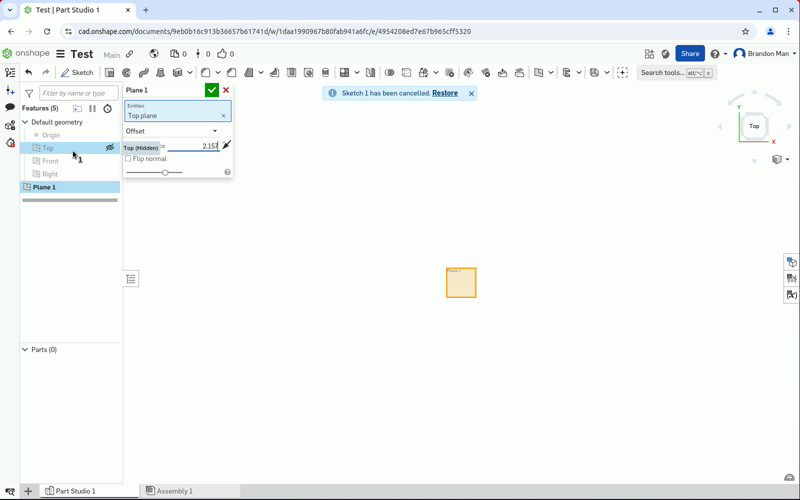
key(enter, 2)
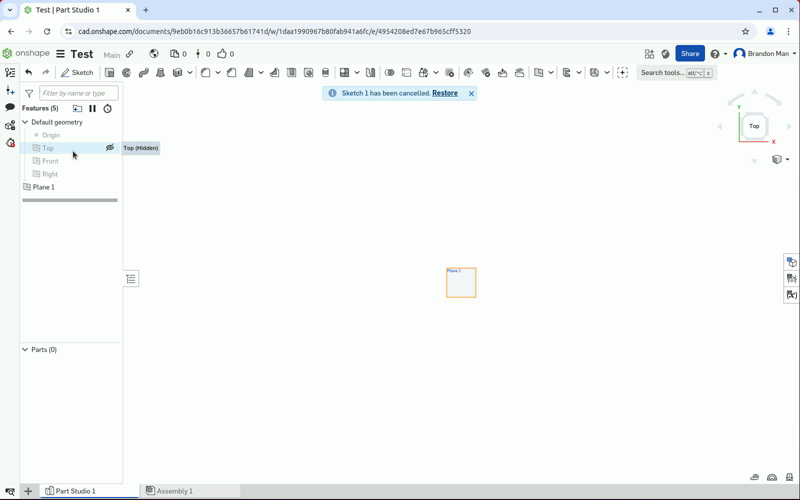
key(shift+s)
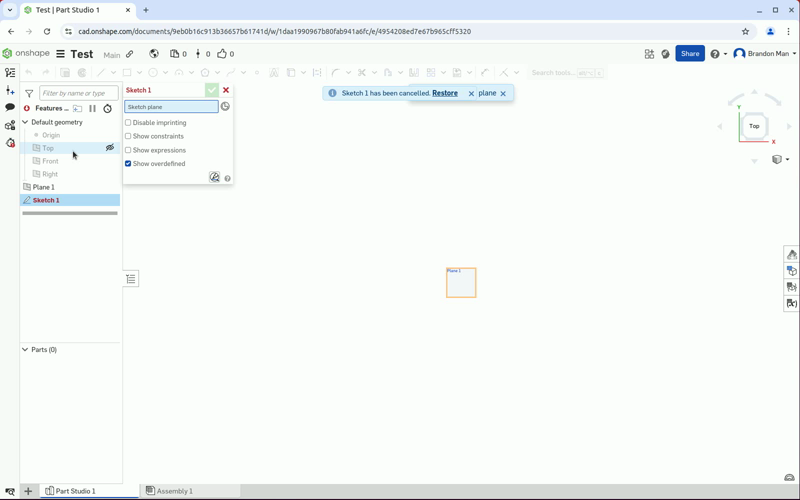
mouse_move(73, 189)
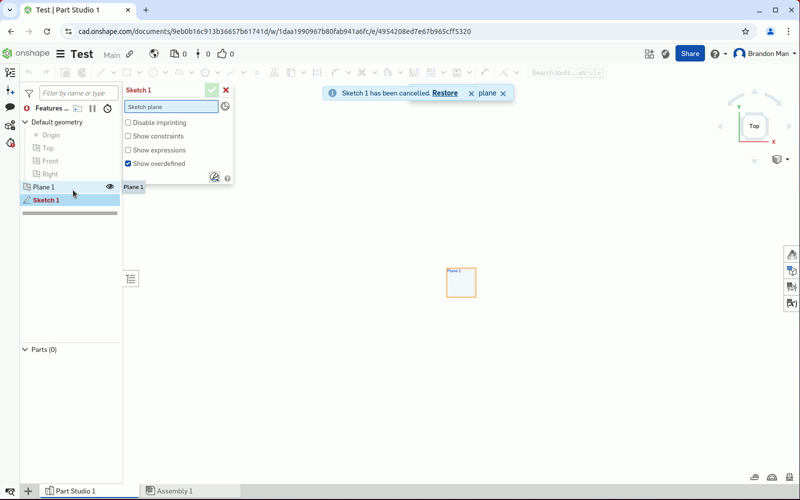
click(73, 189)
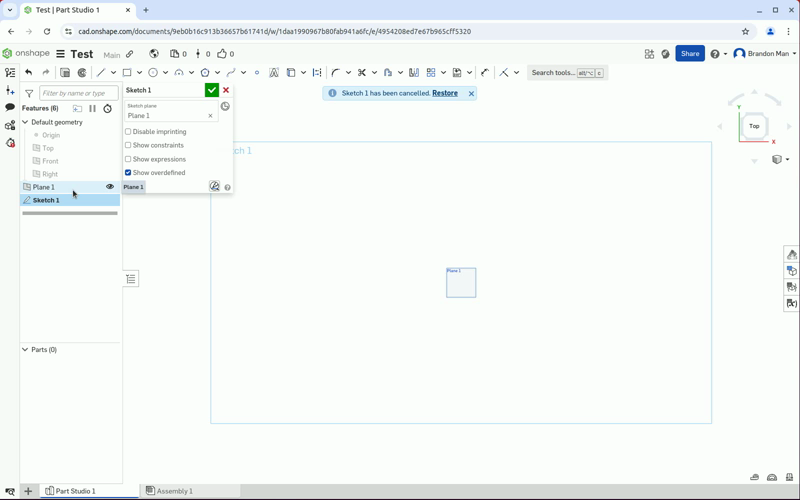
mouse_move(73, 352)
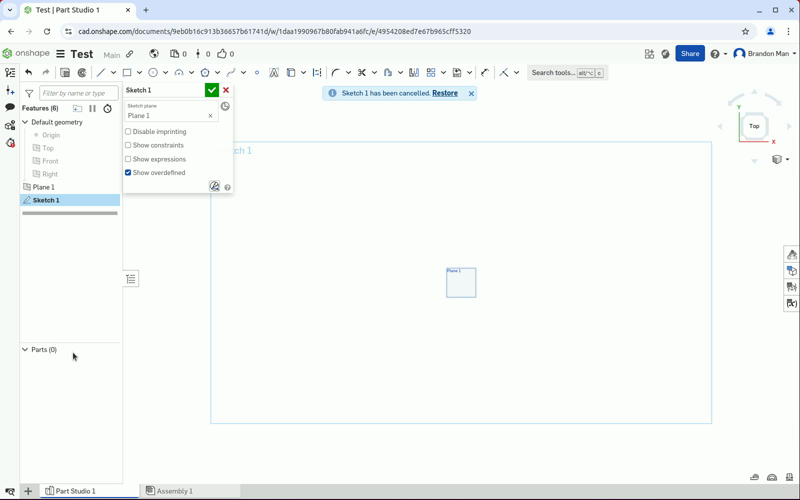
key(y)
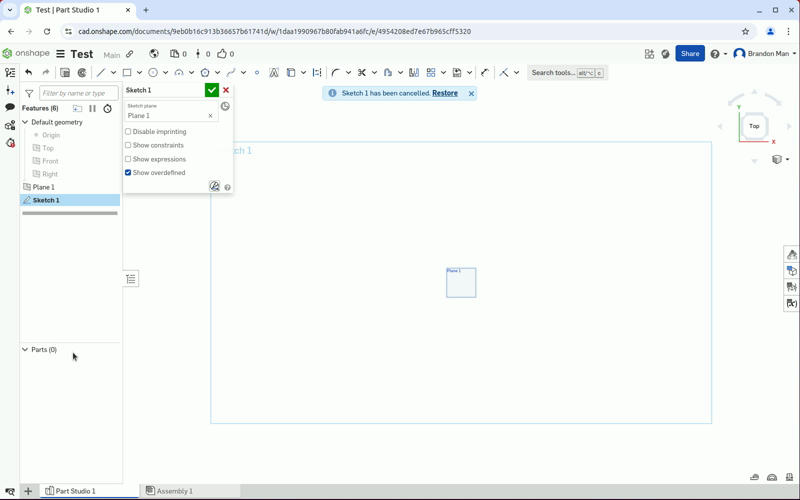
key(l)
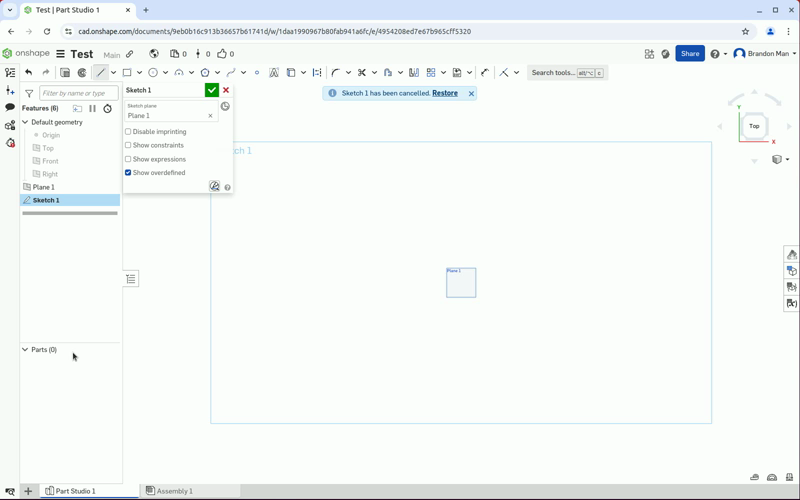
key_down(shift)
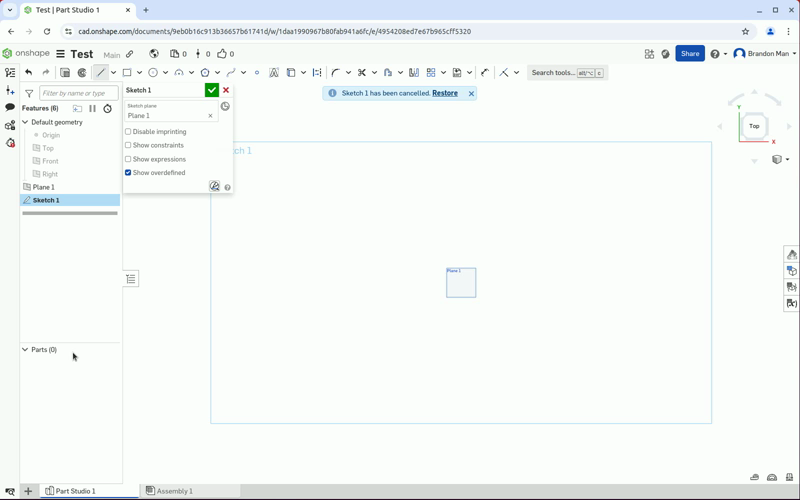
mouse_move(353, 359)
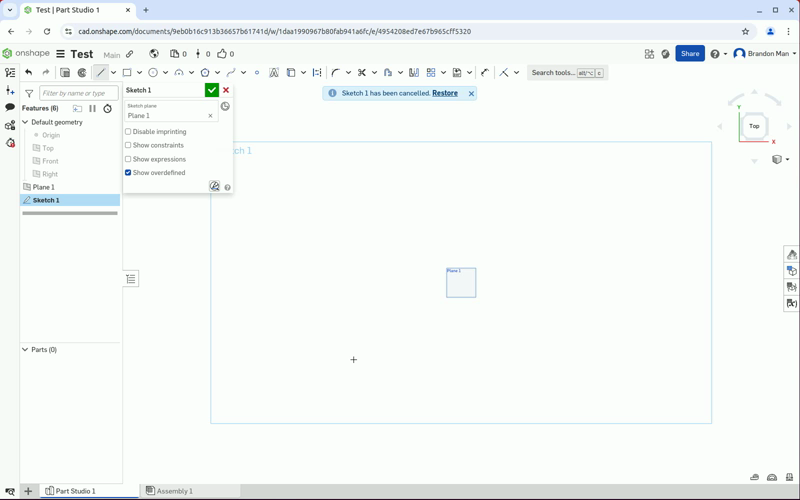
click(353, 359)
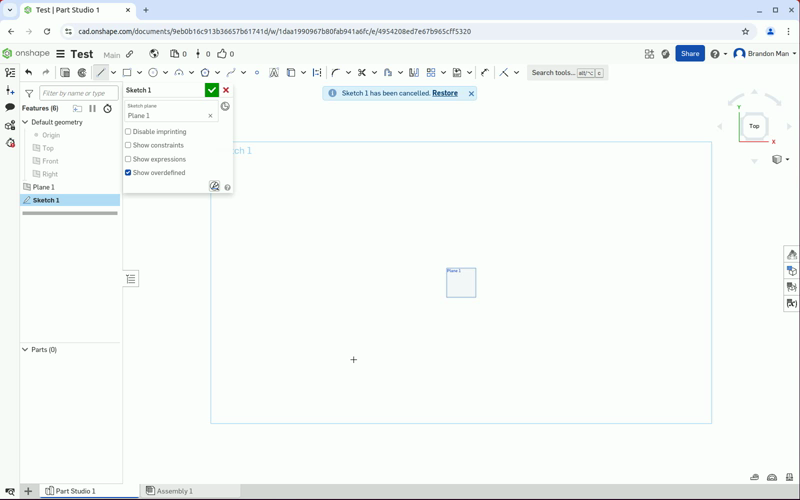
key_up(shift)
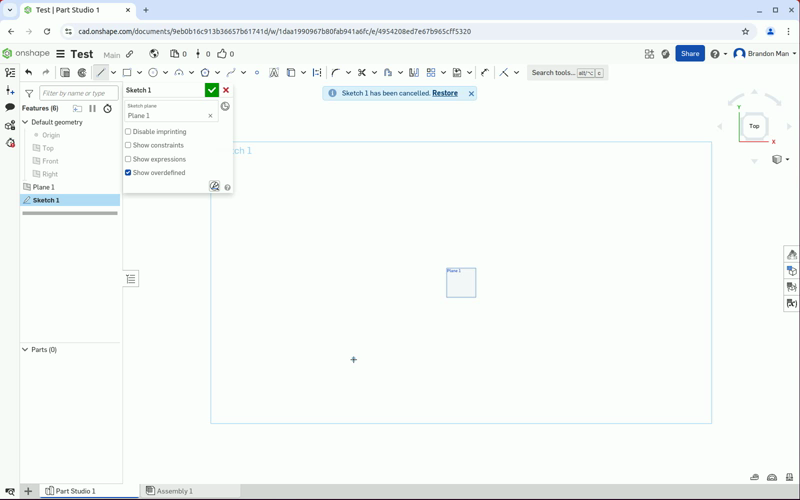
key_down(shift)
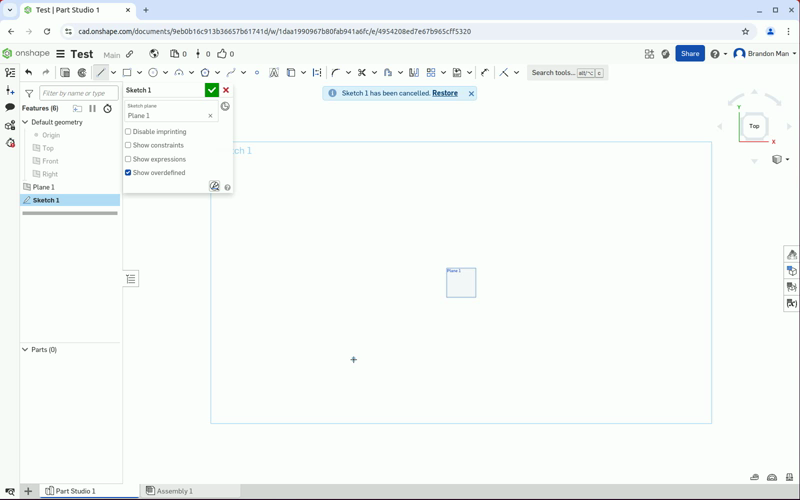
mouse_move(383, 359)
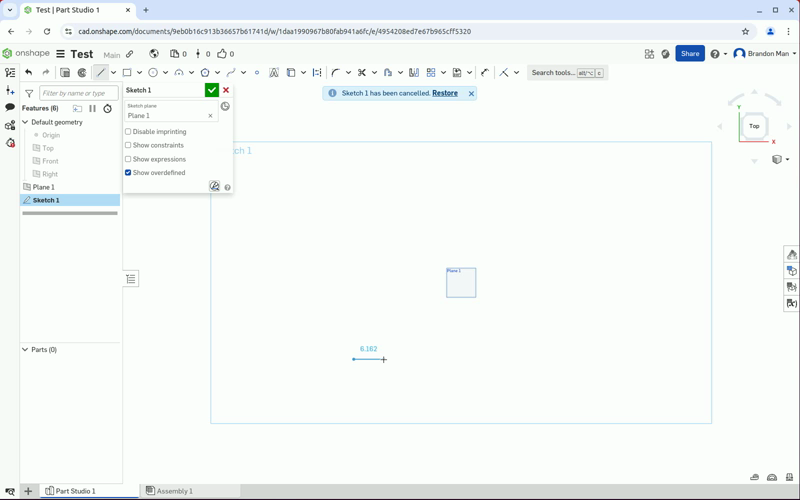
mouse_move(358, 371)
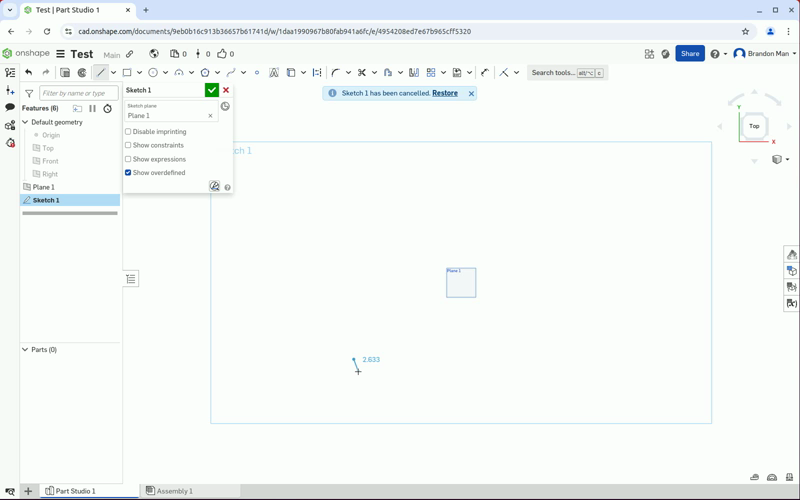
click(358, 371)
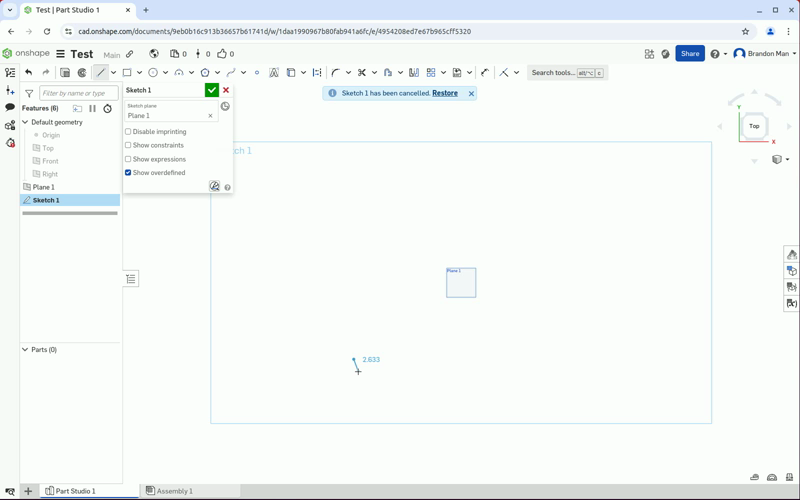
key_up(shift)
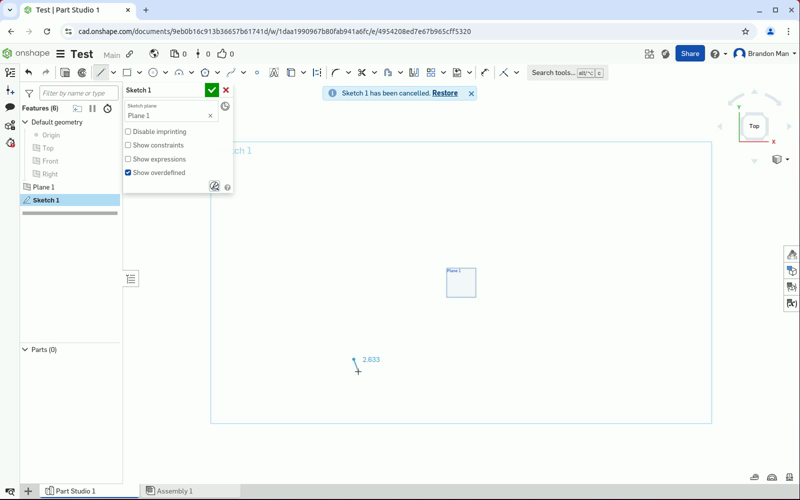
key(esc)
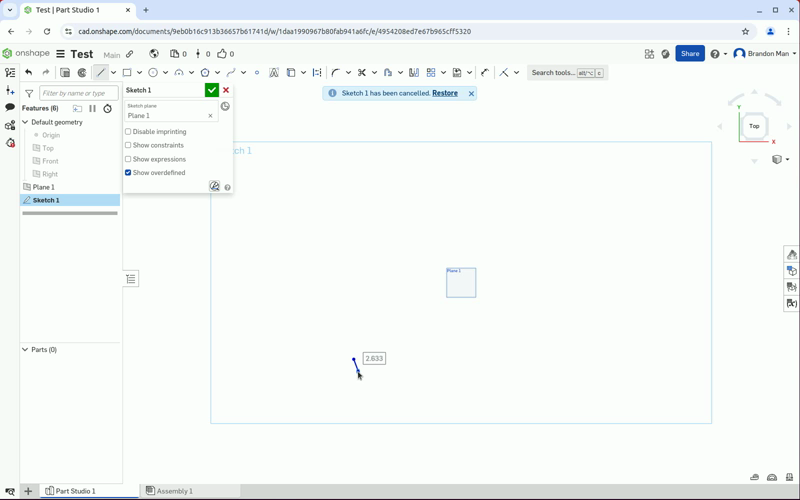
key(a)
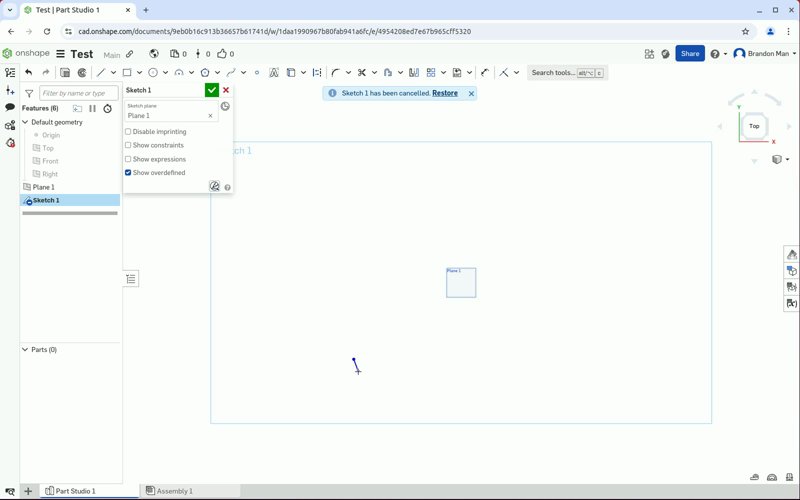
mouse_move(358, 371)
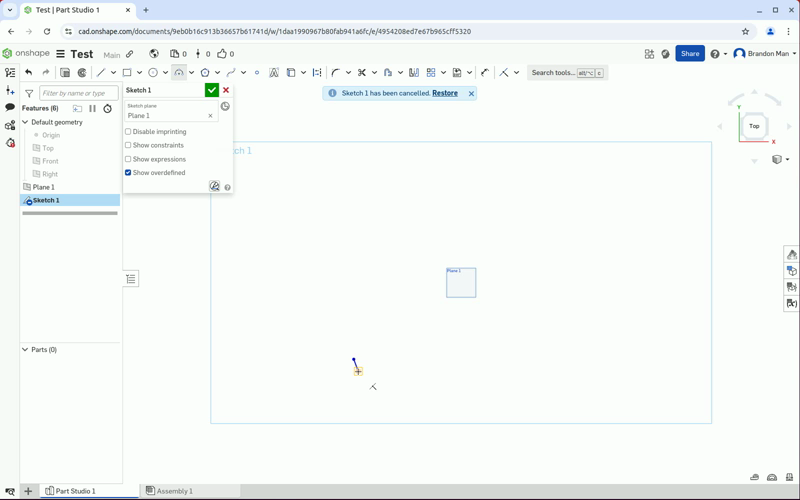
click(358, 371)
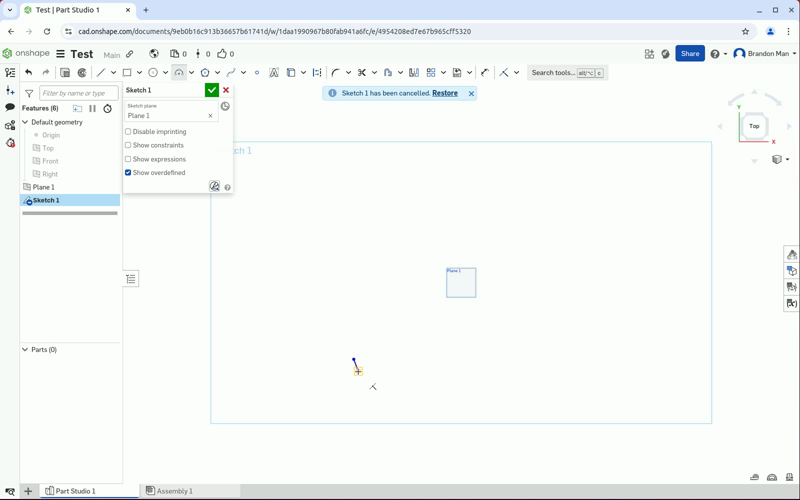
key_down(shift)
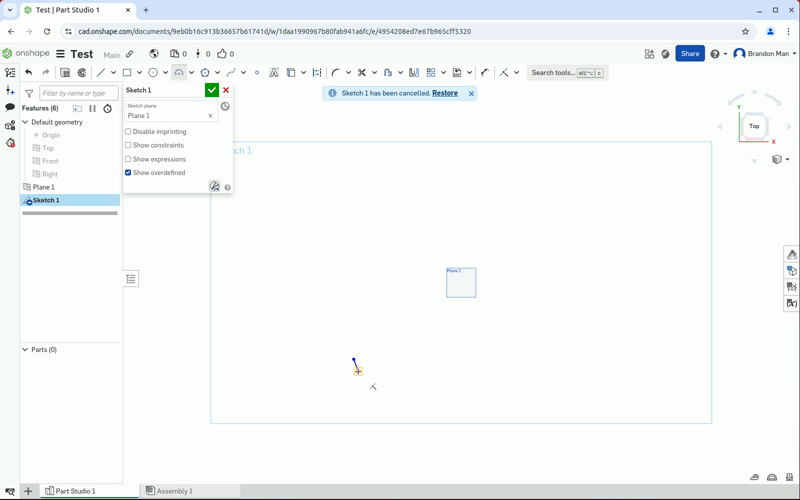
mouse_move(372, 379)
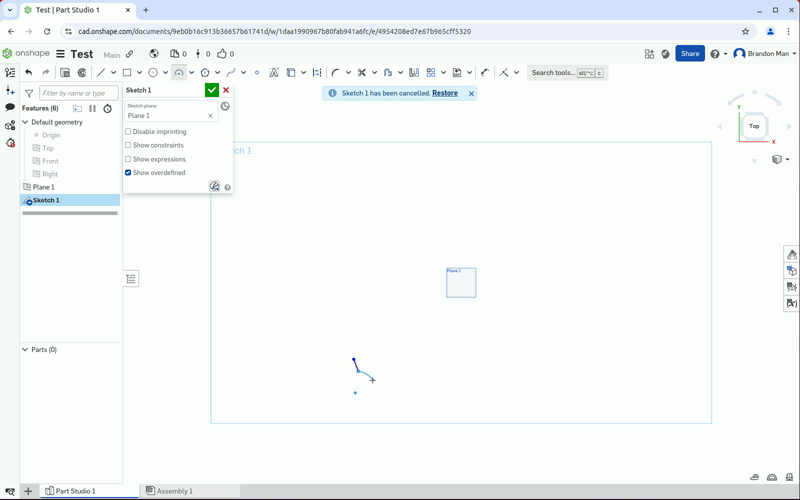
click(372, 379)
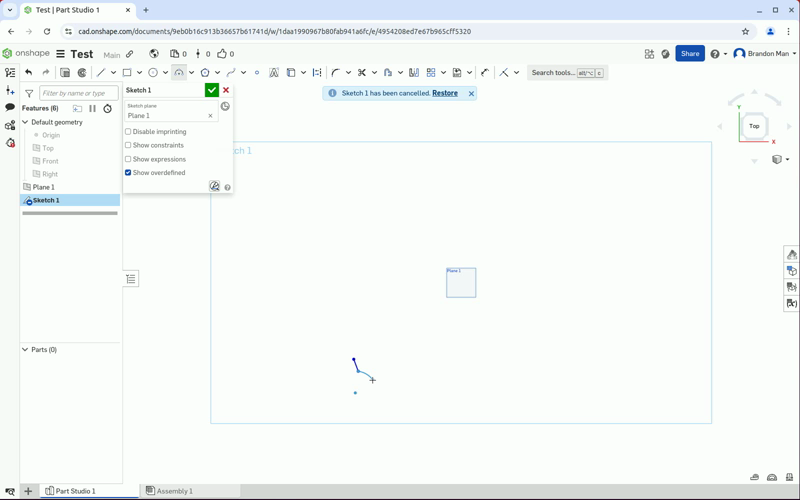
mouse_move(363, 378)
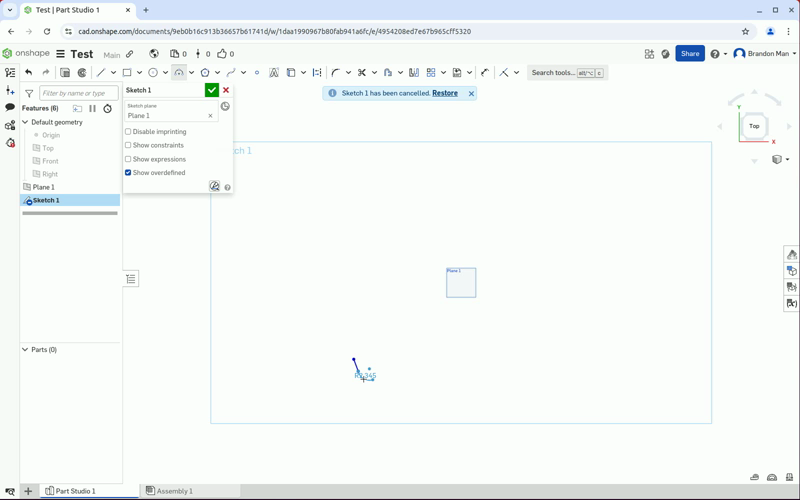
click(363, 378)
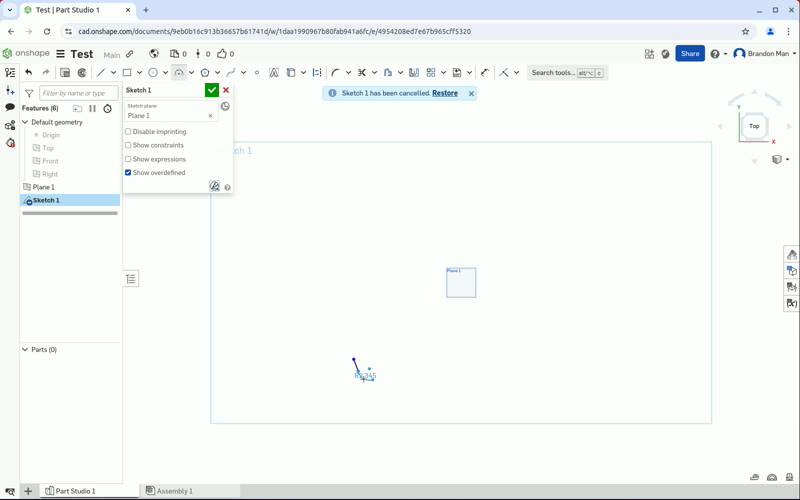
key_up(shift)
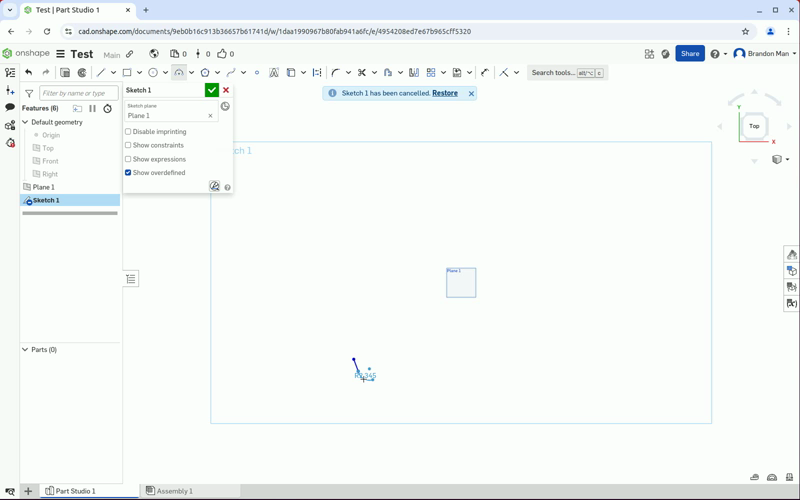
mouse_move(372, 379)
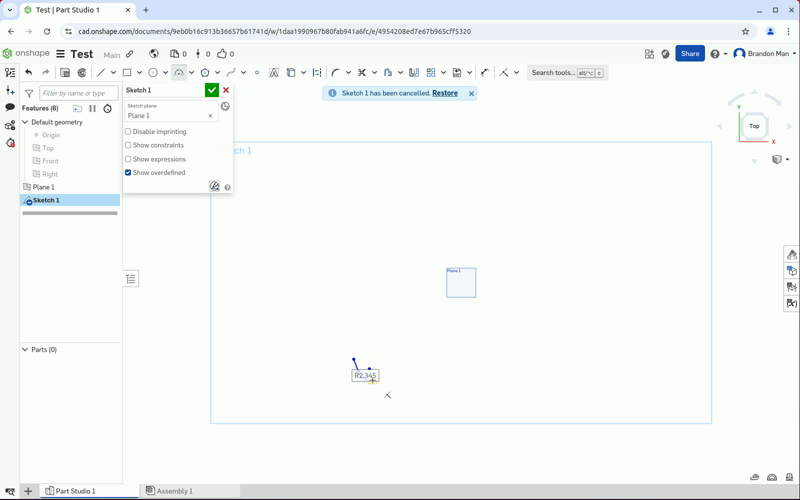
click(372, 379)
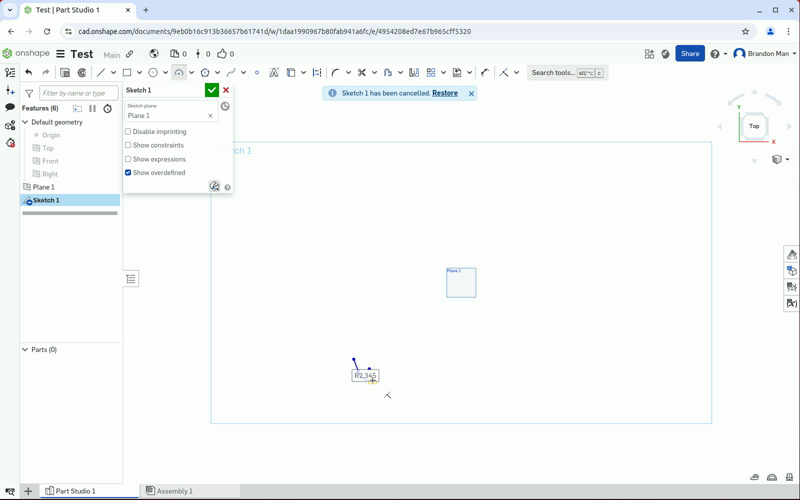
key_down(shift)
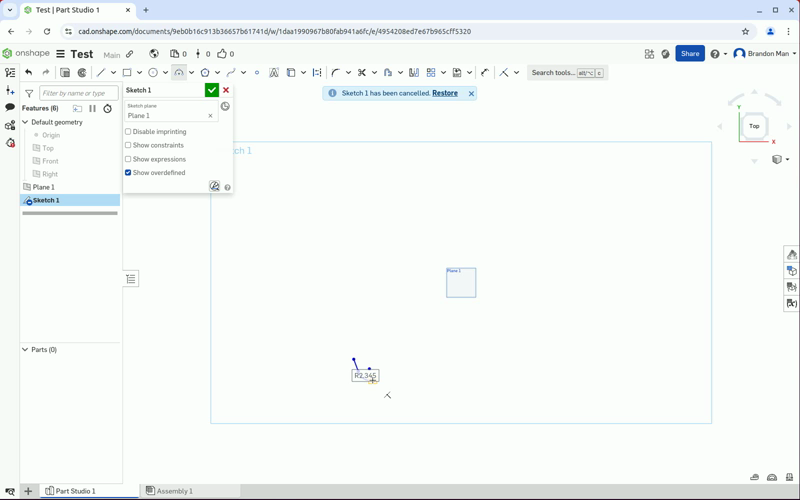
mouse_move(541, 375)
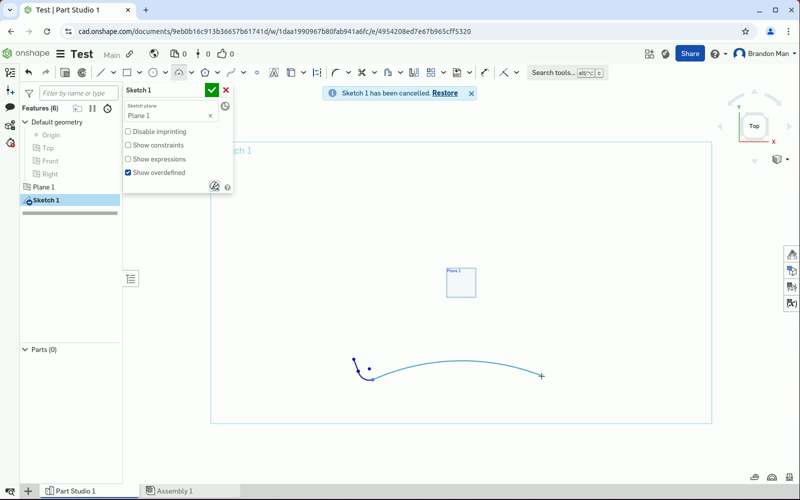
click(541, 375)
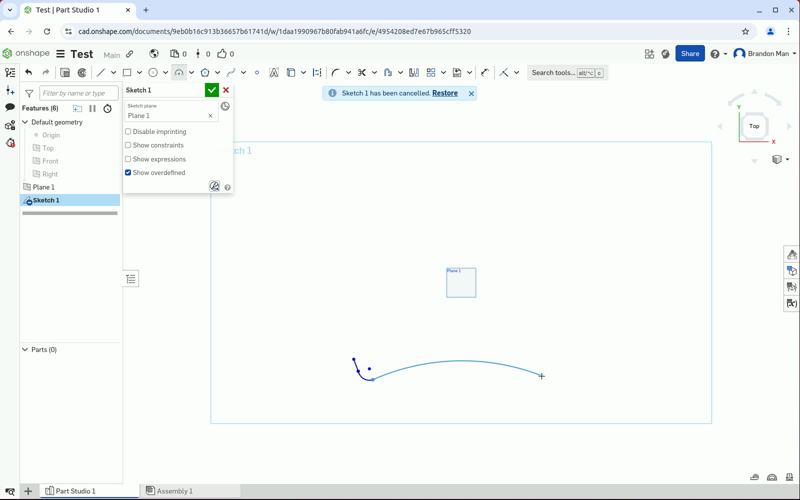
mouse_move(456, 359)
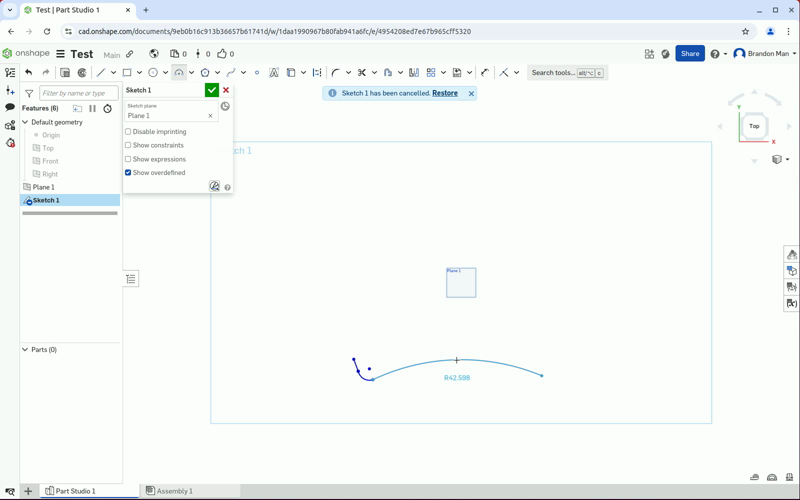
click(456, 359)
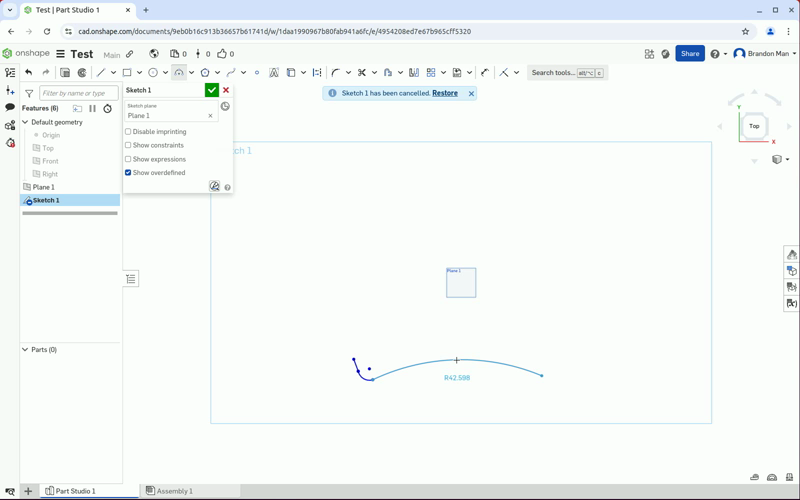
key_up(shift)
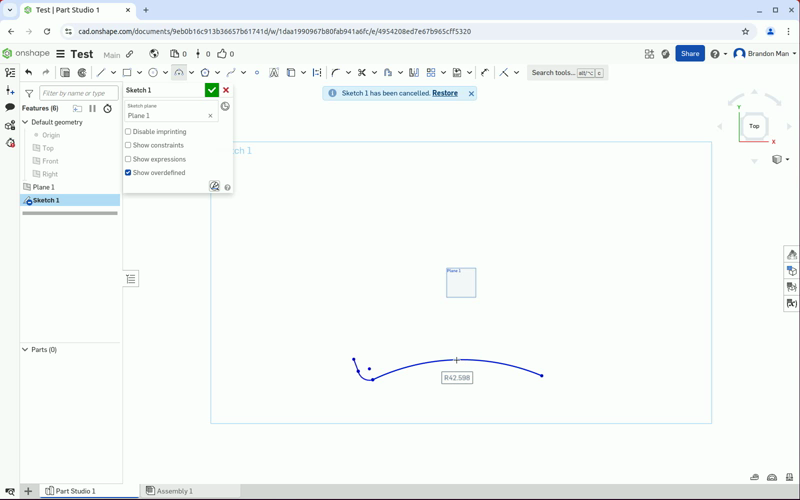
mouse_move(541, 375)
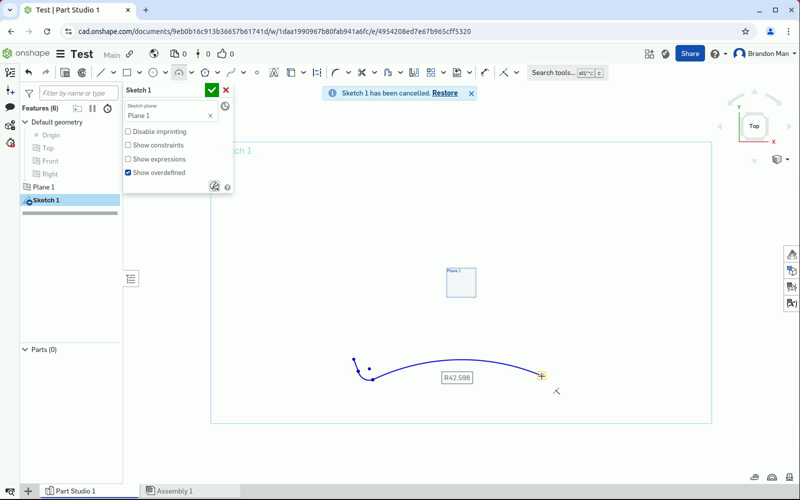
click(541, 375)
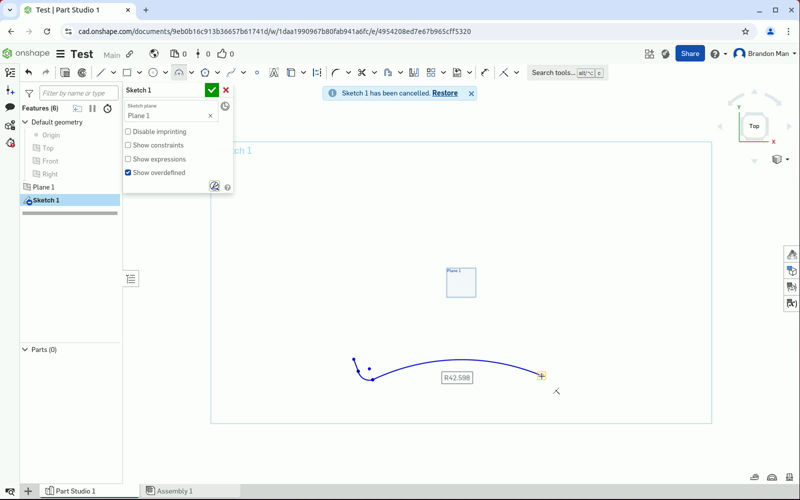
key_down(shift)
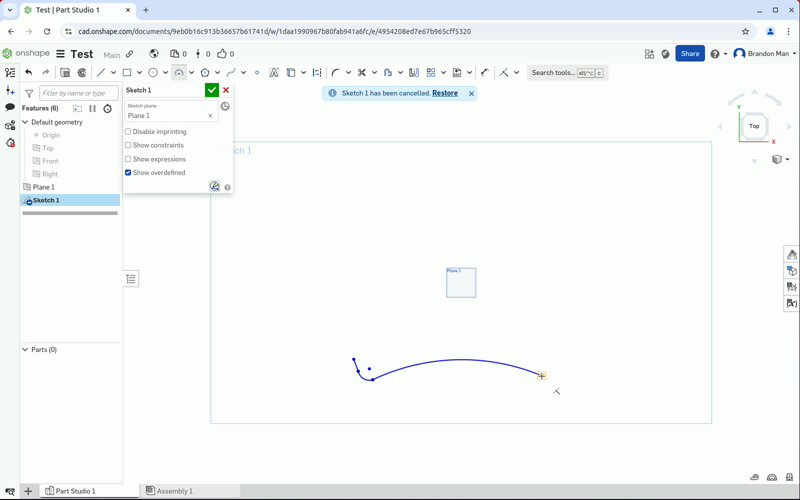
mouse_move(548, 377)
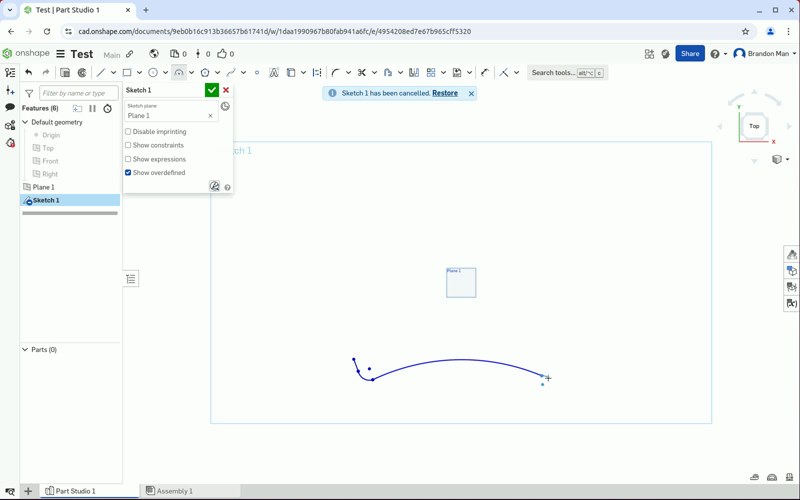
scroll(6)
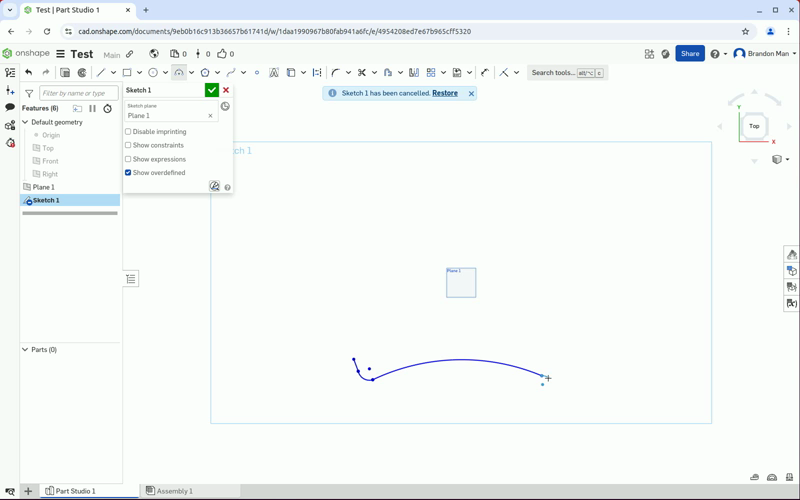
scroll(6)
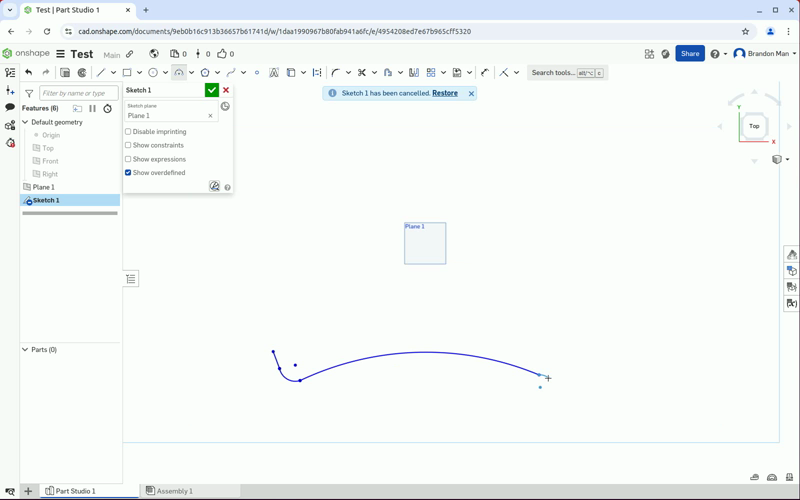
scroll(6)
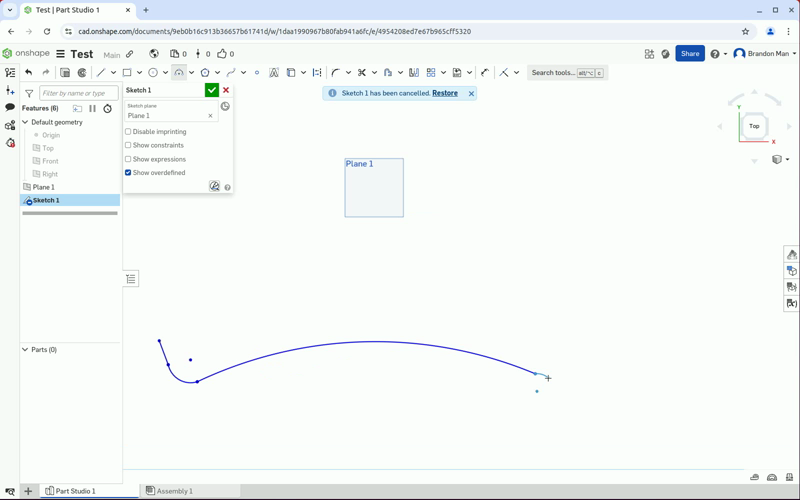
scroll(6)
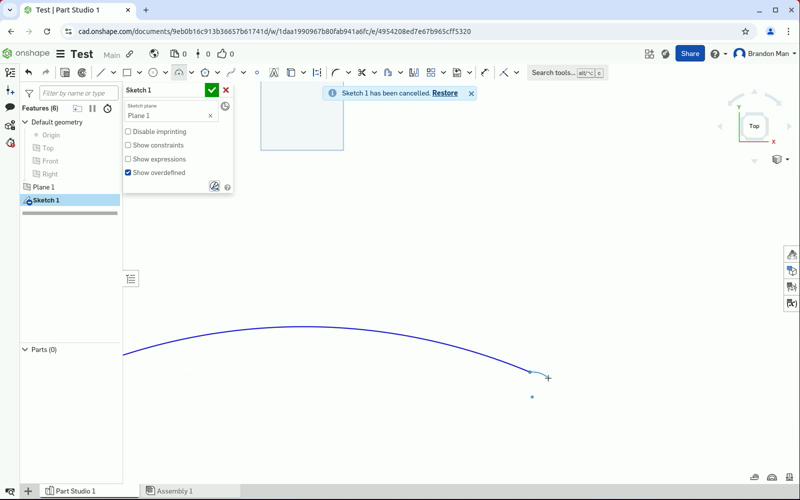
scroll(6)
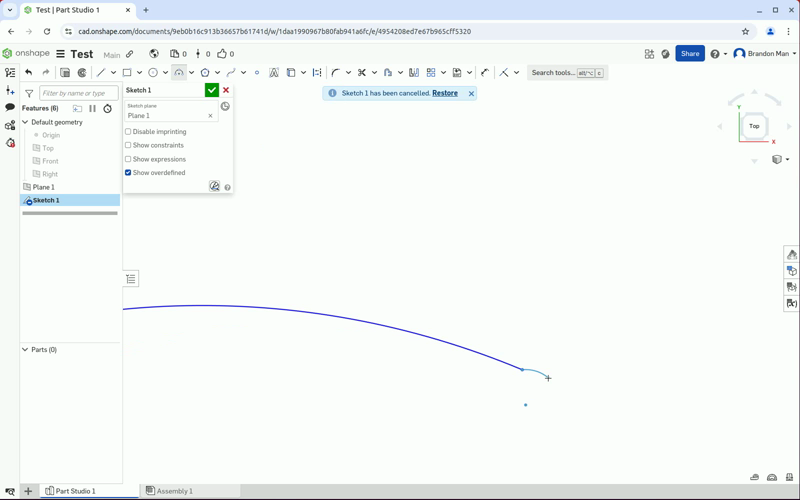
scroll(6)
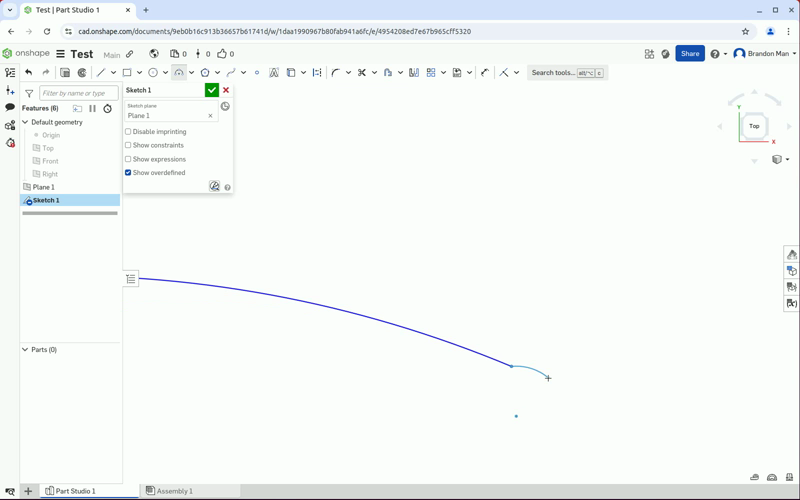
scroll(6)
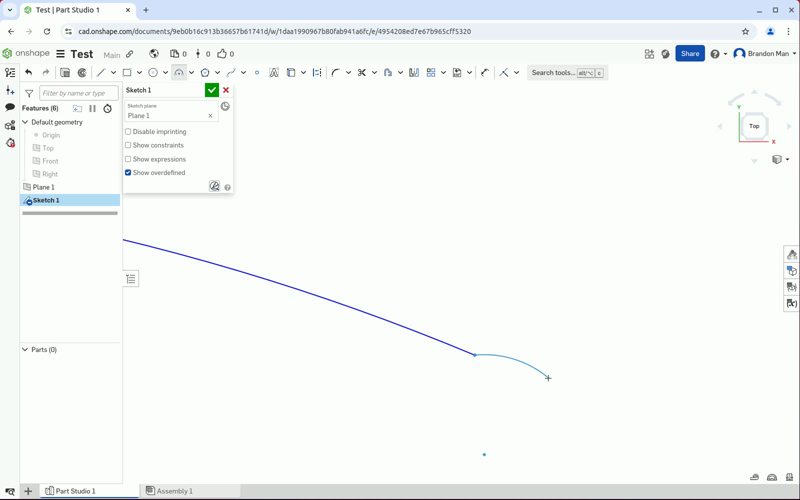
click(548, 377)
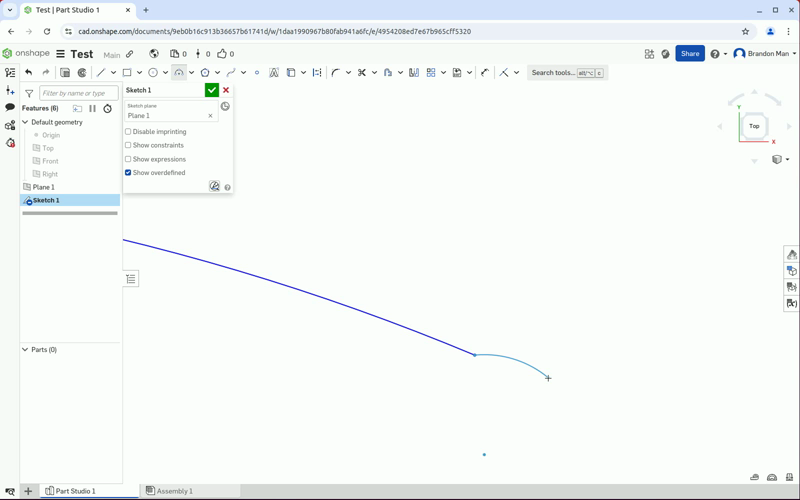
scroll(-6)
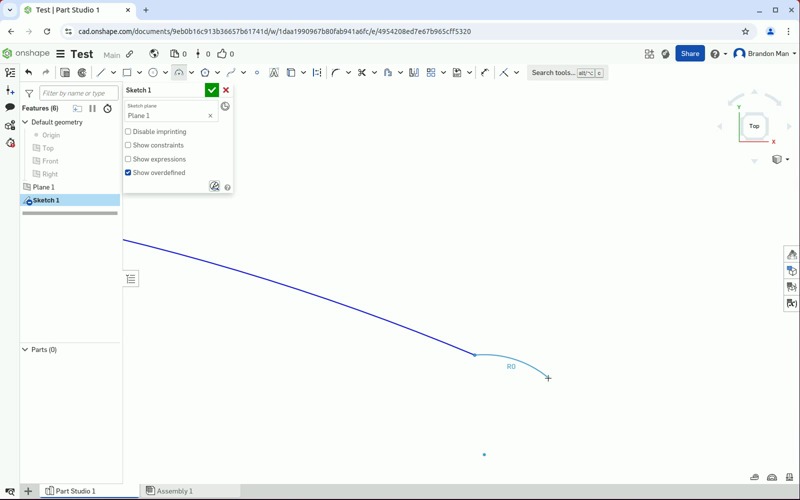
scroll(-6)
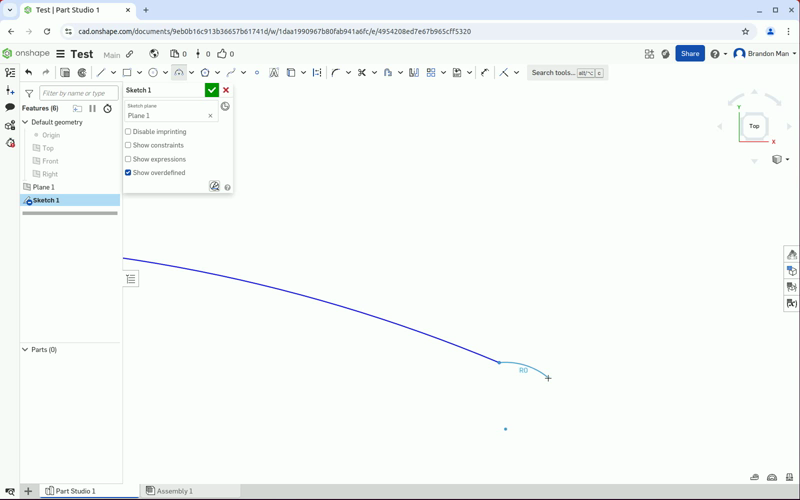
scroll(-6)
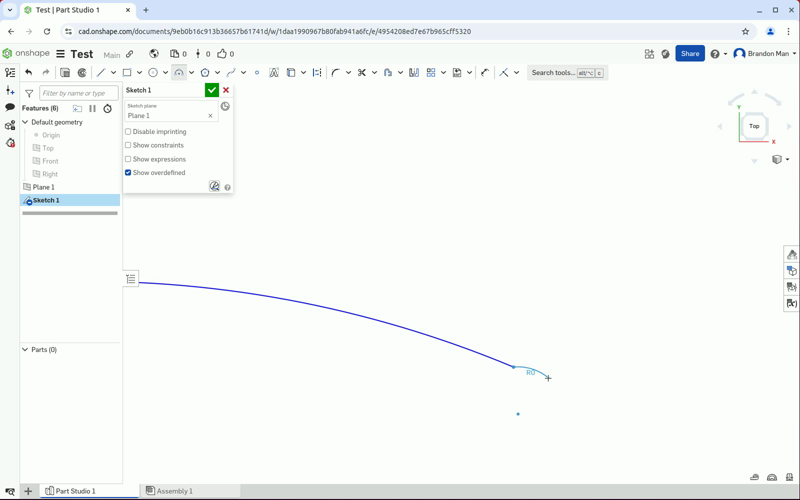
scroll(-6)
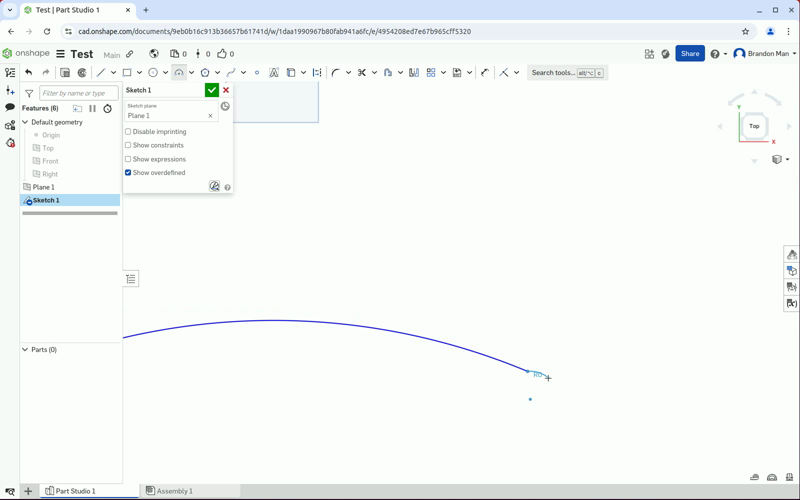
scroll(-6)
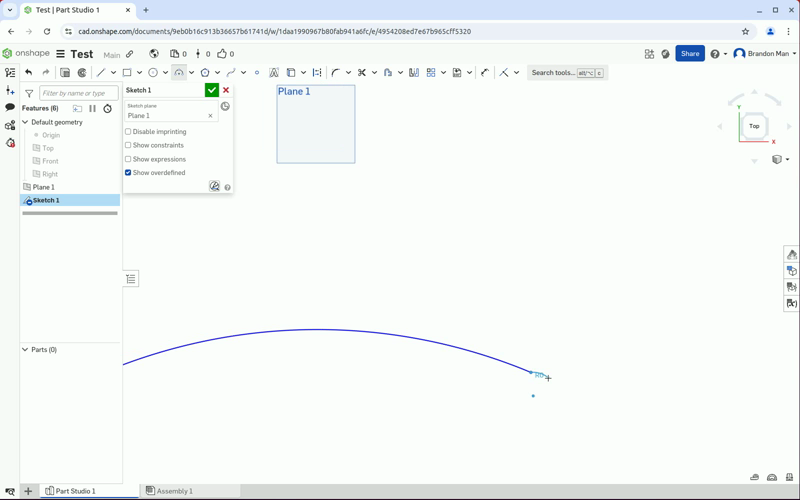
scroll(-6)
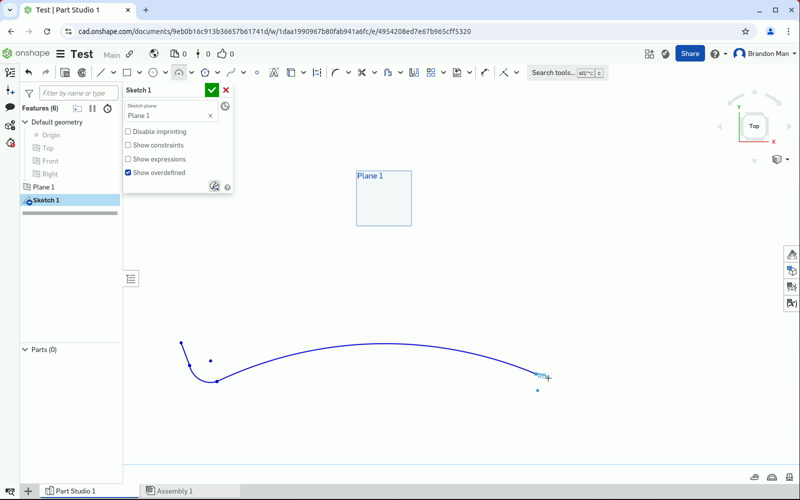
scroll(-6)
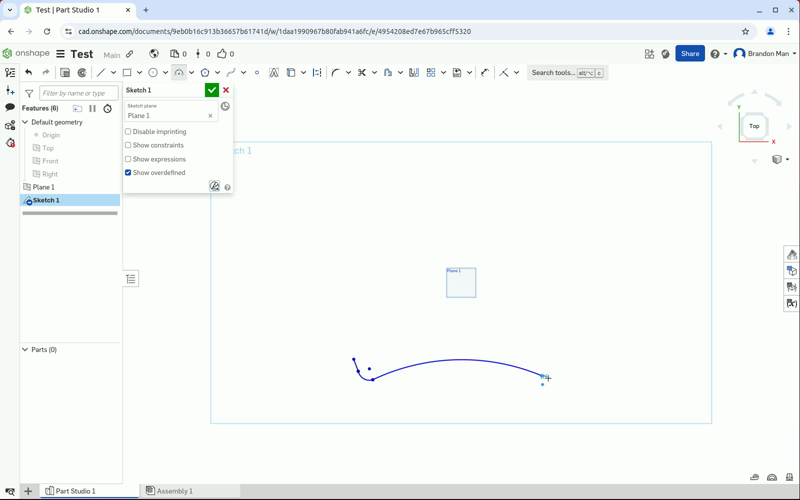
mouse_move(544, 377)
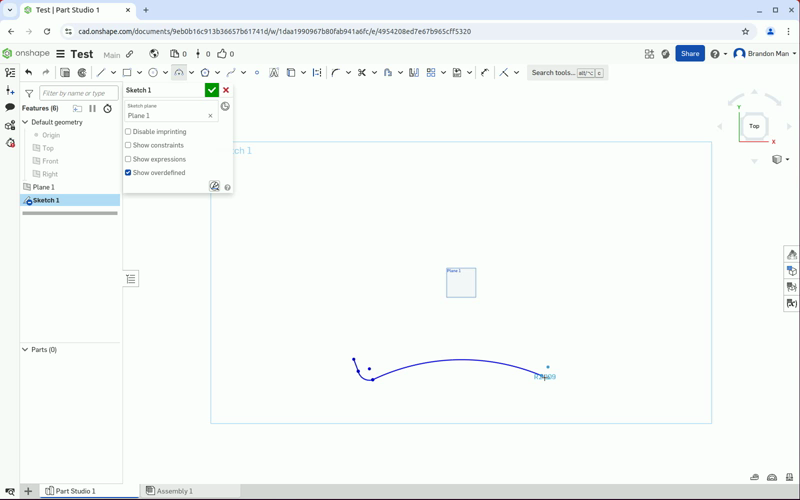
scroll(6)
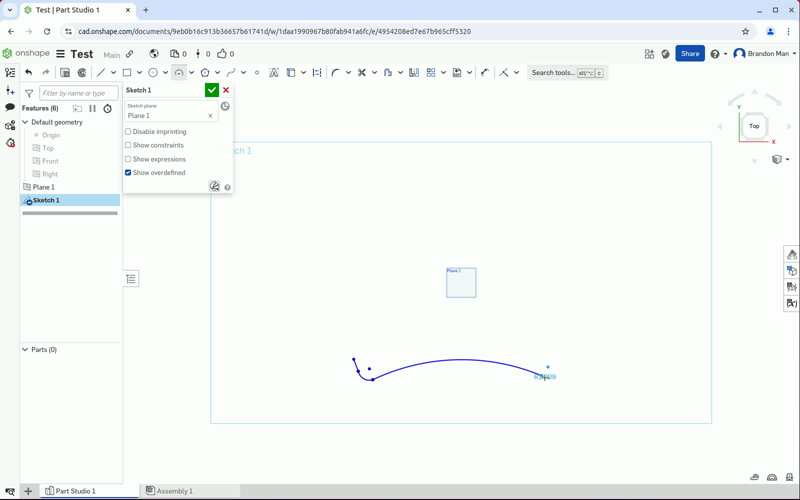
scroll(6)
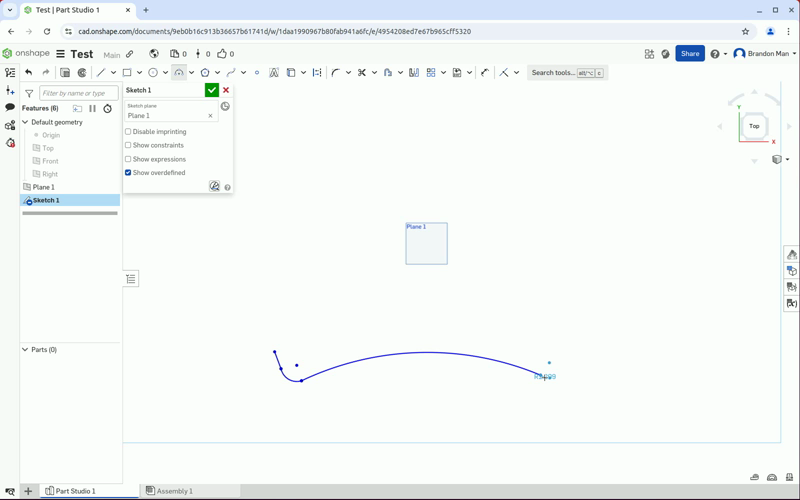
scroll(6)
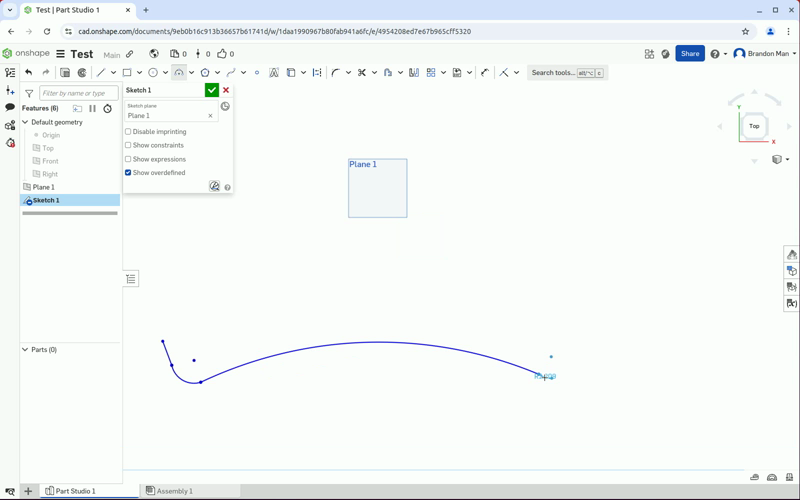
scroll(6)
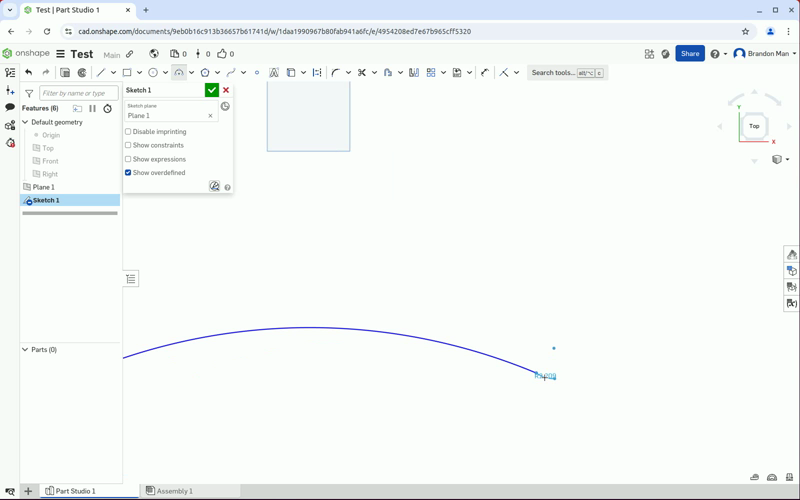
scroll(6)
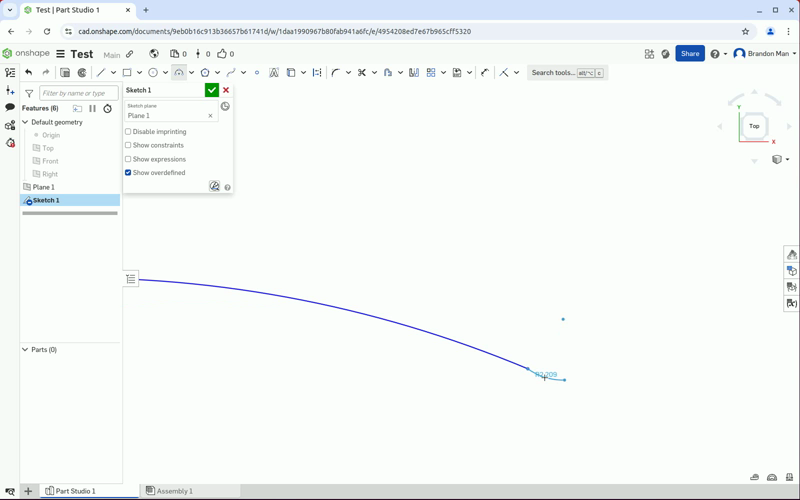
scroll(6)
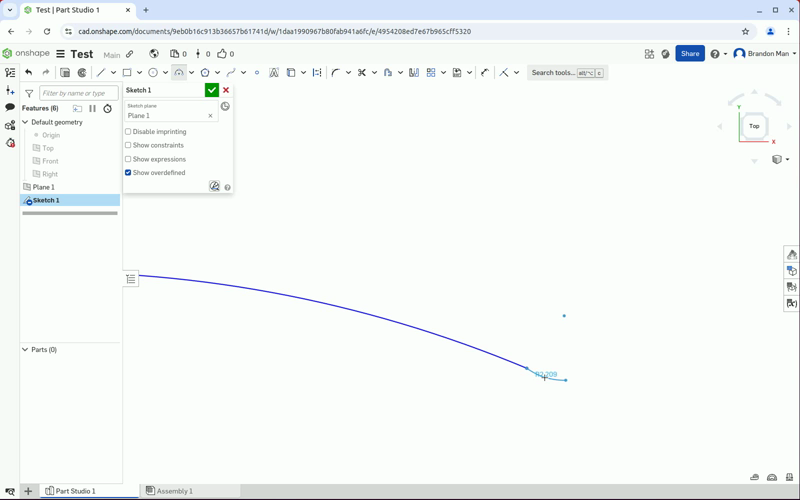
scroll(6)
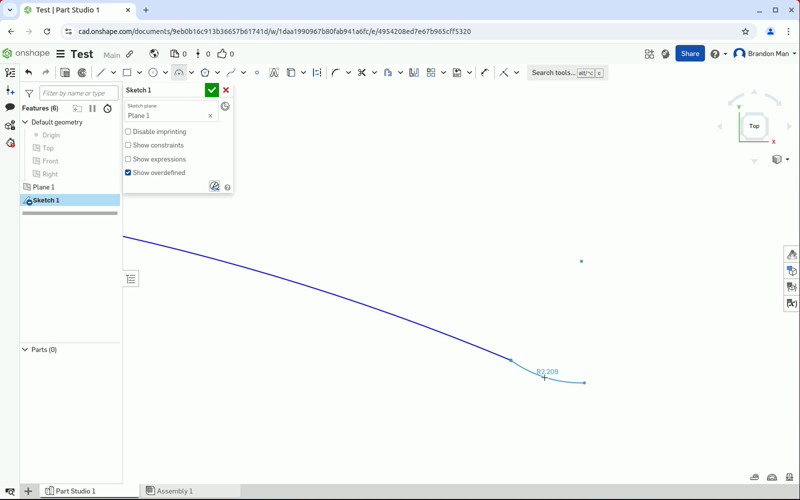
click(544, 377)
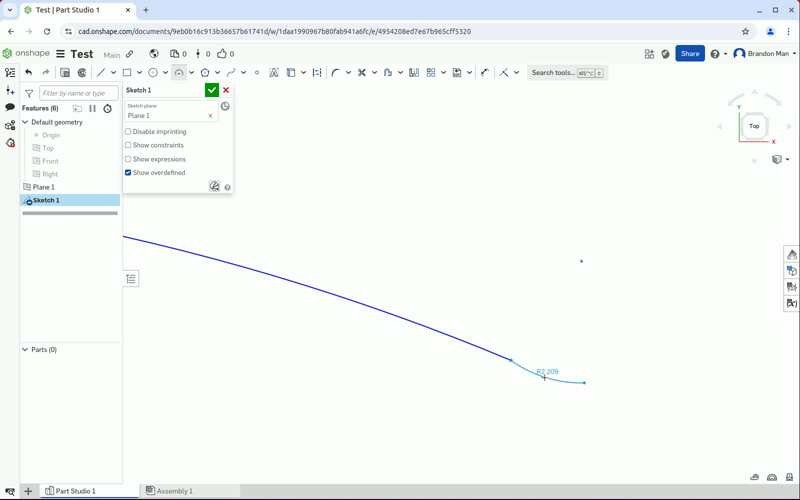
scroll(-6)
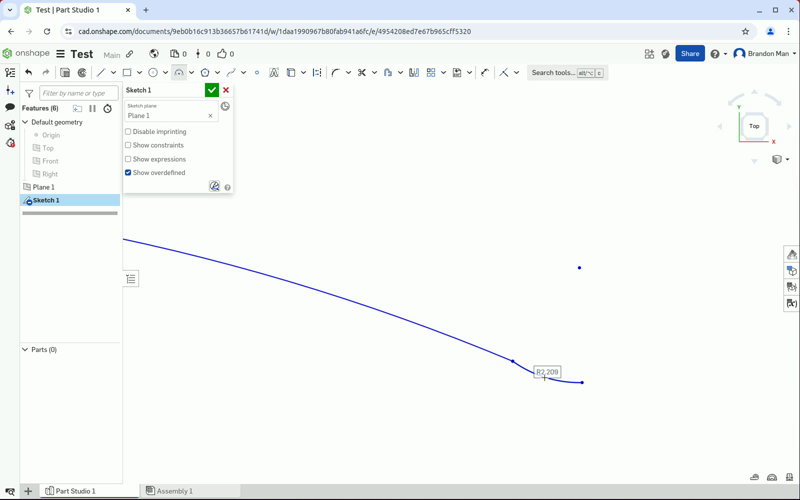
scroll(-6)
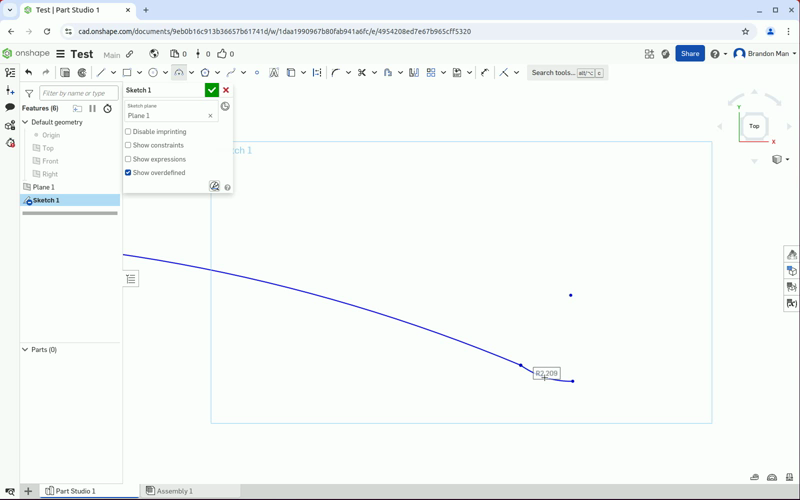
scroll(-6)
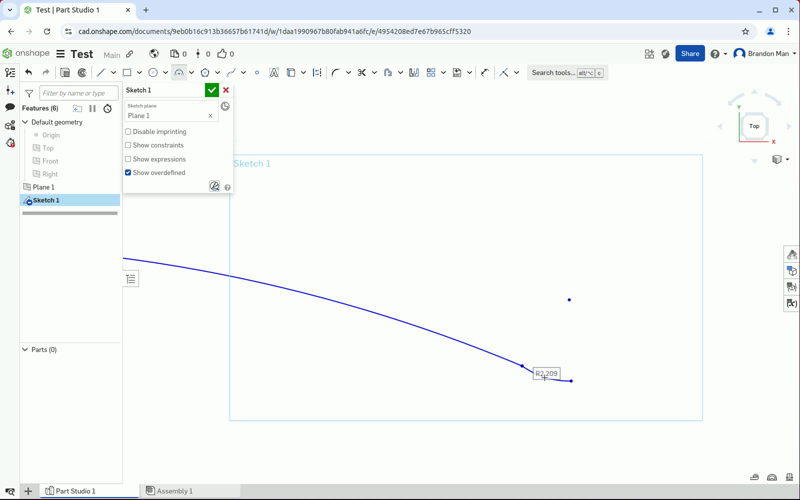
scroll(-6)
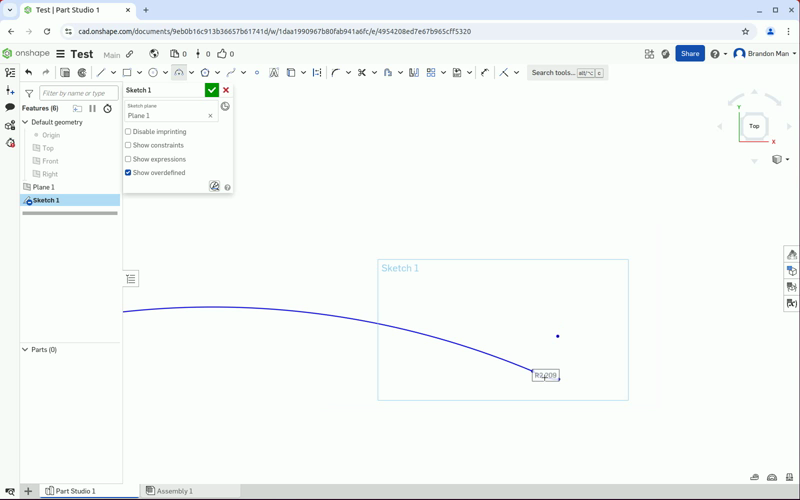
scroll(-6)
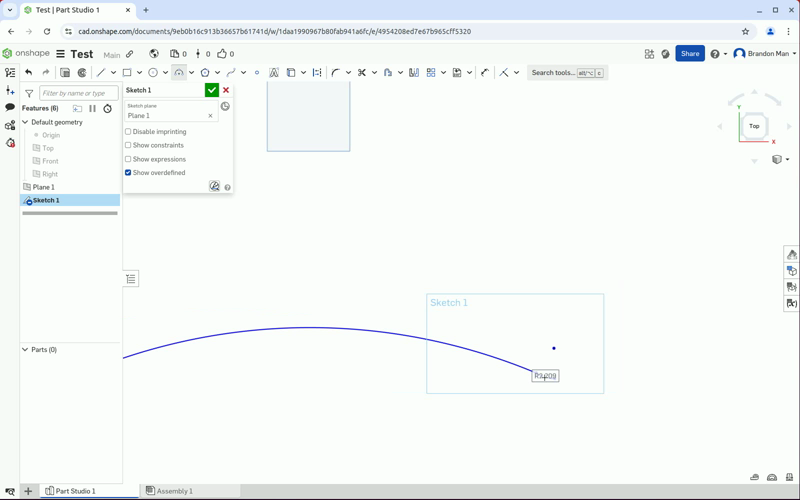
scroll(-6)
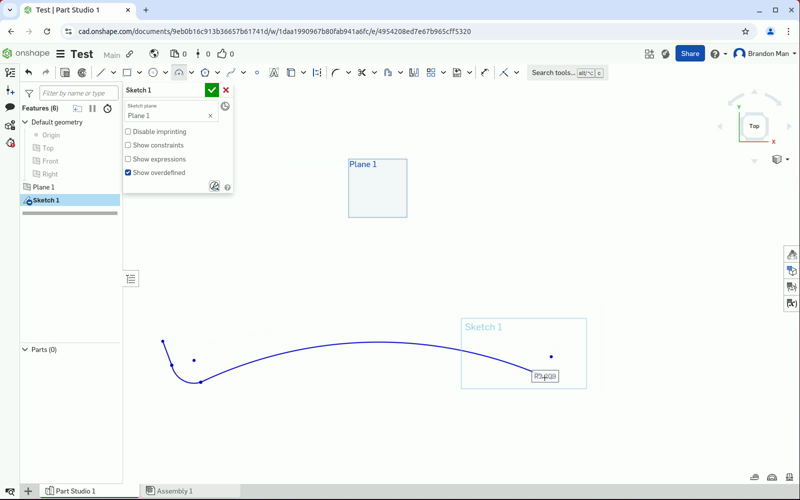
scroll(-6)
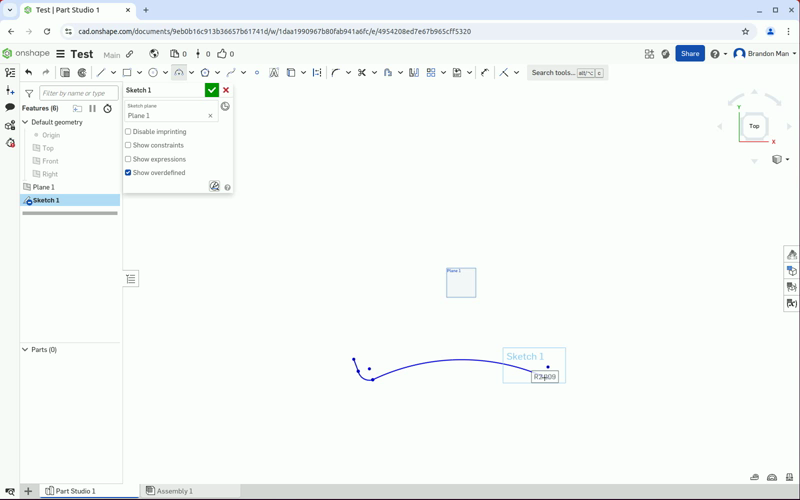
key_up(shift)
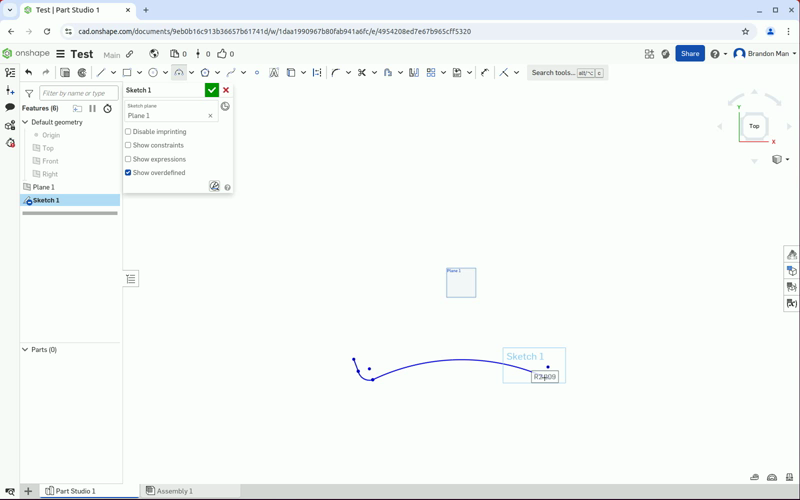
key(esc)
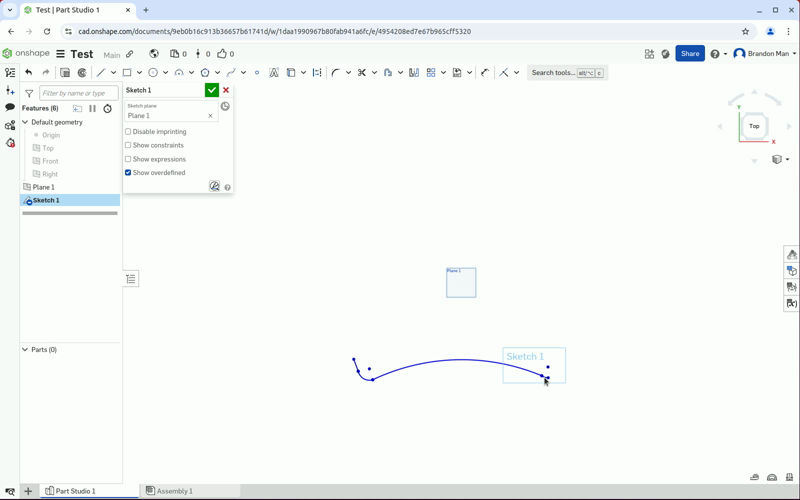
key(l)
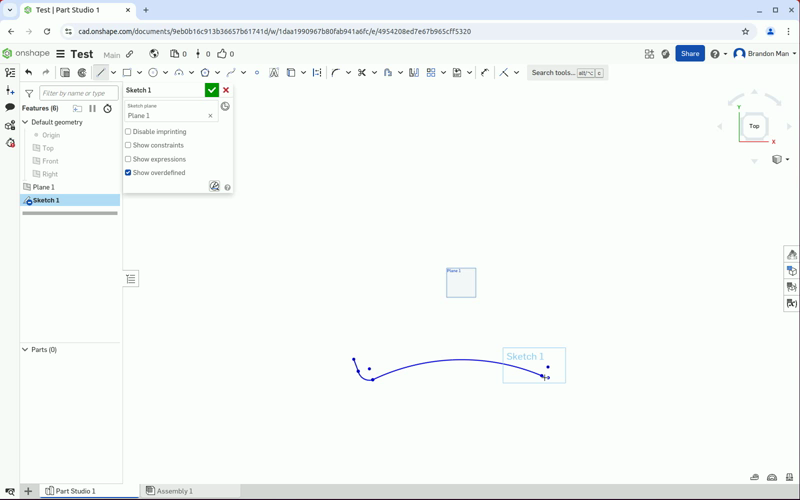
mouse_move(548, 377)
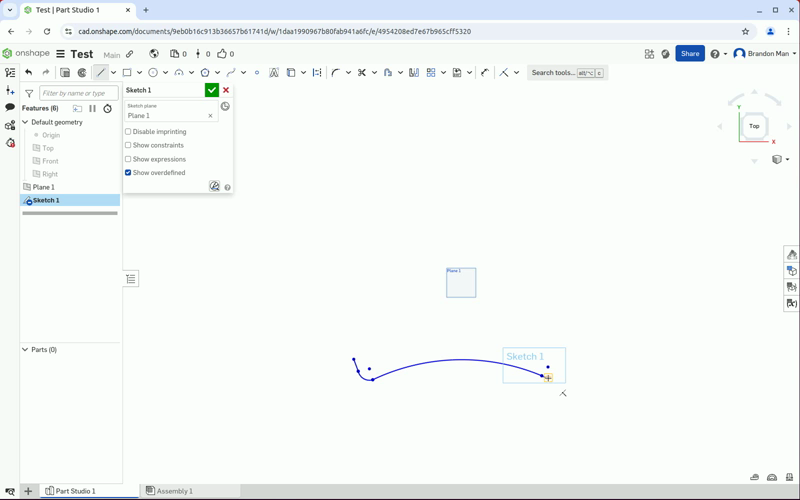
scroll(6)
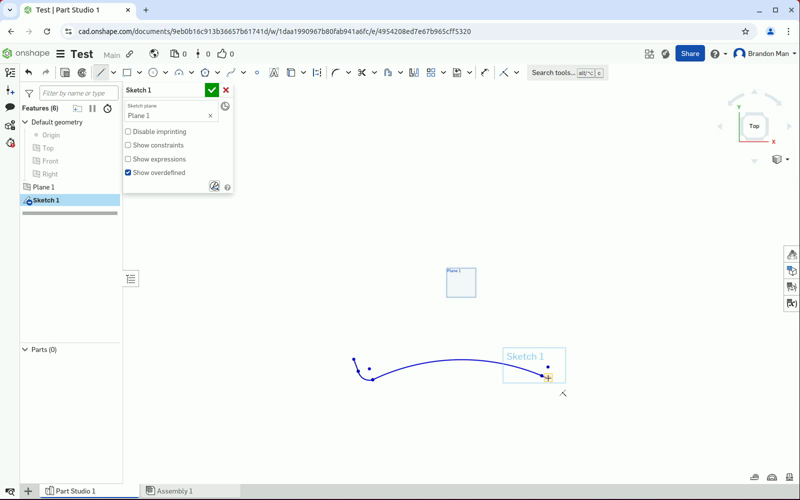
scroll(6)
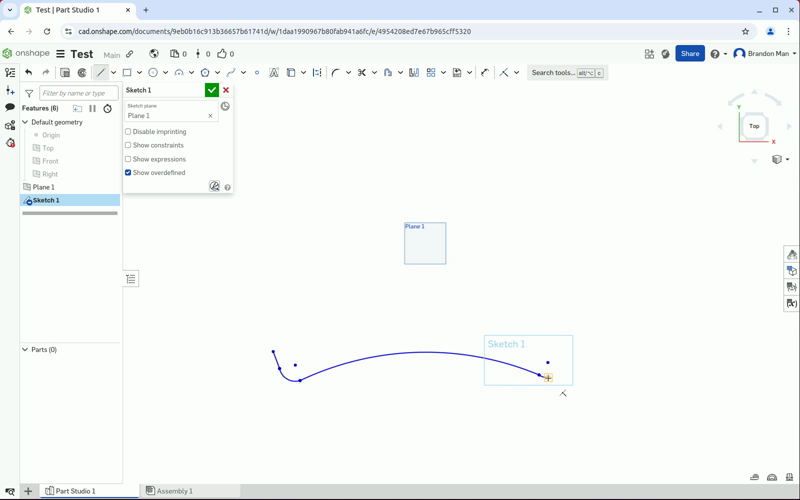
scroll(6)
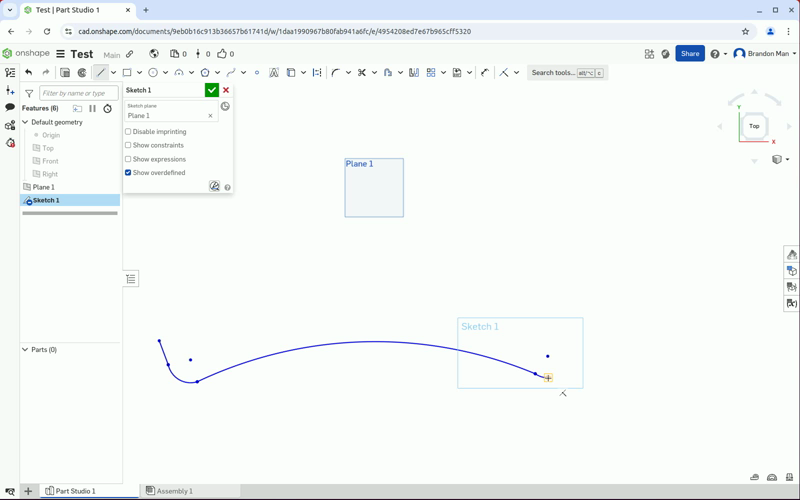
scroll(6)
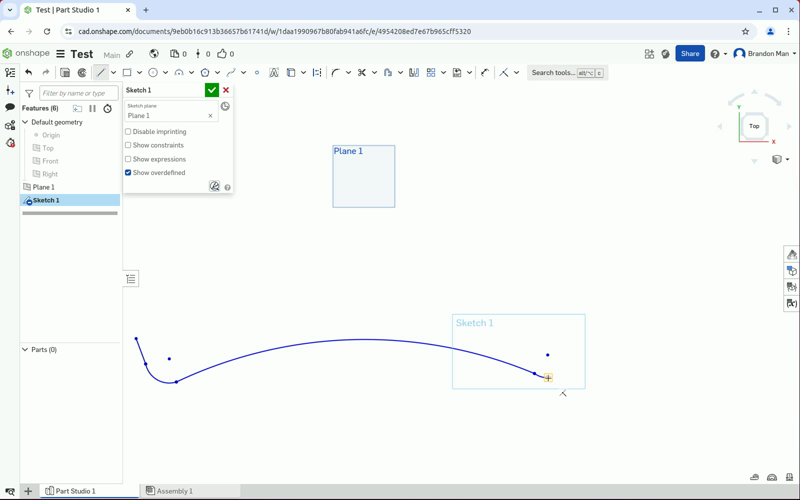
scroll(6)
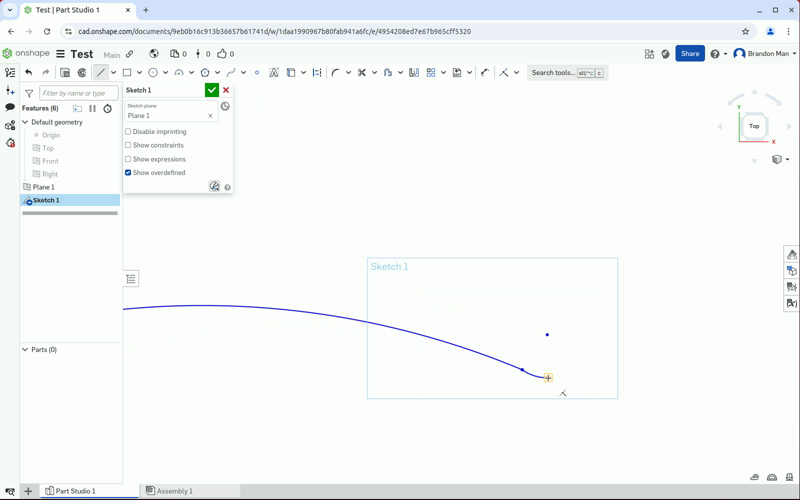
scroll(6)
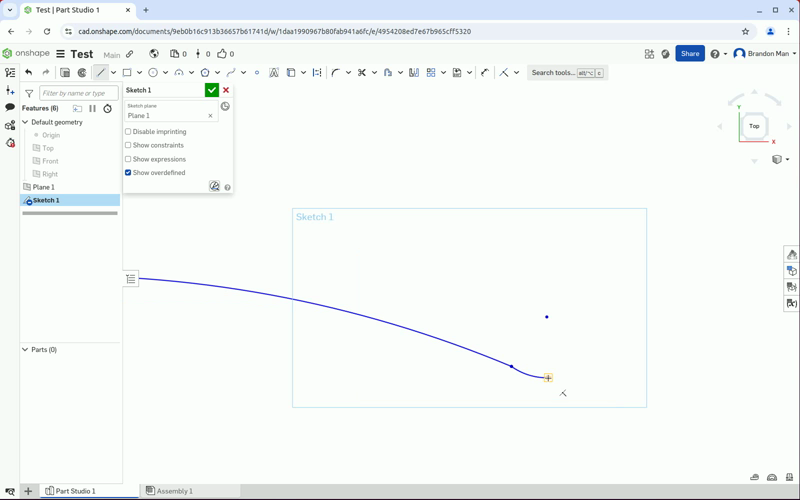
scroll(6)
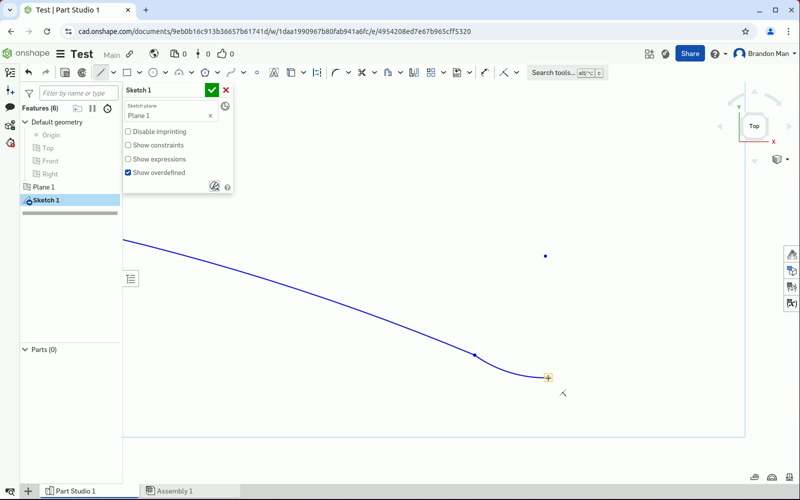
click(548, 377)
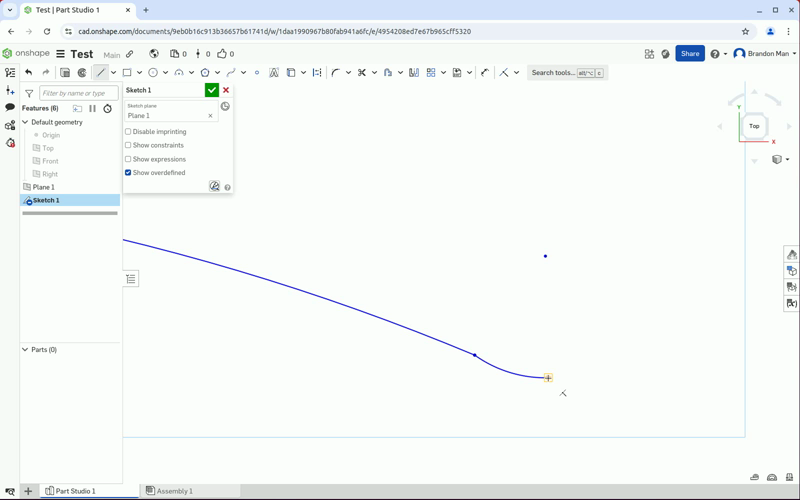
scroll(-6)
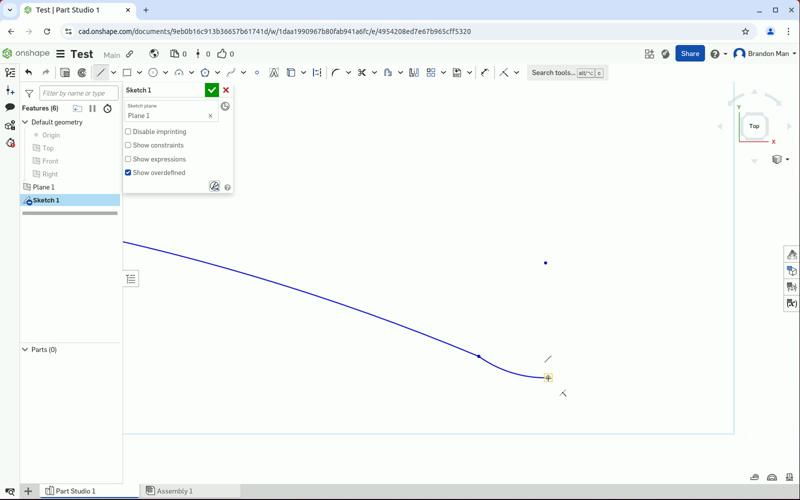
scroll(-6)
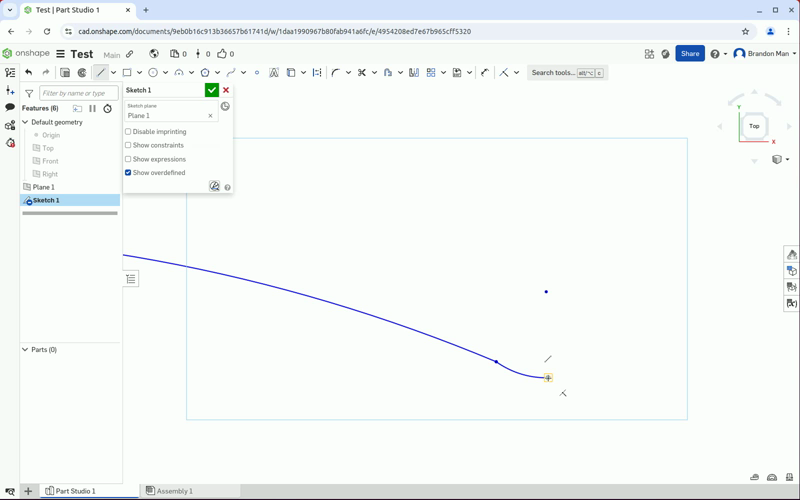
scroll(-6)
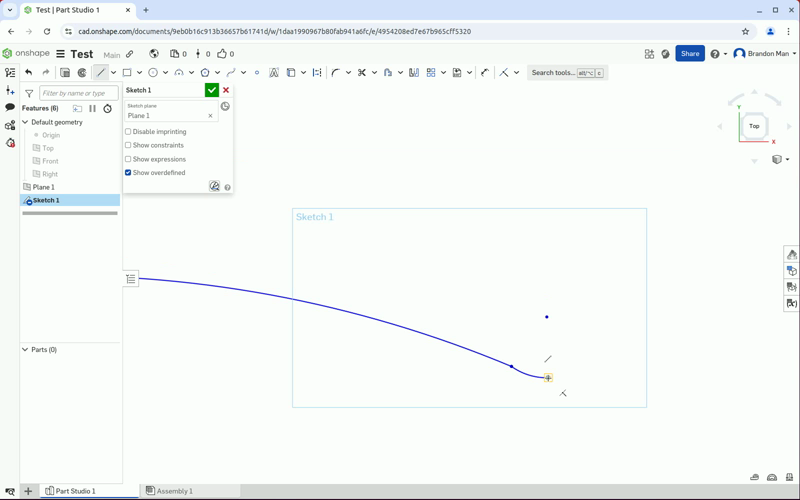
scroll(-6)
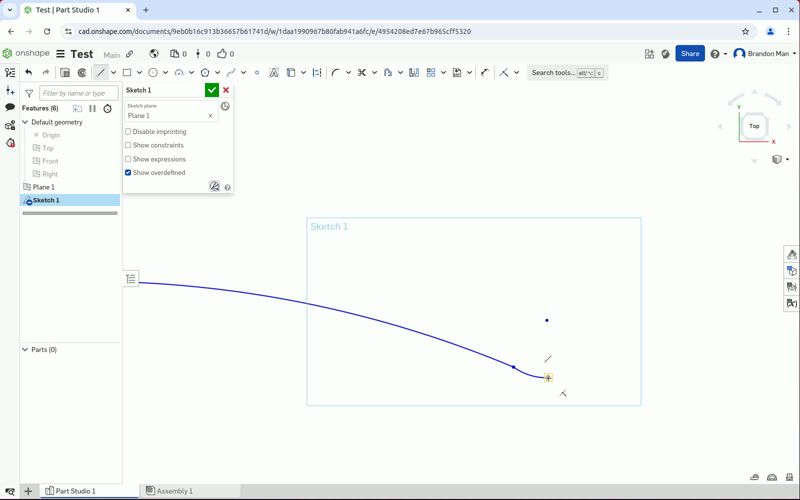
scroll(-6)
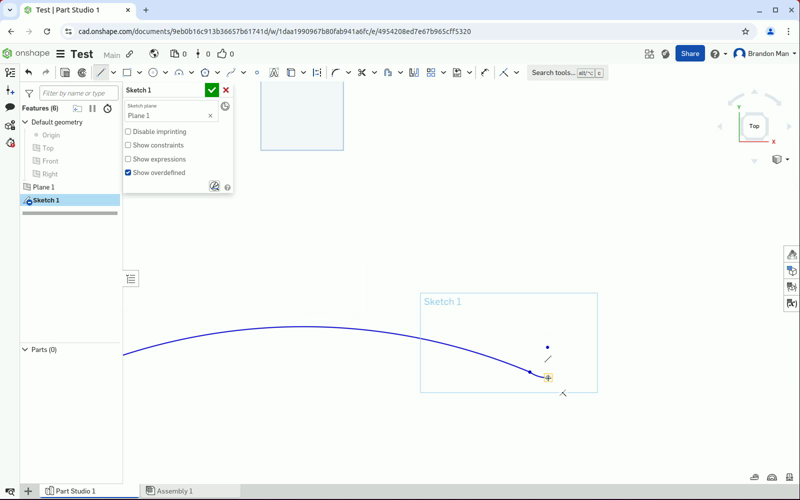
scroll(-6)
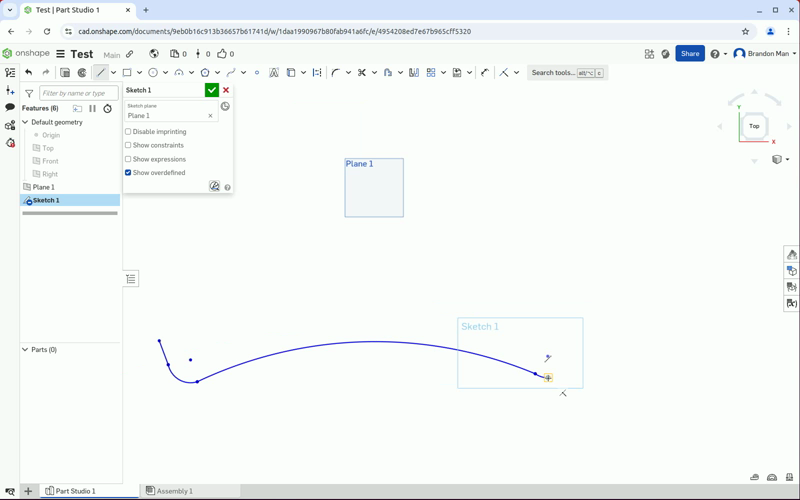
scroll(-6)
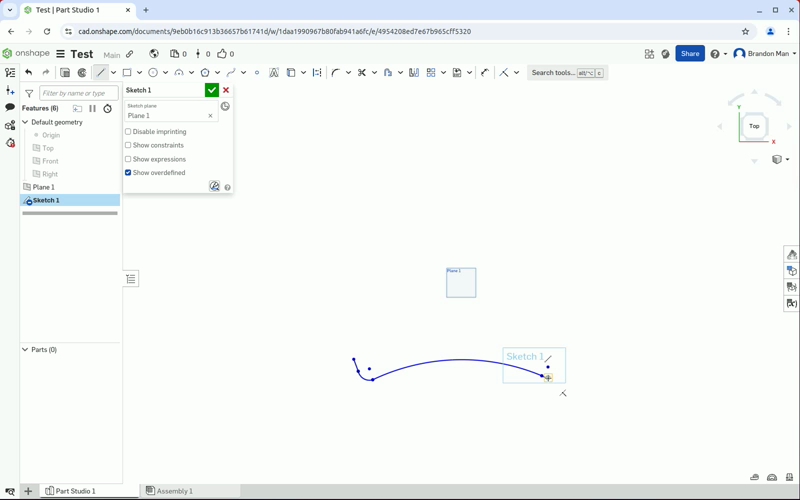
key_down(shift)
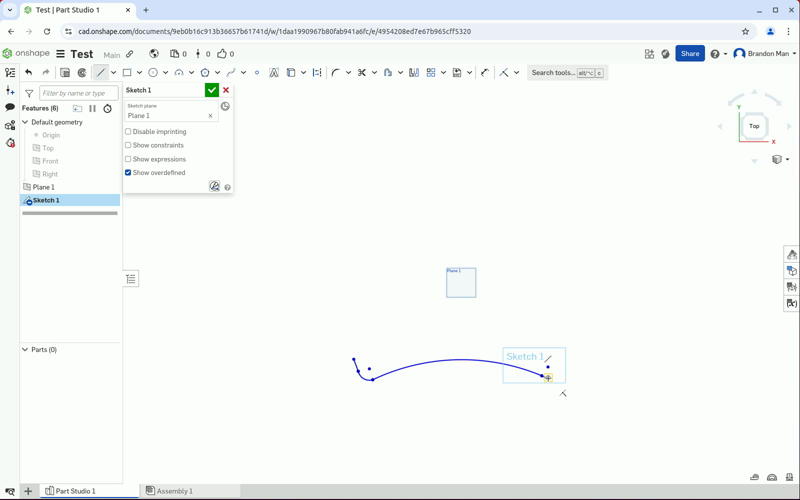
mouse_move(578, 377)
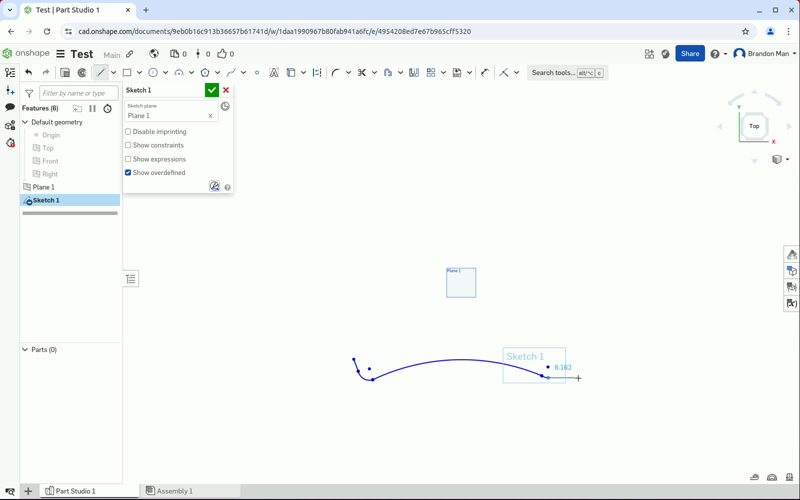
mouse_move(550, 375)
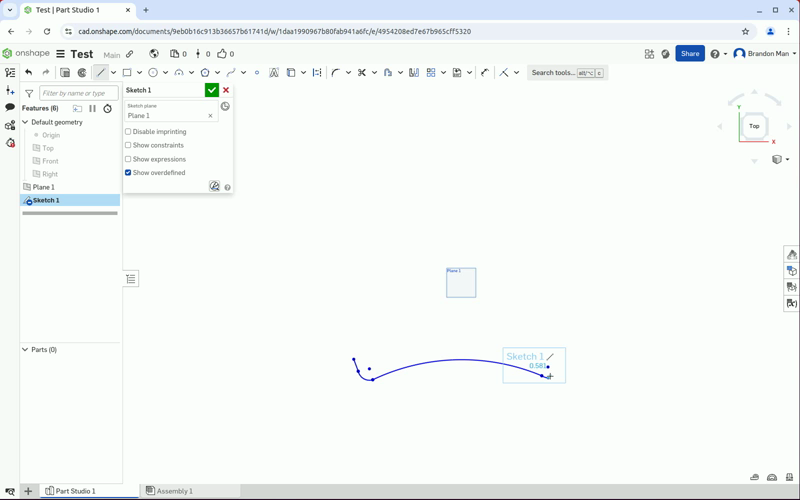
scroll(6)
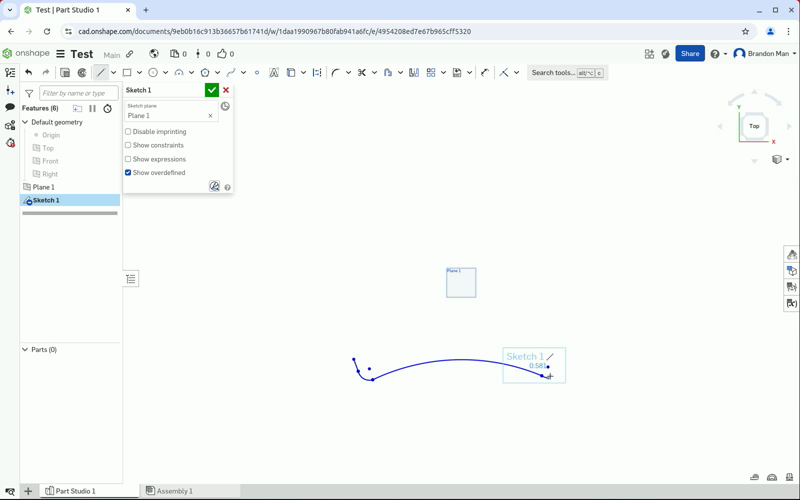
scroll(6)
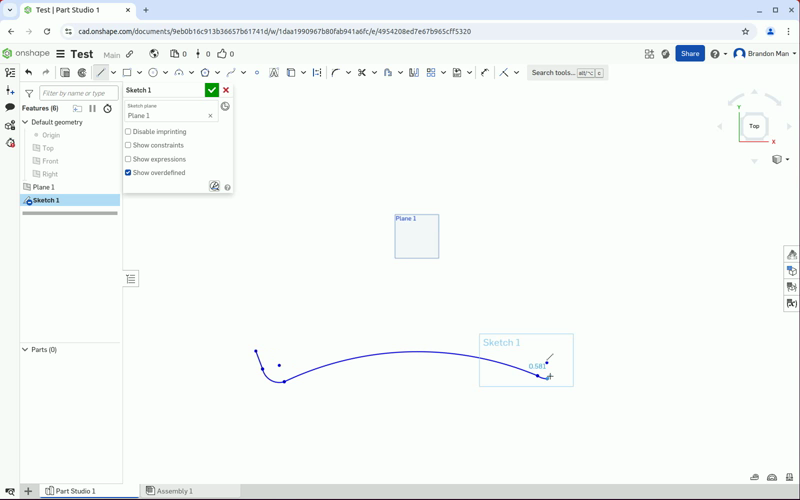
scroll(6)
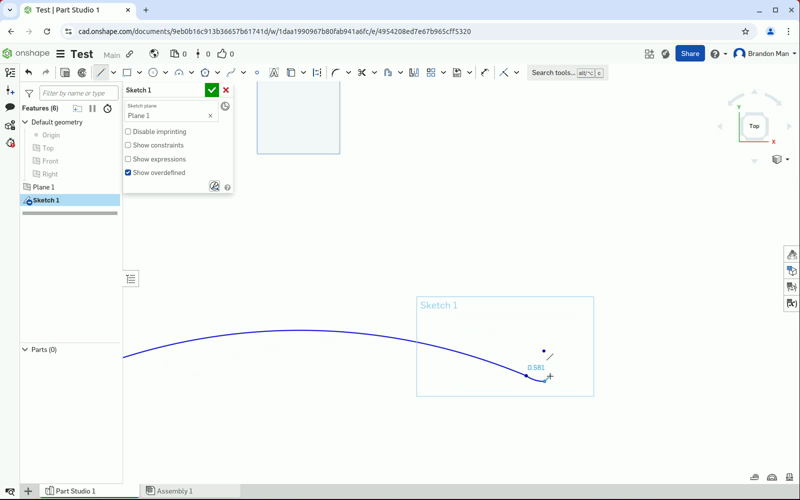
scroll(6)
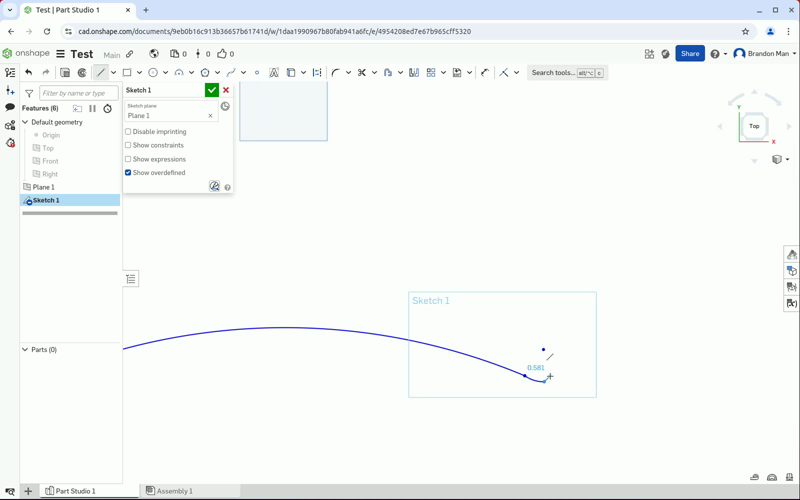
scroll(6)
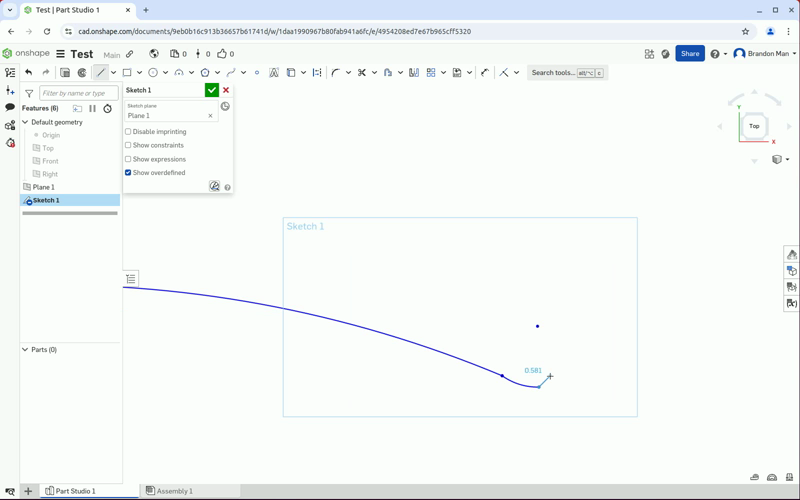
scroll(6)
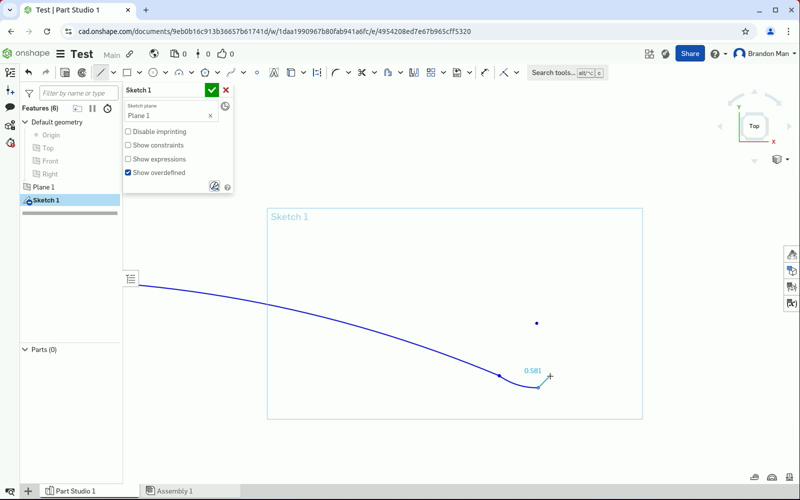
scroll(6)
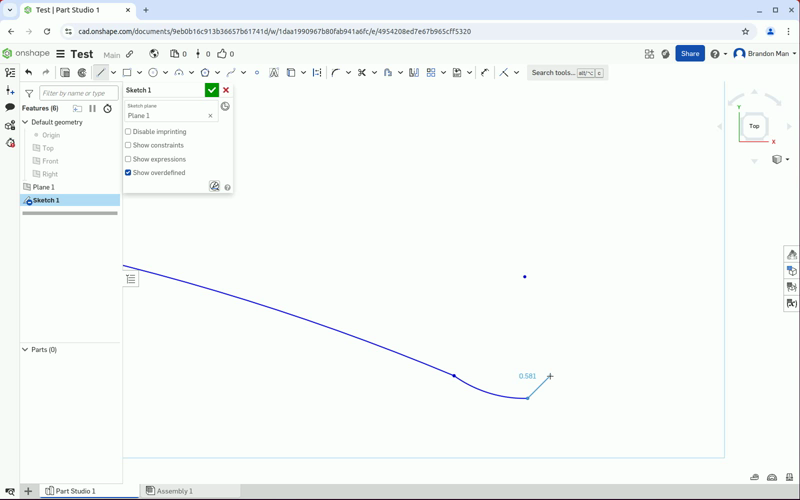
click(550, 375)
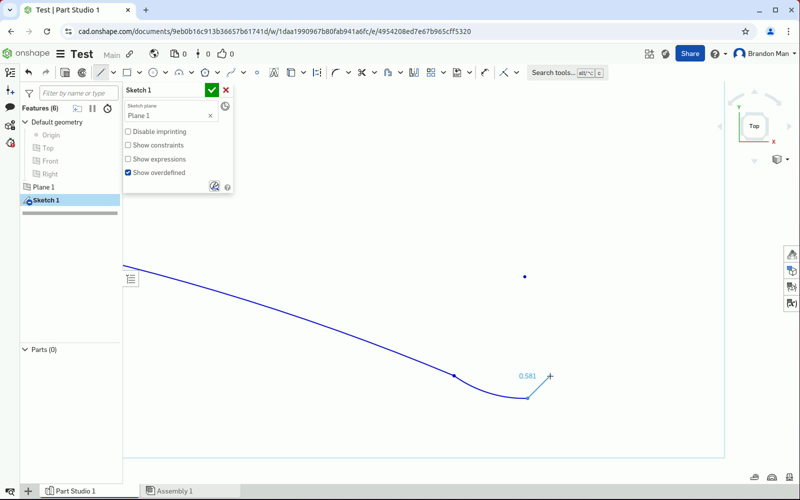
scroll(-6)
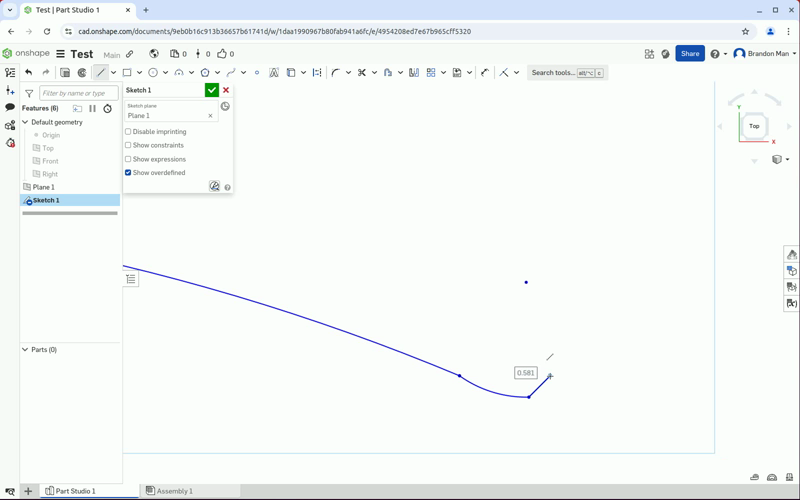
scroll(-6)
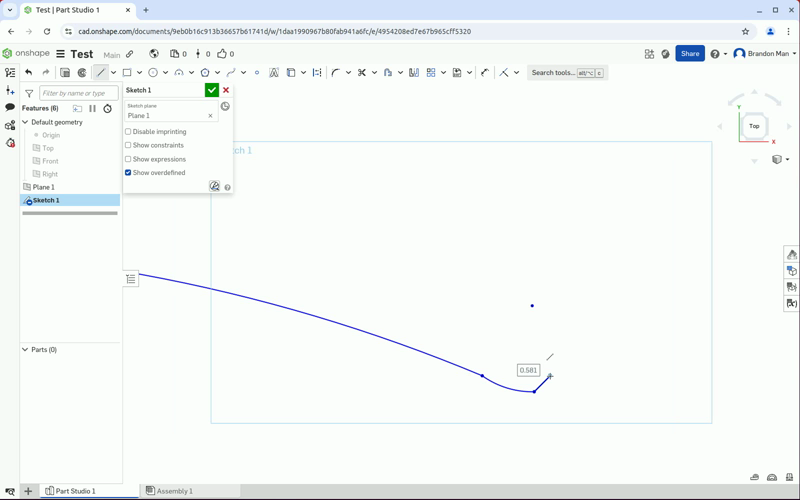
scroll(-6)
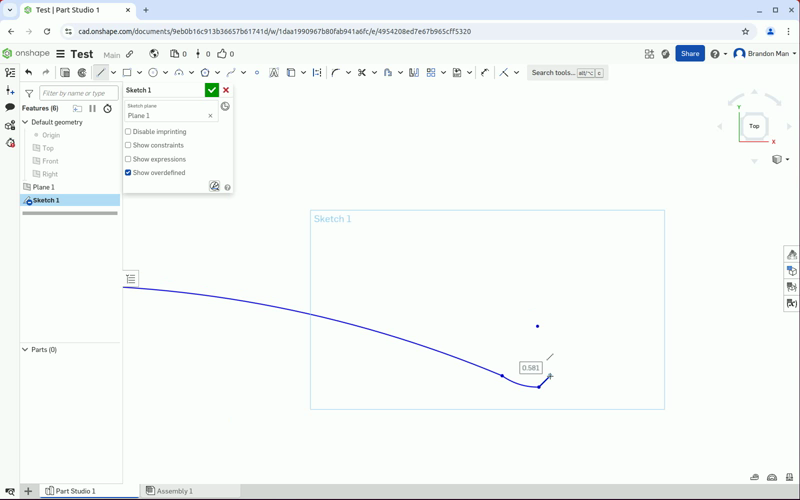
scroll(-6)
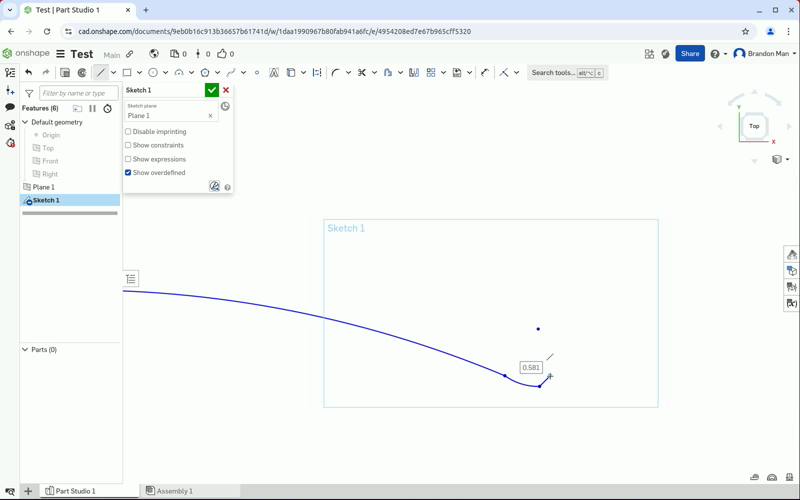
scroll(-6)
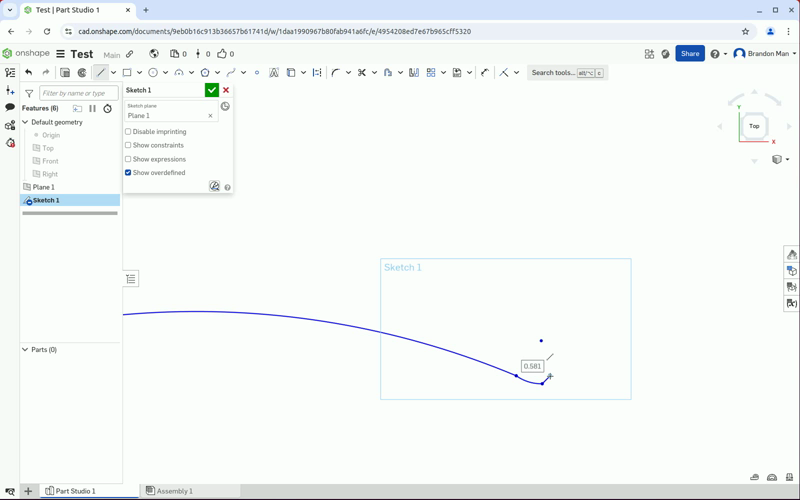
scroll(-6)
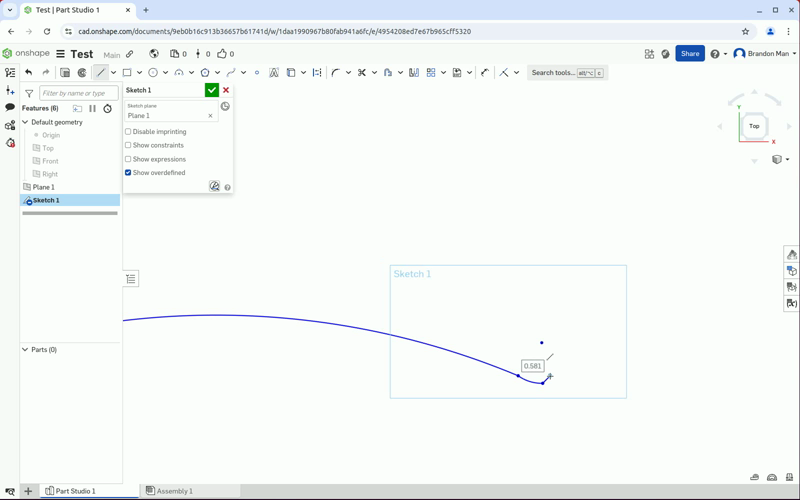
scroll(-6)
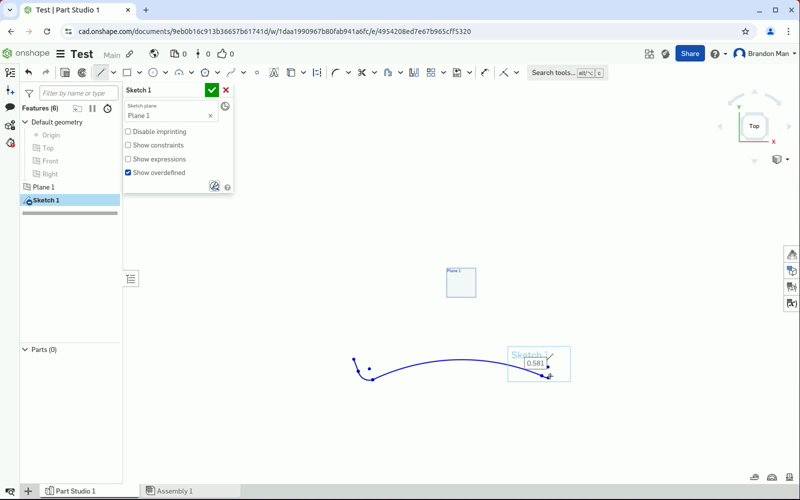
key_up(shift)
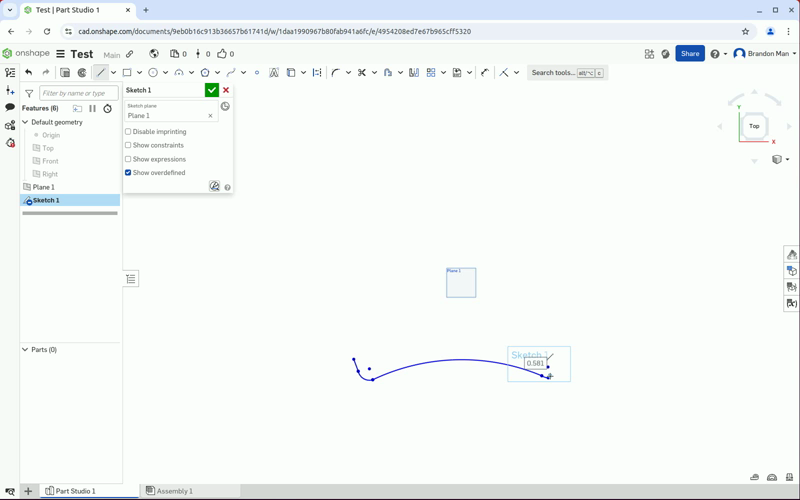
key_down(shift)
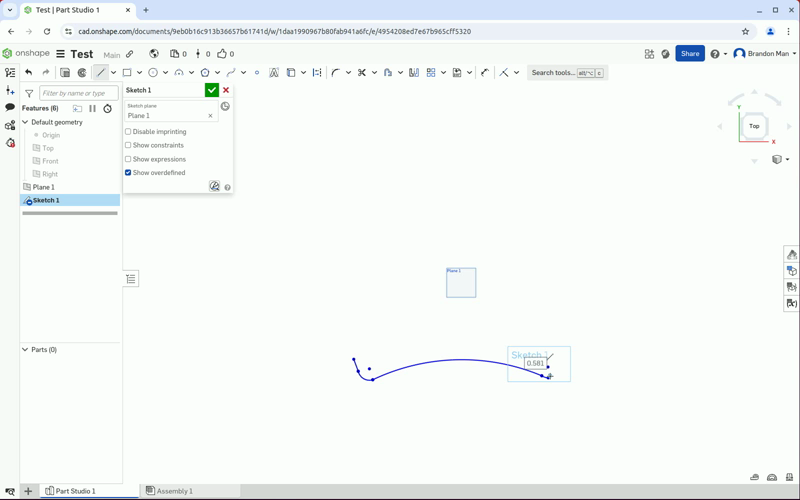
mouse_move(580, 375)
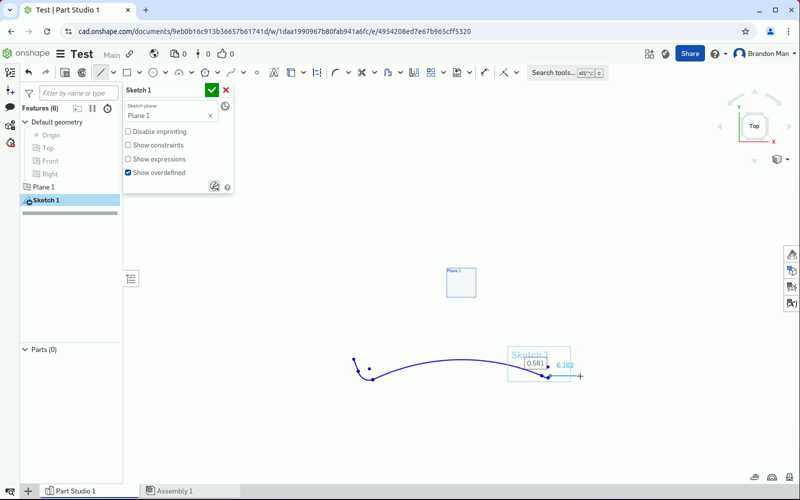
mouse_move(543, 350)
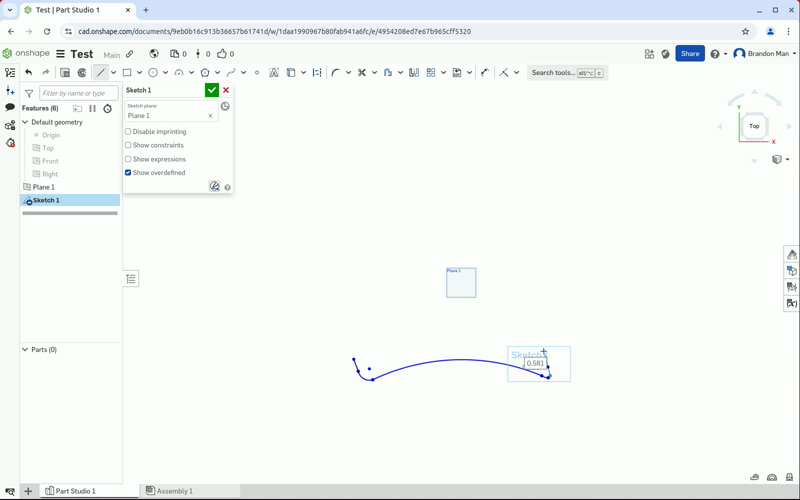
click(543, 350)
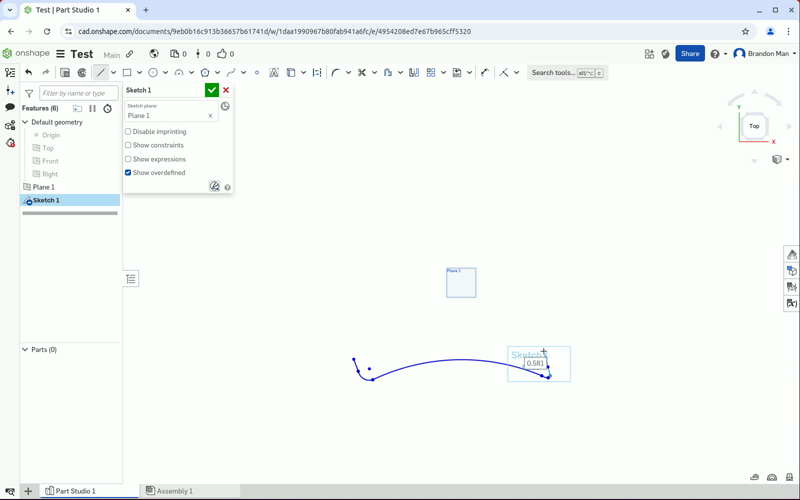
key_up(shift)
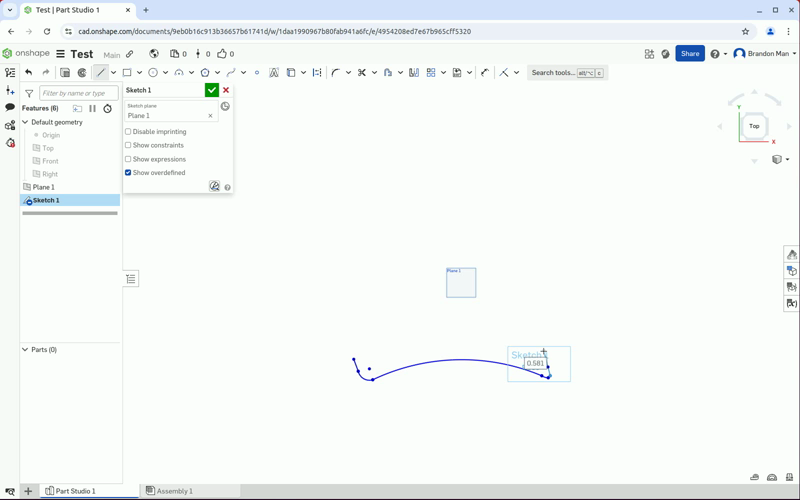
key(esc)
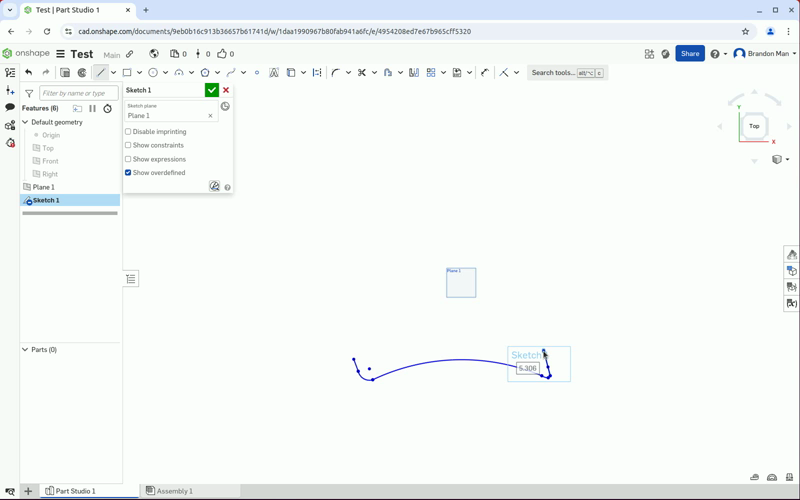
key(a)
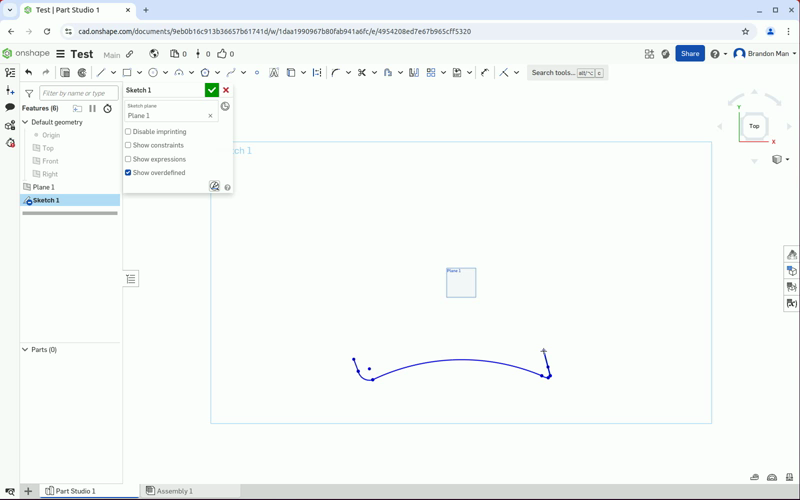
mouse_move(543, 350)
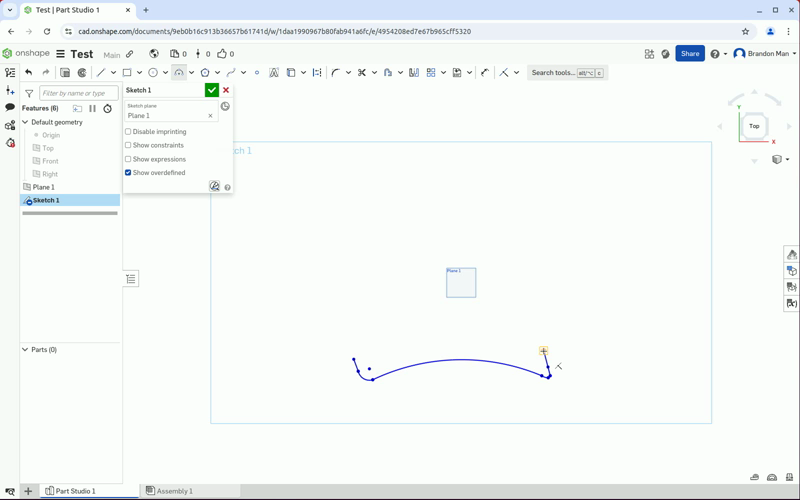
click(543, 350)
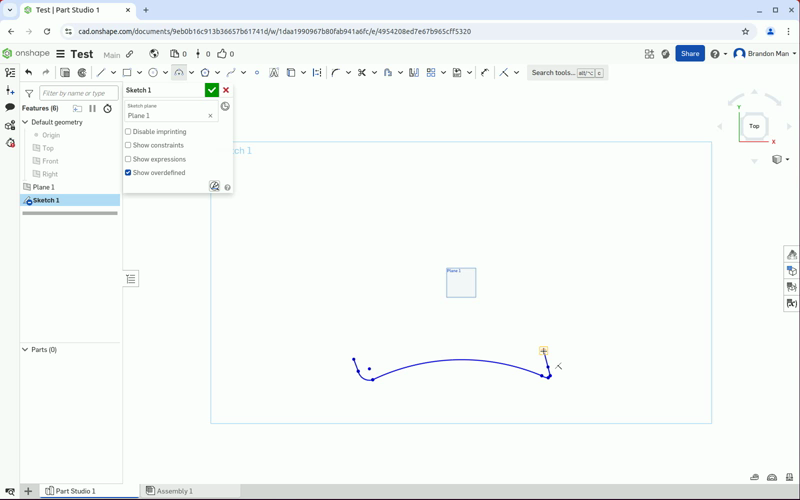
key_down(shift)
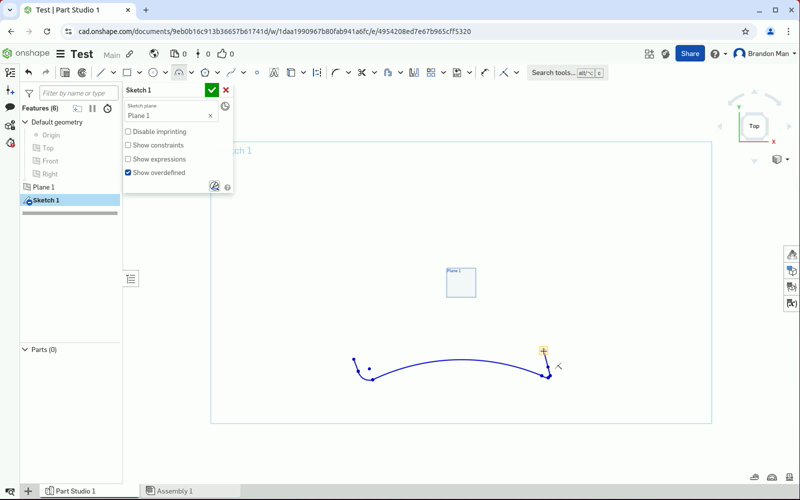
mouse_move(543, 348)
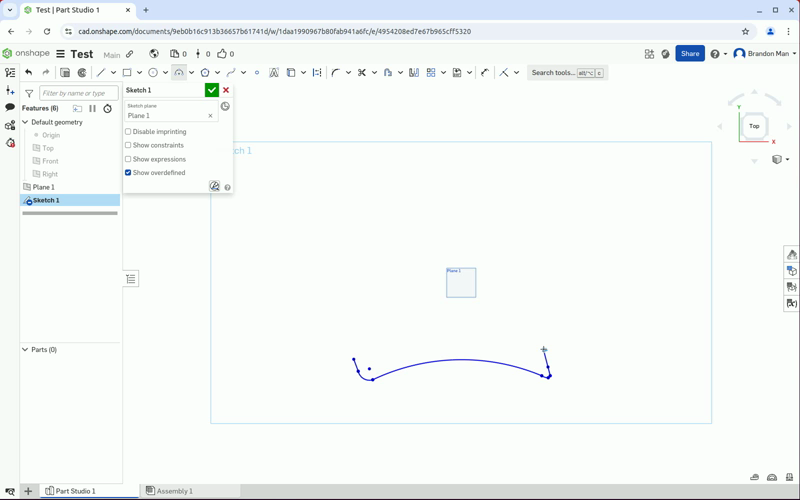
scroll(6)
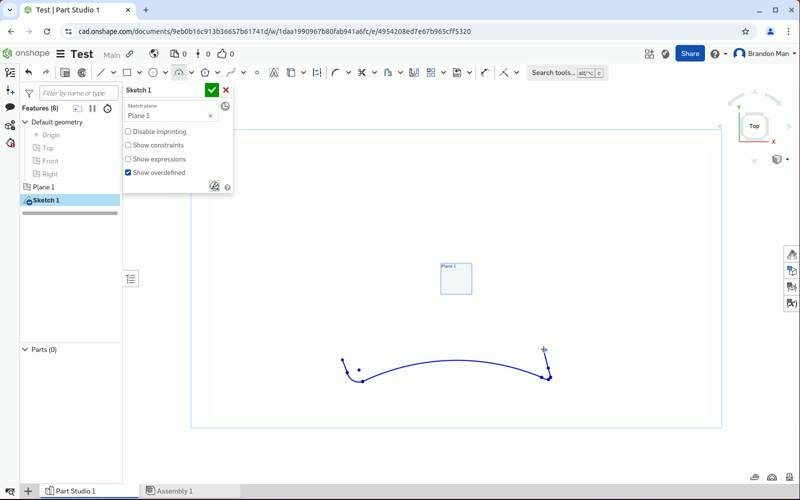
scroll(6)
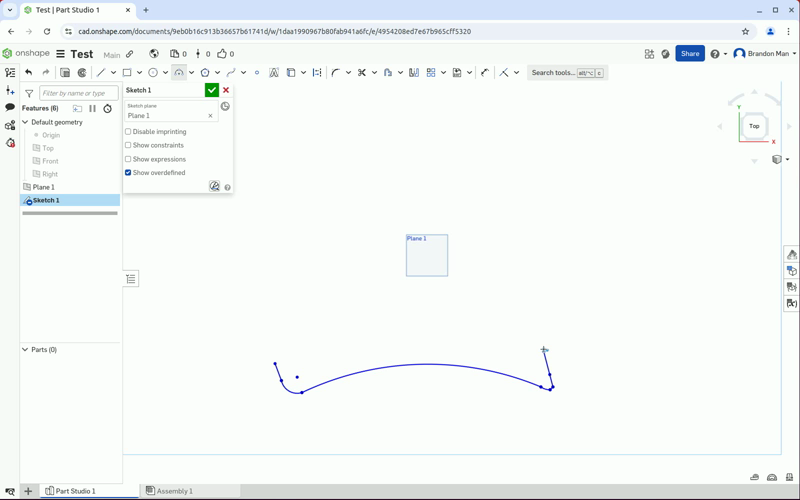
scroll(6)
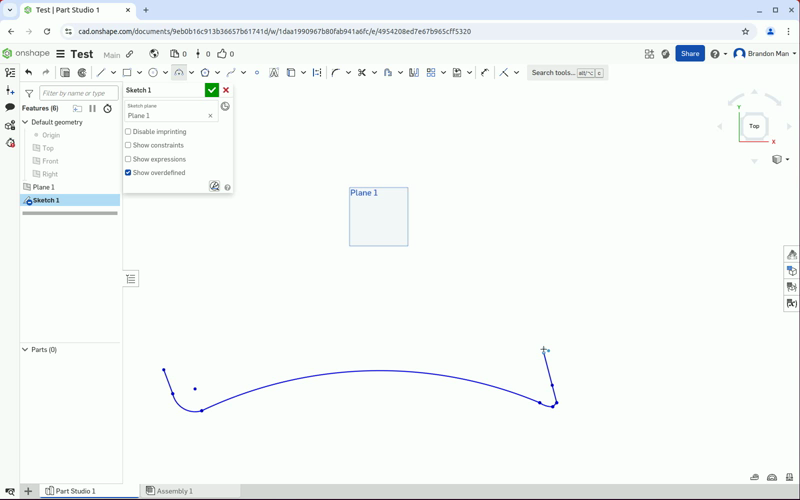
scroll(6)
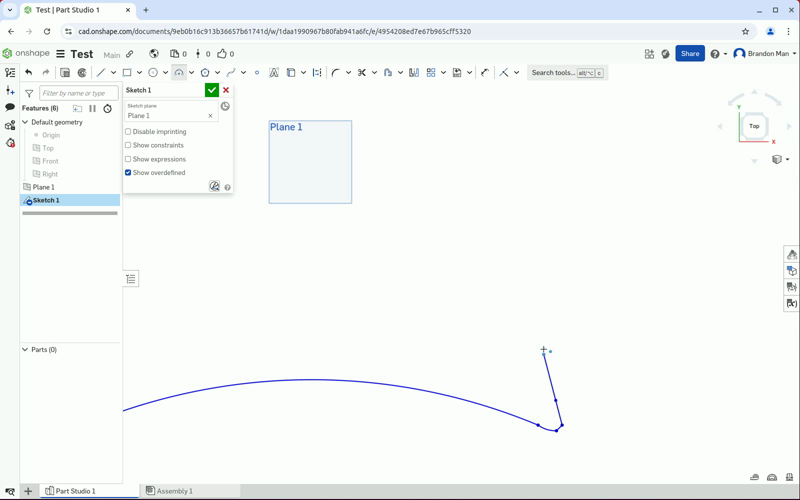
scroll(6)
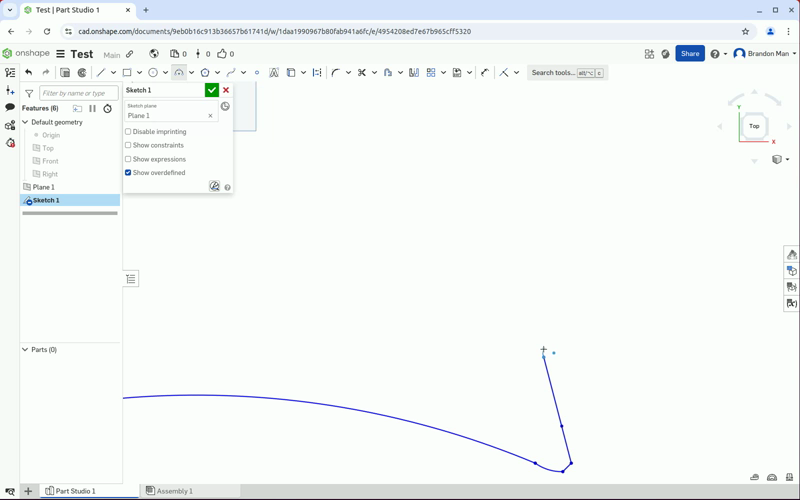
scroll(6)
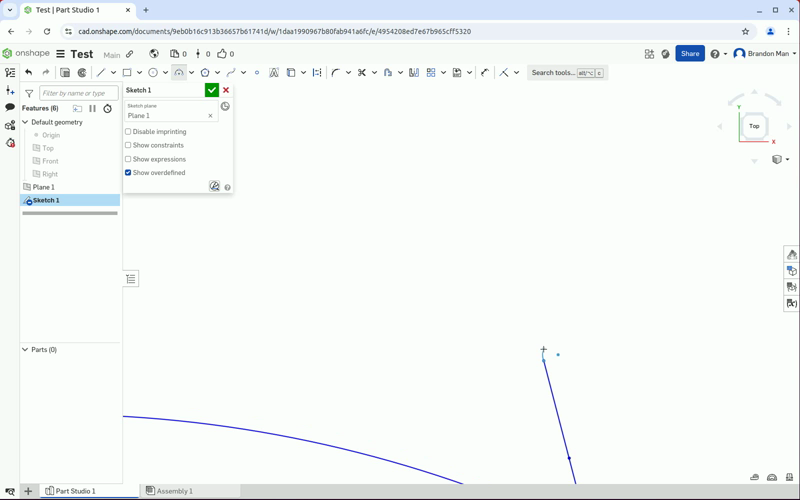
scroll(6)
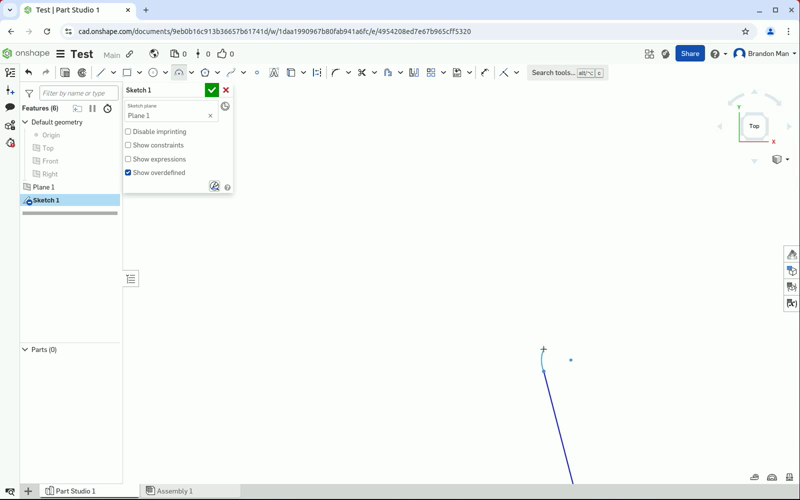
click(543, 348)
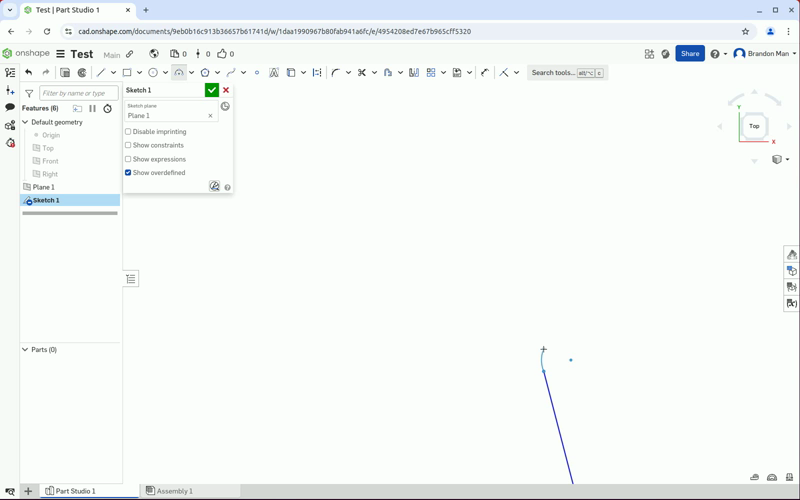
scroll(-6)
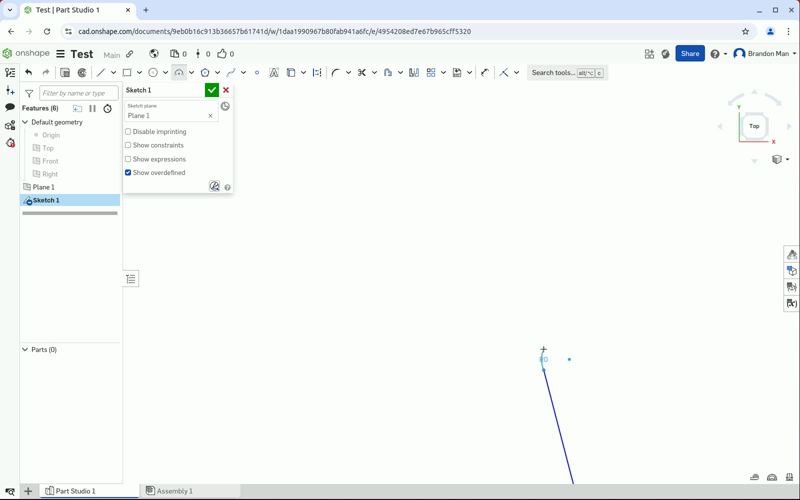
scroll(-6)
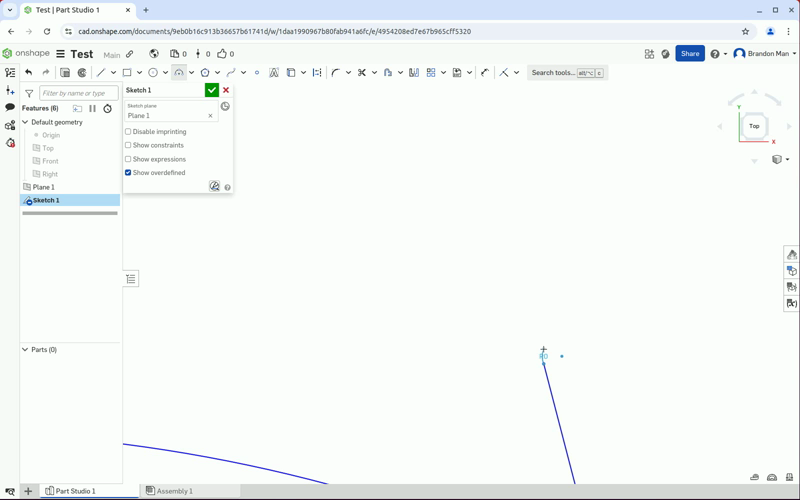
scroll(-6)
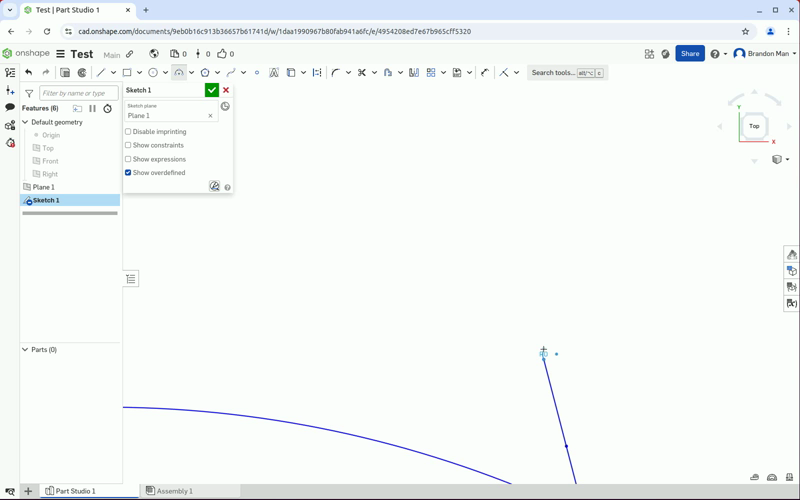
scroll(-6)
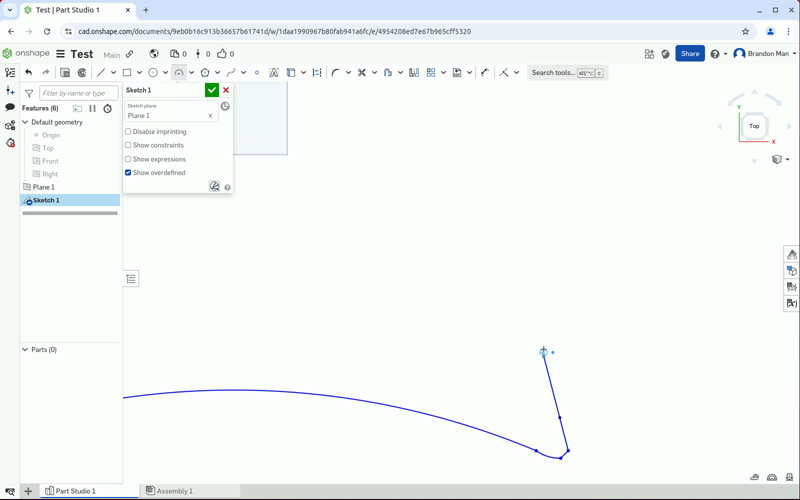
scroll(-6)
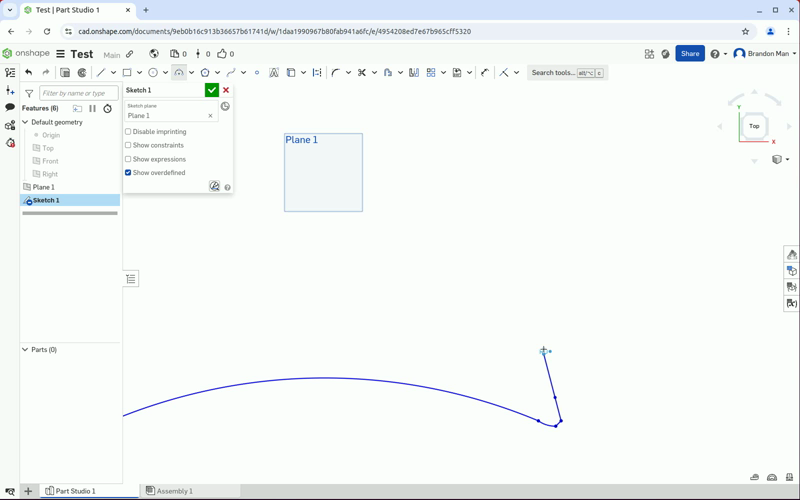
scroll(-6)
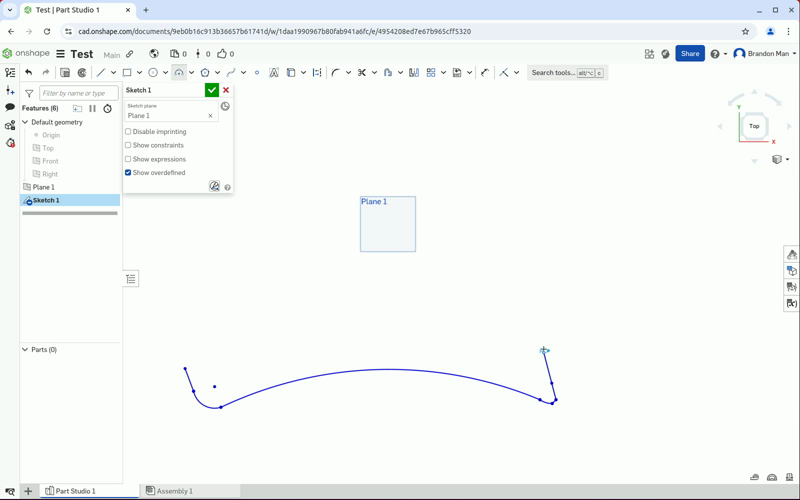
scroll(-6)
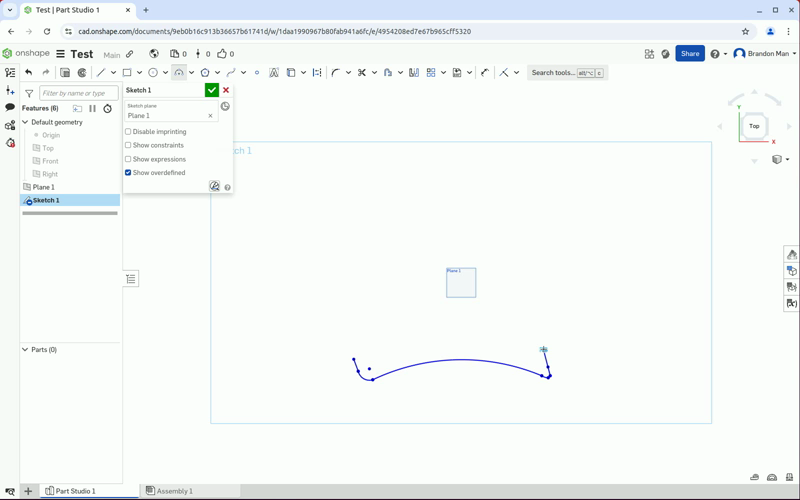
mouse_move(544, 349)
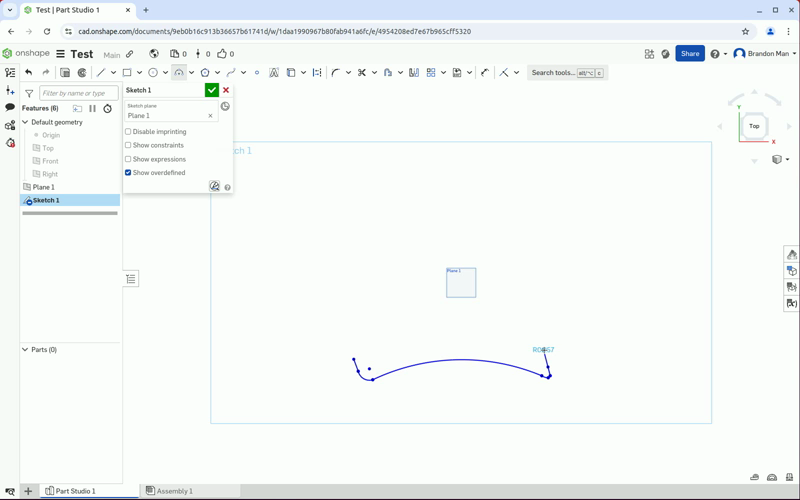
scroll(6)
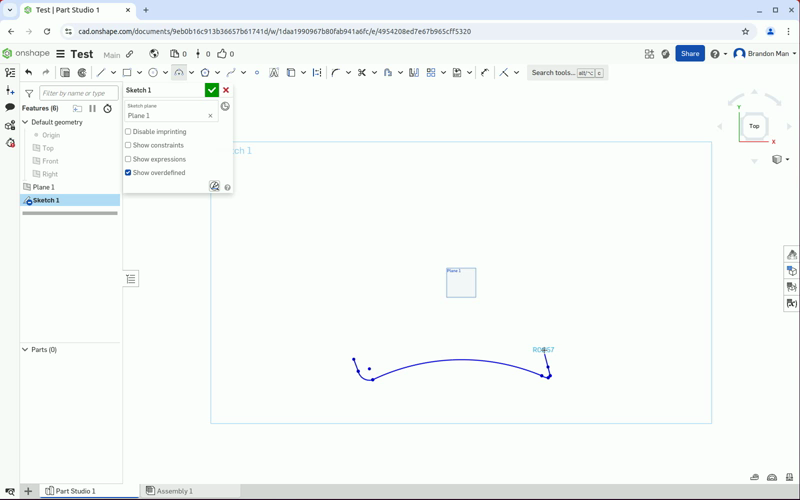
scroll(6)
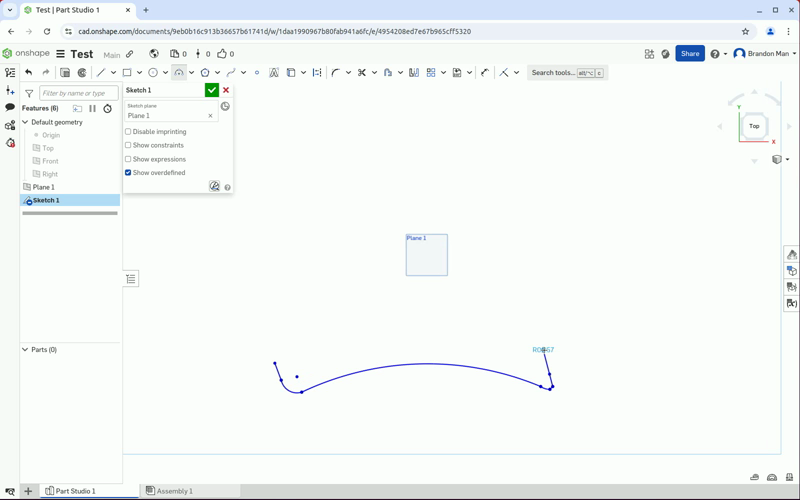
scroll(6)
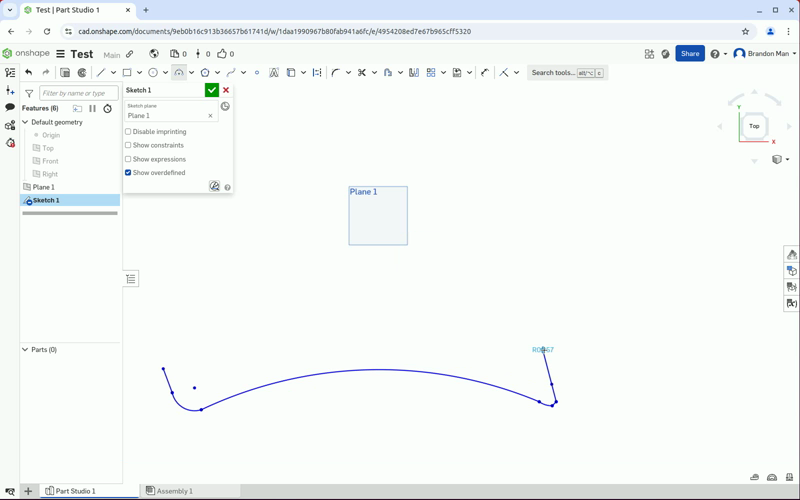
scroll(6)
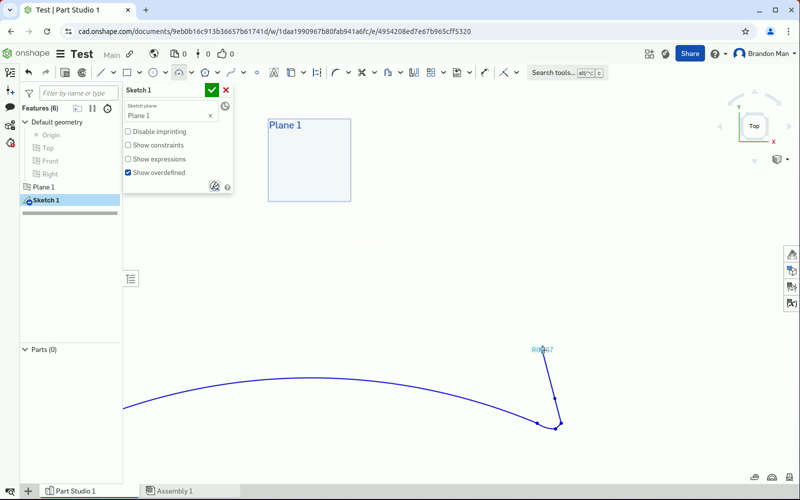
scroll(6)
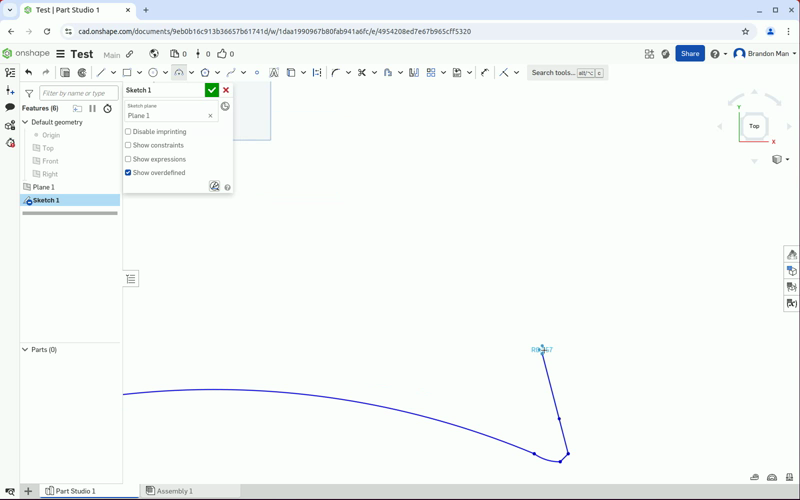
scroll(6)
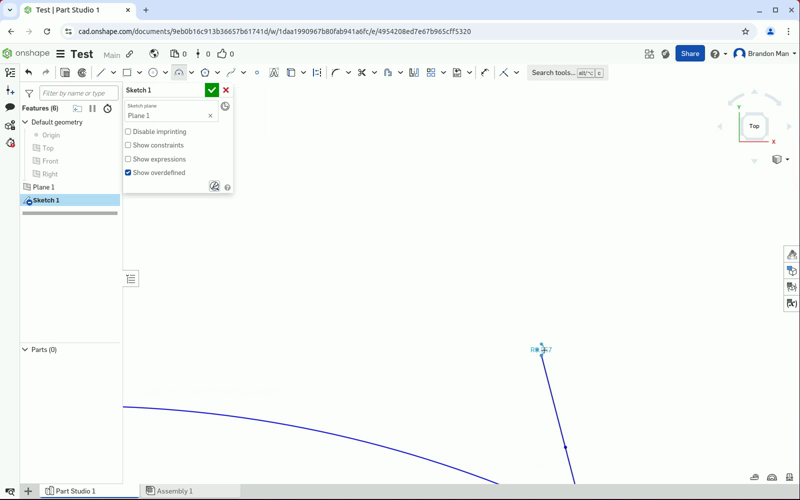
scroll(6)
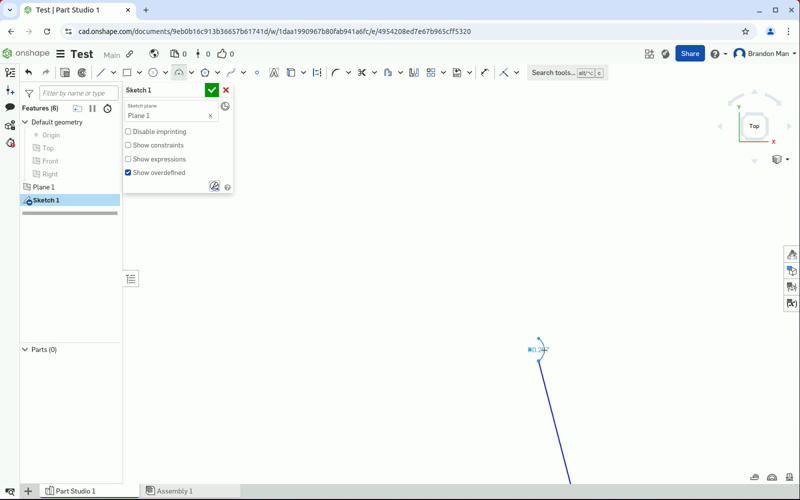
click(544, 349)
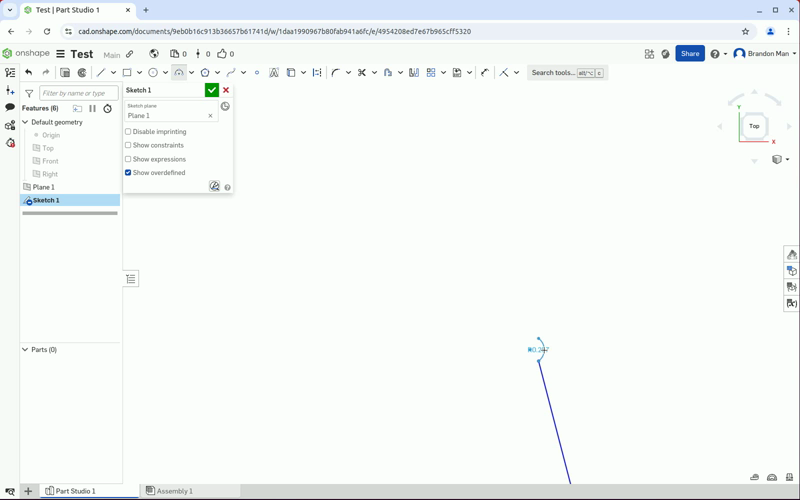
scroll(-6)
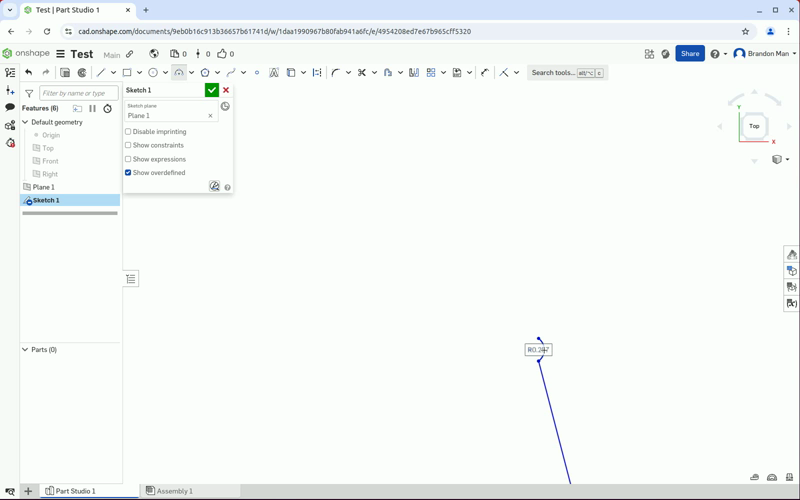
scroll(-6)
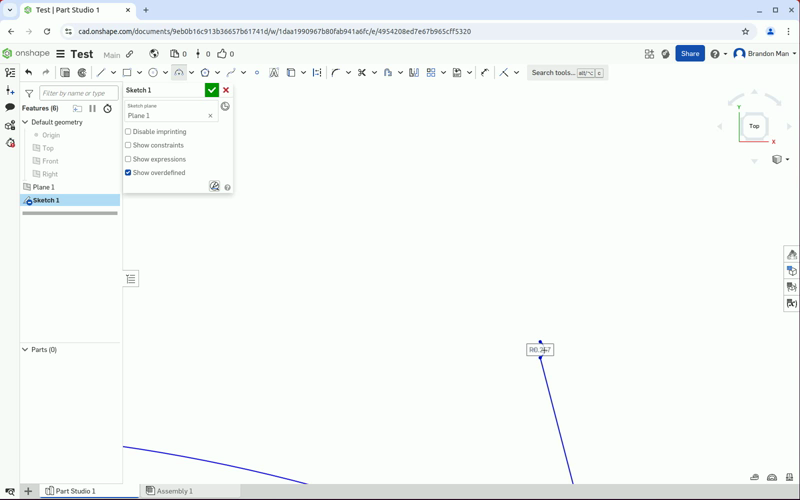
scroll(-6)
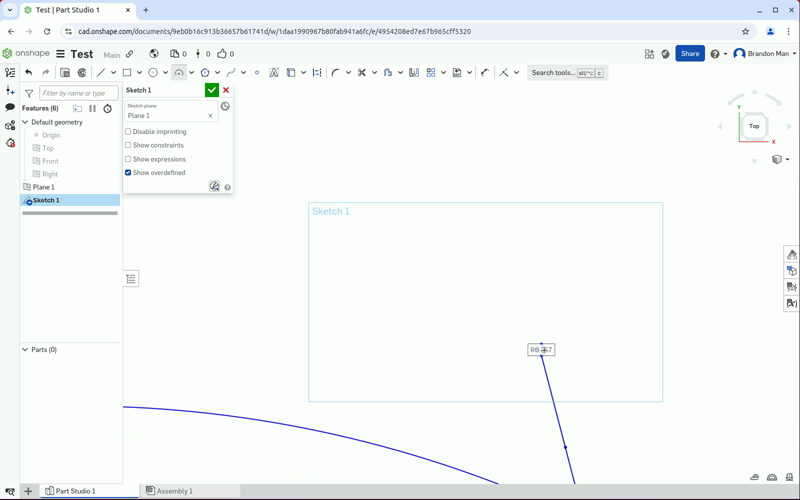
scroll(-6)
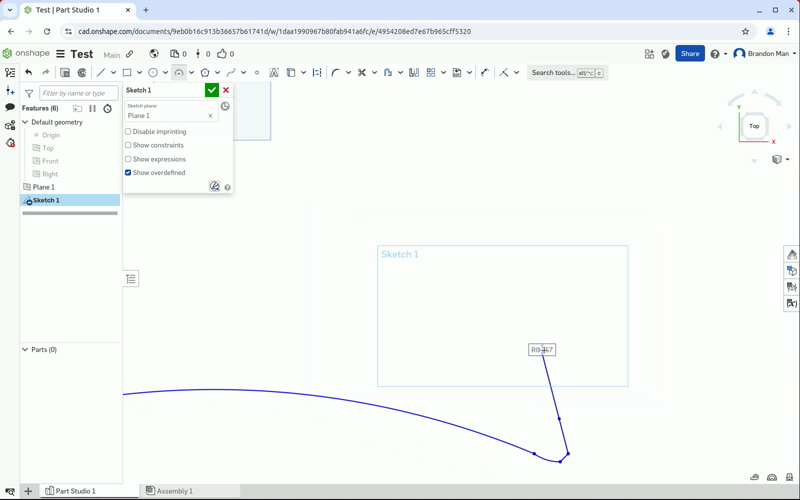
scroll(-6)
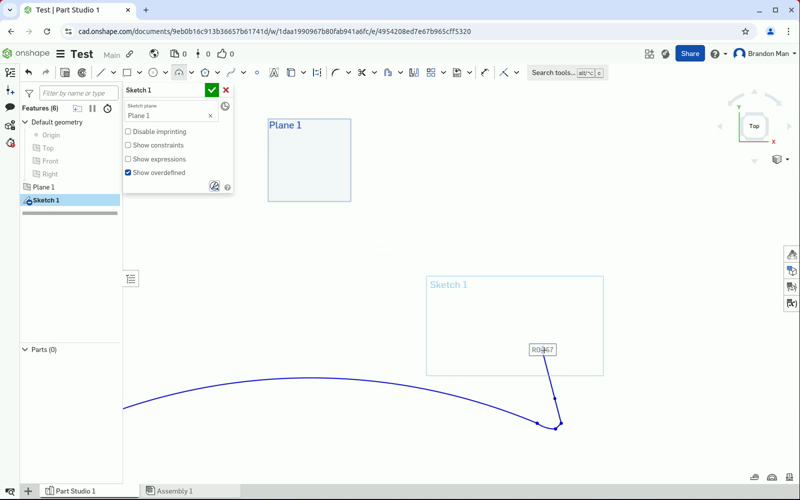
scroll(-6)
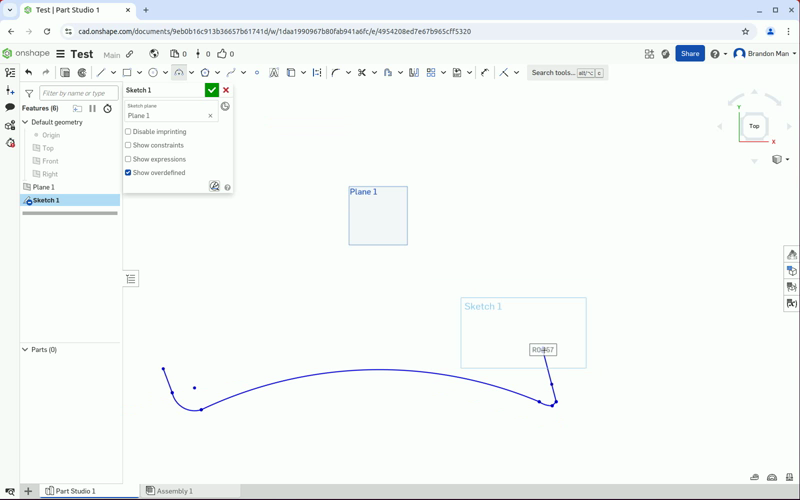
scroll(-6)
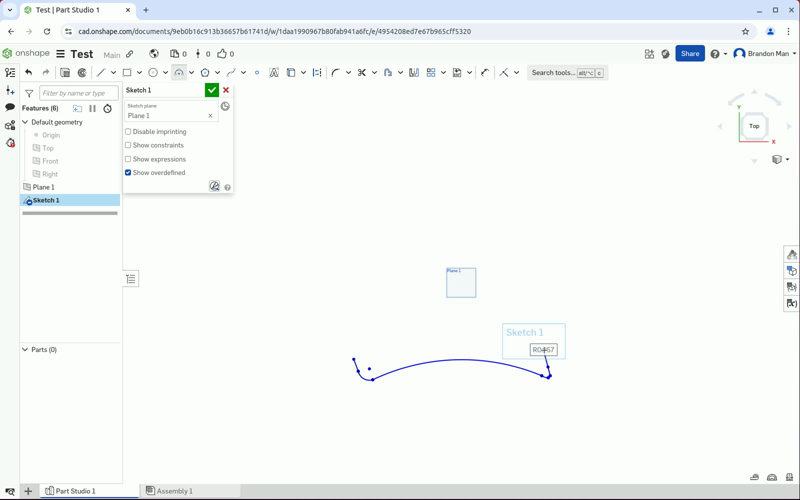
key_up(shift)
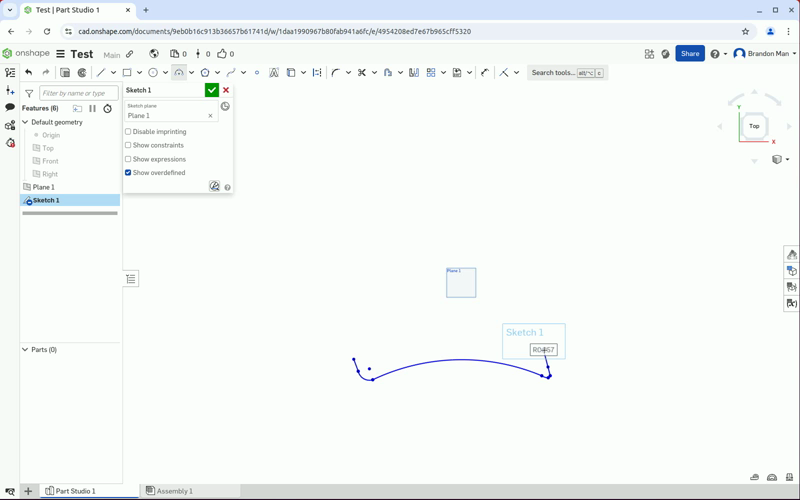
mouse_move(543, 348)
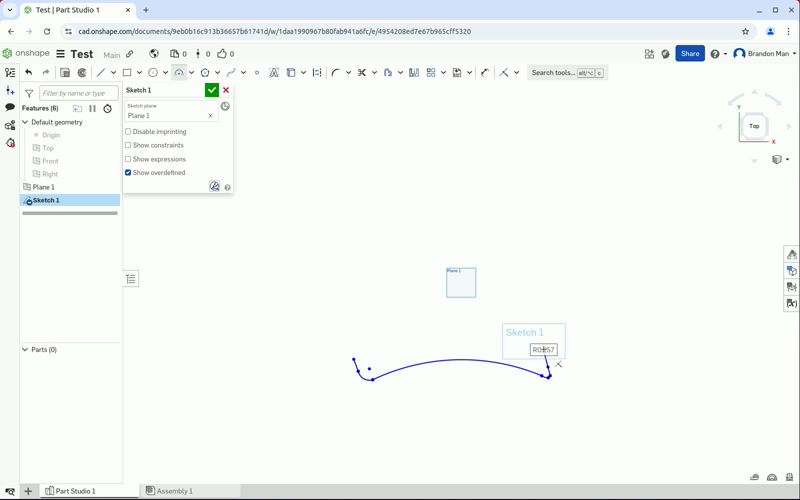
scroll(6)
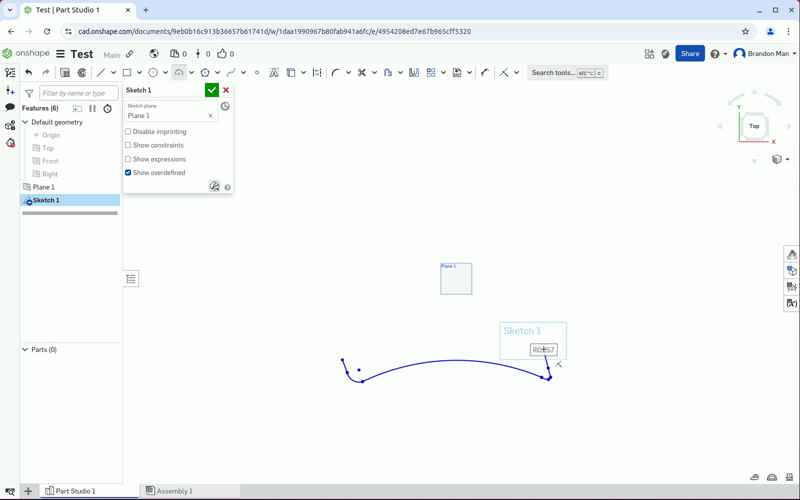
scroll(6)
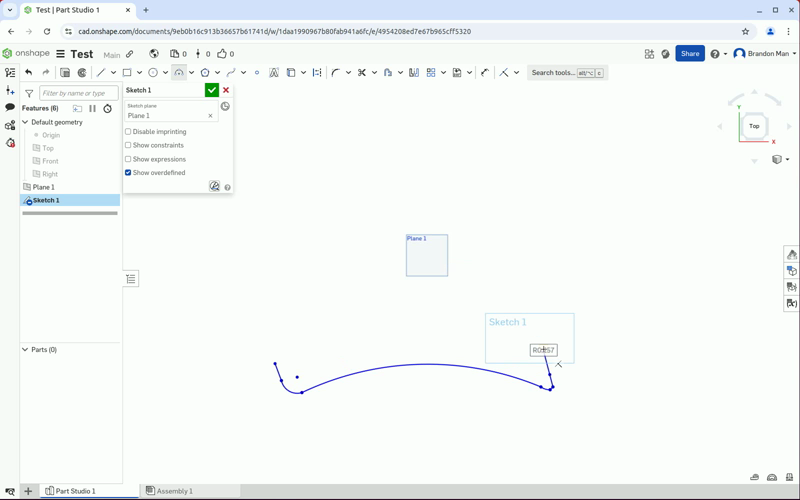
scroll(6)
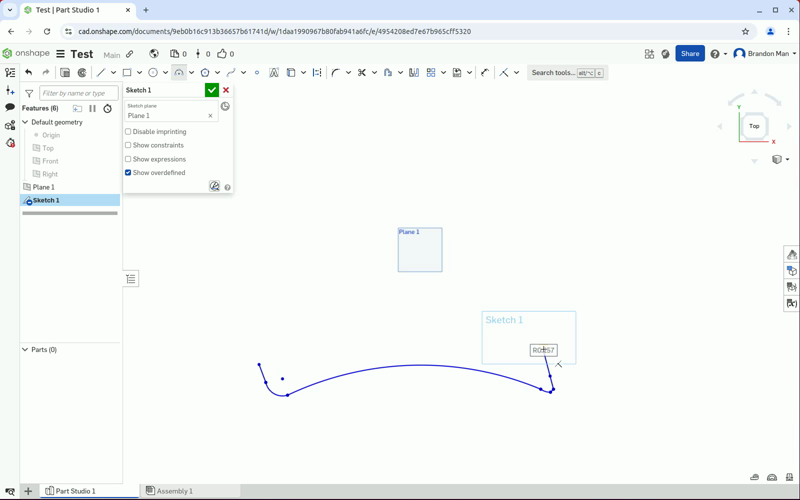
scroll(6)
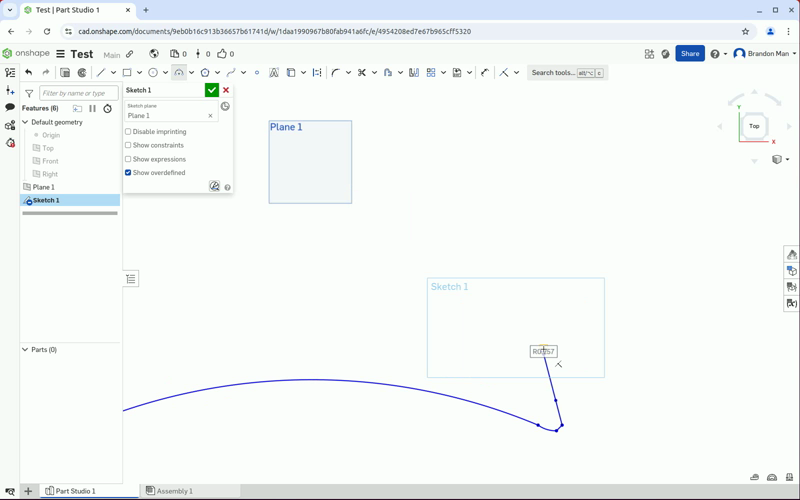
scroll(6)
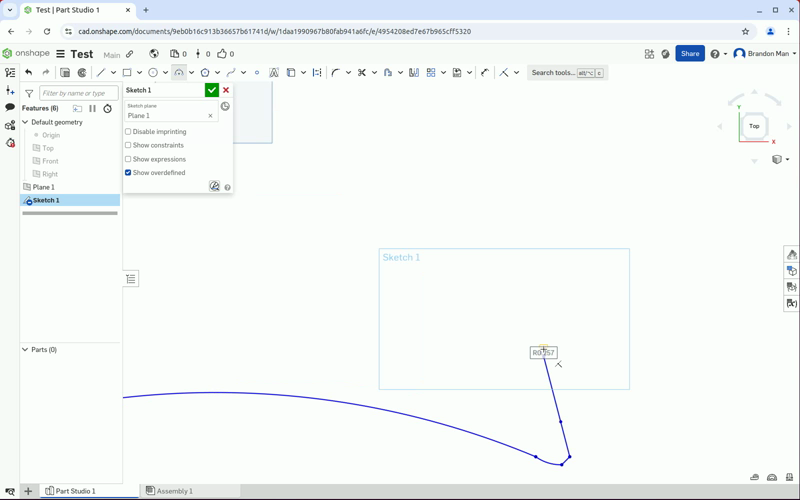
scroll(6)
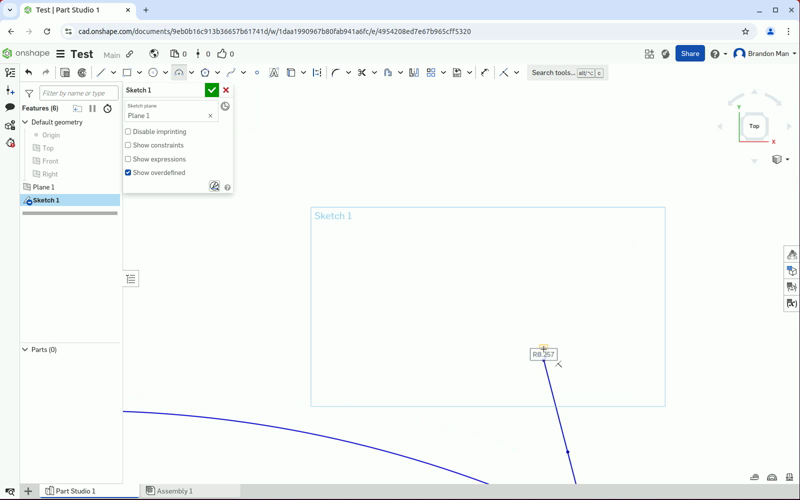
scroll(6)
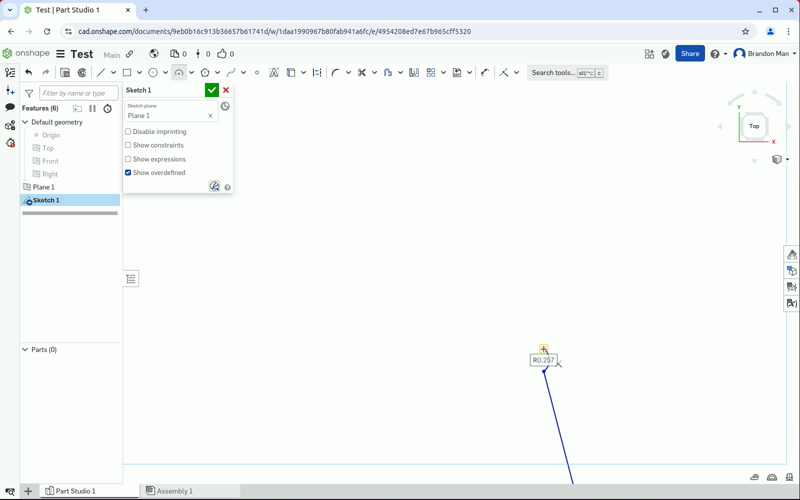
click(543, 348)
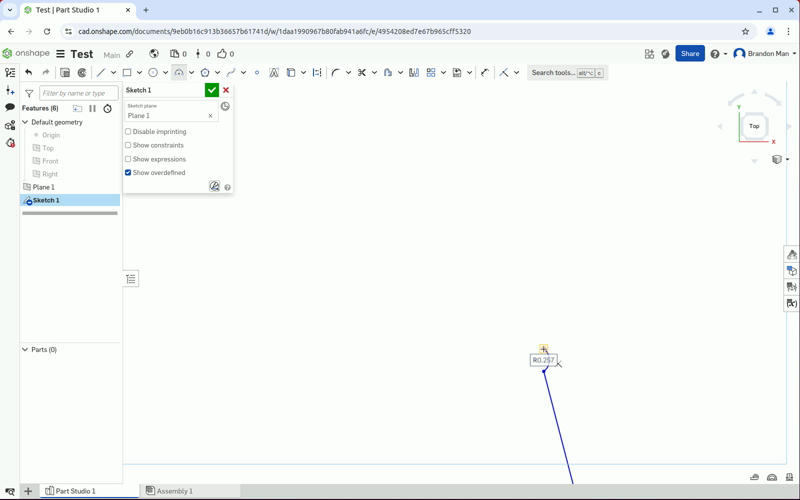
scroll(-6)
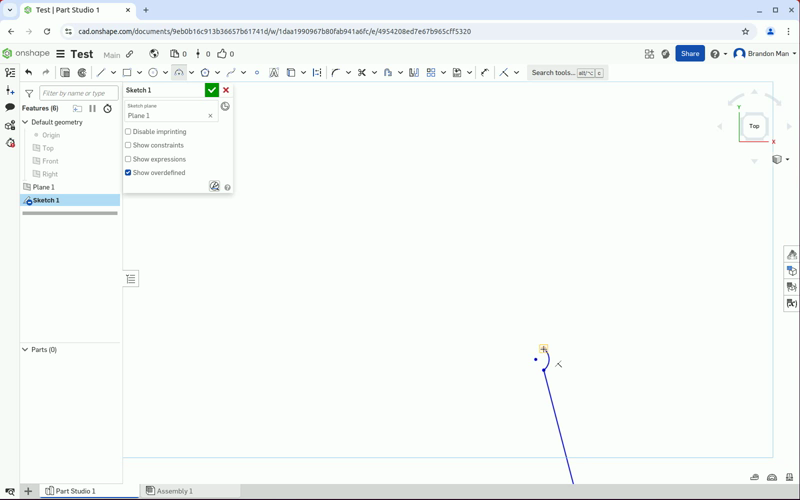
scroll(-6)
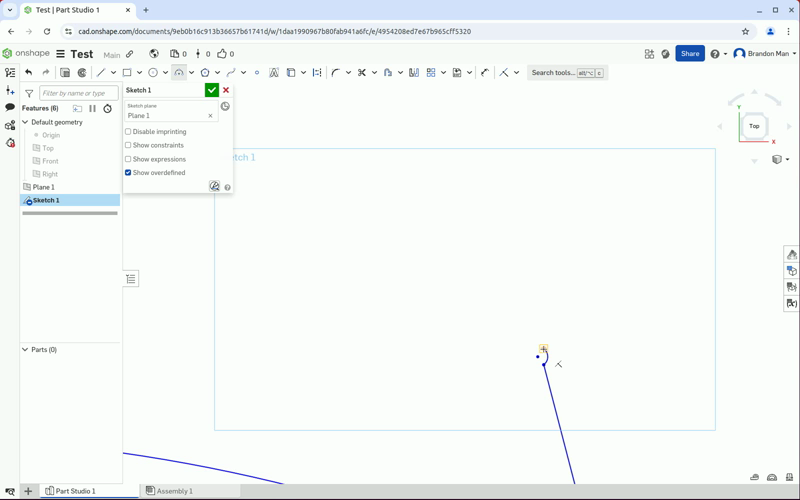
scroll(-6)
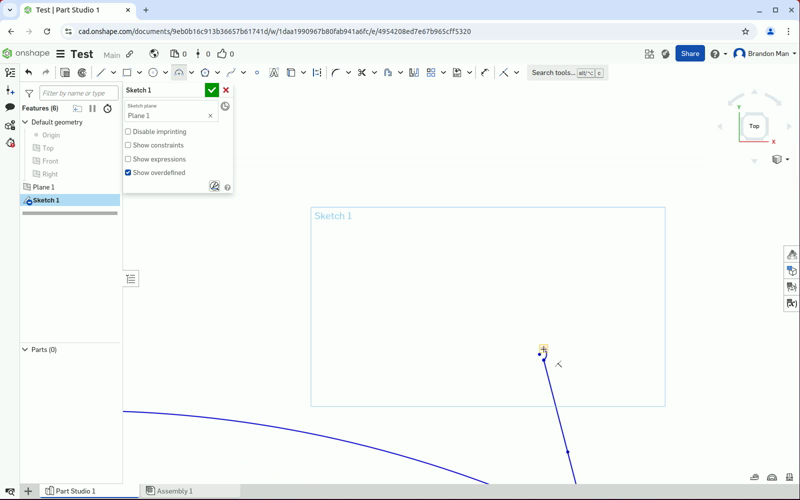
scroll(-6)
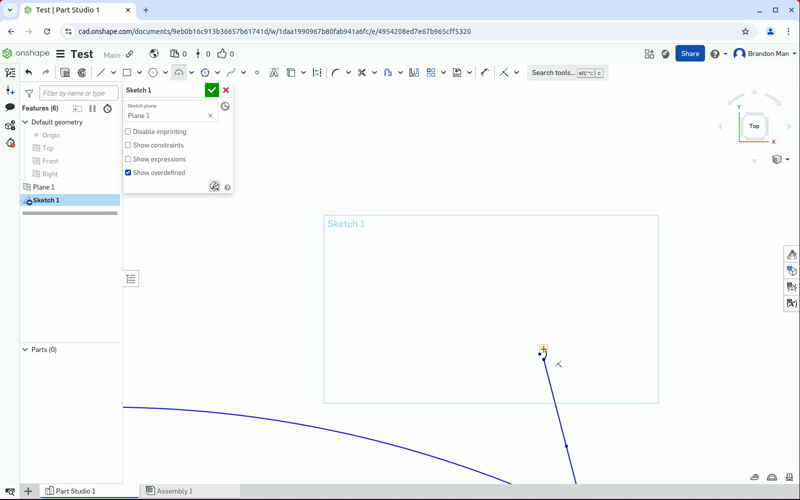
scroll(-6)
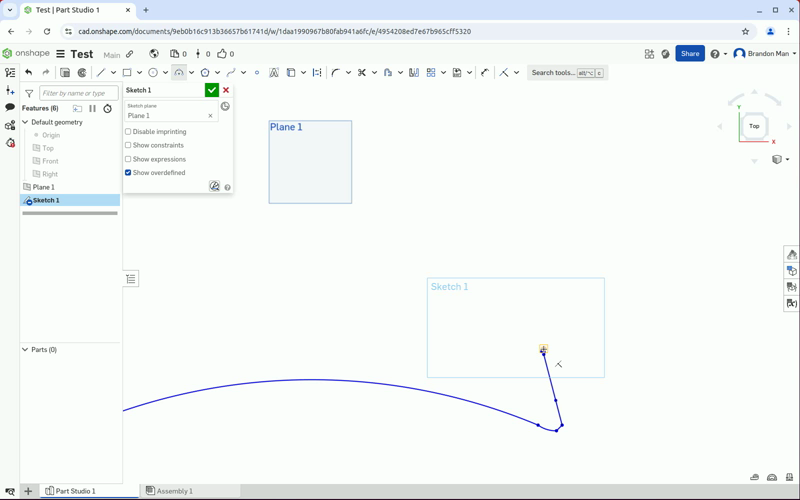
scroll(-6)
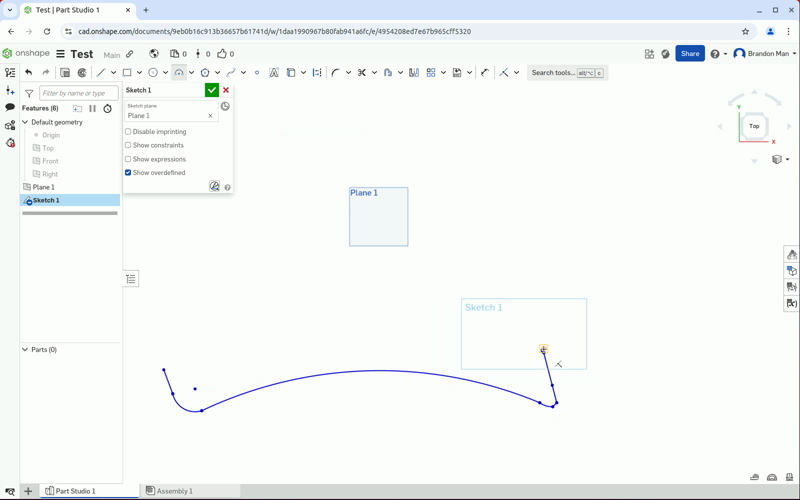
scroll(-6)
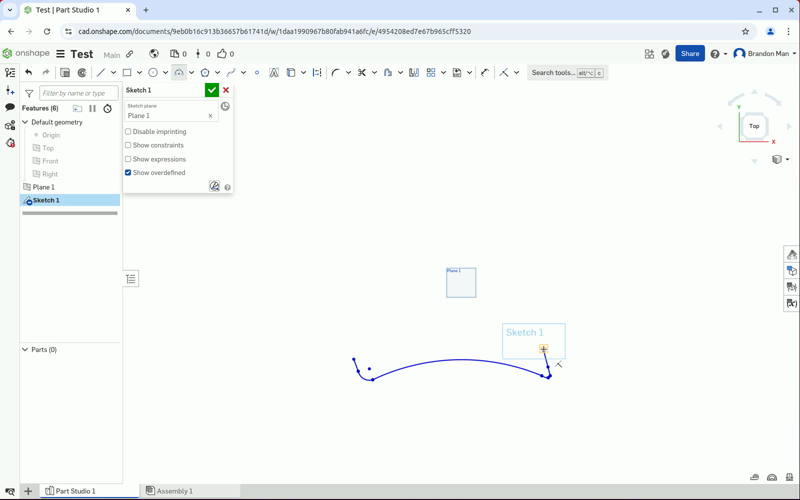
key_down(shift)
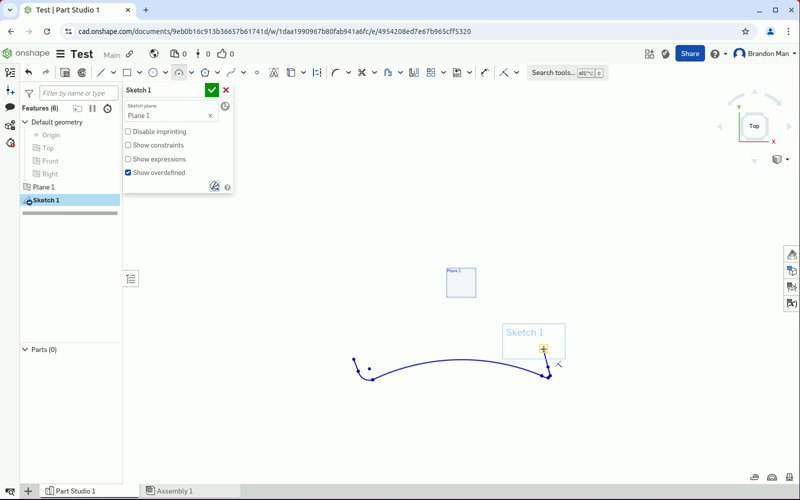
mouse_move(356, 357)
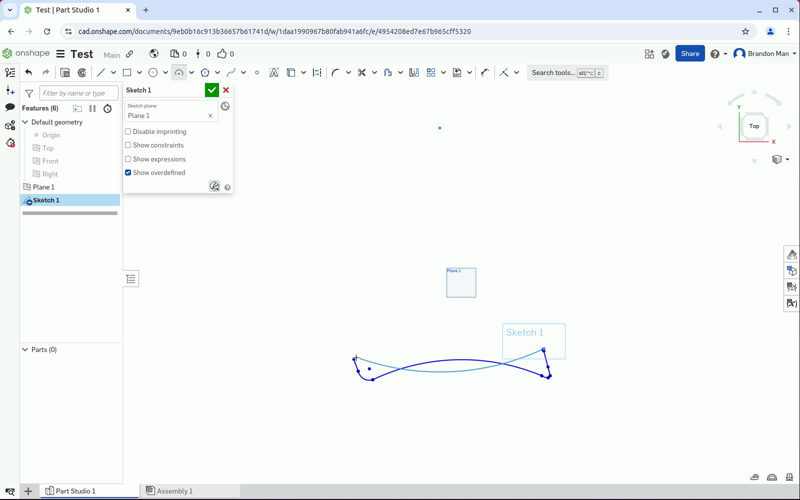
scroll(6)
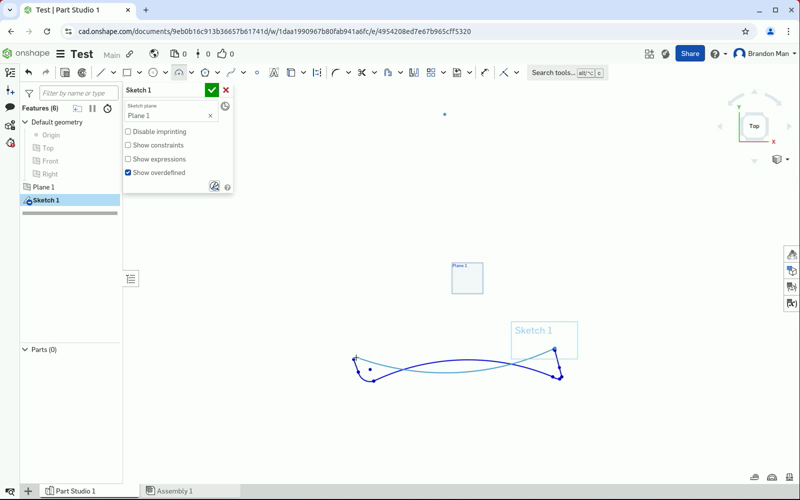
scroll(6)
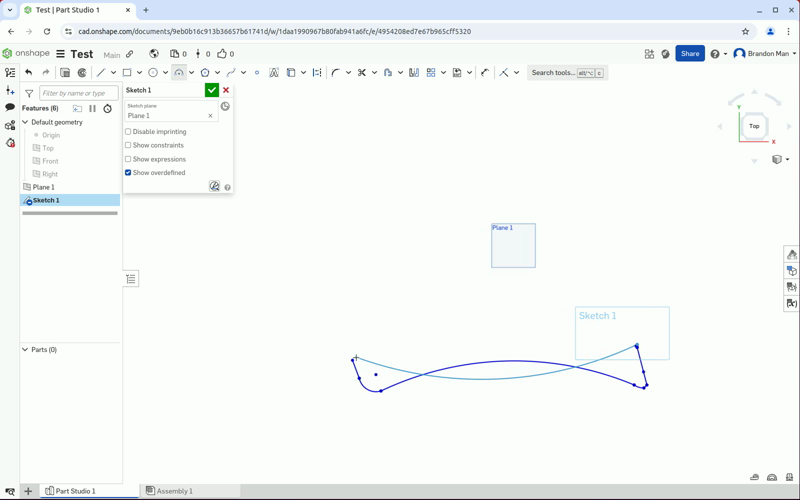
scroll(6)
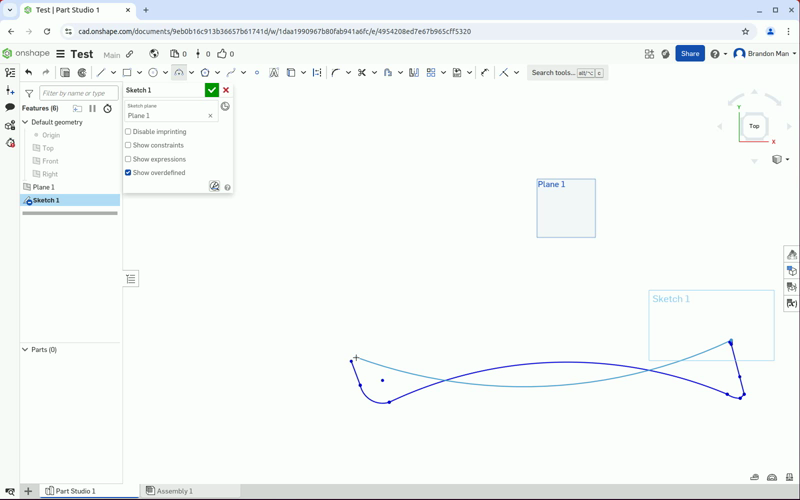
scroll(6)
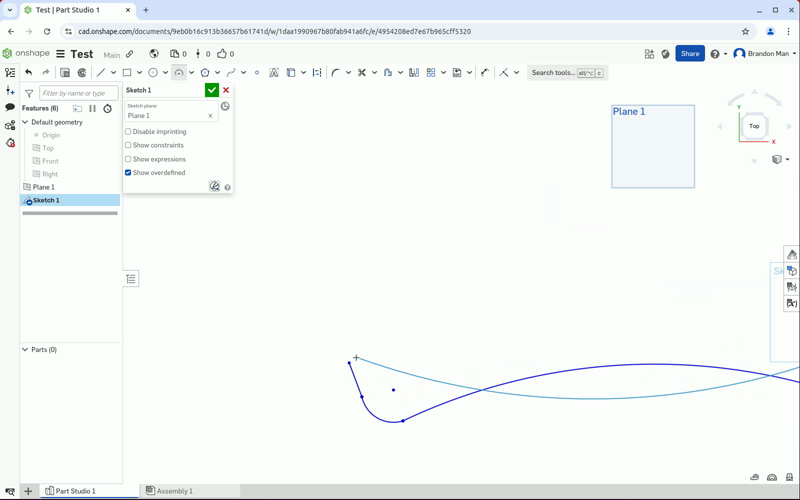
scroll(6)
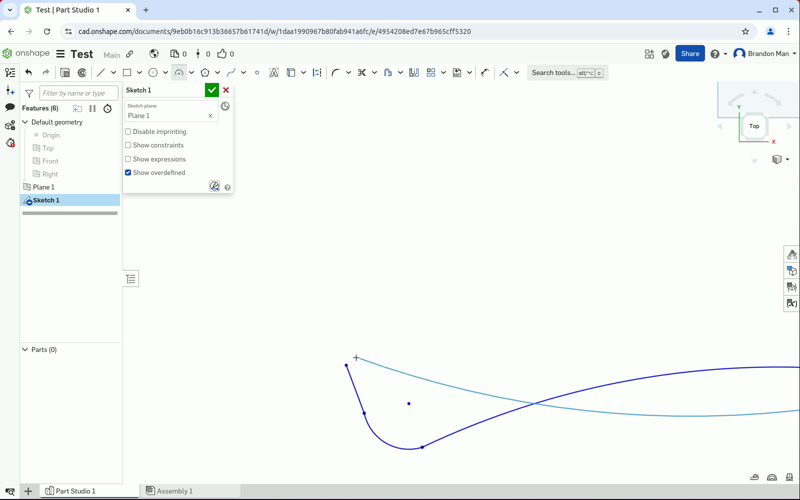
scroll(6)
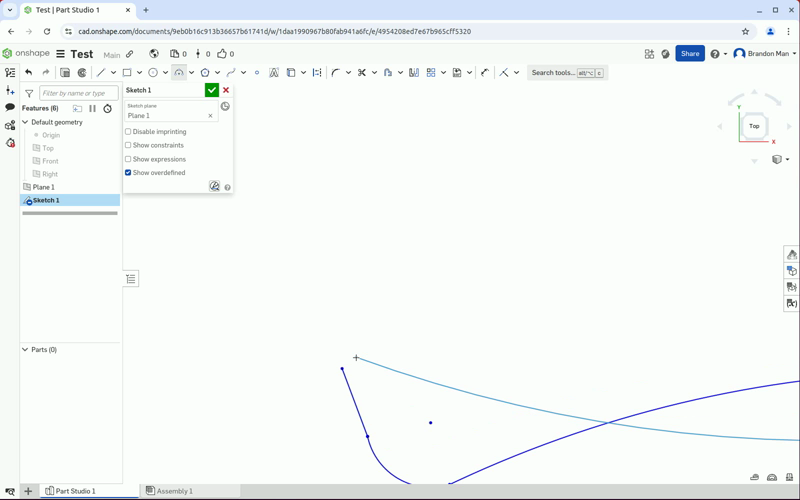
scroll(6)
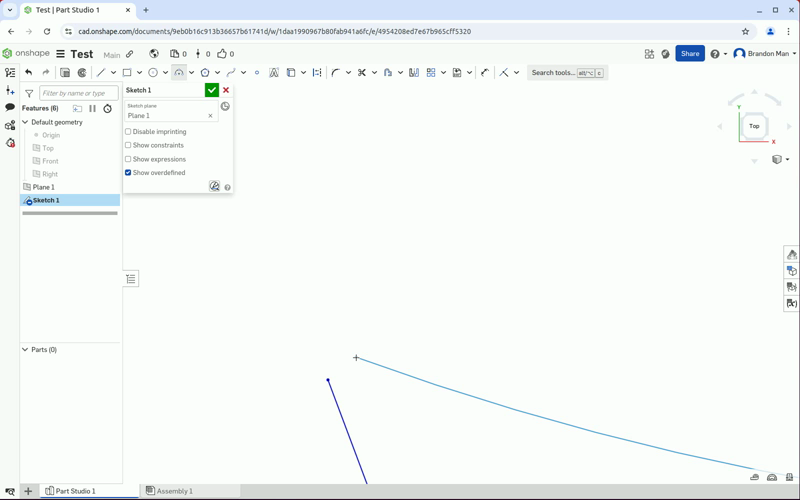
click(356, 357)
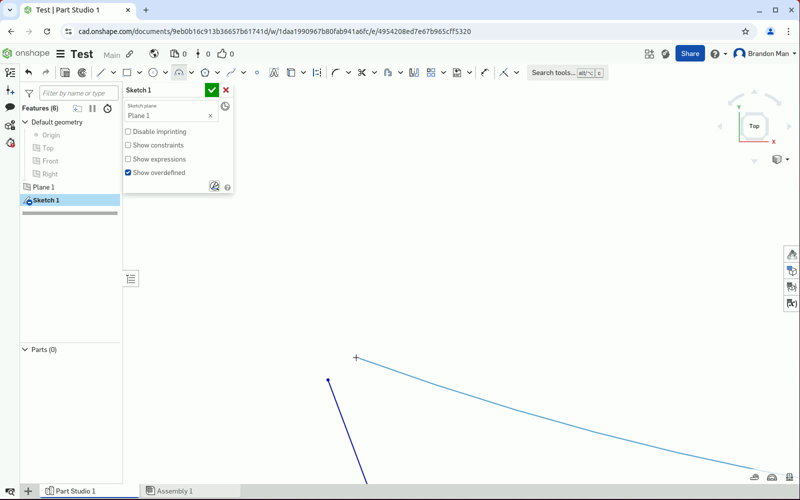
scroll(-6)
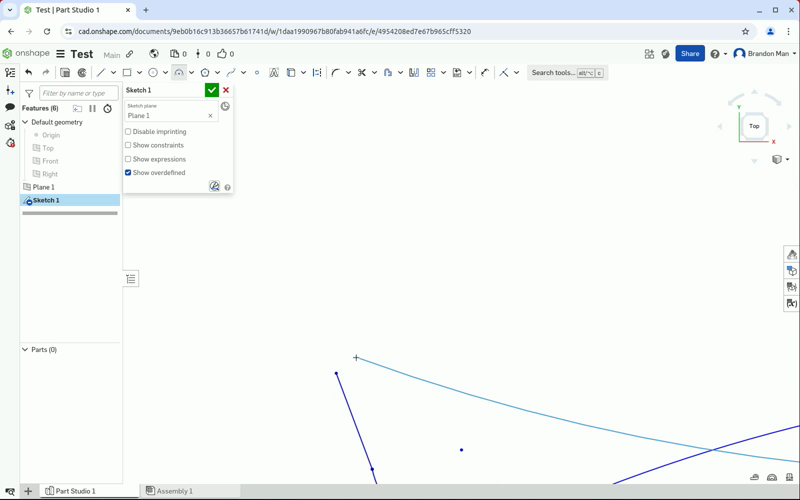
scroll(-6)
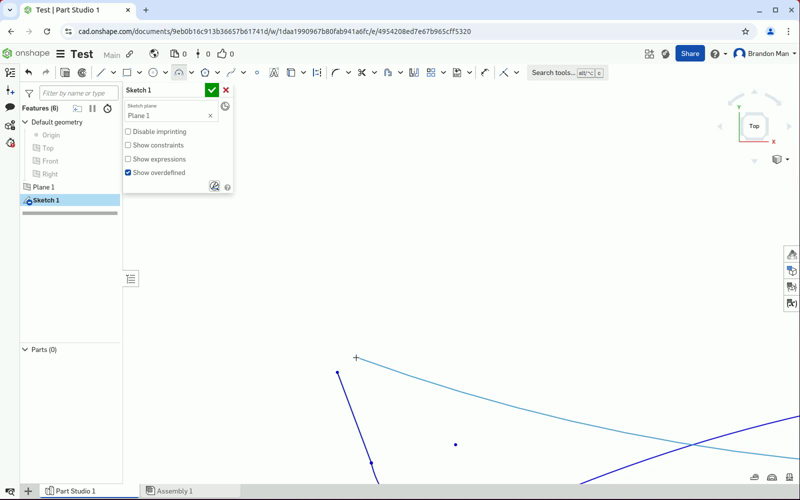
scroll(-6)
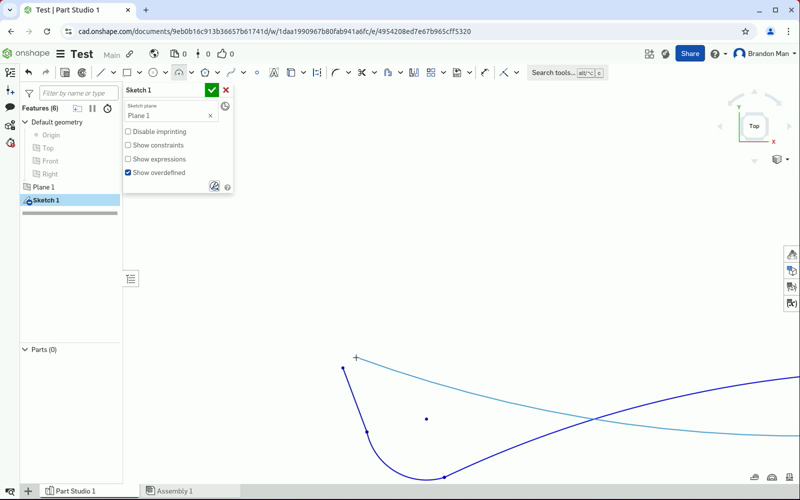
scroll(-6)
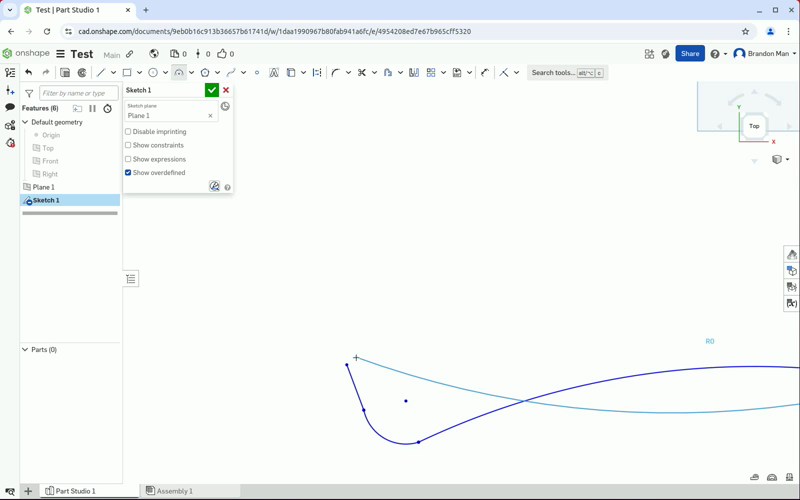
scroll(-6)
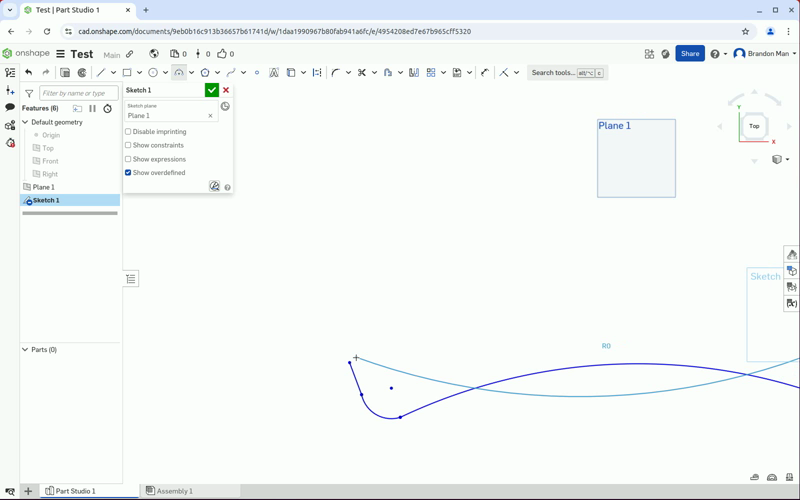
scroll(-6)
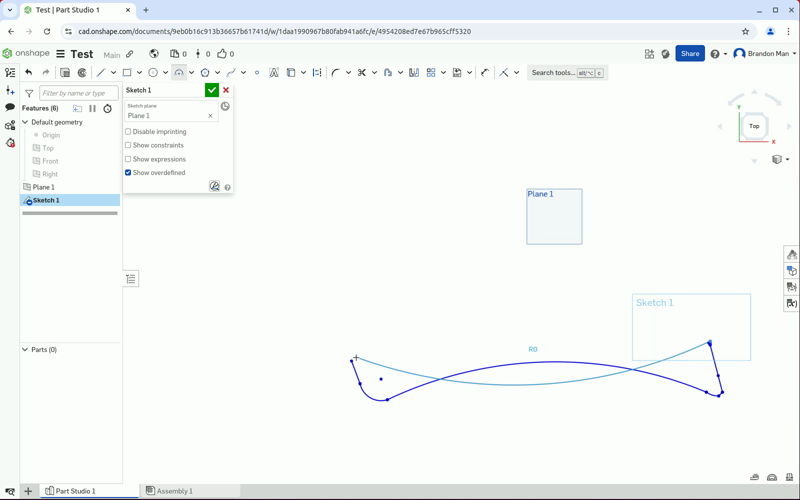
scroll(-6)
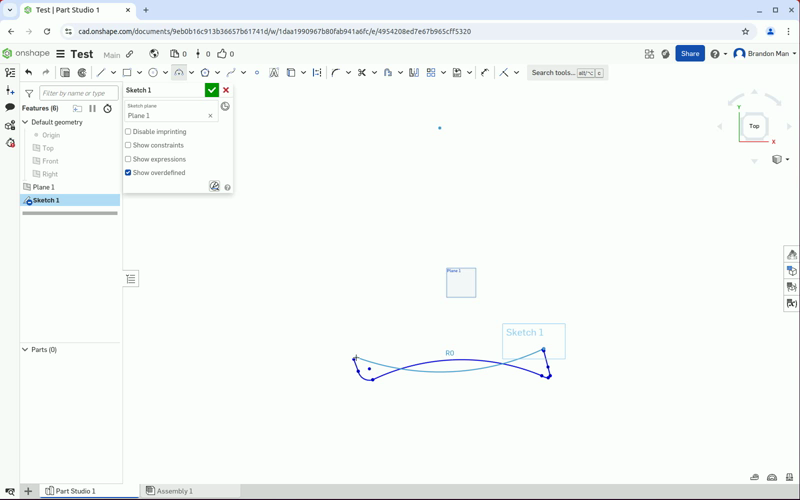
mouse_move(449, 333)
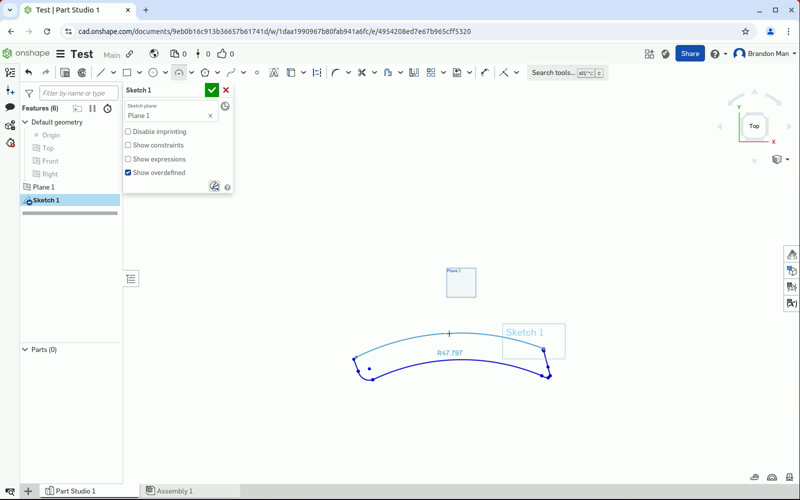
click(449, 333)
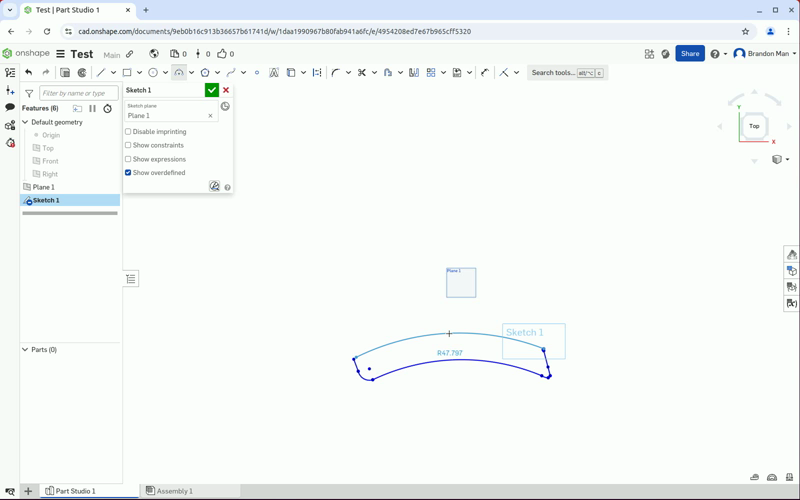
key_up(shift)
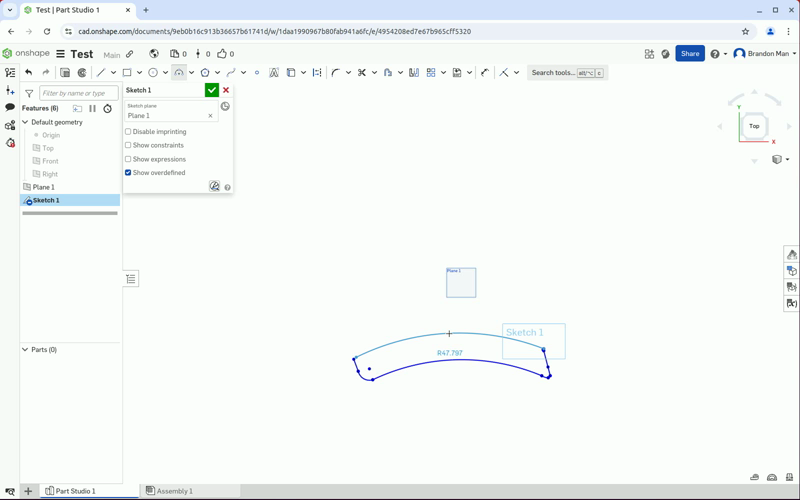
key(esc)
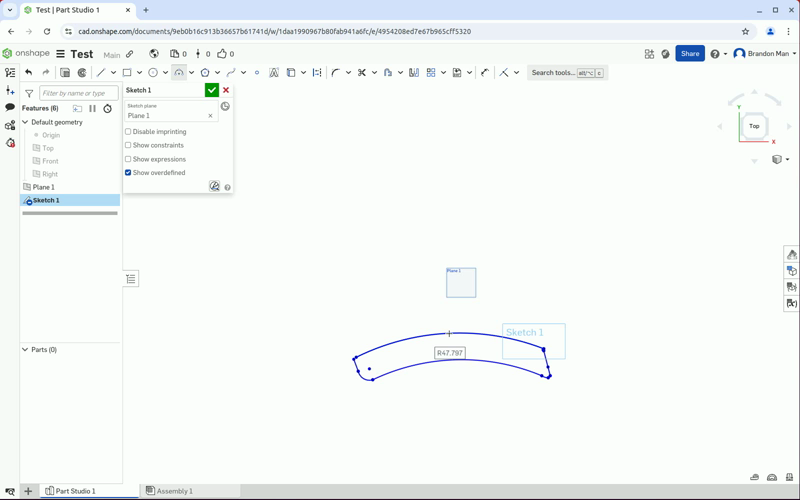
key(l)
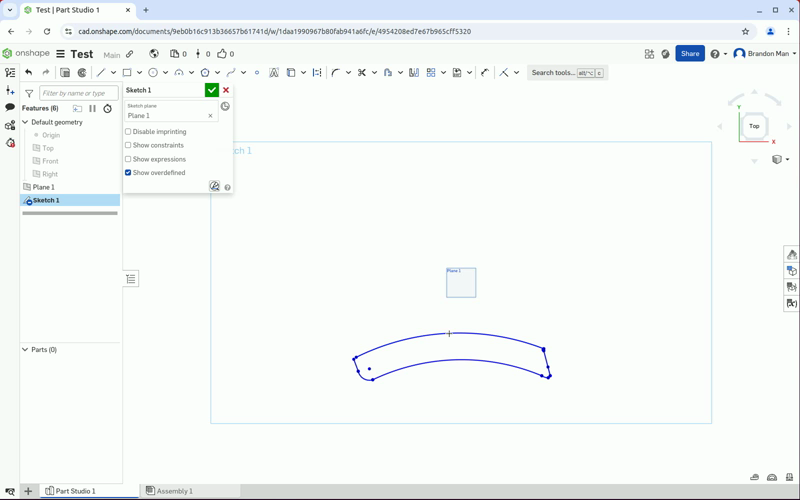
mouse_move(356, 357)
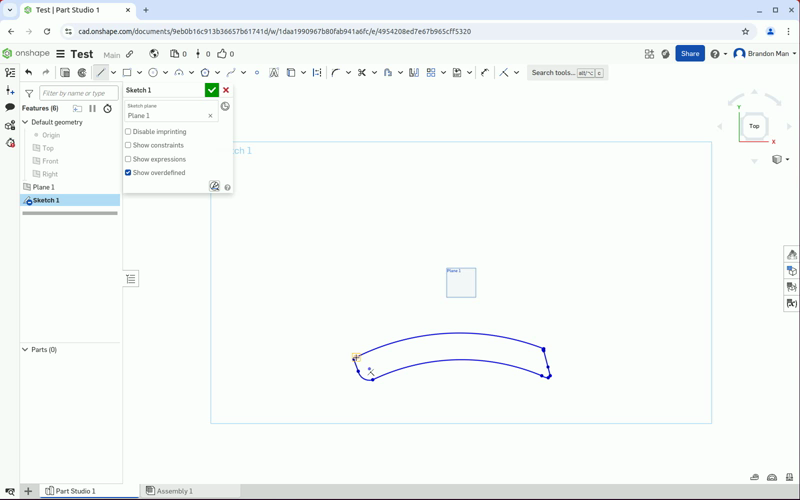
scroll(6)
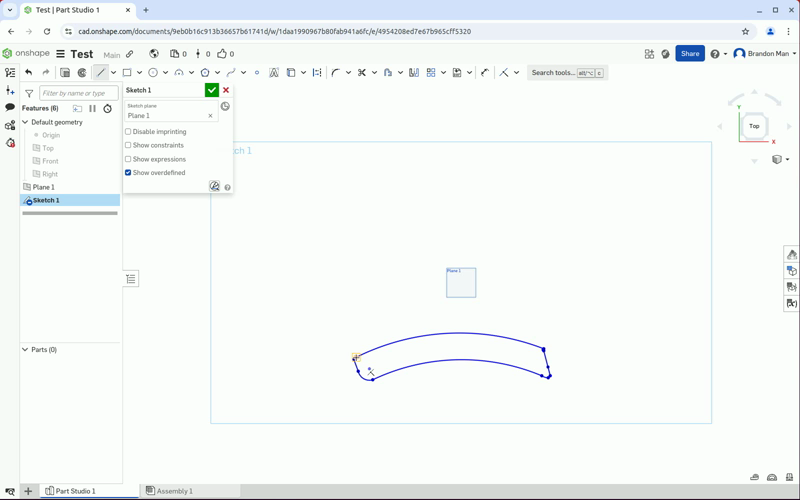
scroll(6)
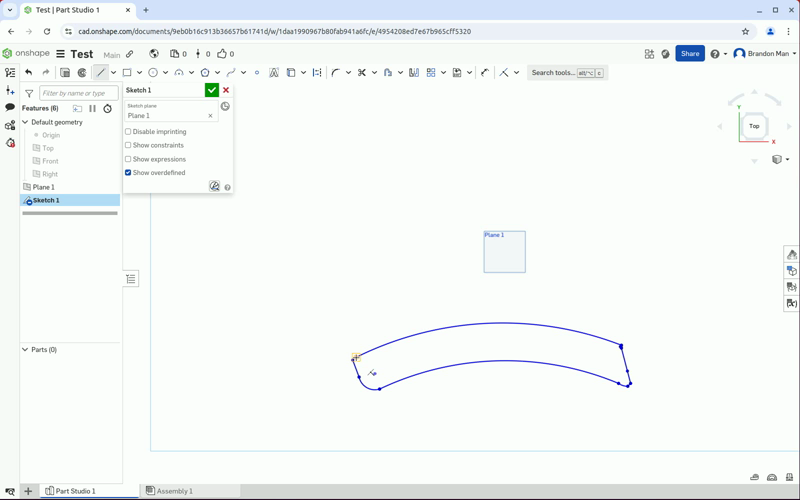
scroll(6)
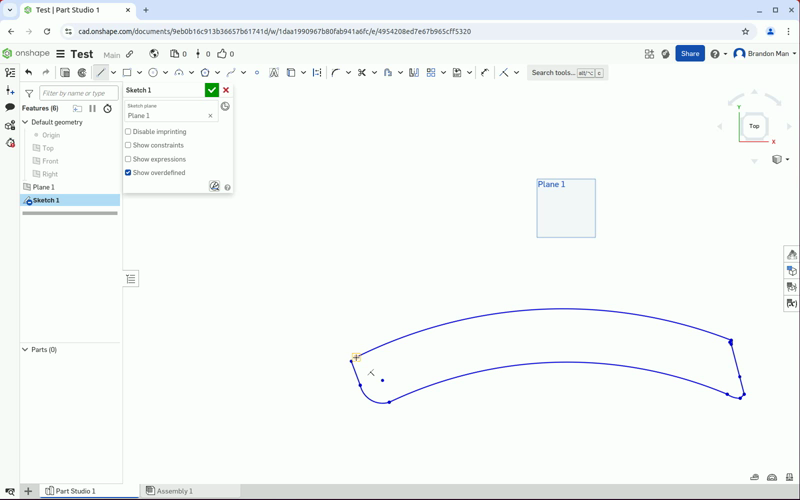
scroll(6)
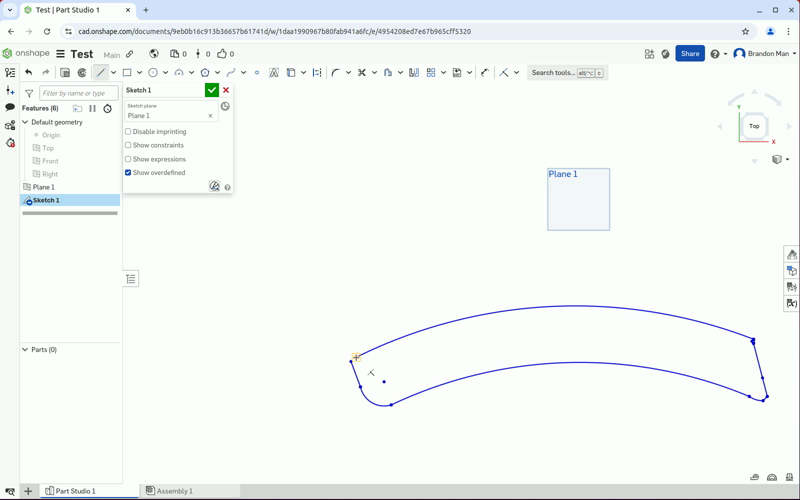
scroll(6)
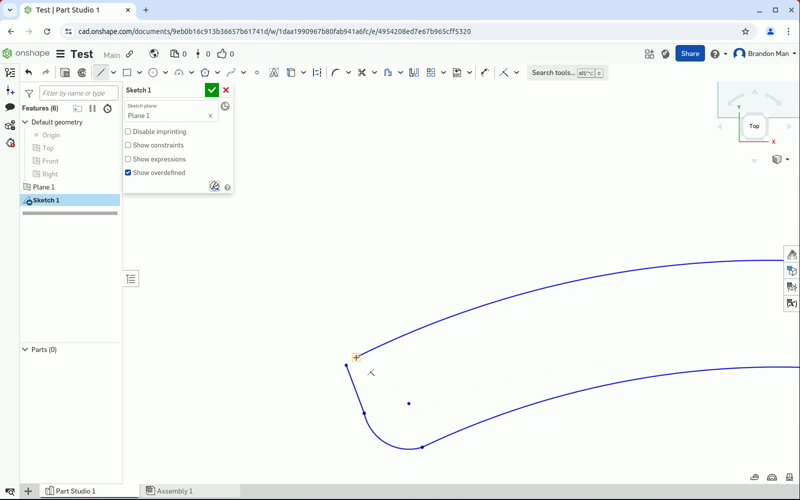
scroll(6)
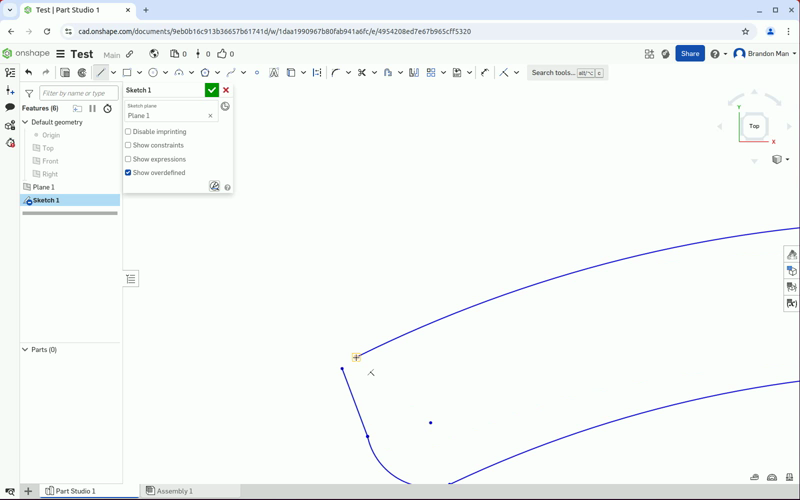
scroll(6)
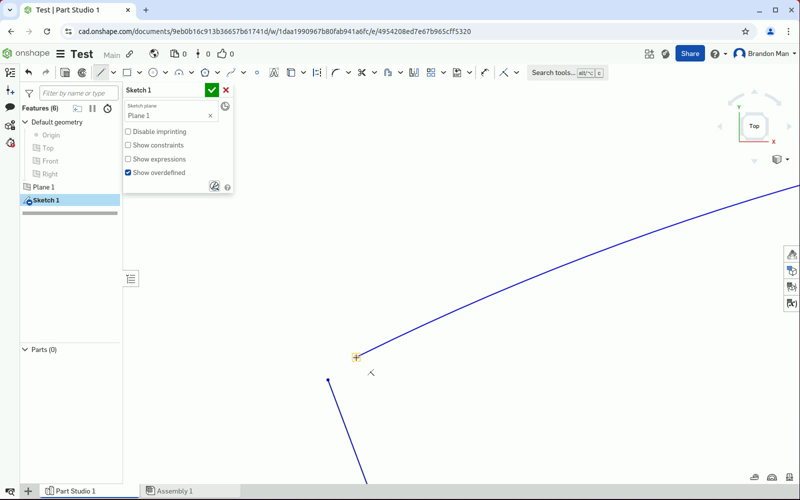
click(356, 357)
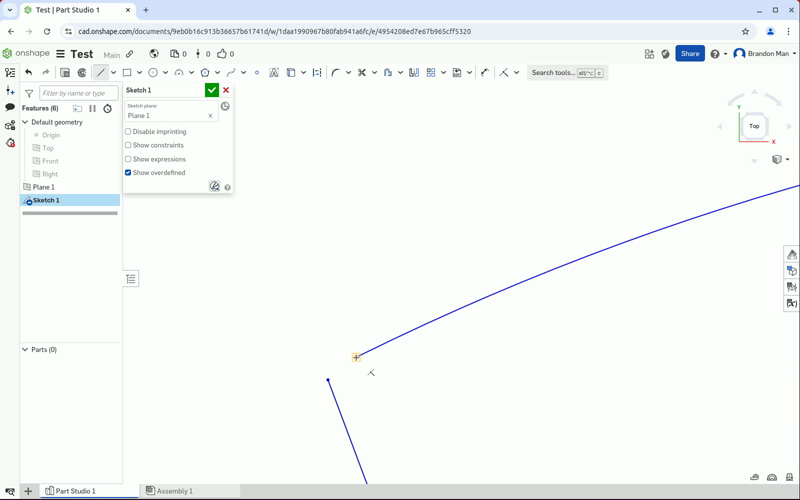
scroll(-6)
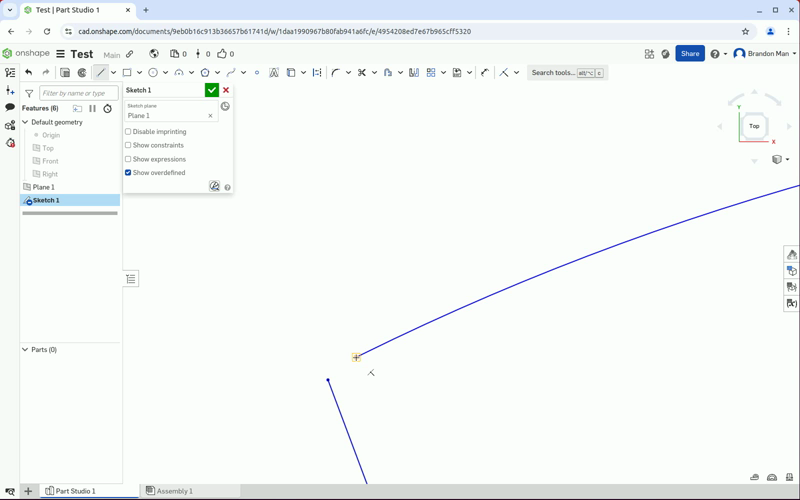
scroll(-6)
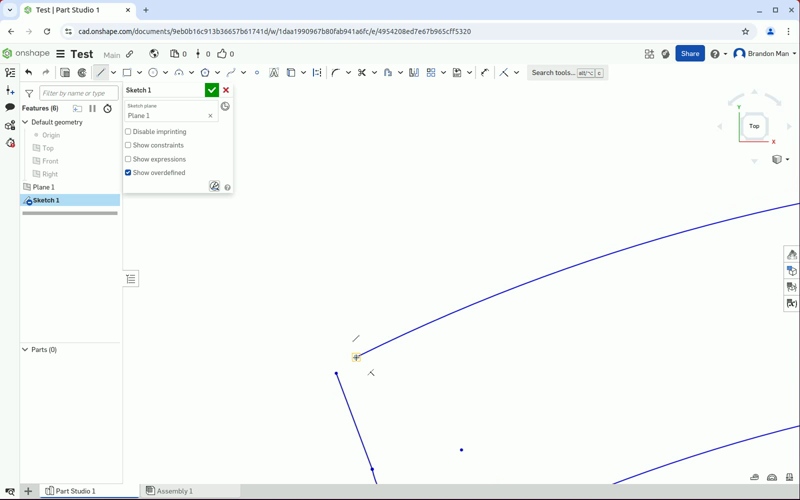
scroll(-6)
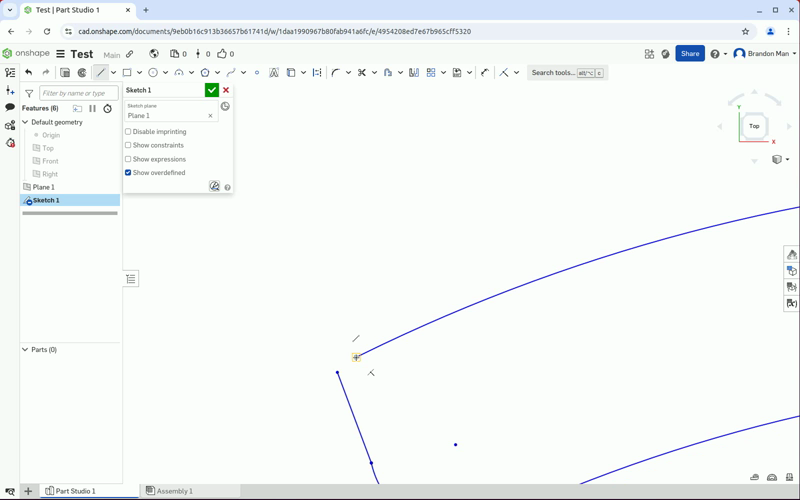
scroll(-6)
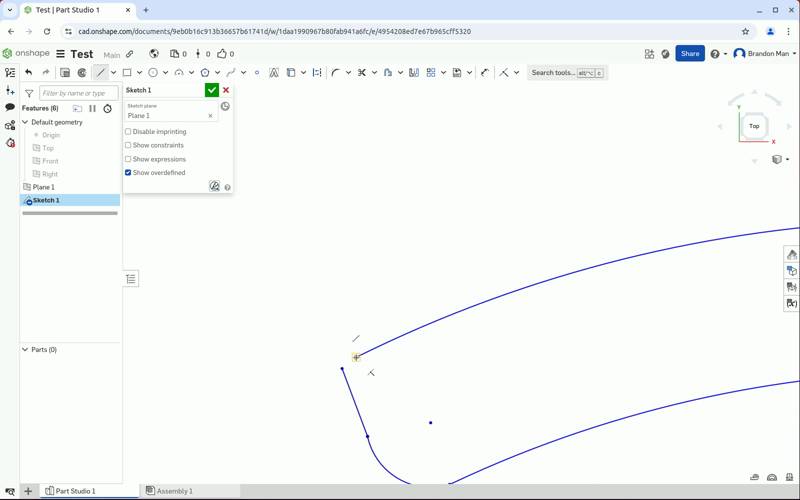
scroll(-6)
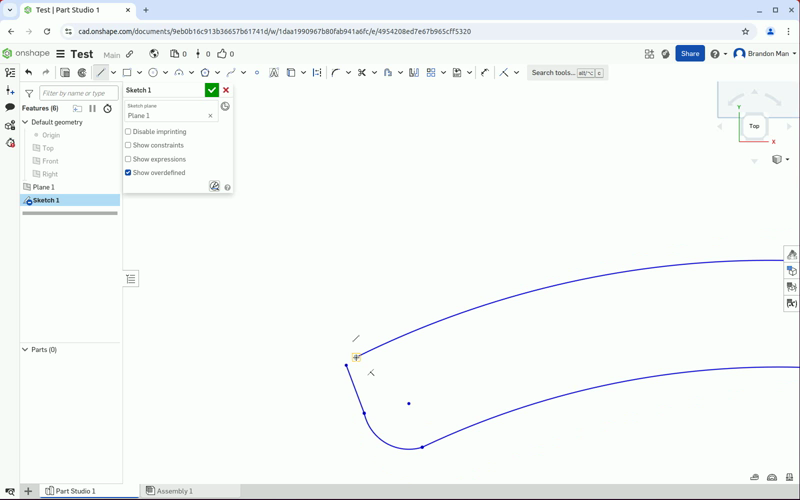
scroll(-6)
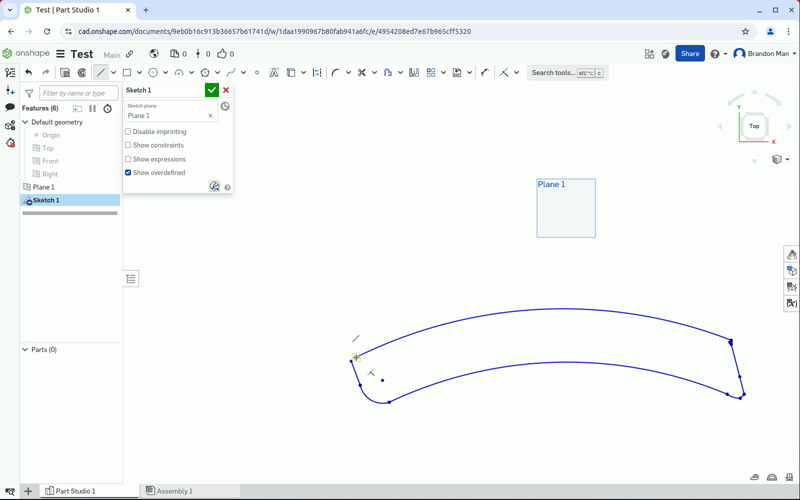
scroll(-6)
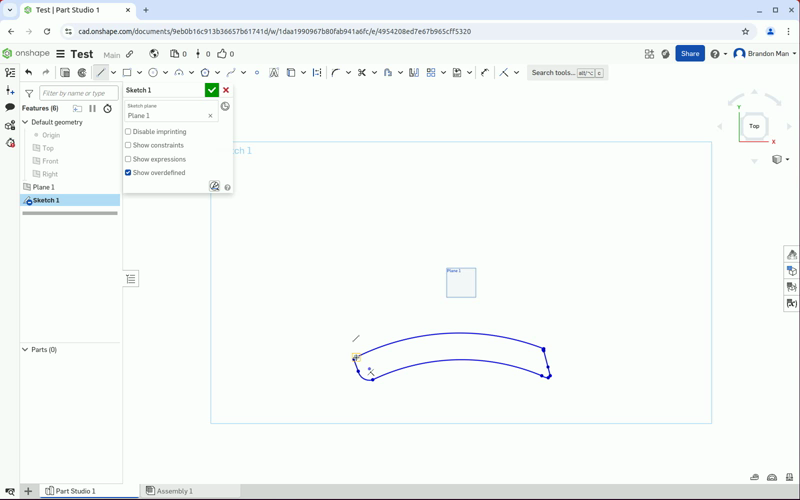
mouse_move(386, 357)
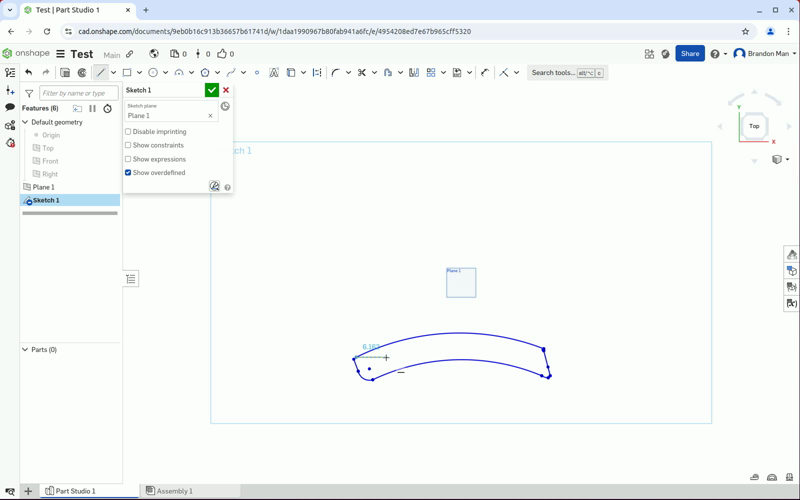
key_down(shift)
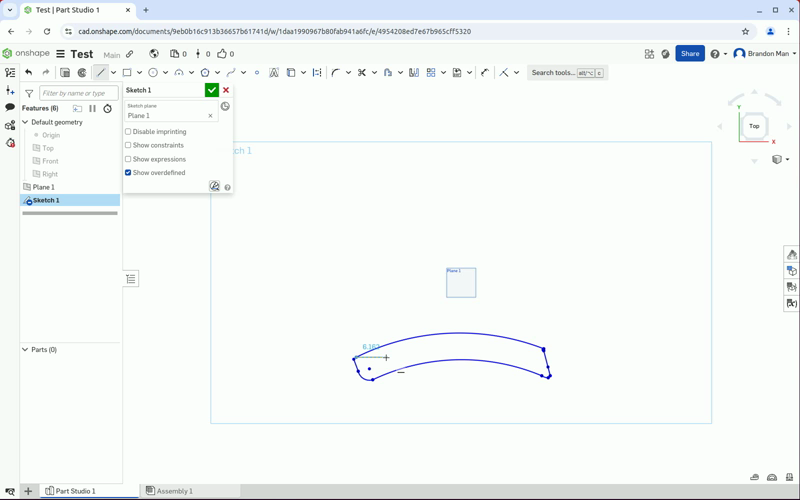
mouse_move(353, 359)
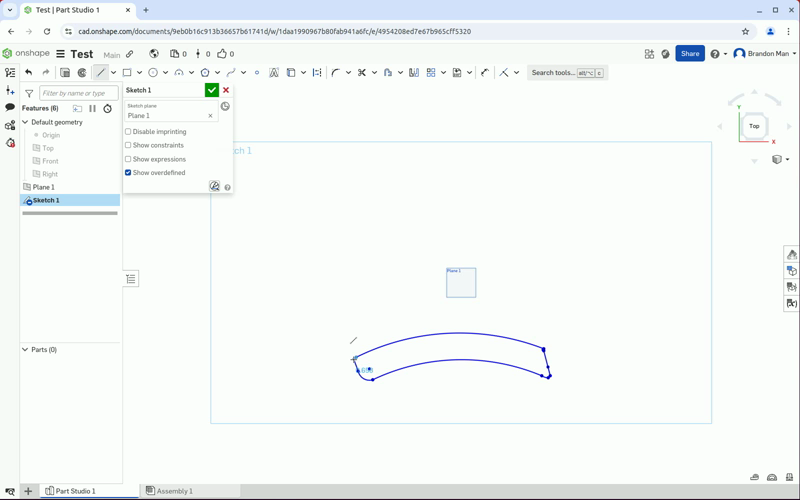
scroll(6)
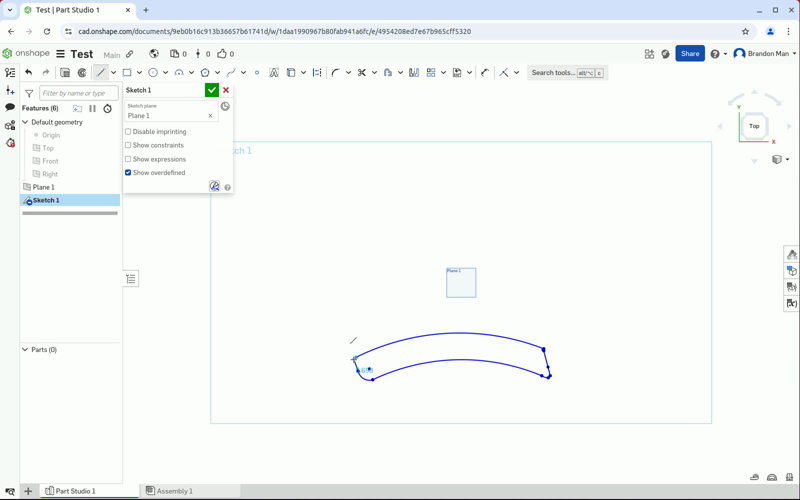
scroll(6)
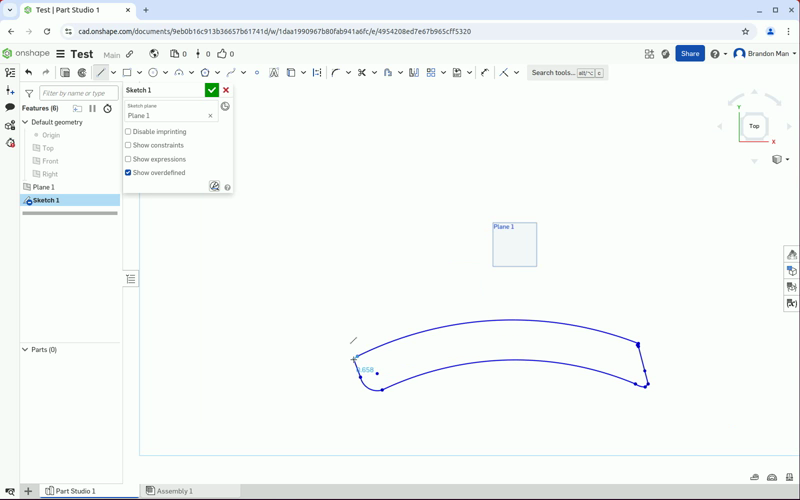
scroll(6)
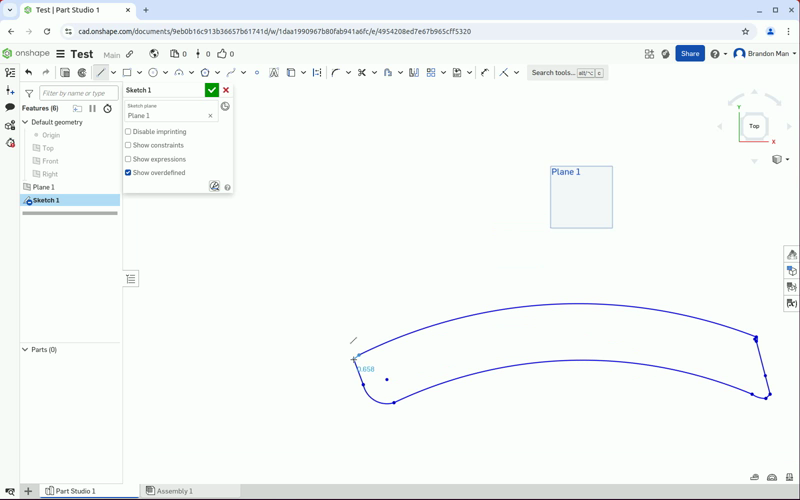
scroll(6)
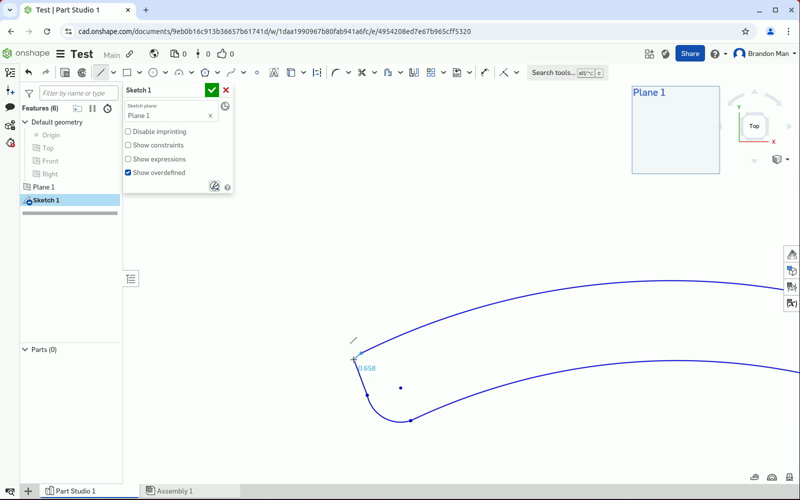
scroll(6)
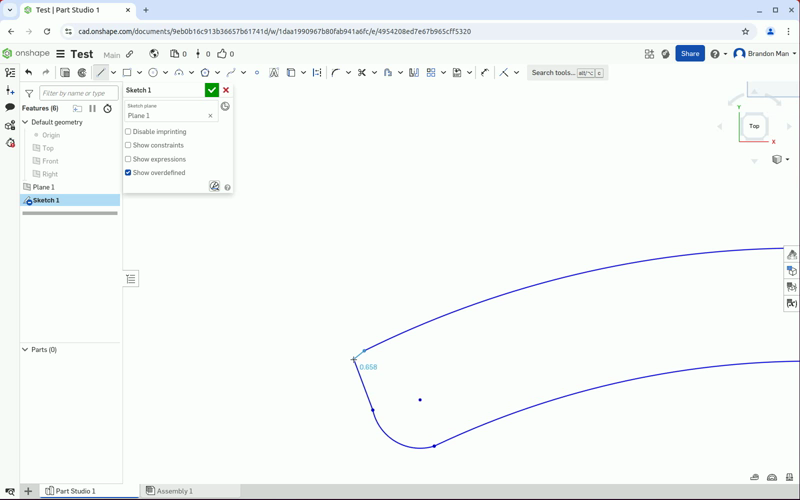
scroll(6)
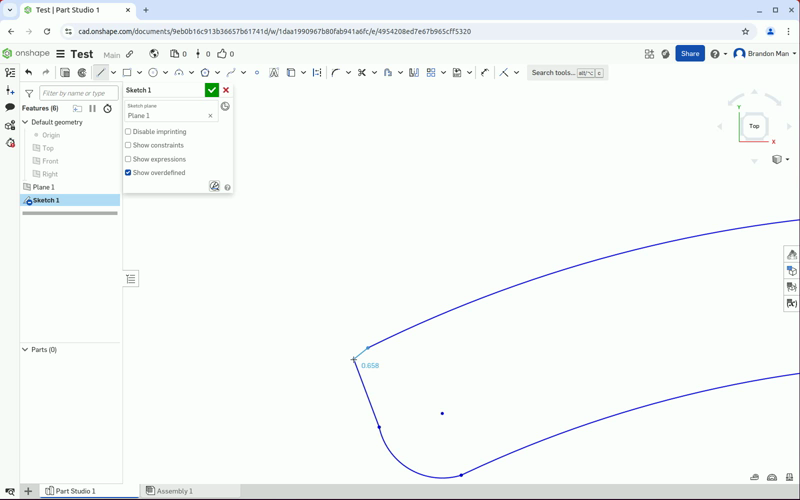
scroll(6)
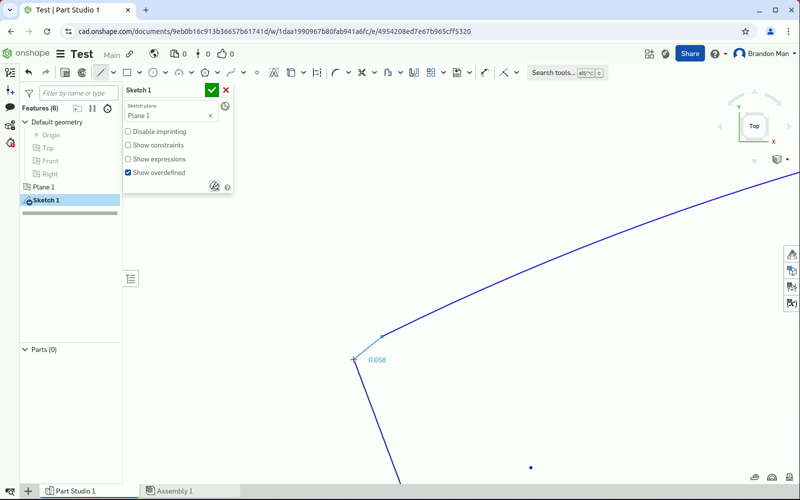
key_up(shift)
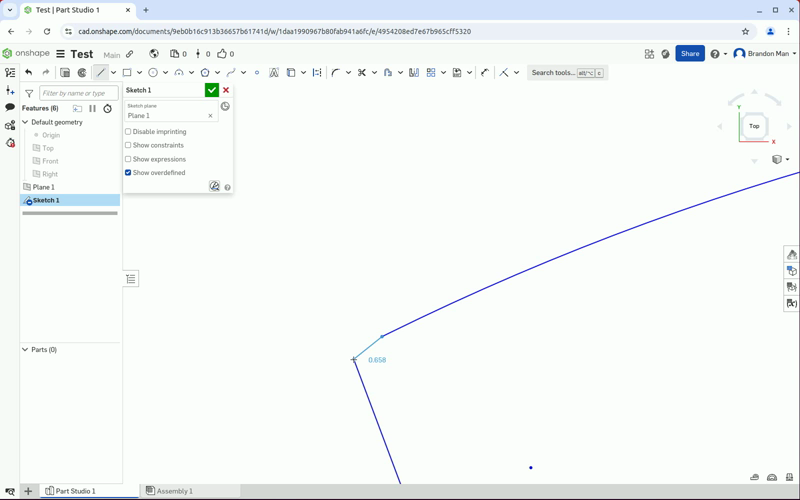
click(353, 359)
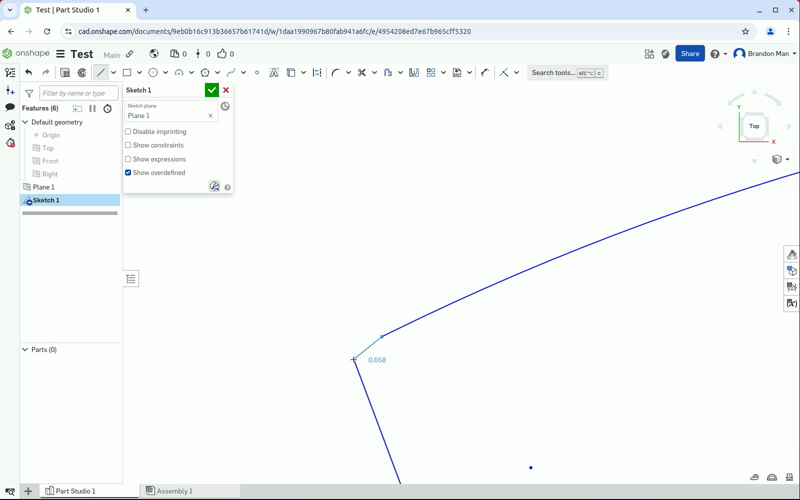
scroll(-6)
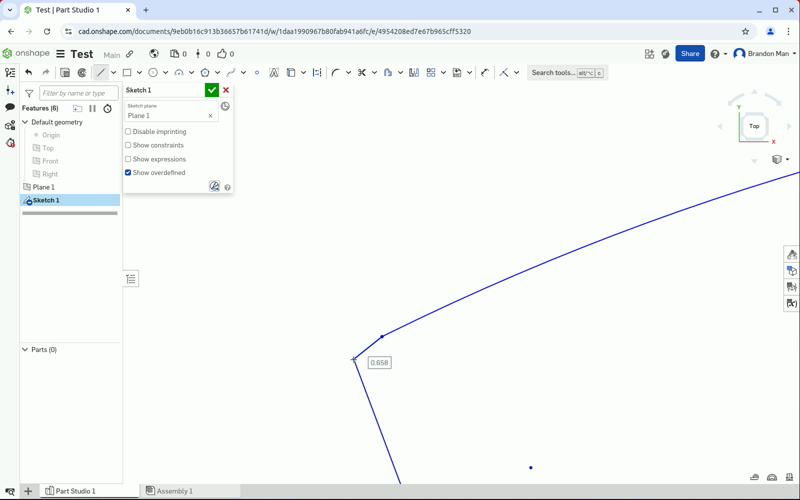
scroll(-6)
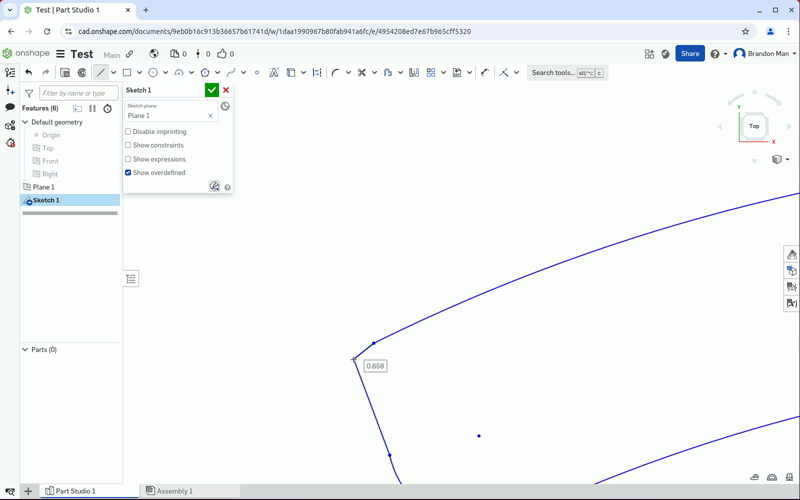
scroll(-6)
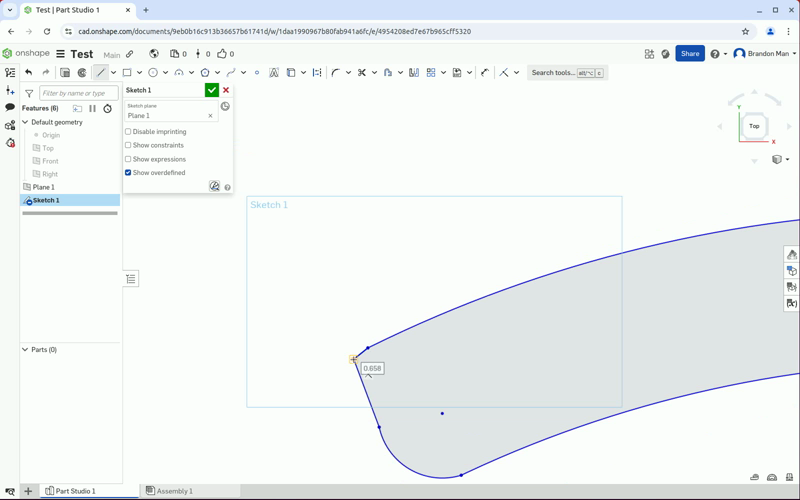
scroll(-6)
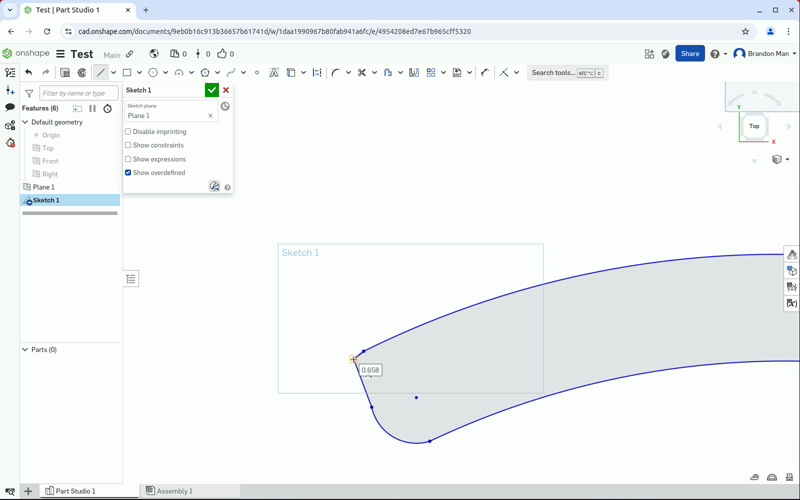
scroll(-6)
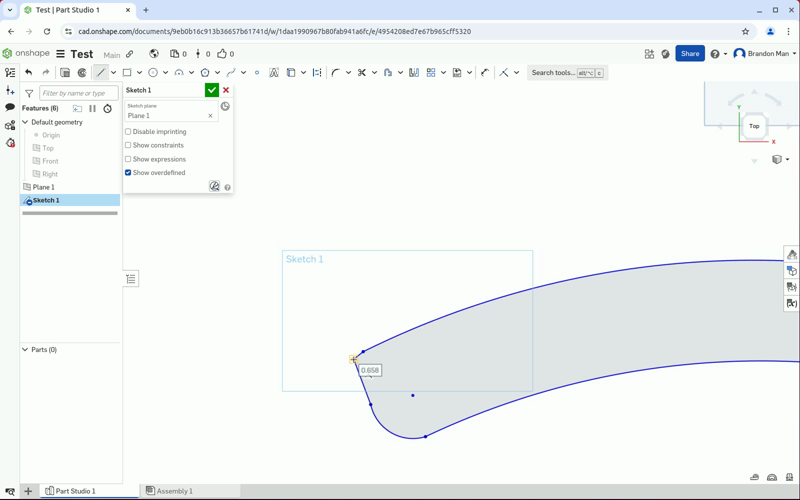
scroll(-6)
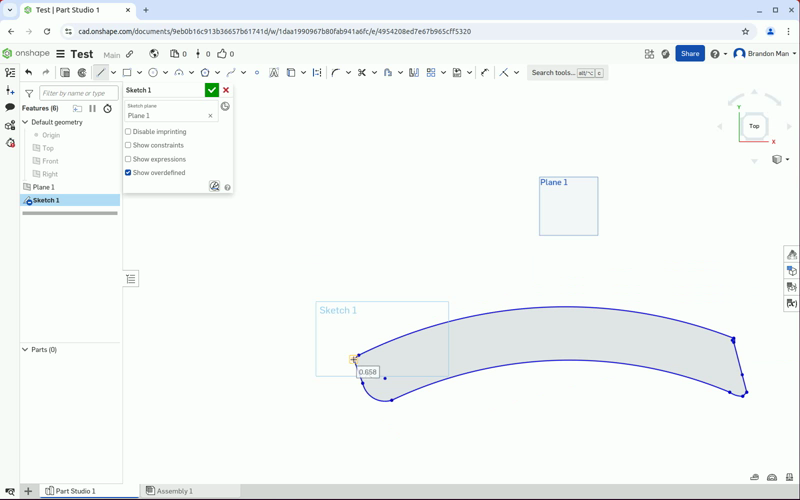
scroll(-6)
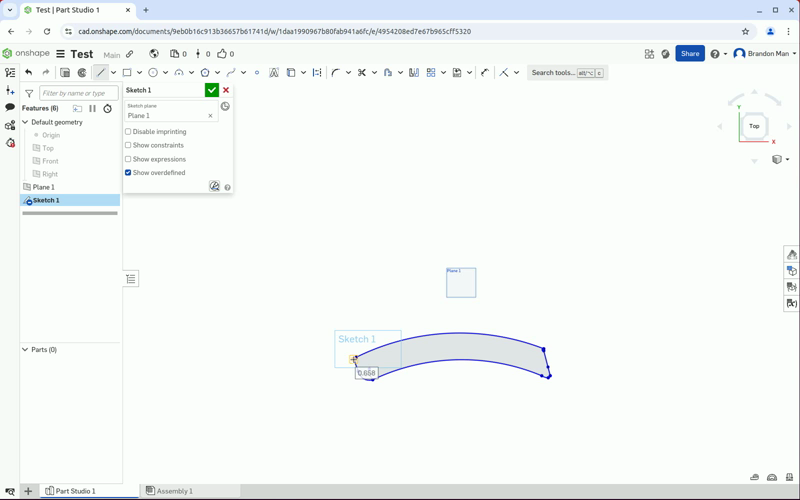
key(esc)
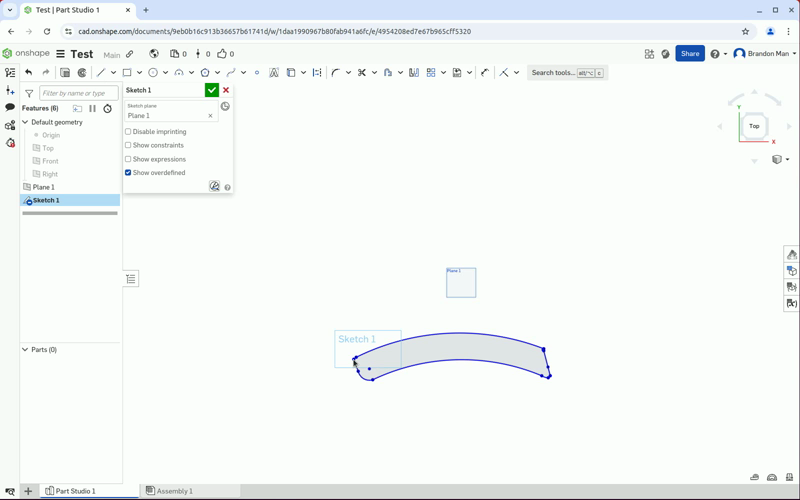
mouse_move(413, 343)
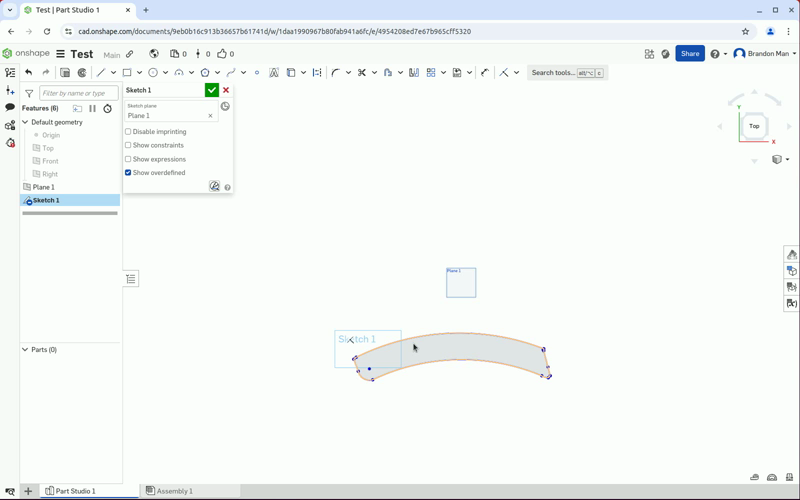
click(413, 343)
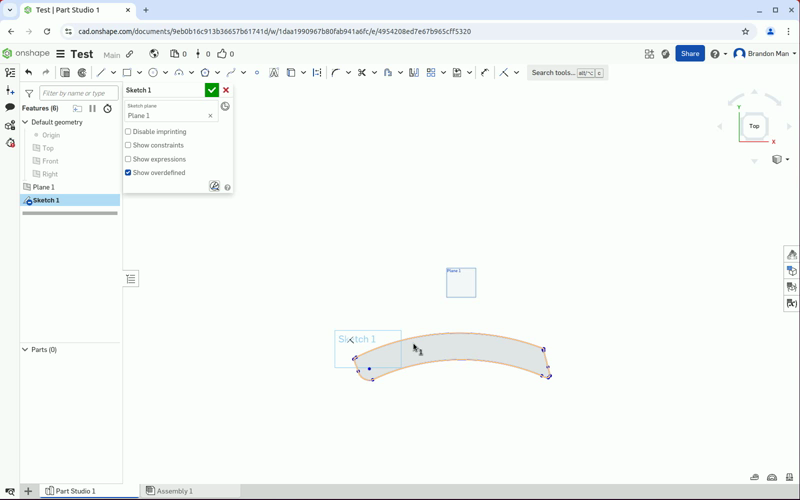
mouse_move(73, 352)
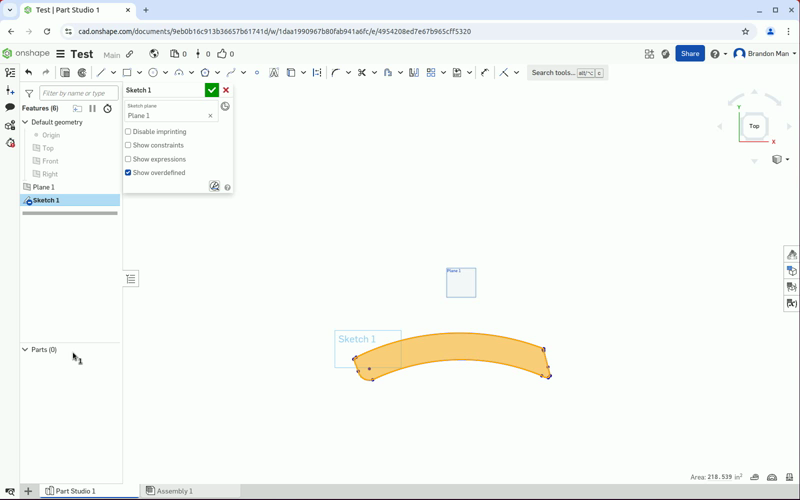
key(shift+y)
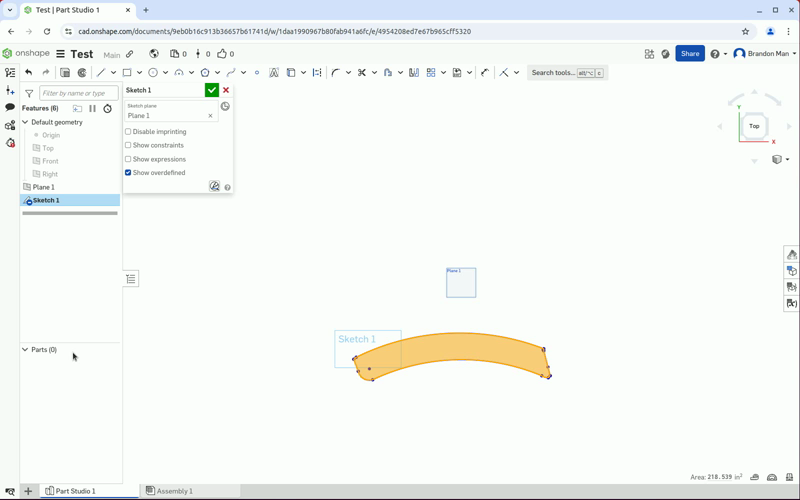
key(shift+e)
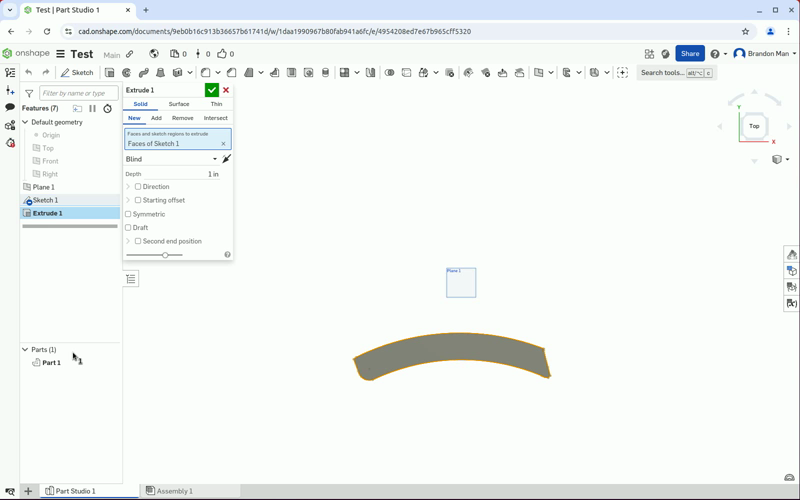
mouse_move(143, 106)
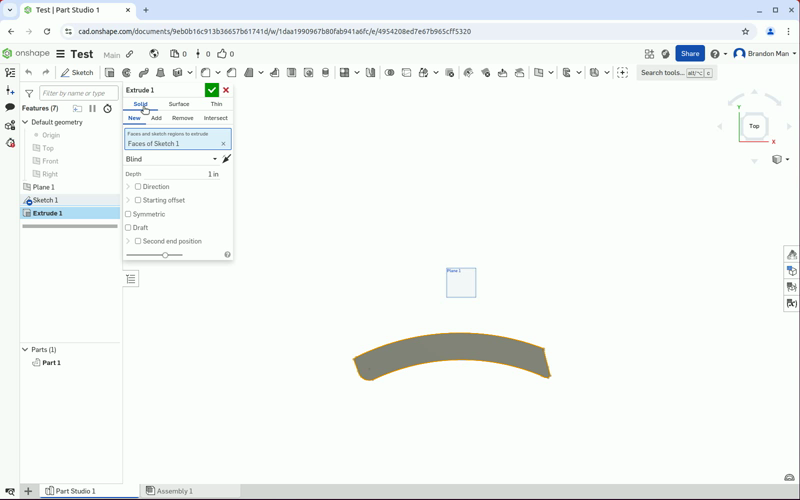
click(143, 106)
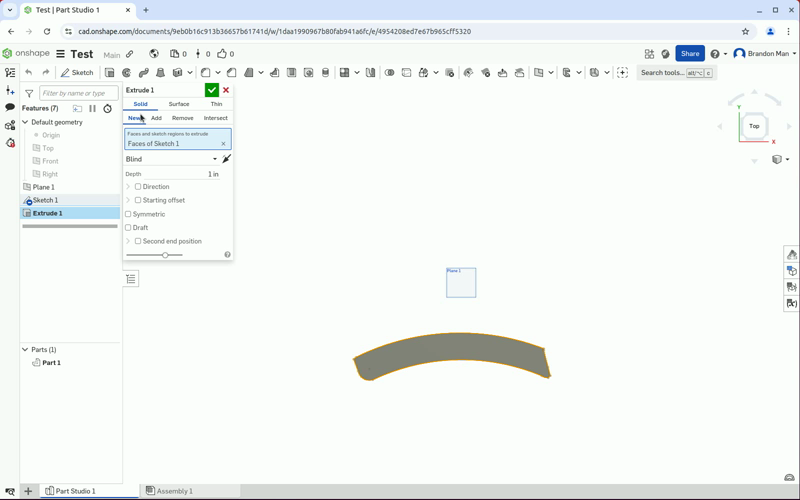
mouse_move(137, 120)
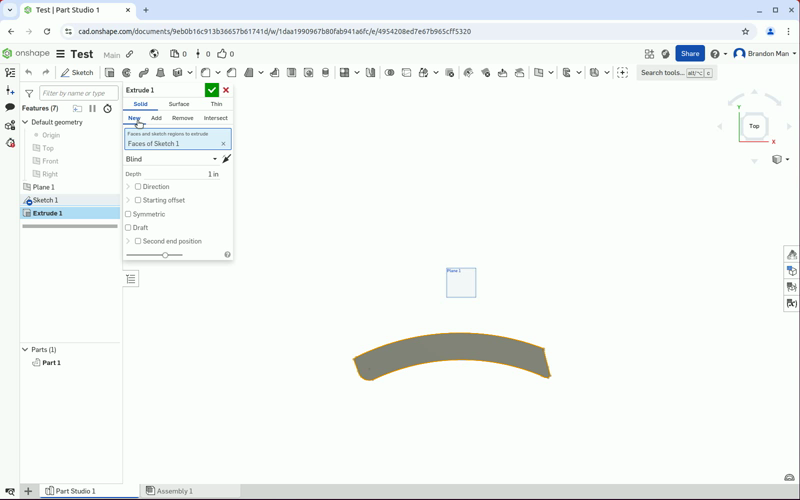
click(137, 120)
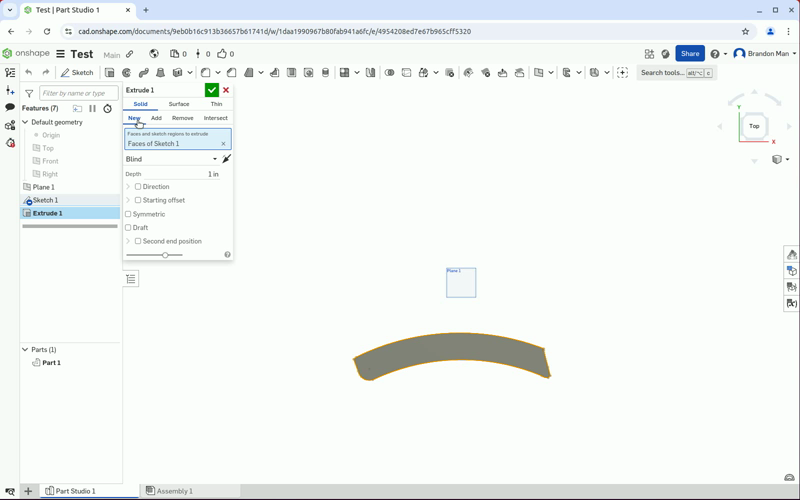
key(tab, 4)
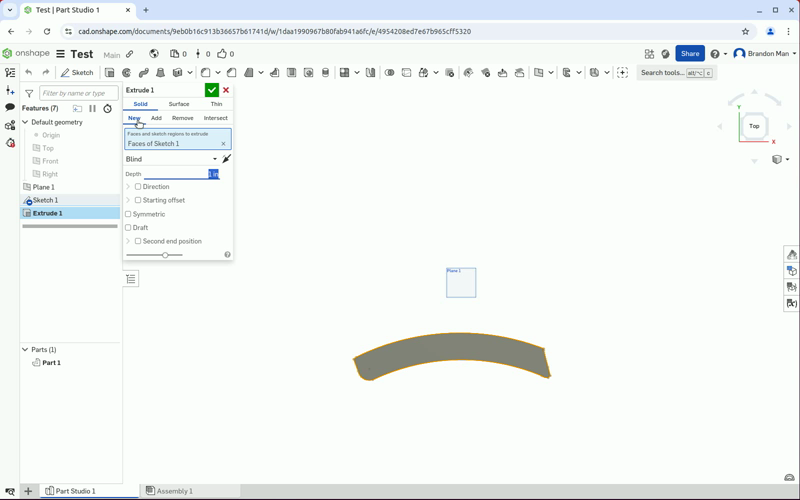
text(-2.889)
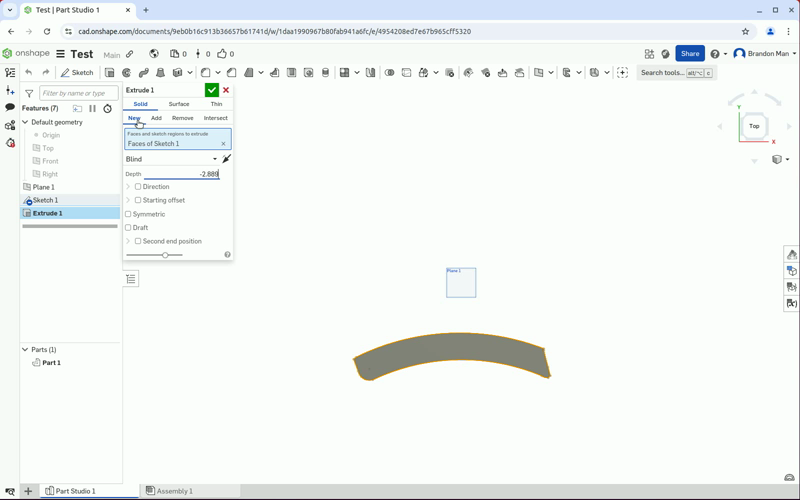
key(enter)
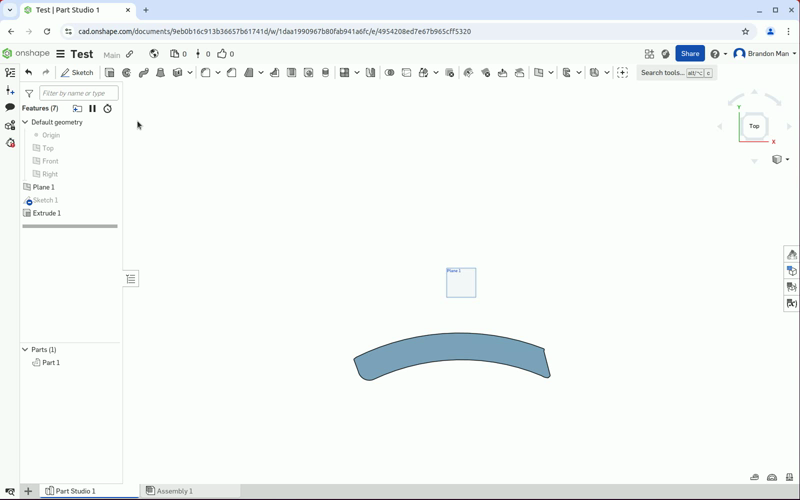
key(shift+h)
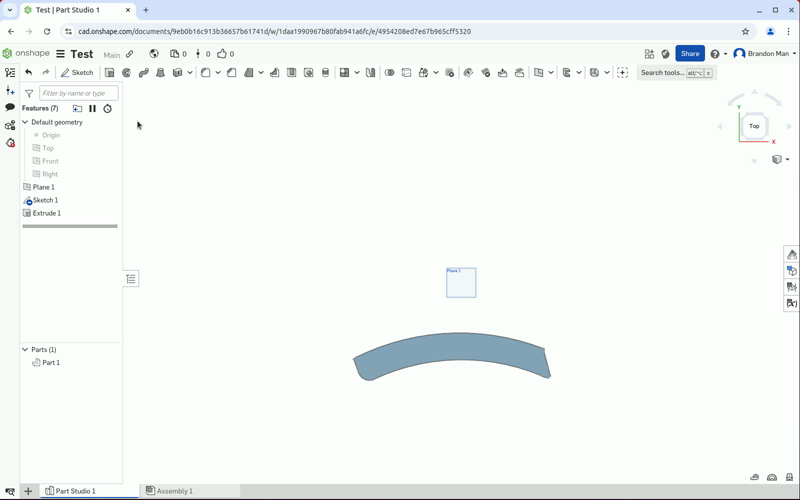
key(shift+h)
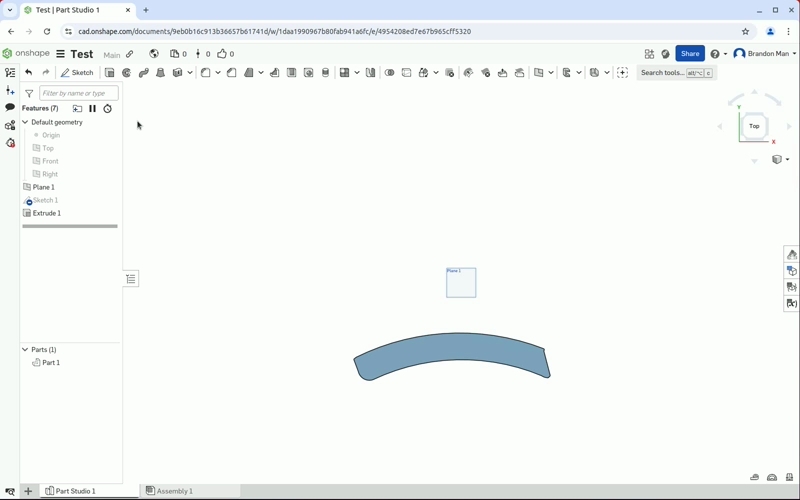
mouse_move(73, 189)
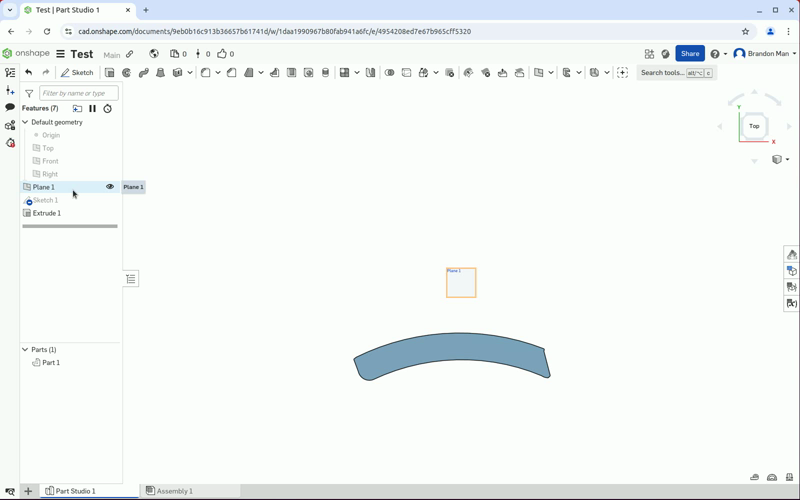
click(73, 189)
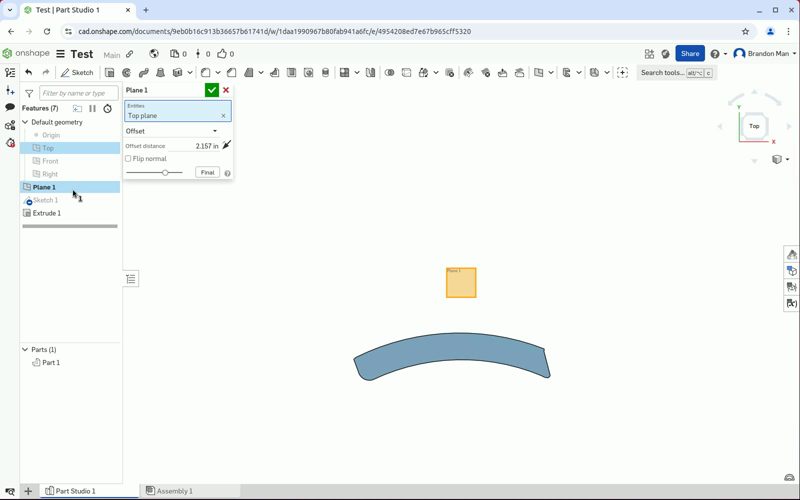
mouse_move(229, 92)
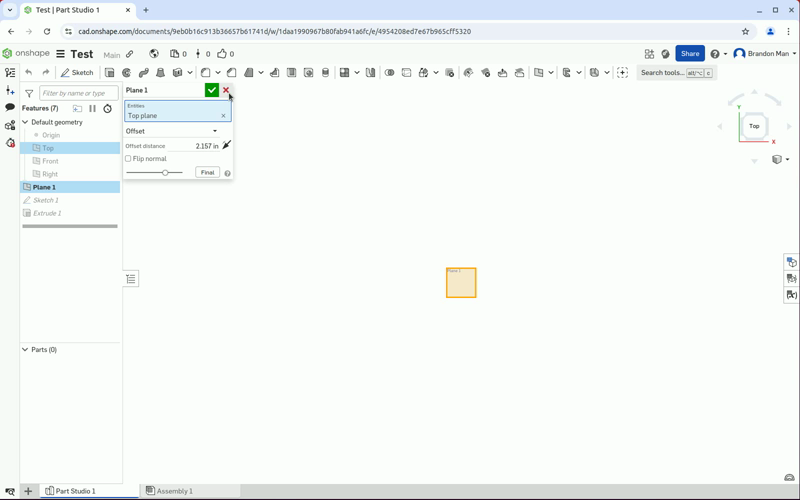
click(229, 92)
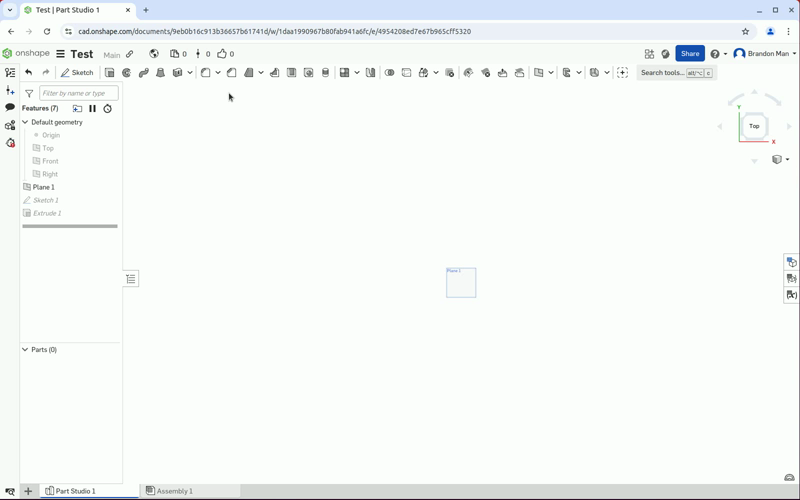
key(shift+s)
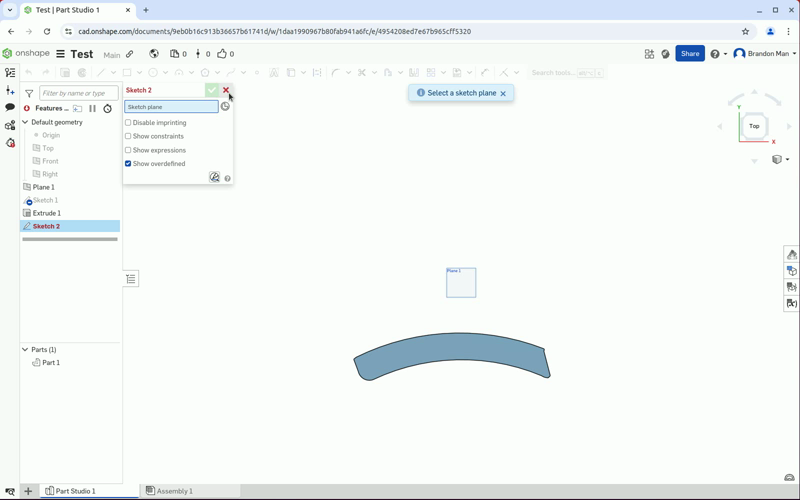
mouse_move(73, 189)
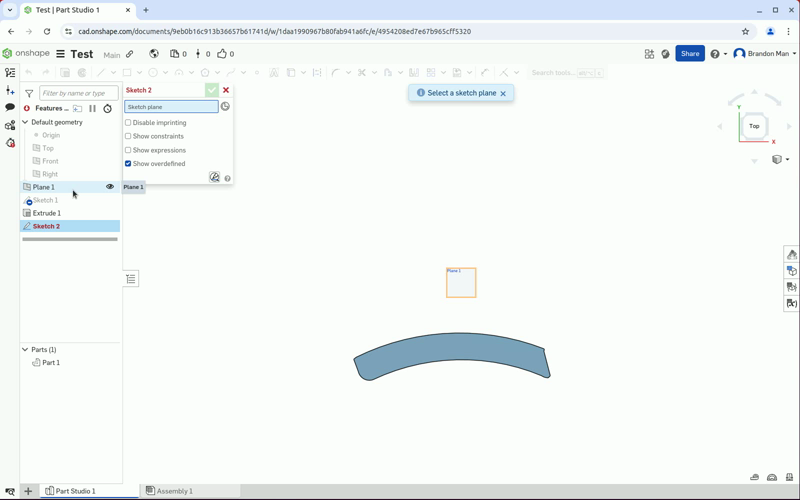
click(73, 189)
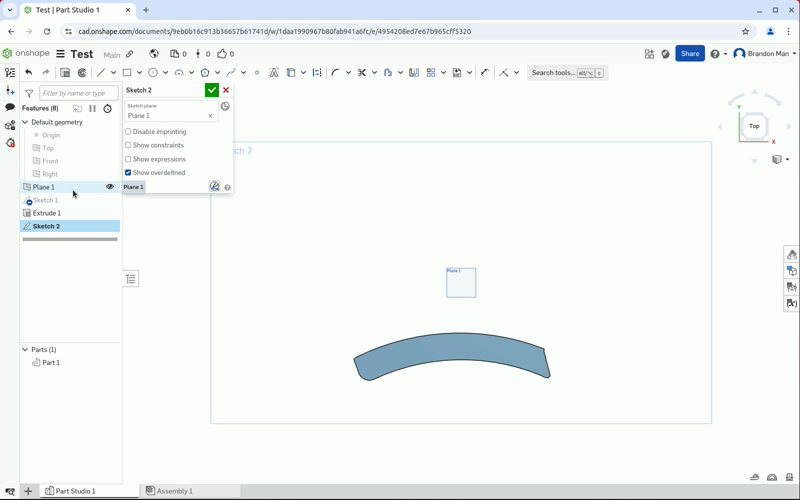
mouse_move(73, 352)
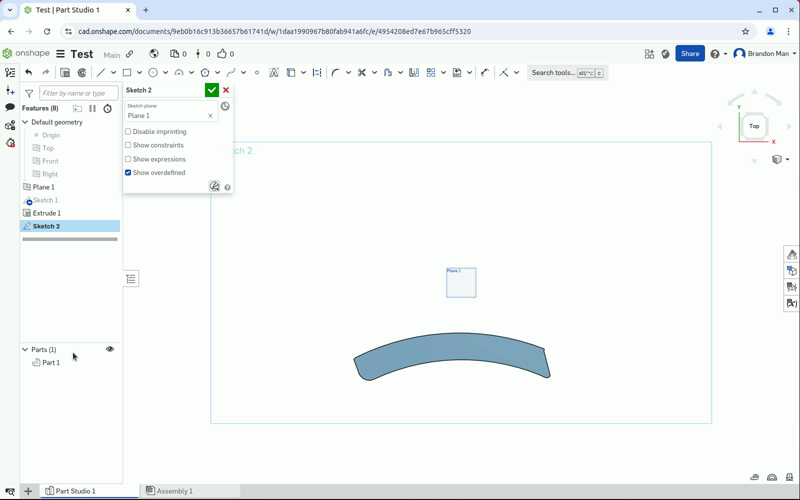
key(y)
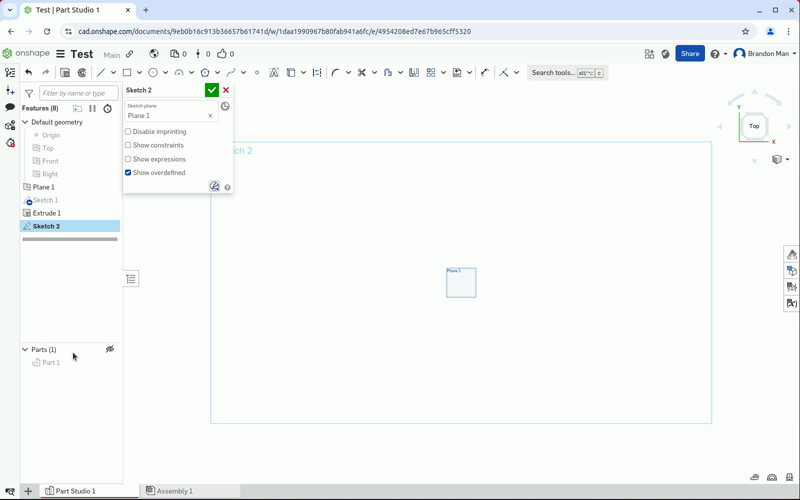
key(l)
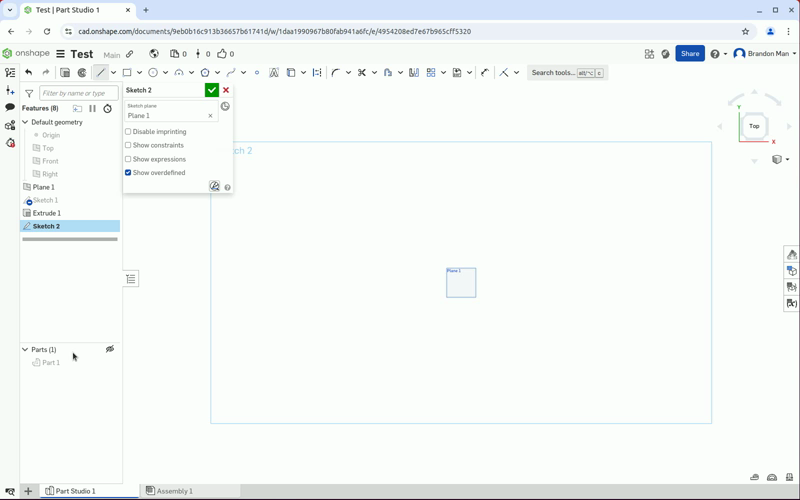
key_down(shift)
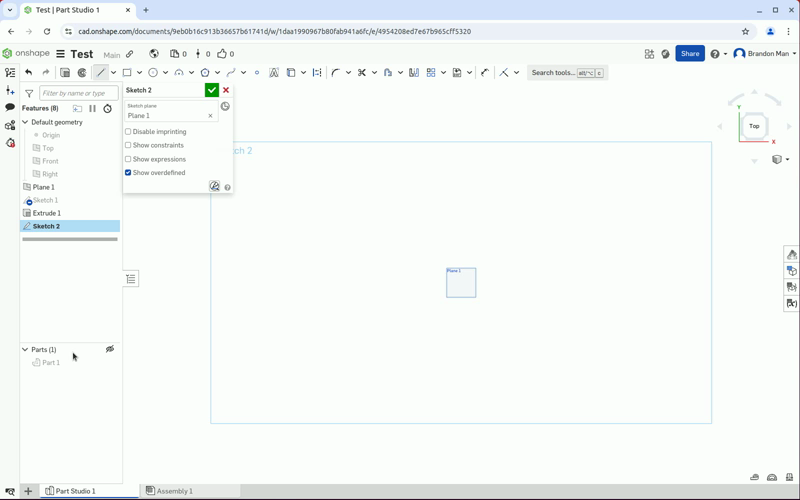
mouse_move(348, 339)
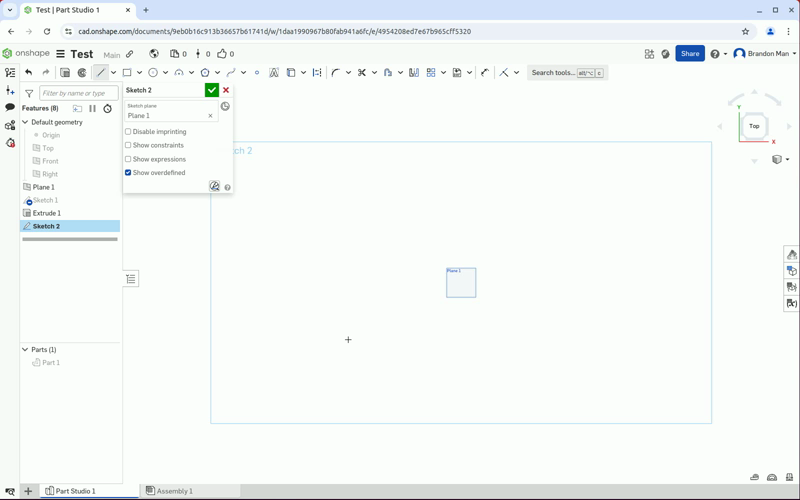
click(348, 339)
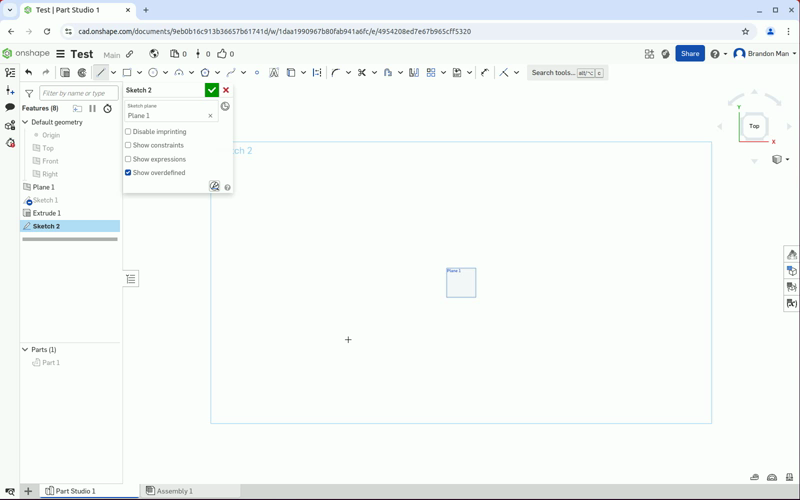
key_up(shift)
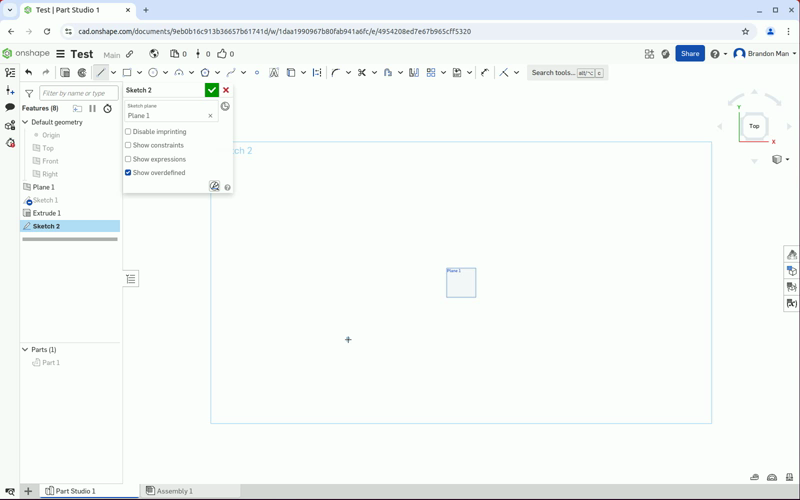
key_down(shift)
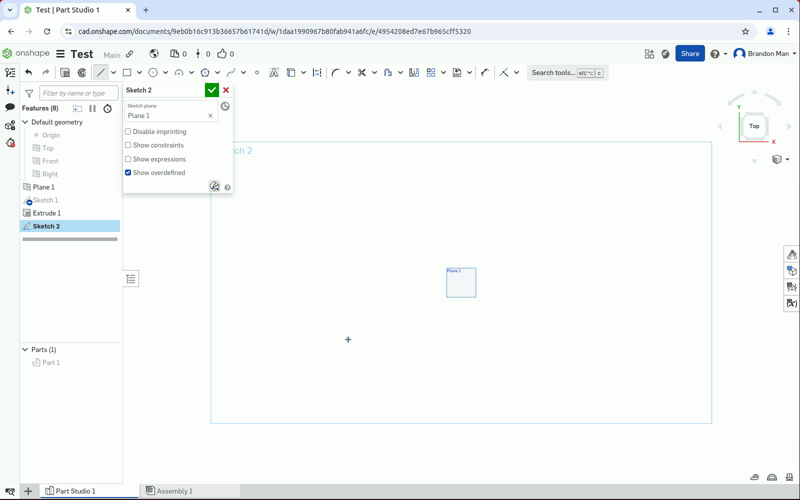
mouse_move(378, 339)
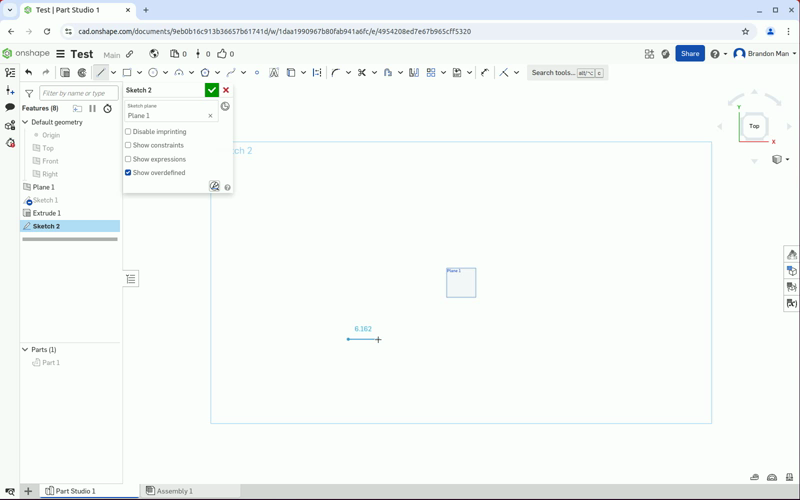
mouse_move(352, 360)
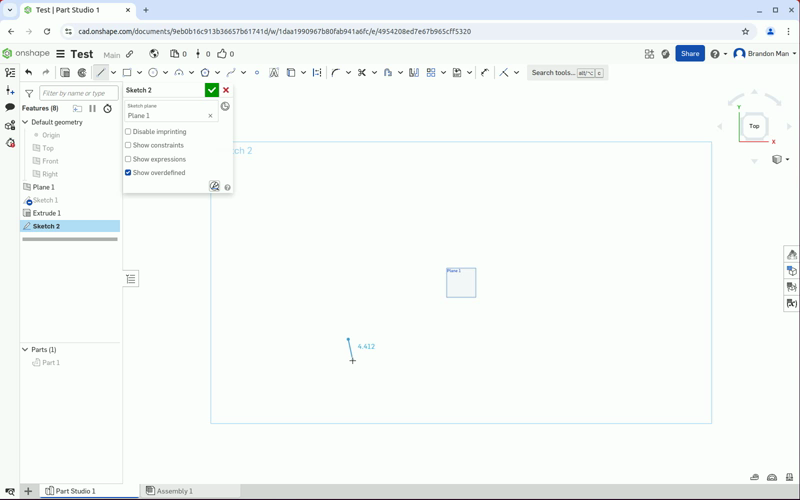
click(352, 360)
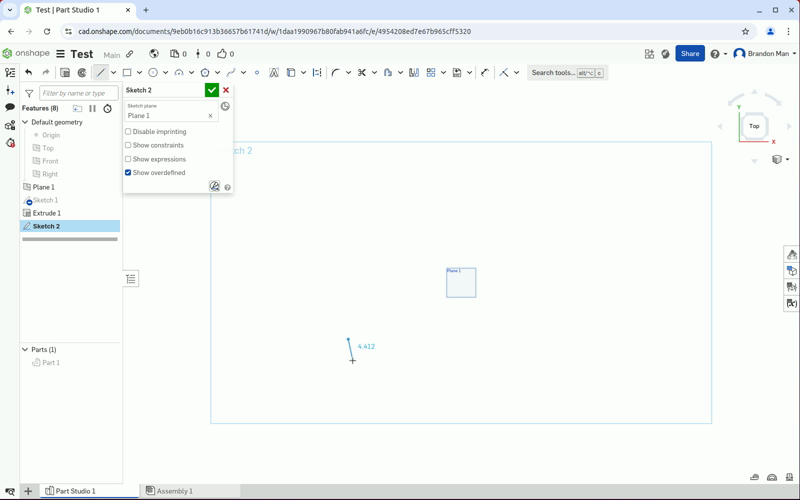
key_up(shift)
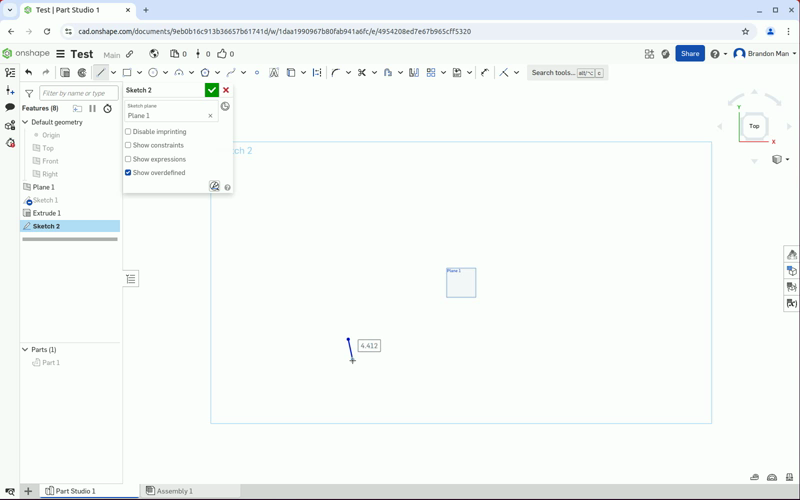
key_down(shift)
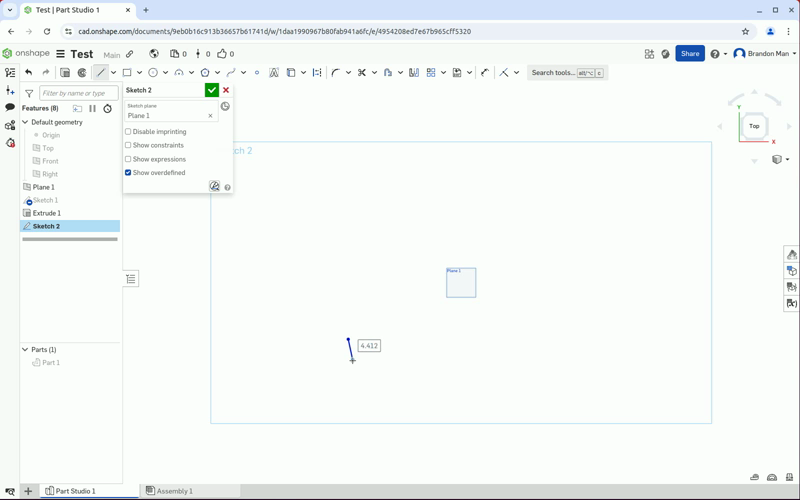
mouse_move(382, 360)
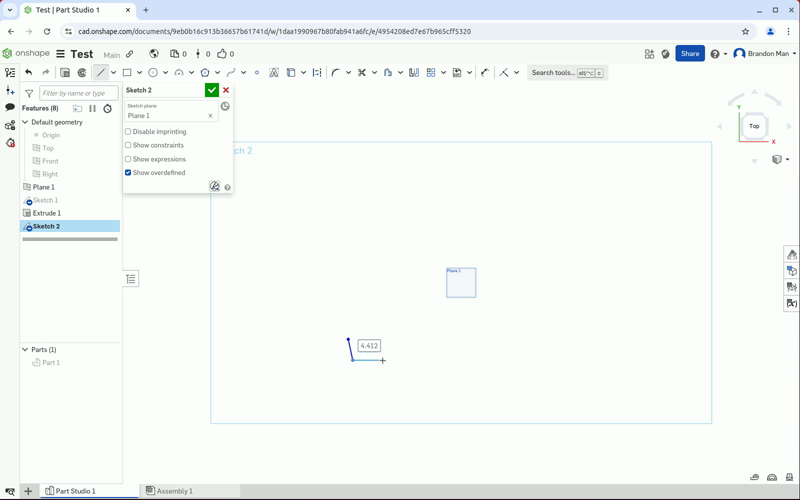
mouse_move(357, 357)
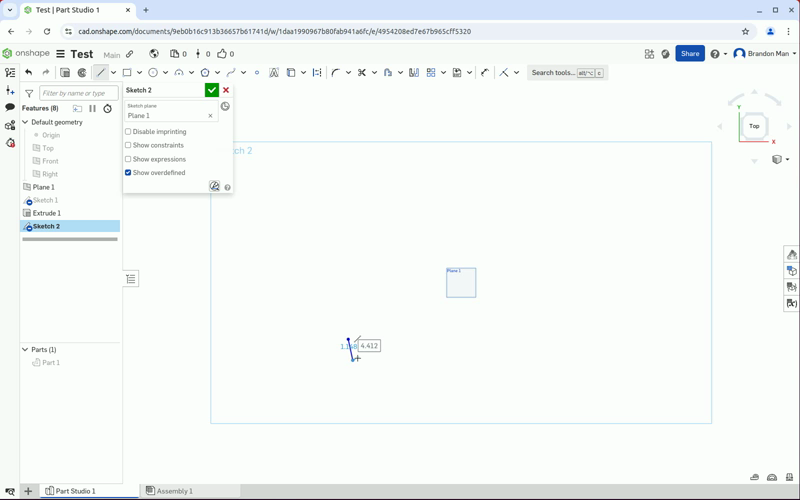
scroll(6)
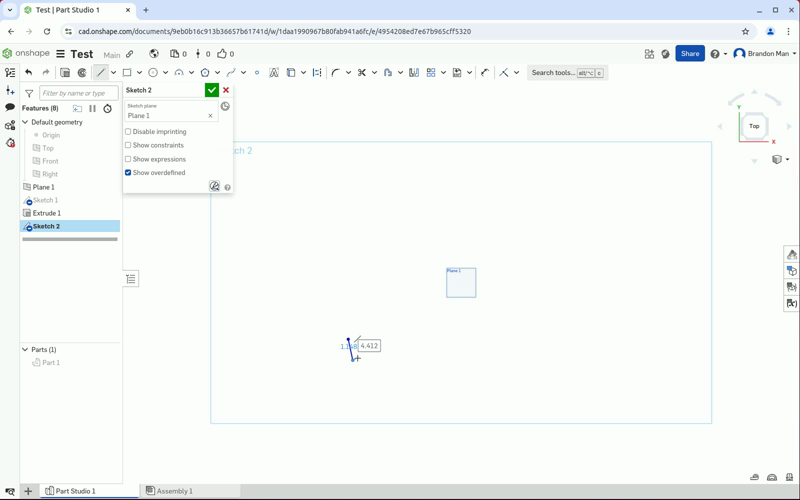
scroll(6)
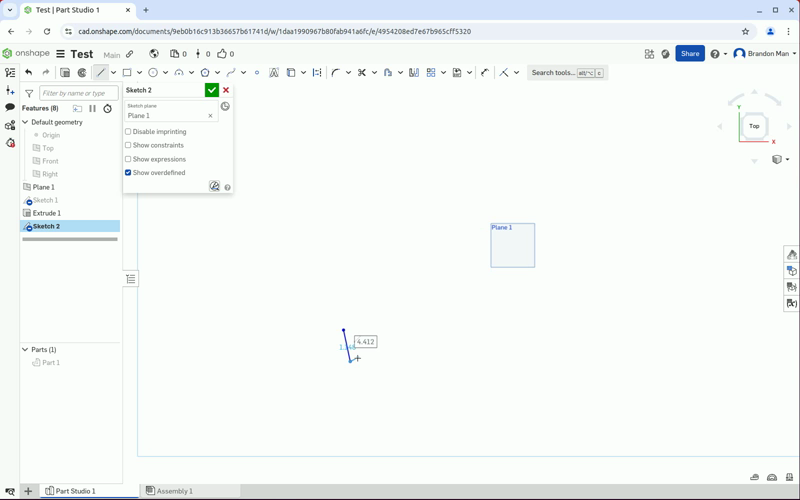
scroll(6)
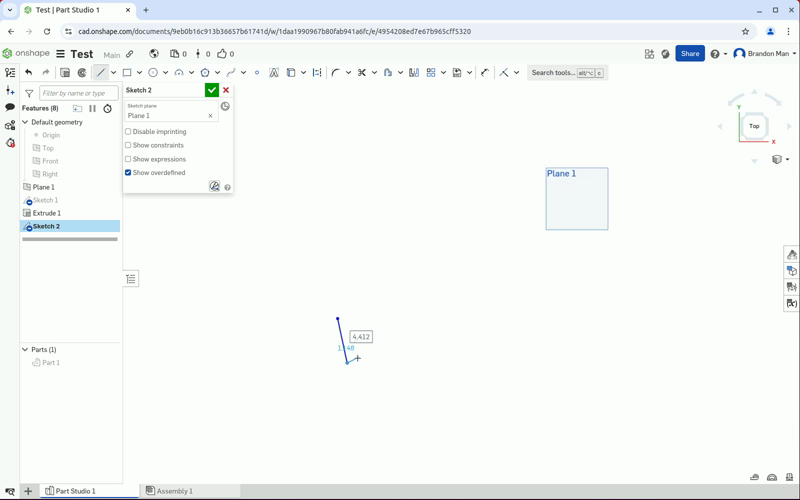
scroll(6)
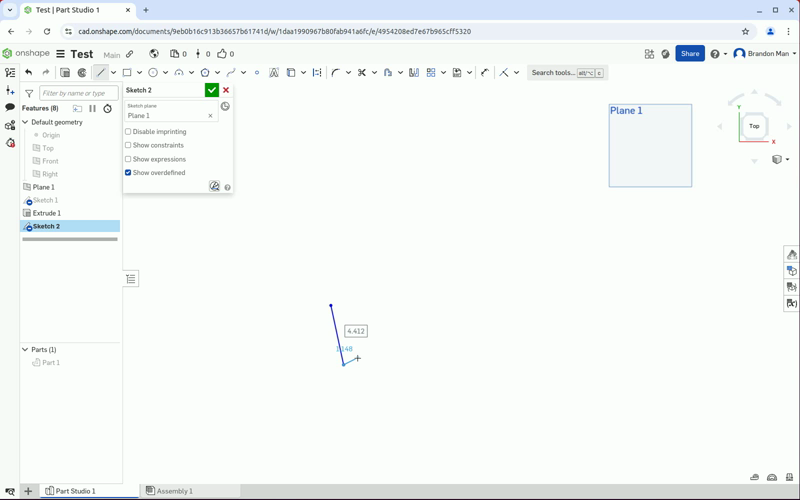
scroll(6)
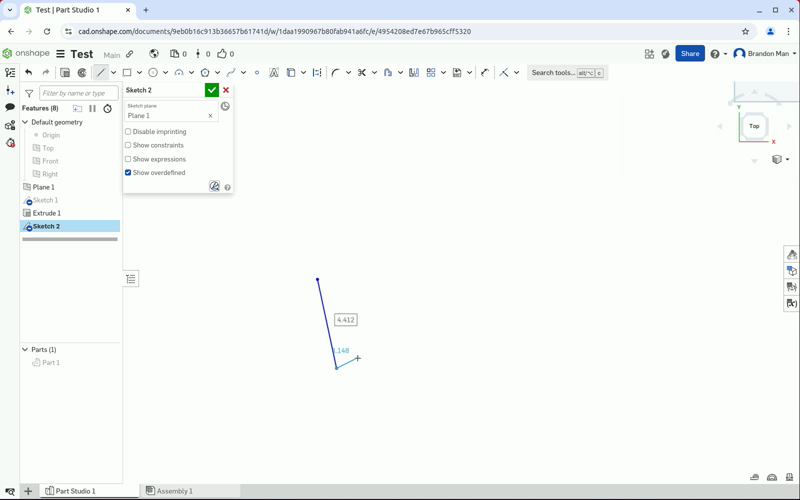
scroll(6)
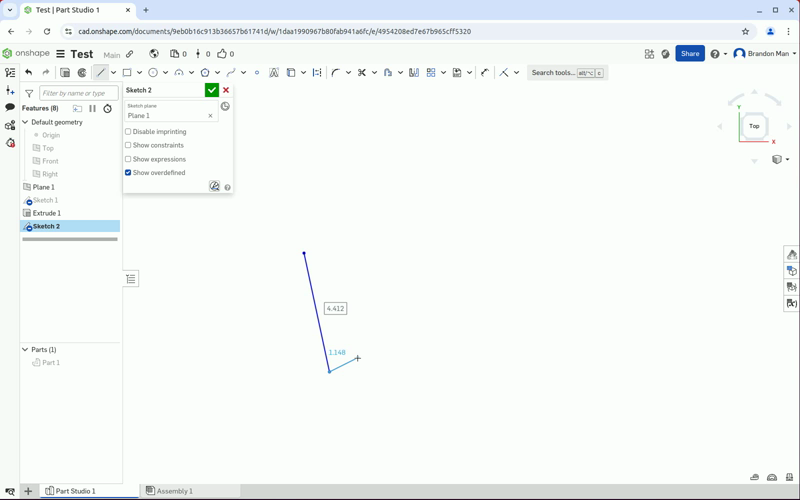
scroll(6)
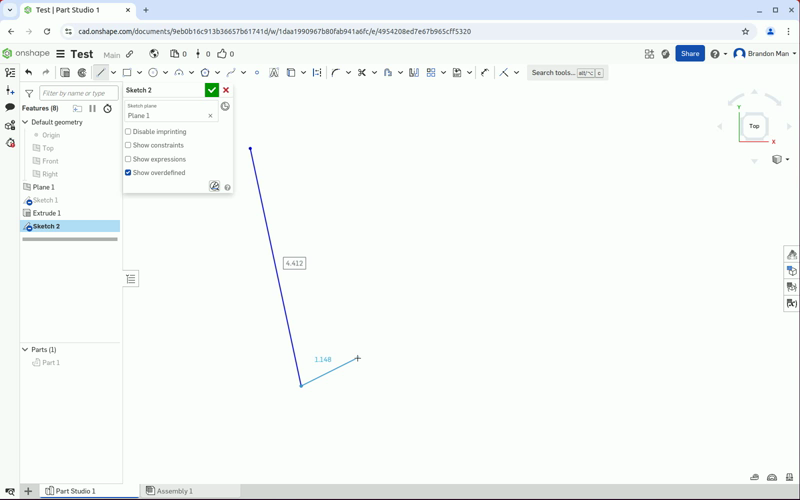
click(357, 357)
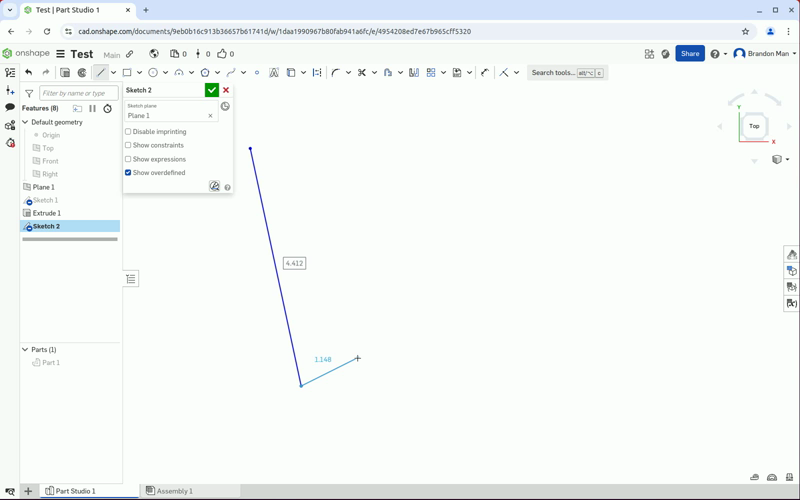
scroll(-6)
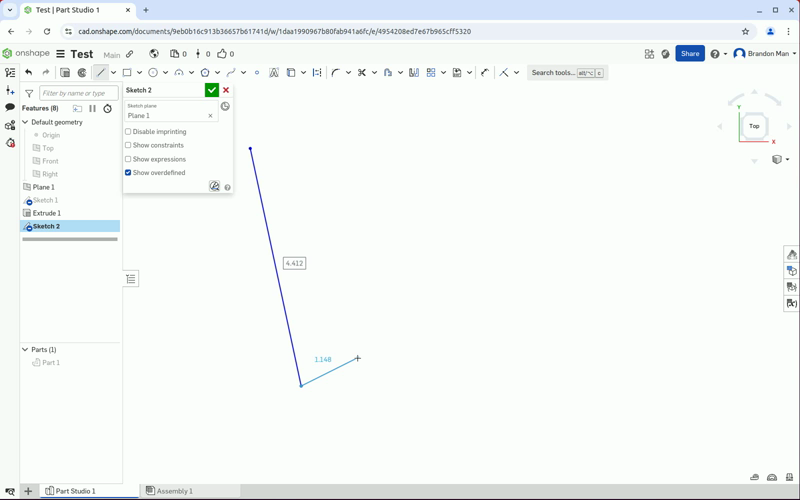
scroll(-6)
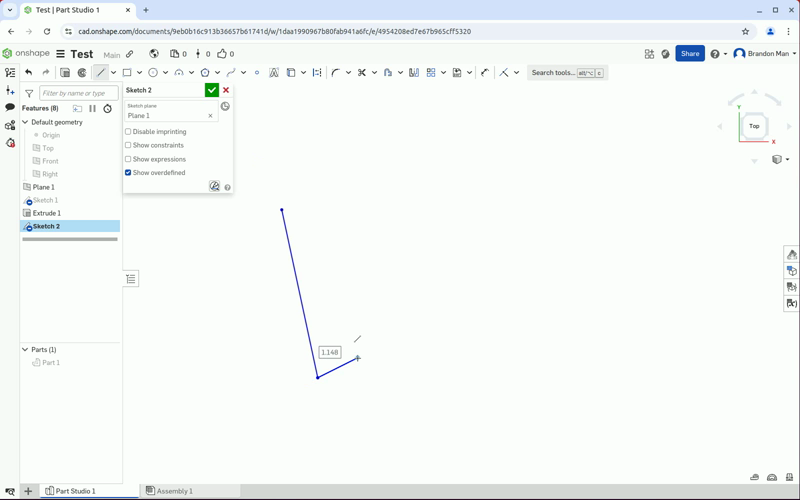
scroll(-6)
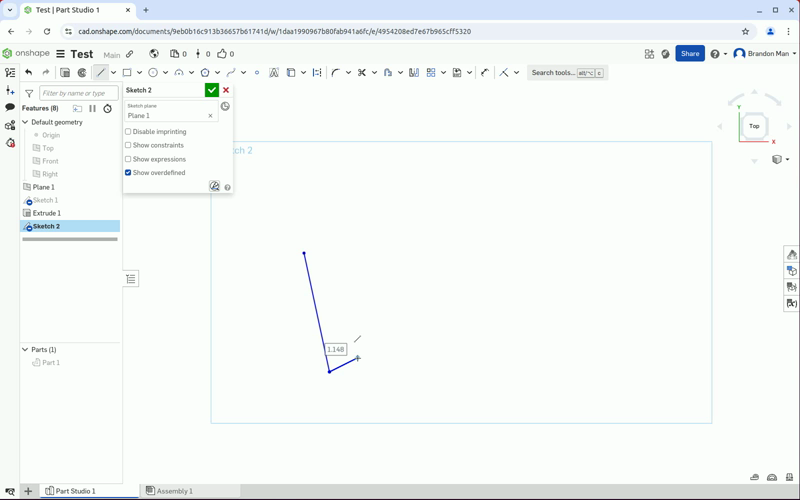
scroll(-6)
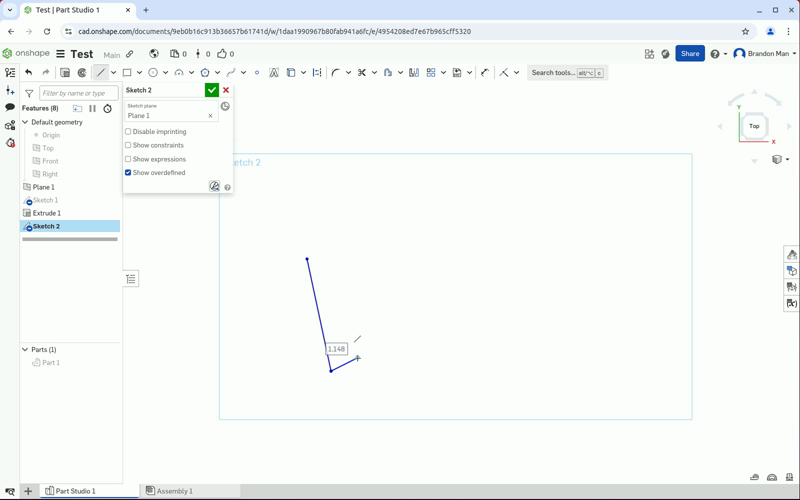
scroll(-6)
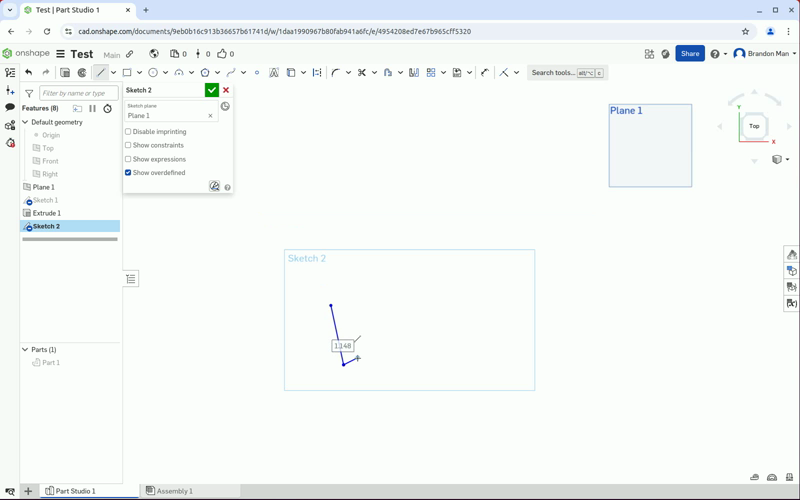
scroll(-6)
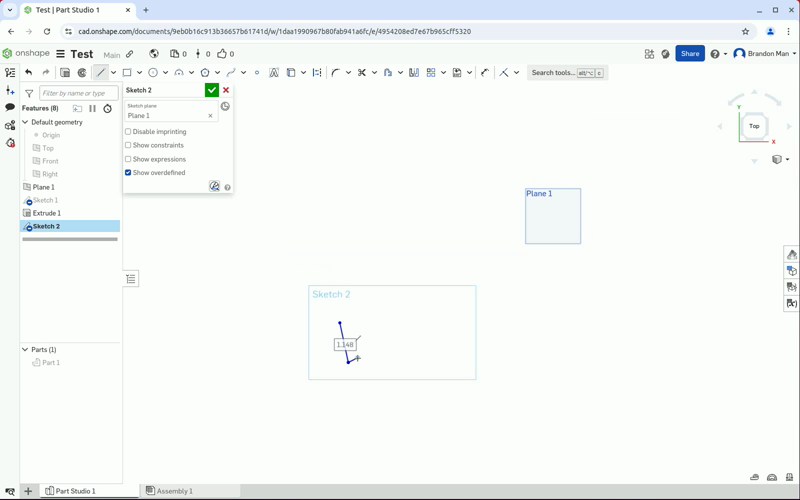
scroll(-6)
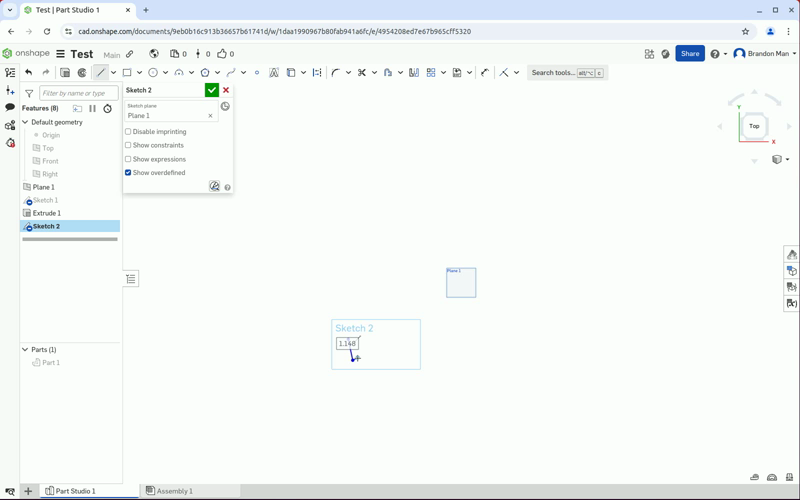
key_up(shift)
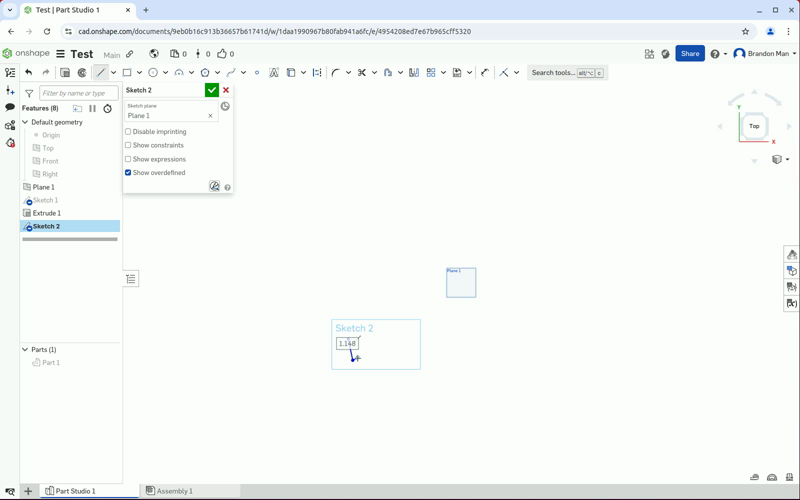
key(esc)
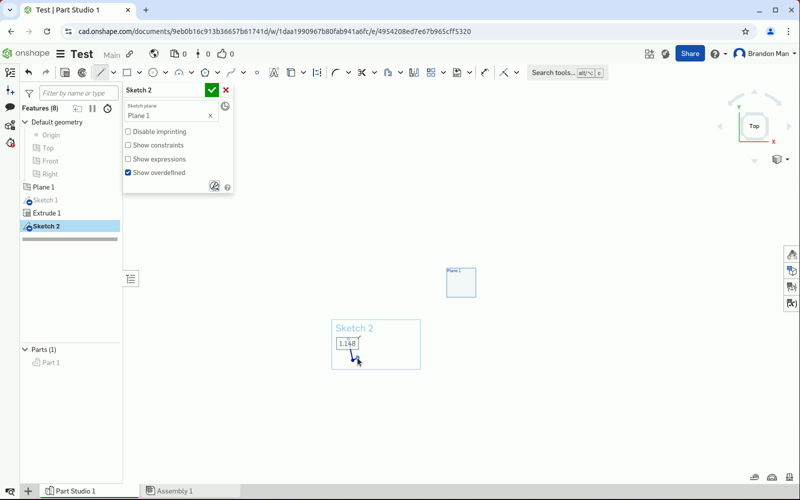
key(a)
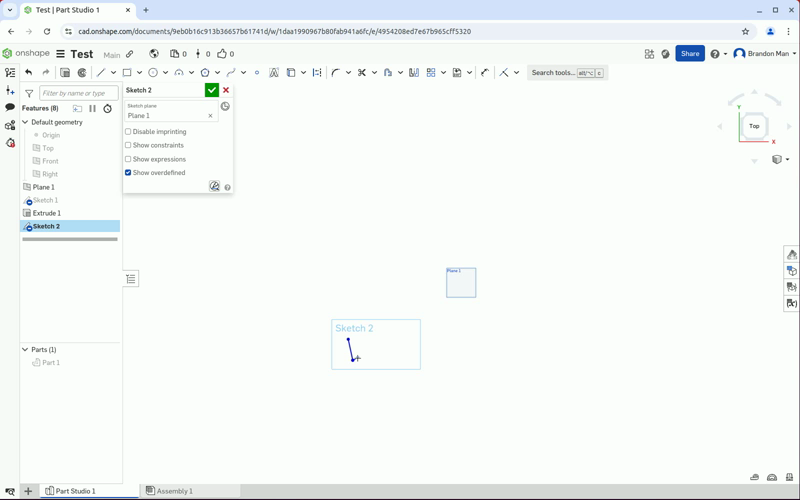
mouse_move(357, 357)
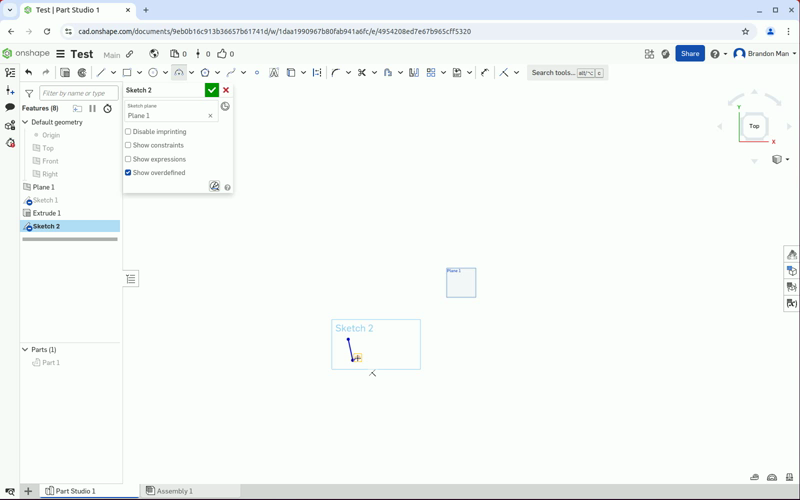
click(357, 357)
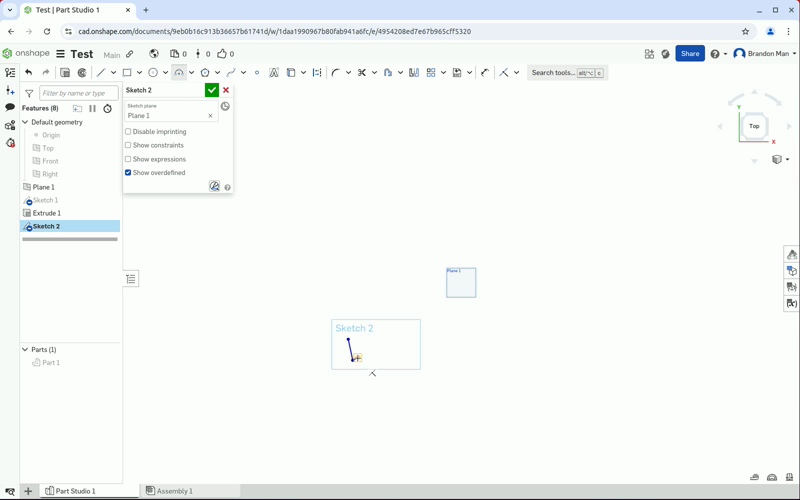
key_down(shift)
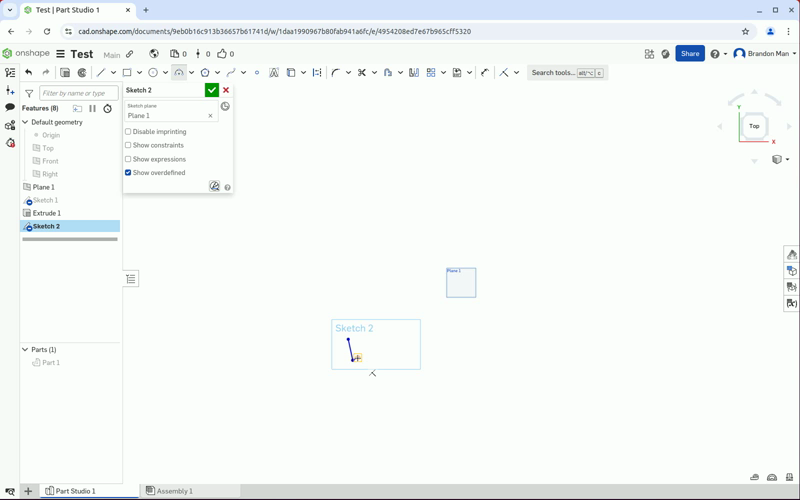
mouse_move(542, 348)
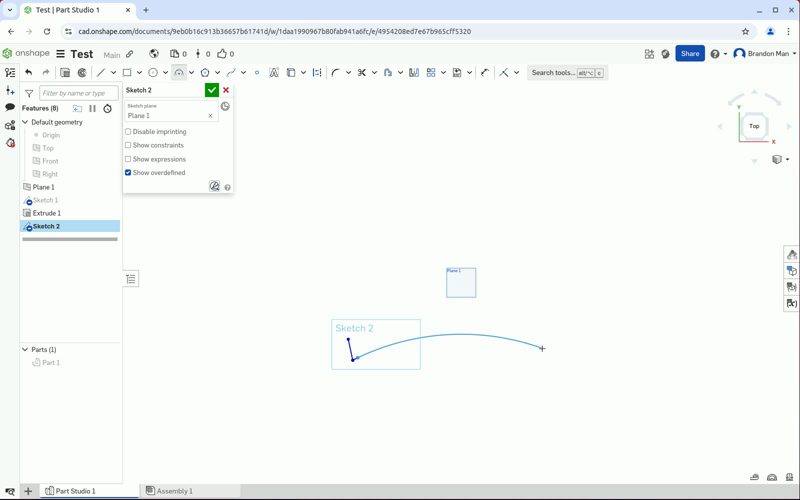
click(542, 348)
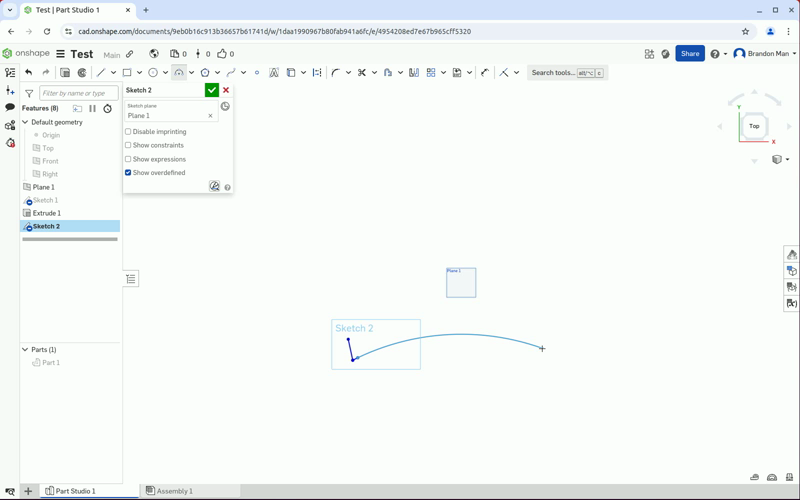
mouse_move(448, 333)
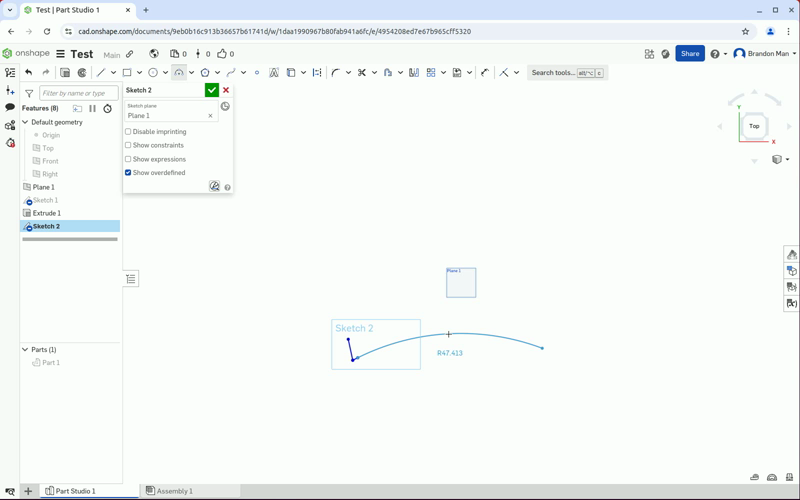
click(448, 333)
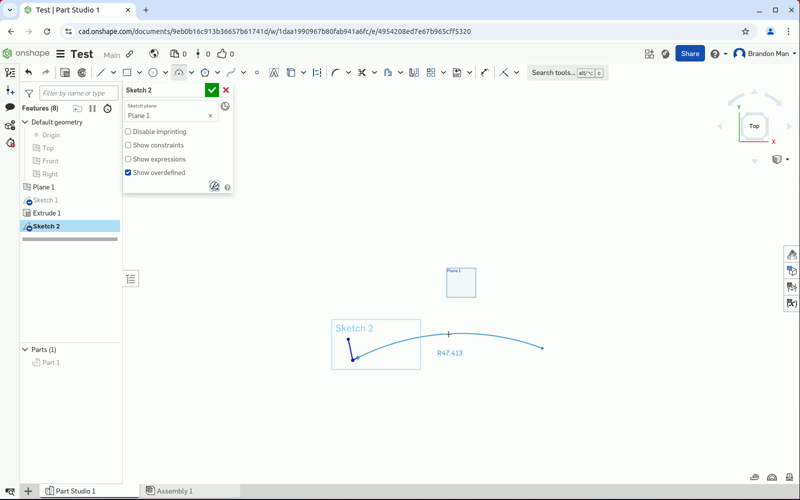
key_up(shift)
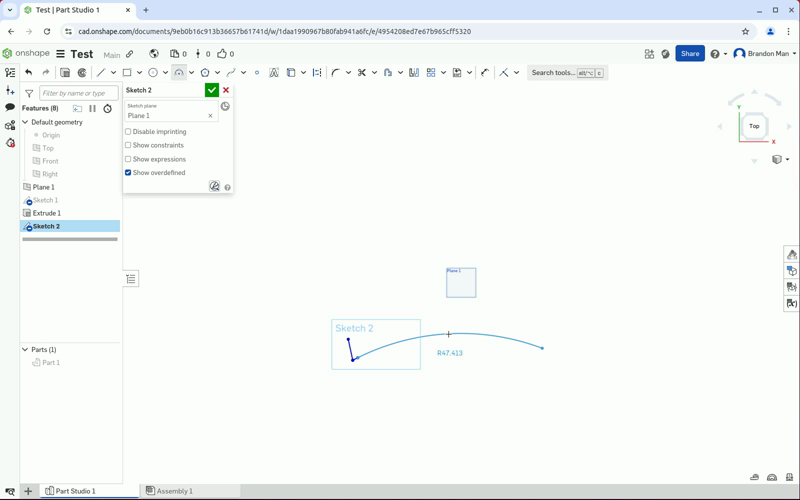
mouse_move(542, 348)
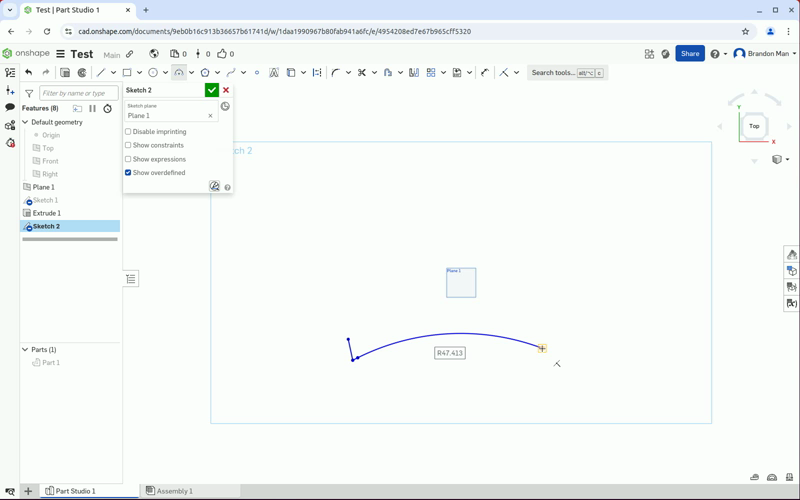
click(542, 348)
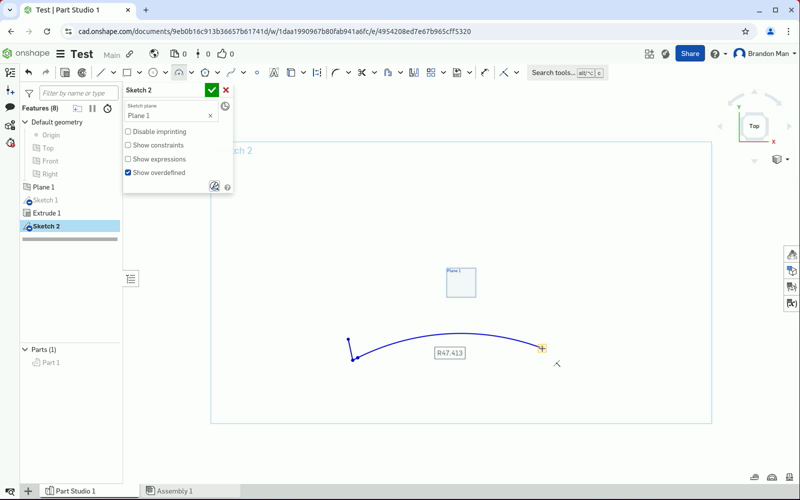
key_down(shift)
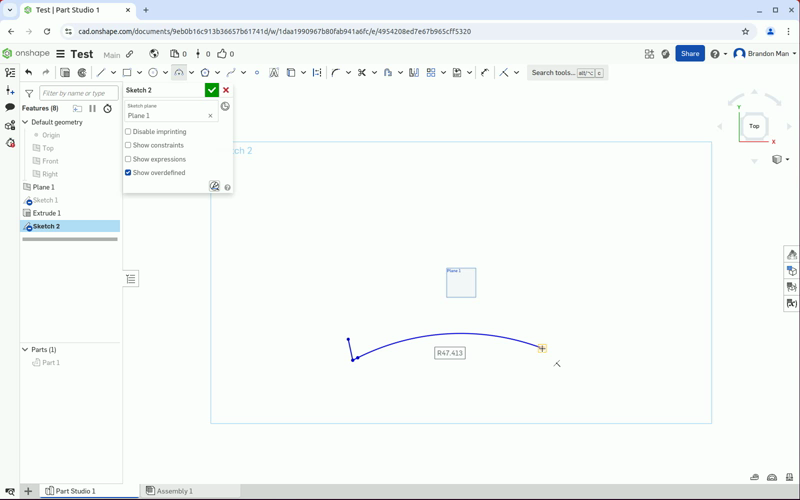
mouse_move(544, 350)
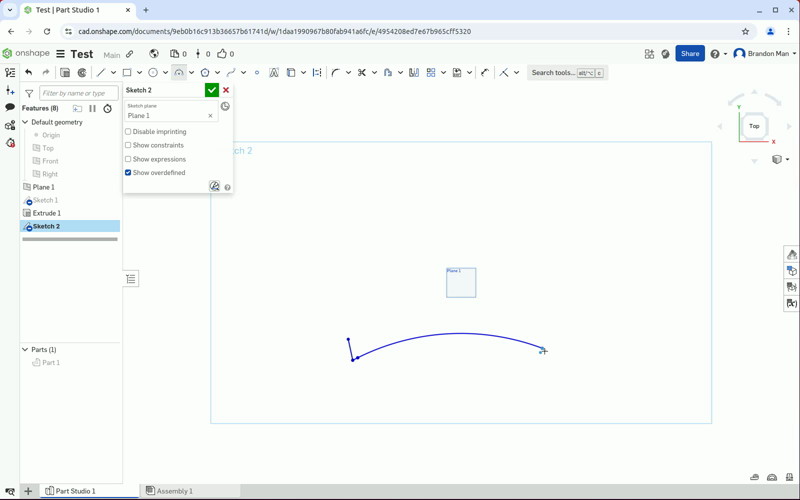
scroll(6)
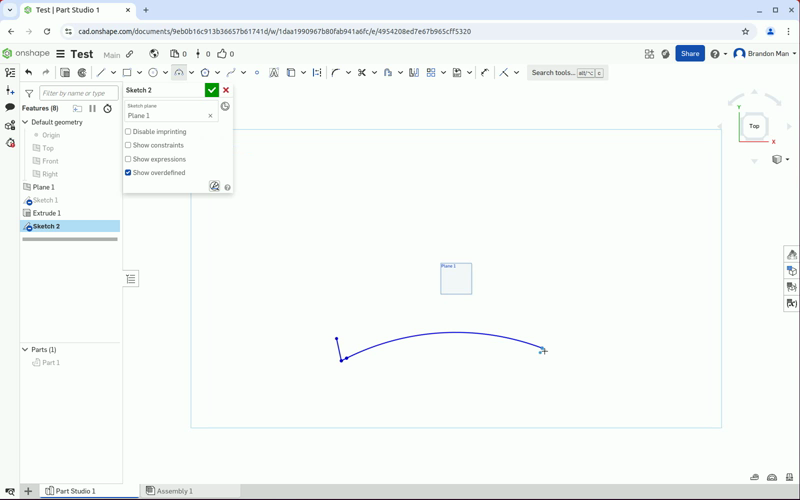
scroll(6)
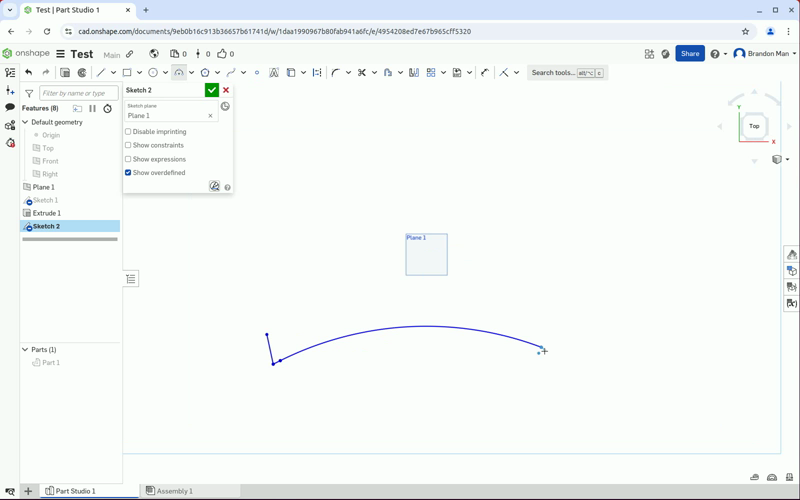
scroll(6)
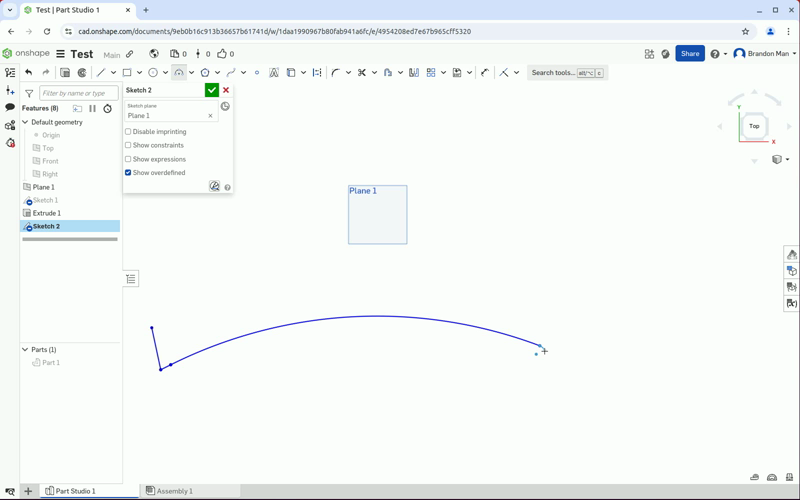
scroll(6)
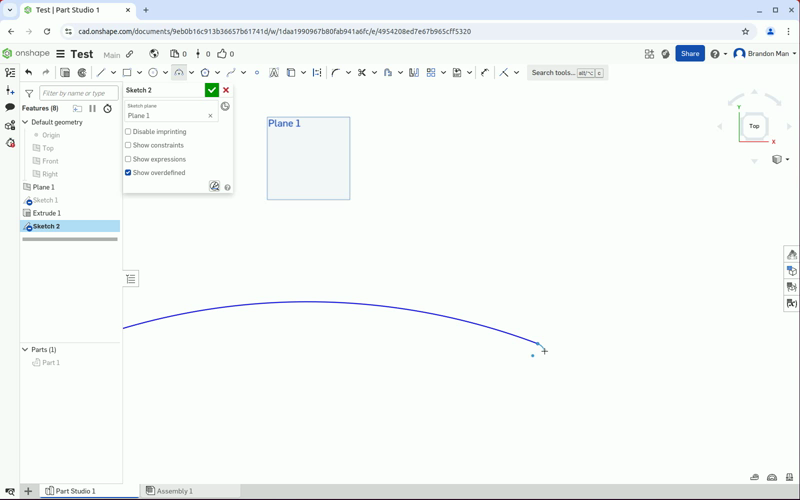
scroll(6)
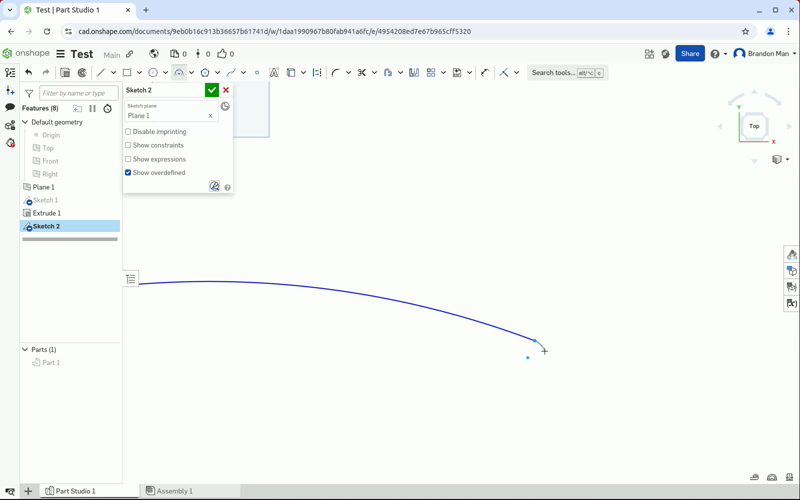
scroll(6)
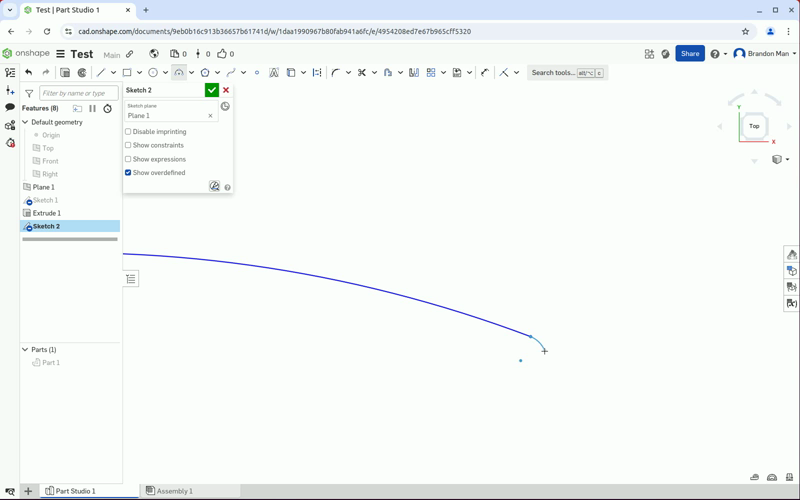
scroll(6)
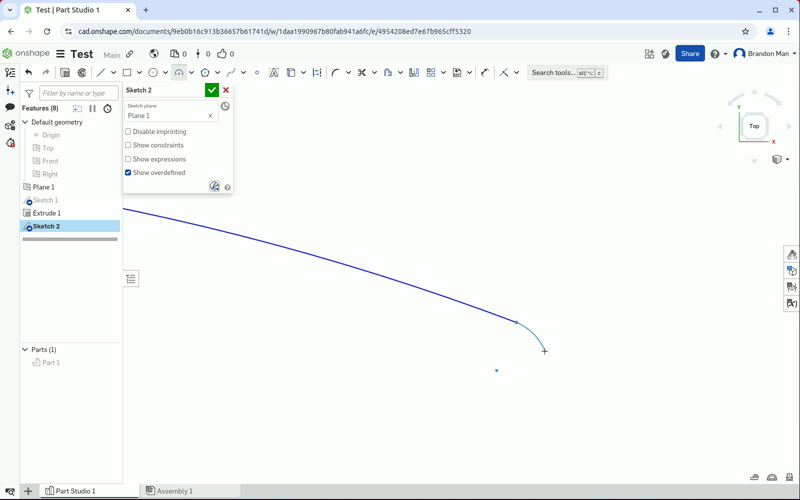
click(544, 350)
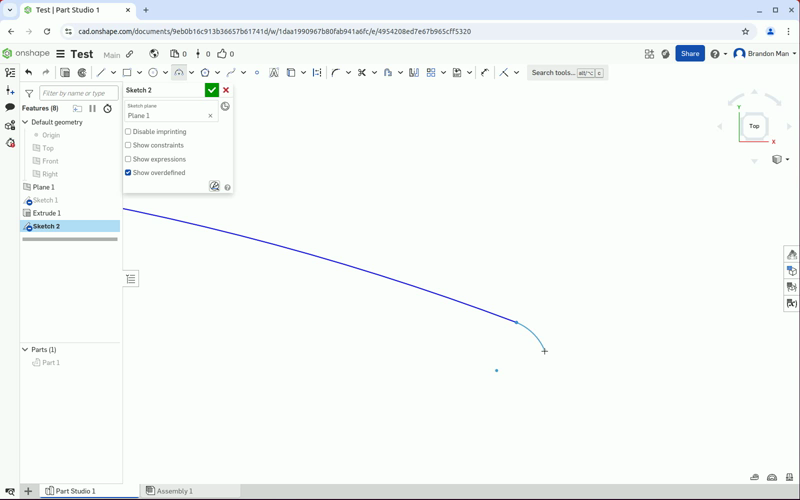
scroll(-6)
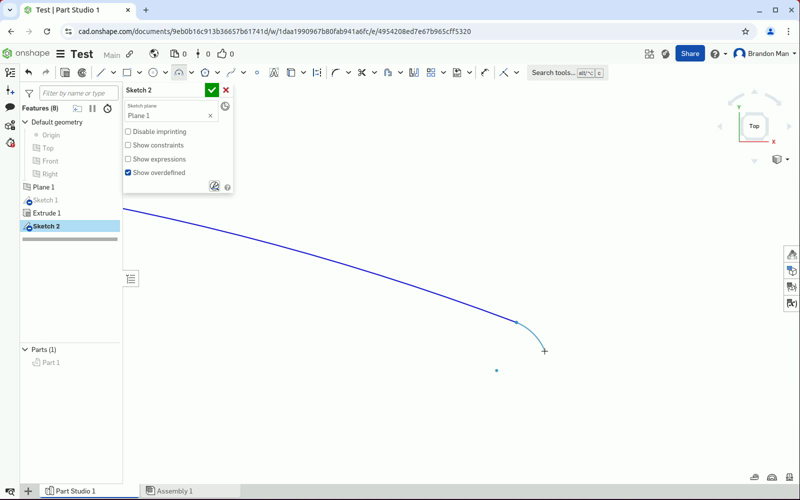
scroll(-6)
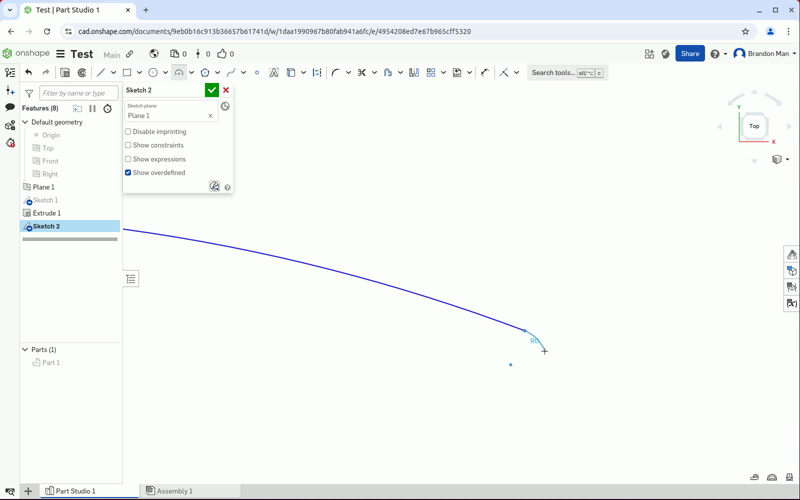
scroll(-6)
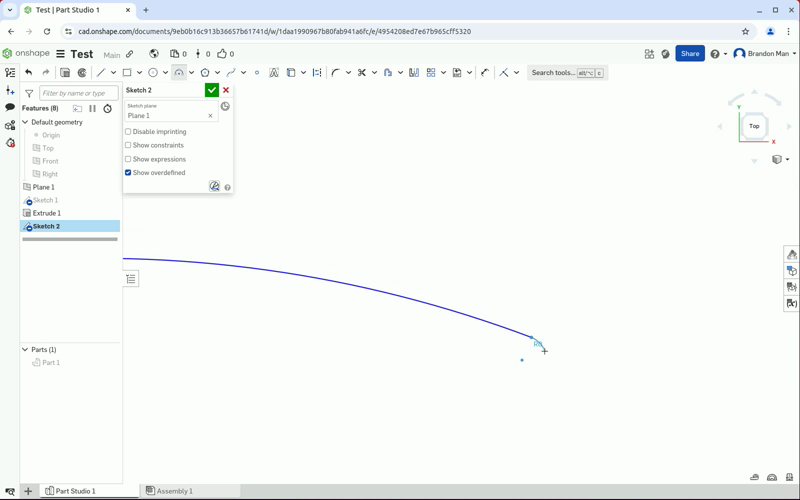
scroll(-6)
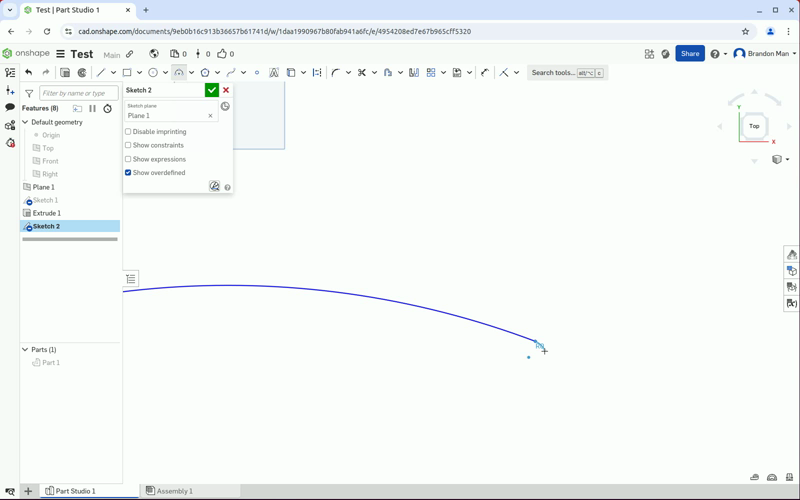
scroll(-6)
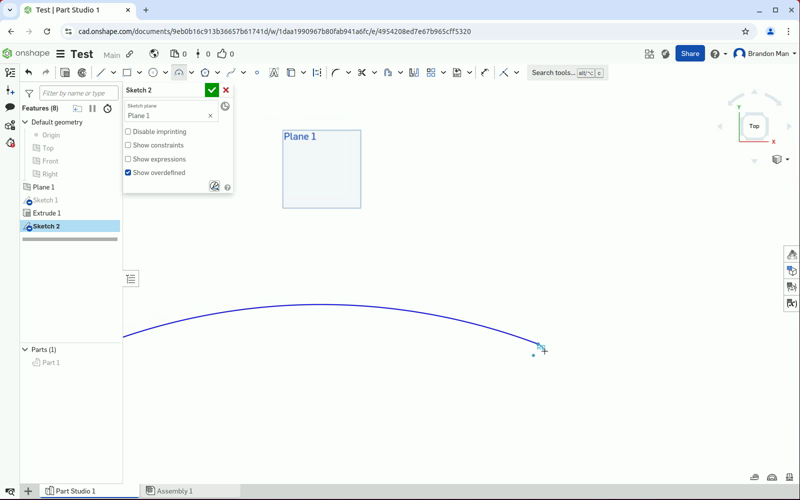
scroll(-6)
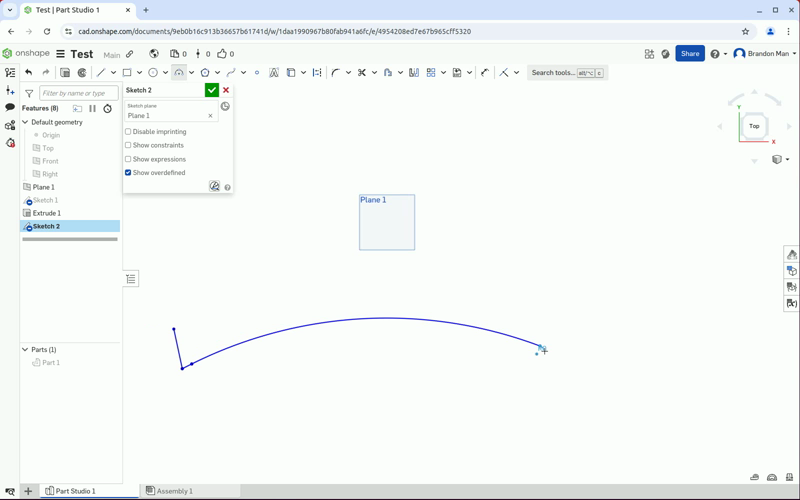
scroll(-6)
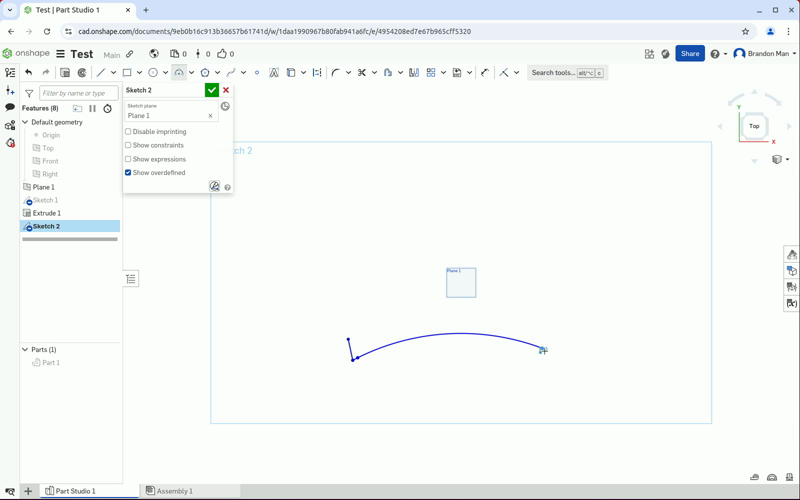
mouse_move(543, 349)
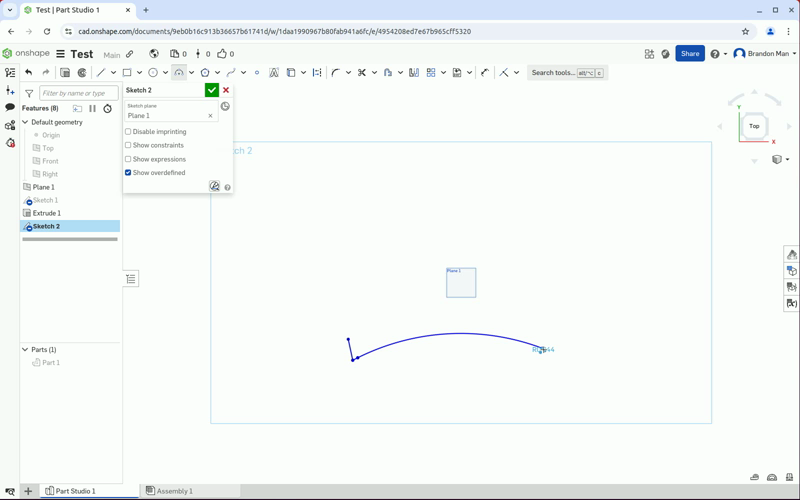
scroll(6)
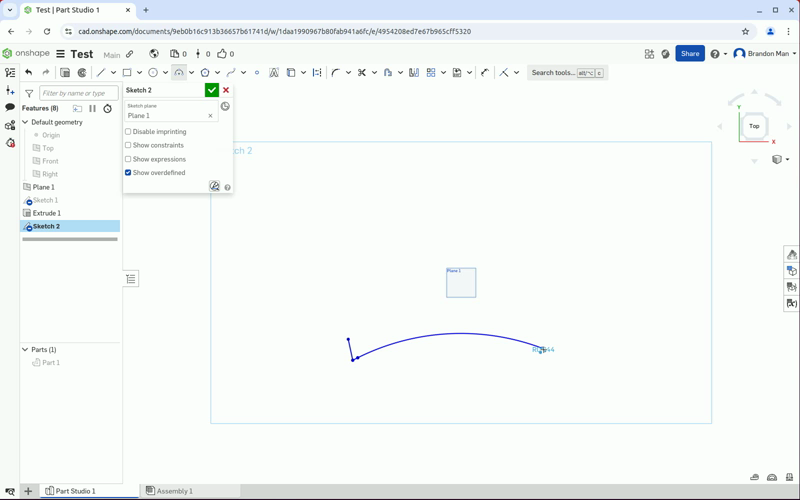
scroll(6)
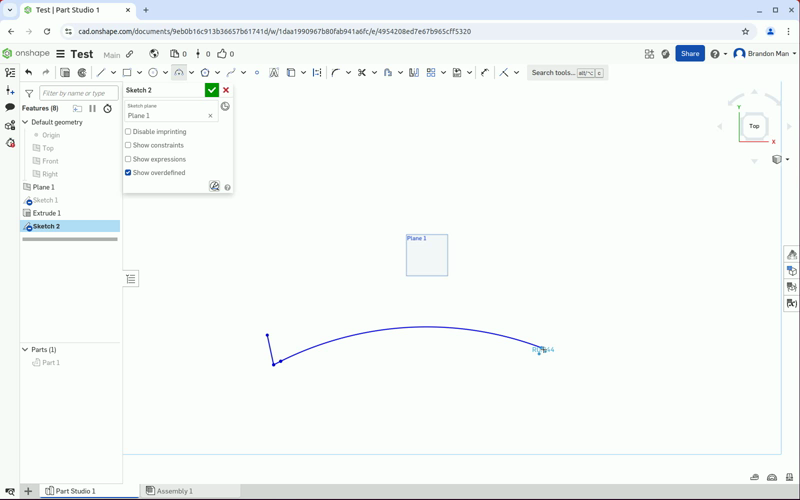
scroll(6)
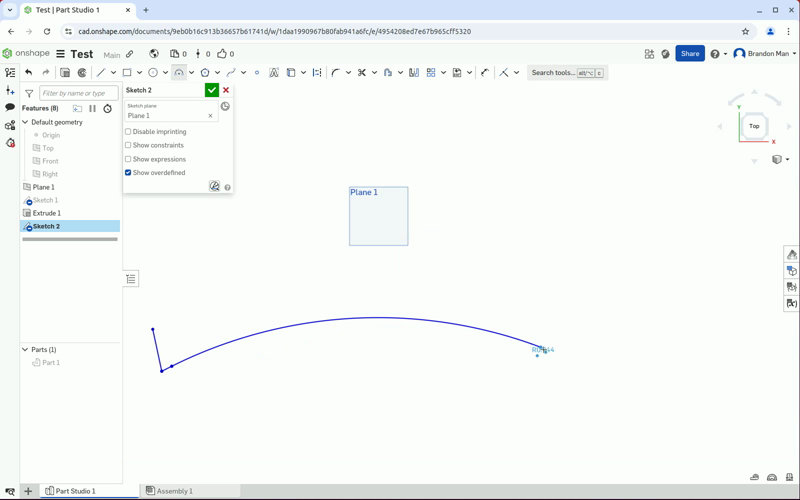
scroll(6)
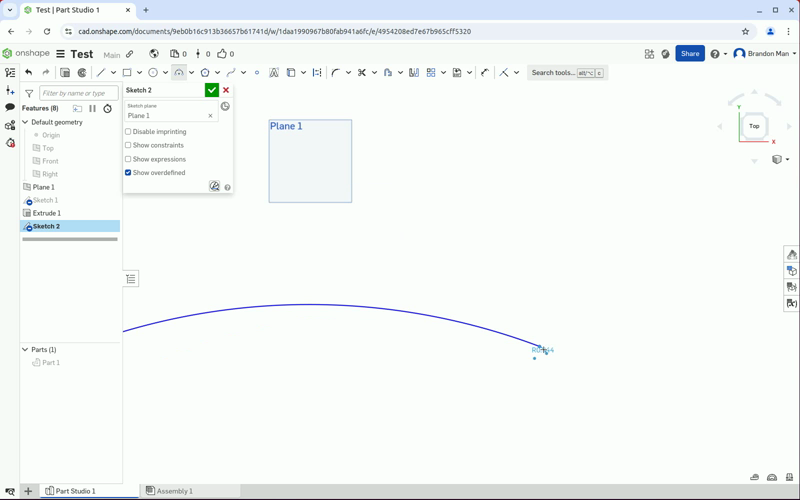
scroll(6)
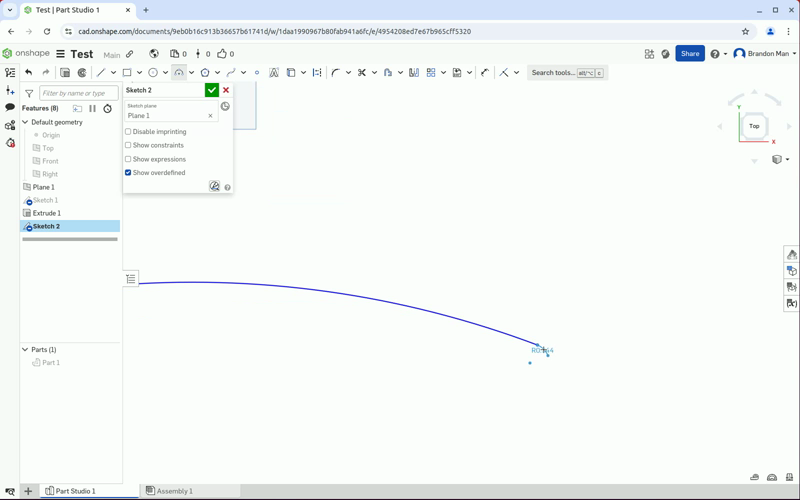
scroll(6)
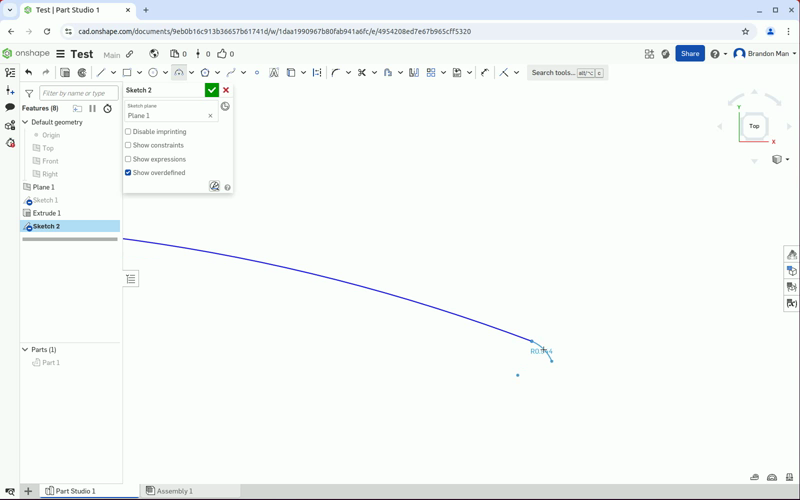
scroll(6)
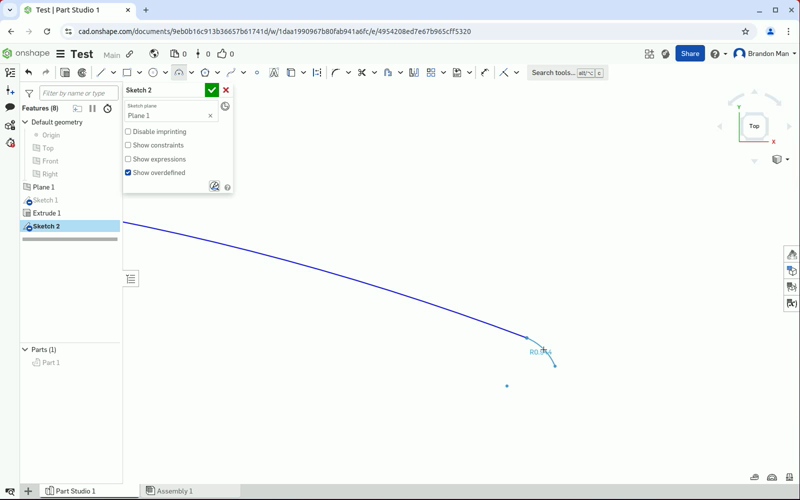
click(543, 349)
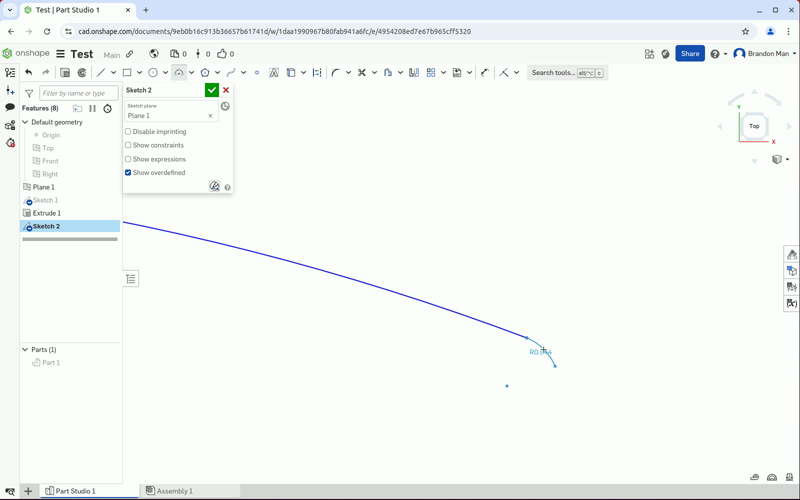
scroll(-6)
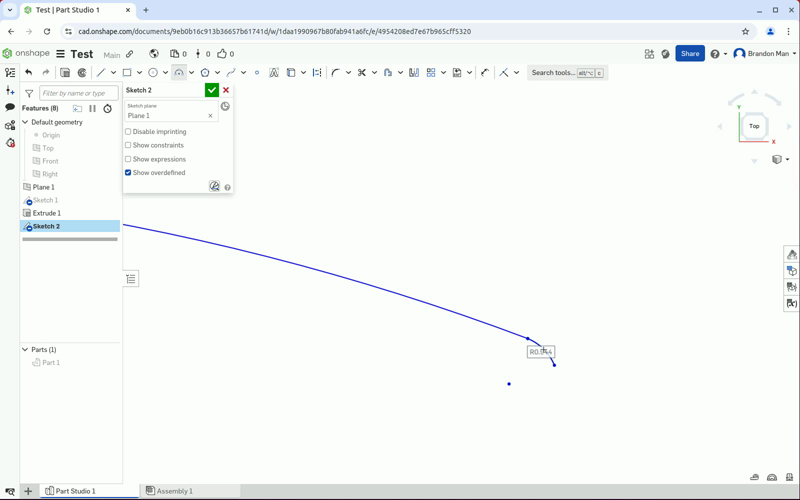
scroll(-6)
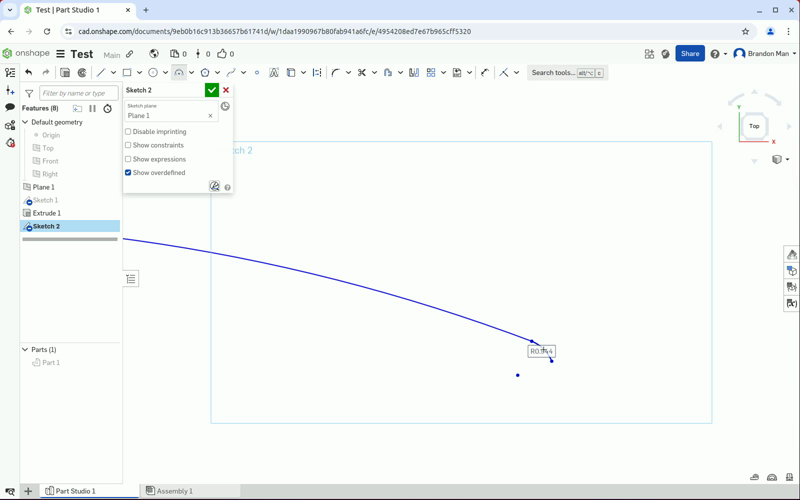
scroll(-6)
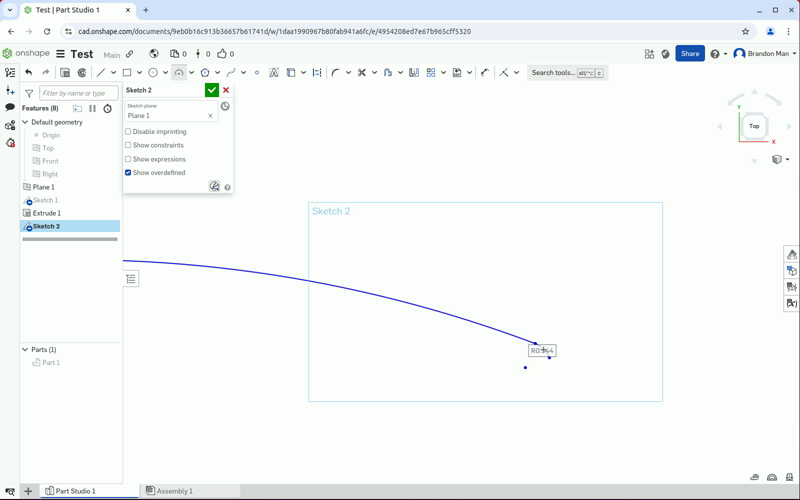
scroll(-6)
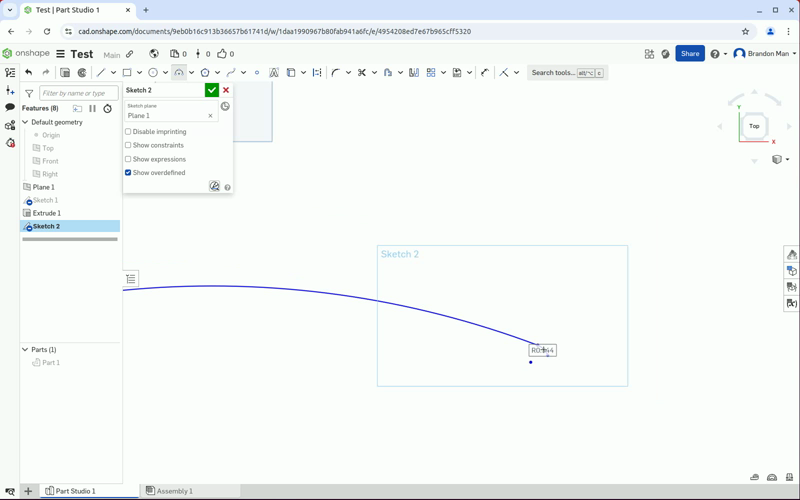
scroll(-6)
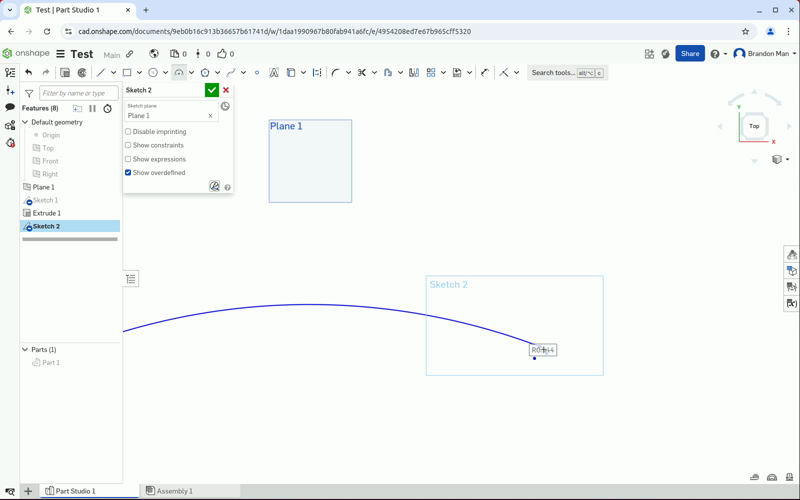
scroll(-6)
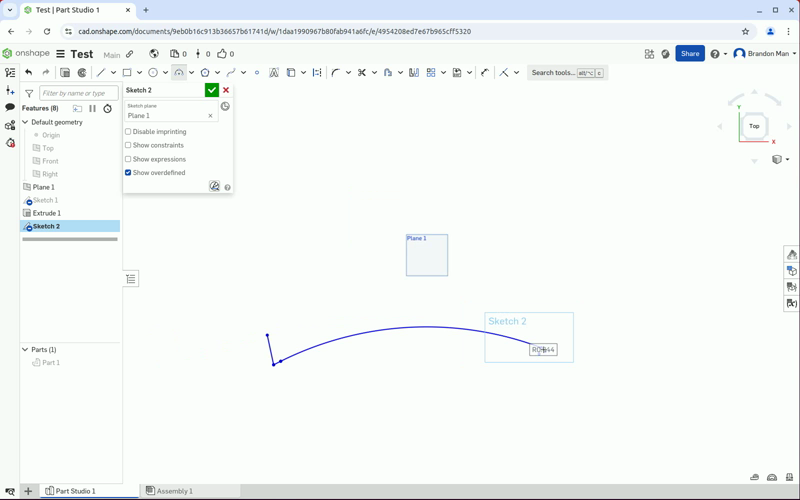
scroll(-6)
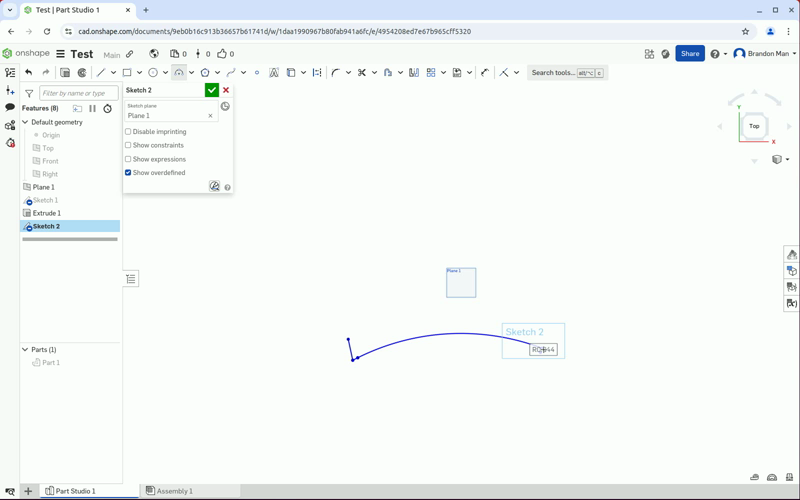
key_up(shift)
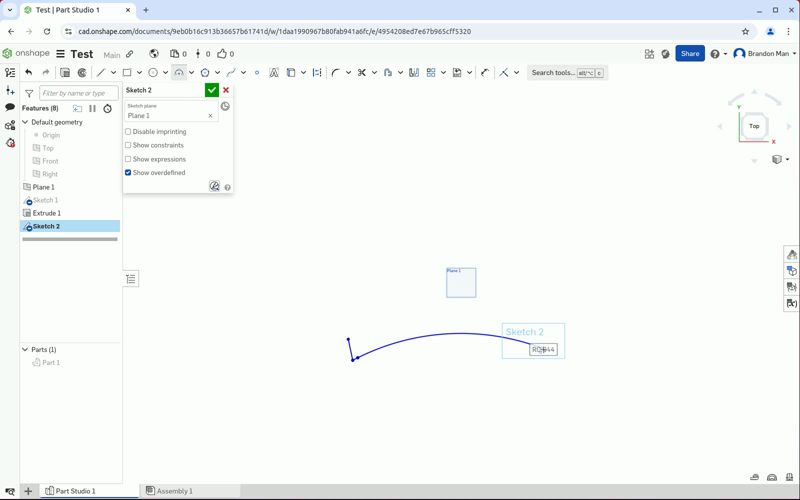
key(esc)
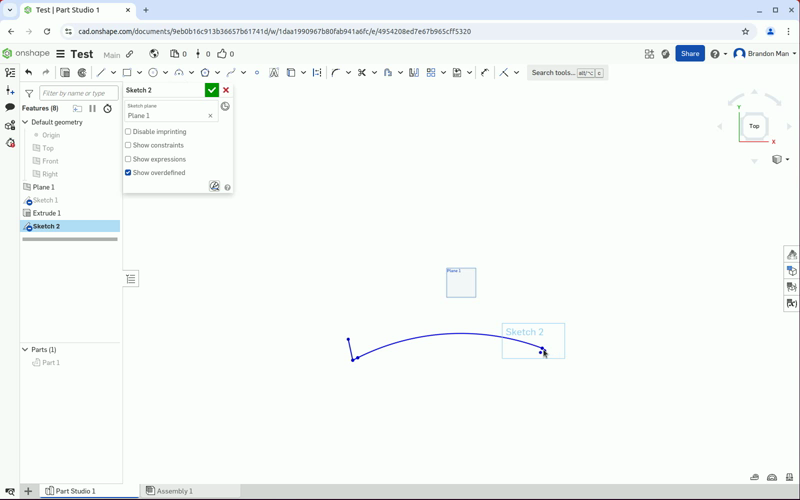
key(l)
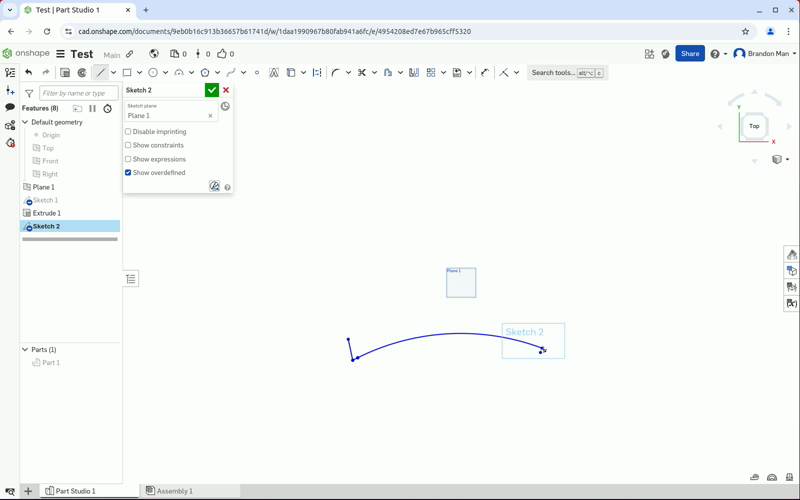
mouse_move(544, 350)
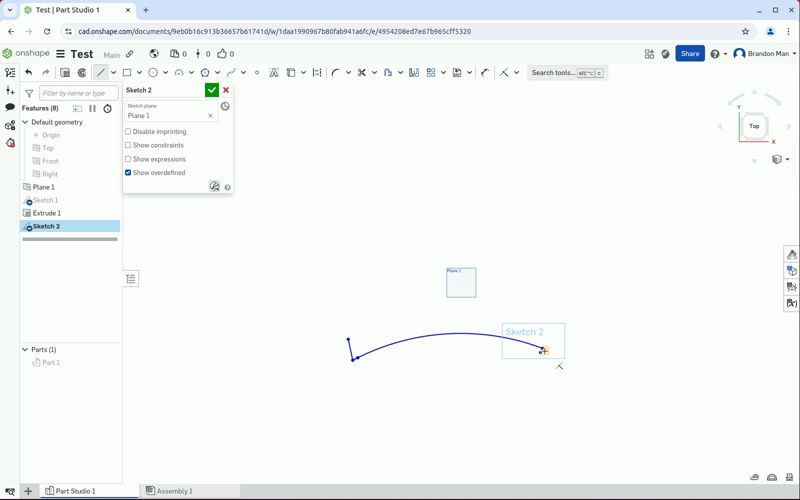
scroll(6)
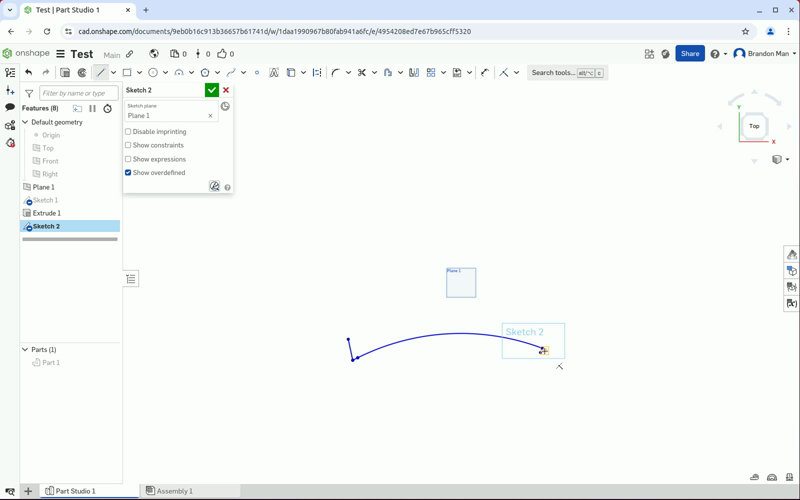
scroll(6)
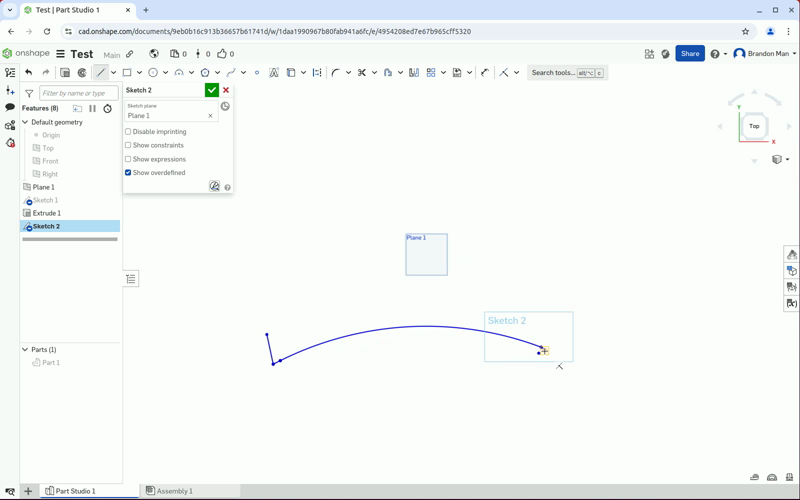
scroll(6)
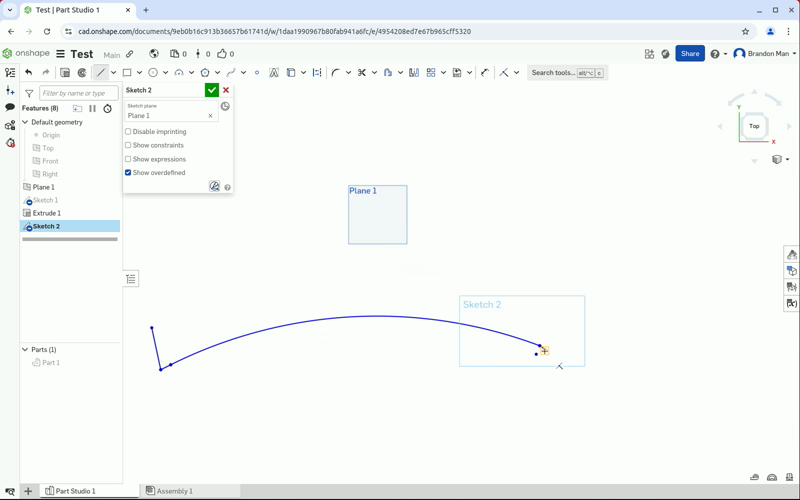
scroll(6)
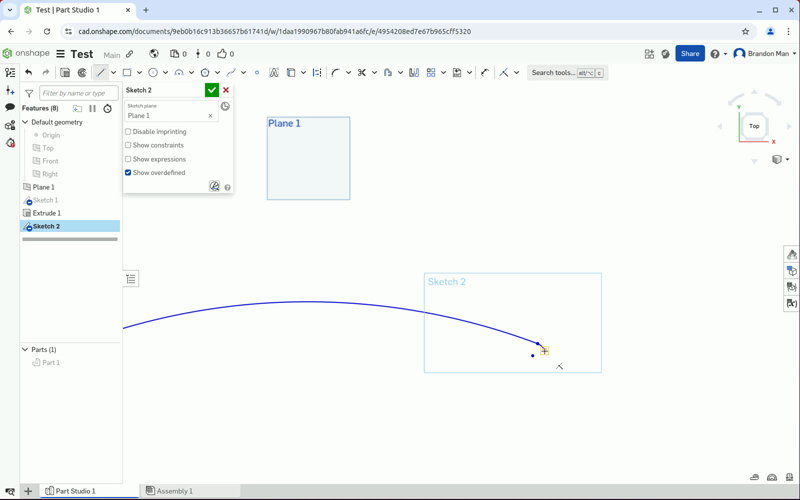
scroll(6)
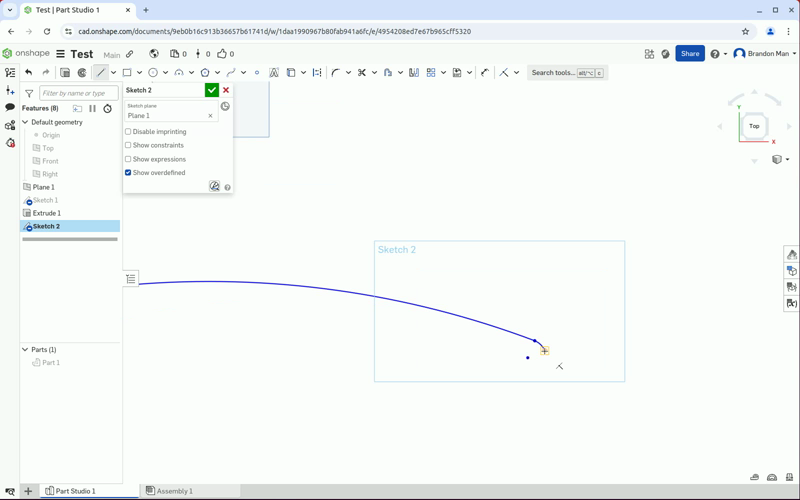
scroll(6)
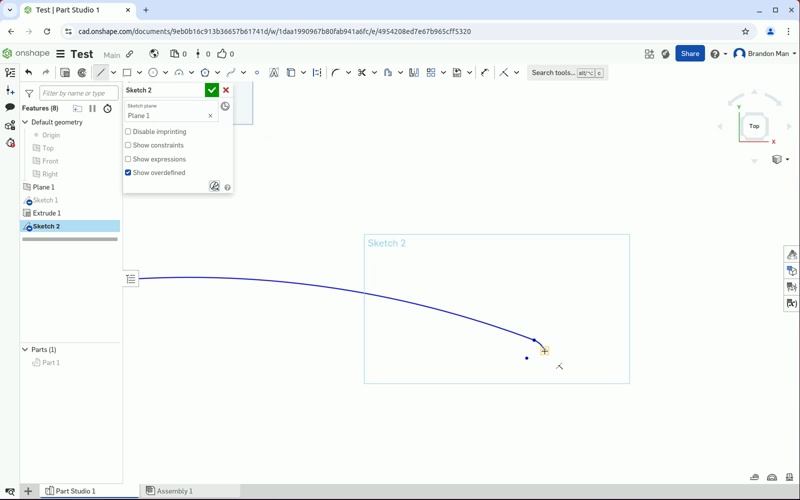
scroll(6)
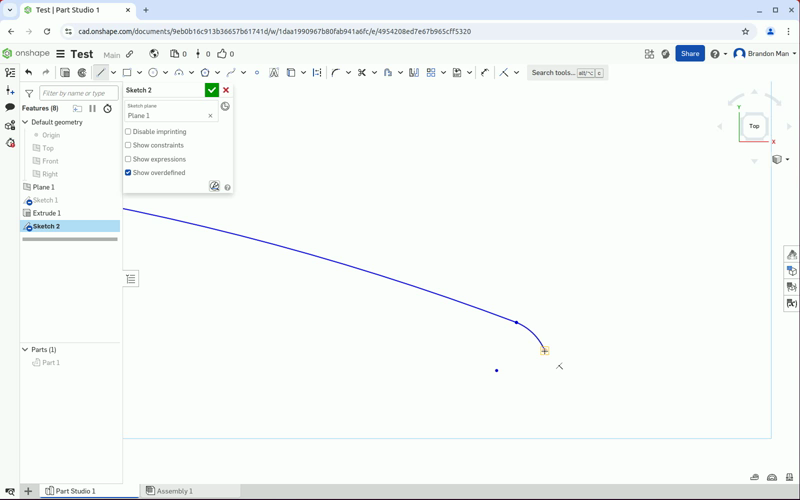
click(544, 350)
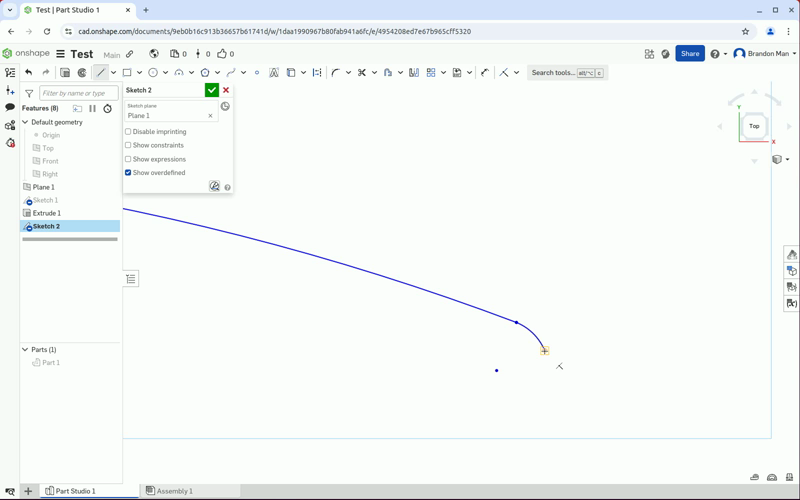
scroll(-6)
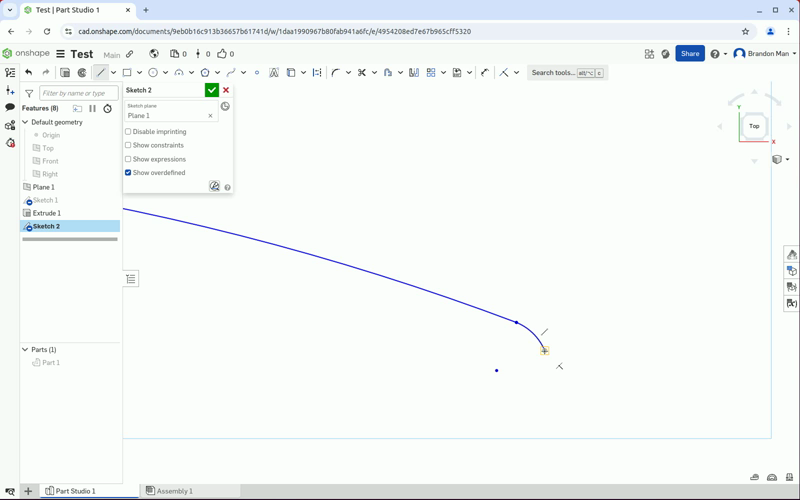
scroll(-6)
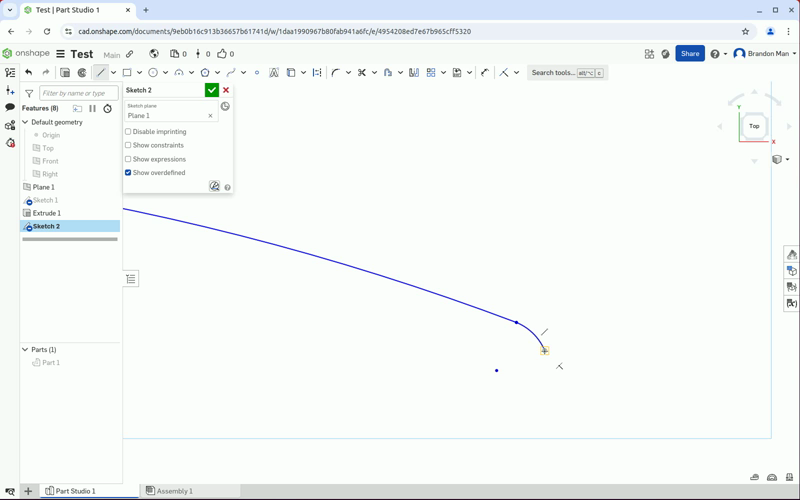
scroll(-6)
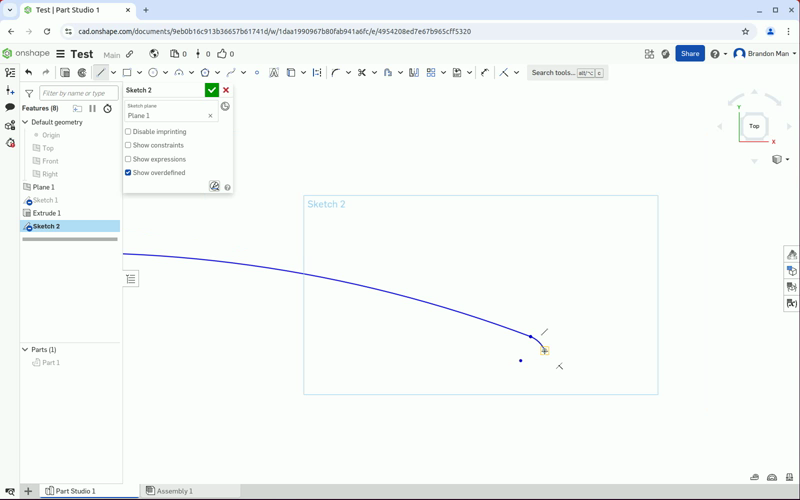
scroll(-6)
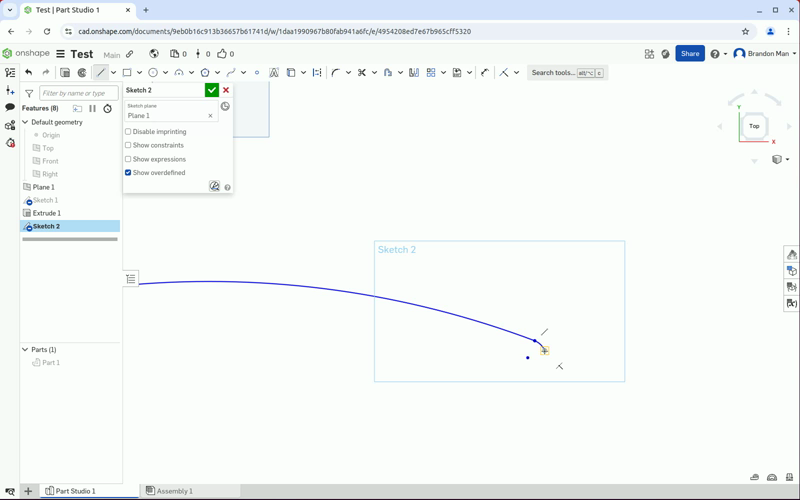
scroll(-6)
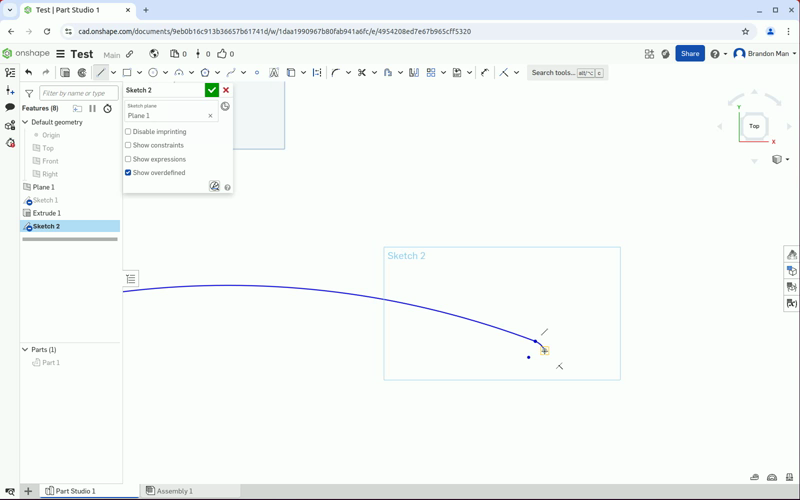
scroll(-6)
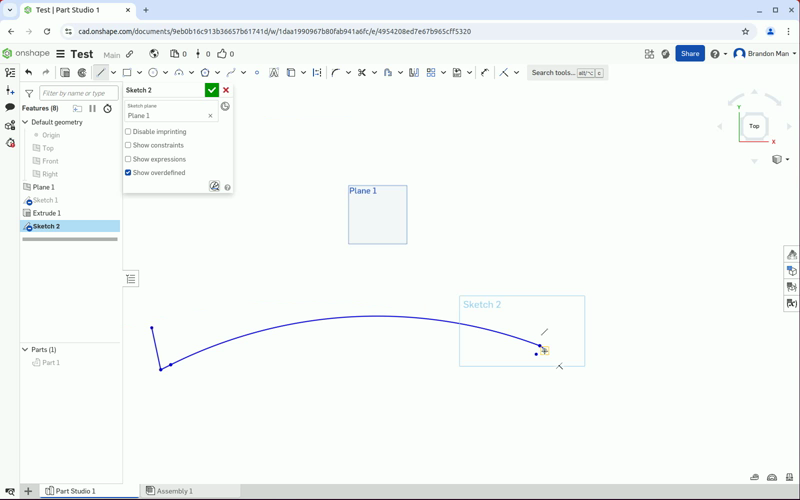
scroll(-6)
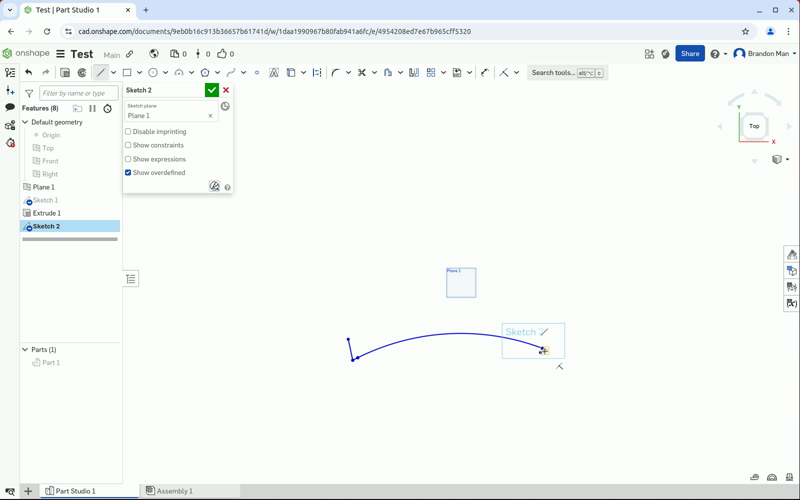
key_down(shift)
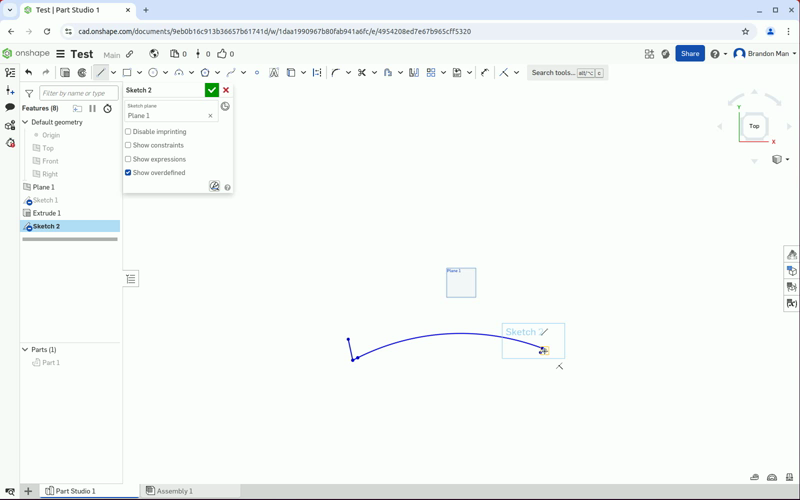
mouse_move(574, 350)
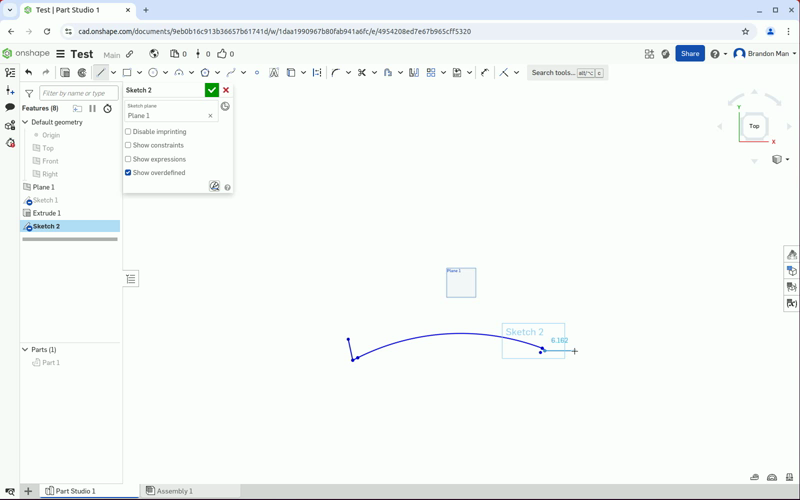
mouse_move(549, 376)
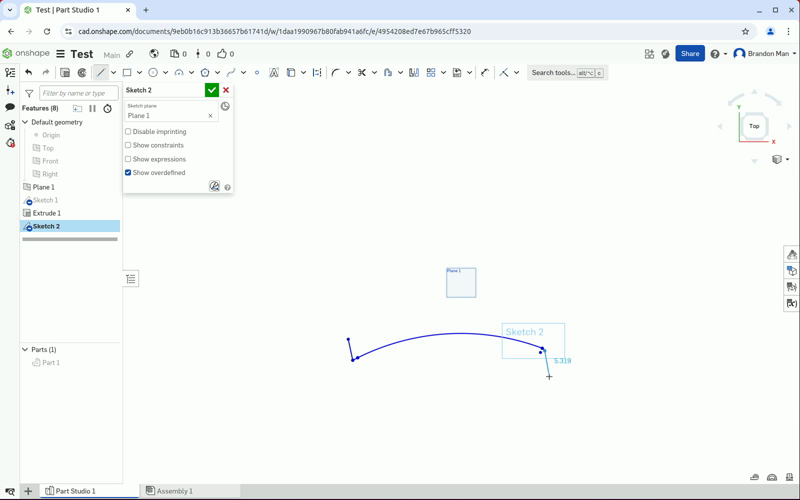
click(549, 376)
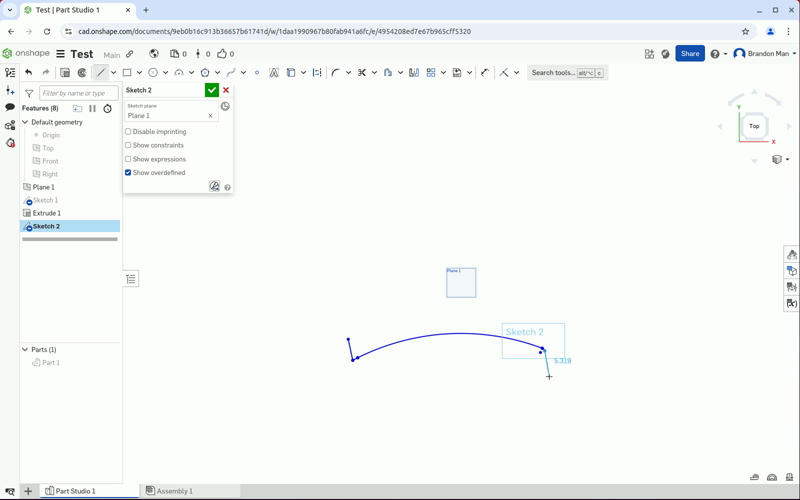
key_up(shift)
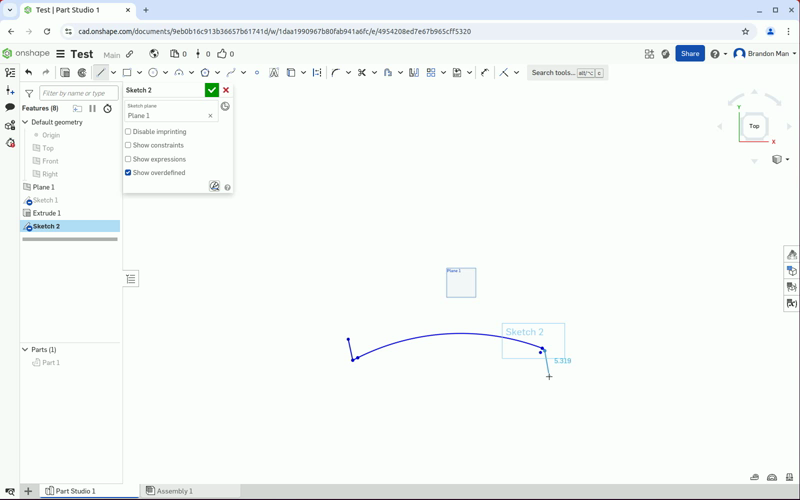
key_down(shift)
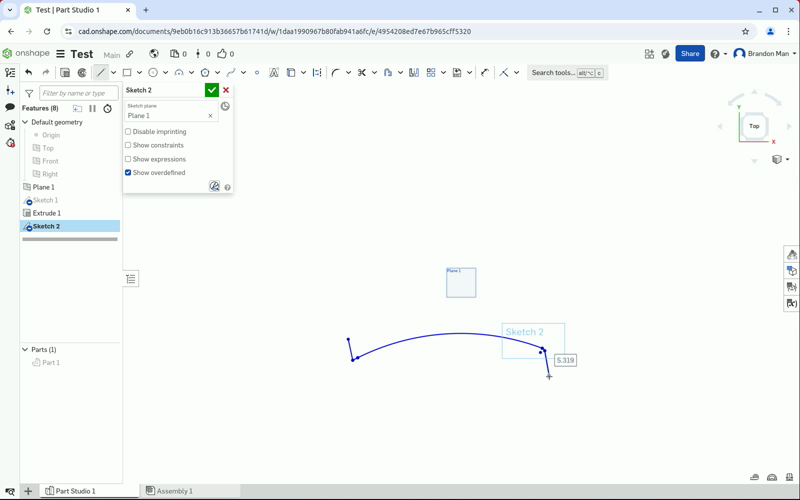
mouse_move(579, 376)
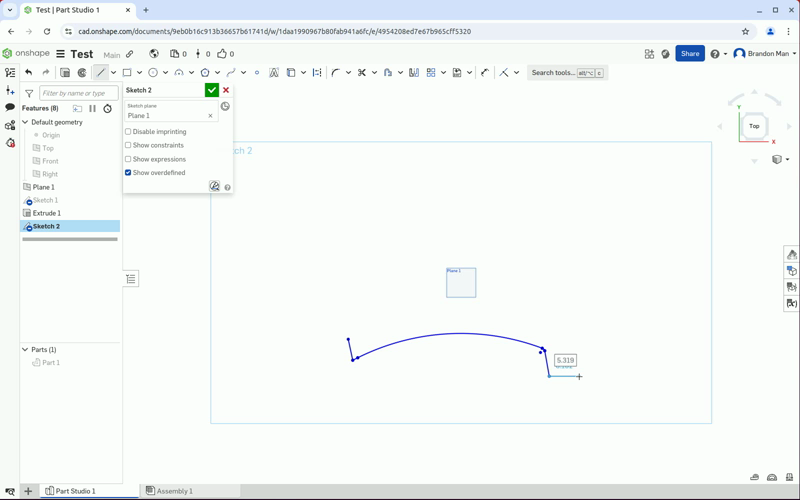
mouse_move(565, 371)
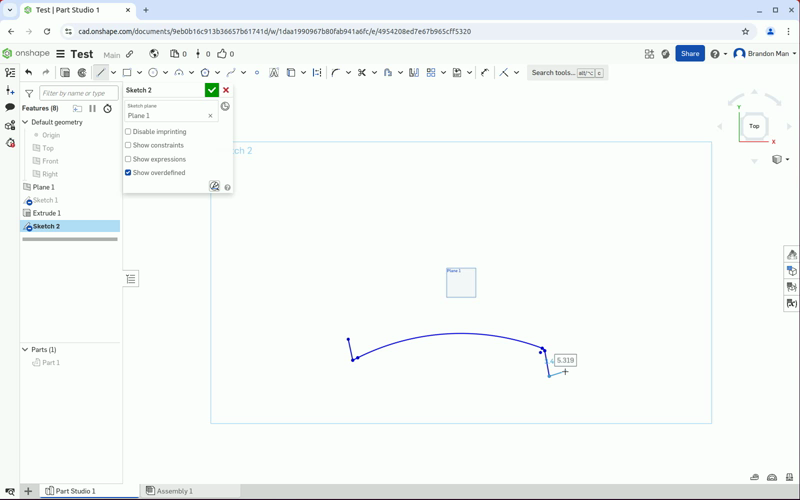
click(565, 371)
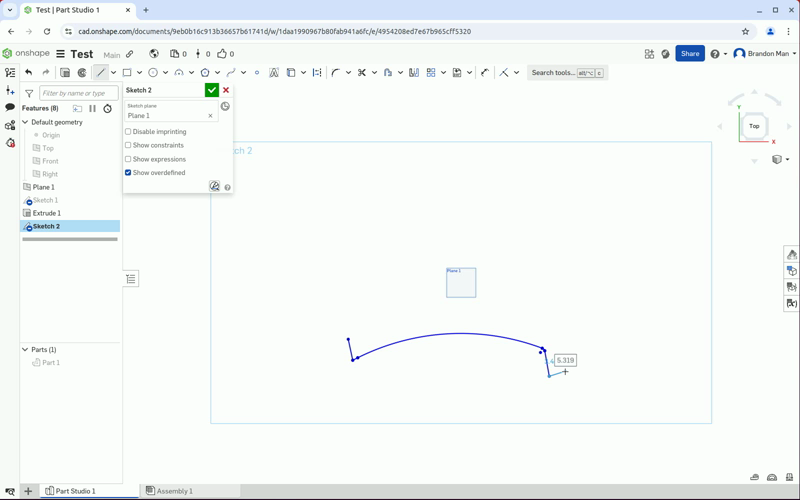
key_up(shift)
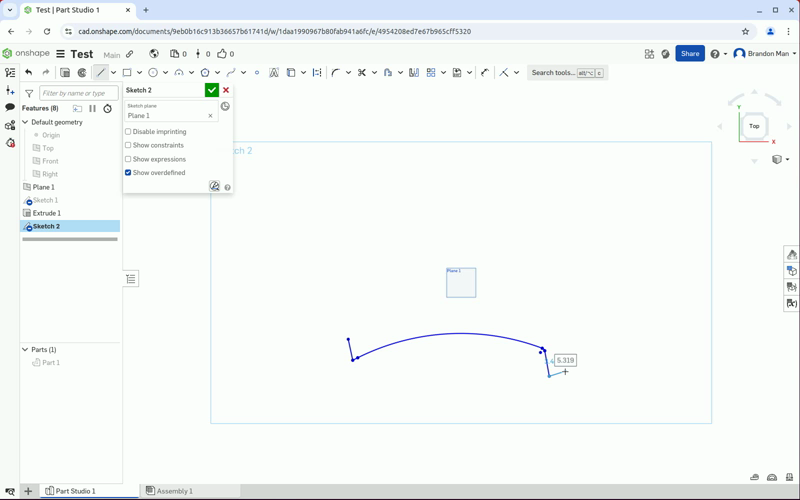
key(esc)
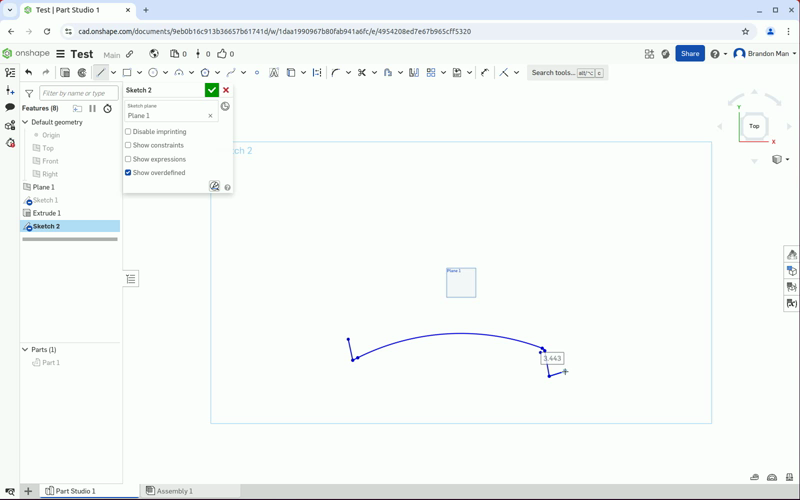
key(a)
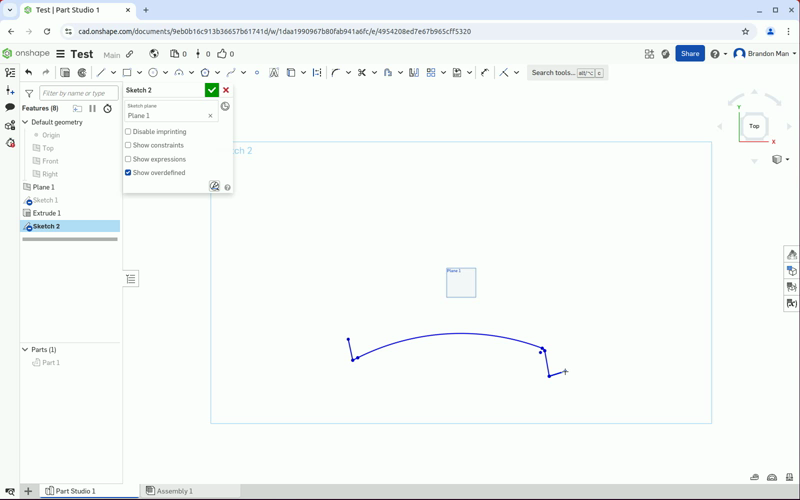
mouse_move(565, 371)
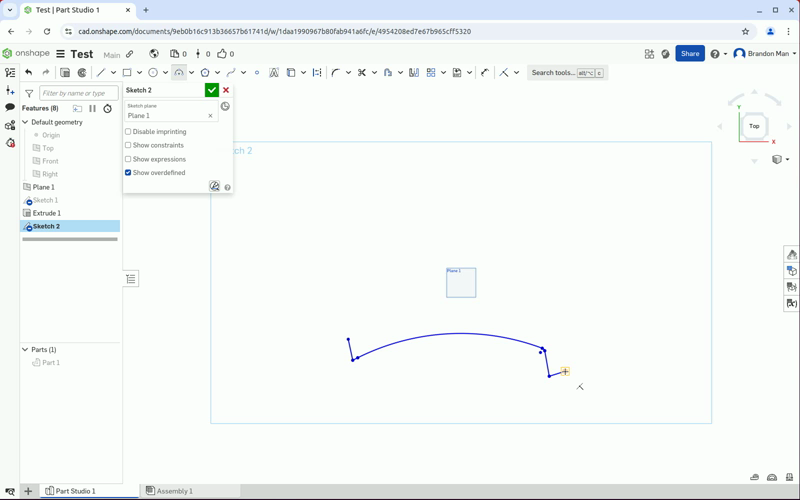
click(565, 371)
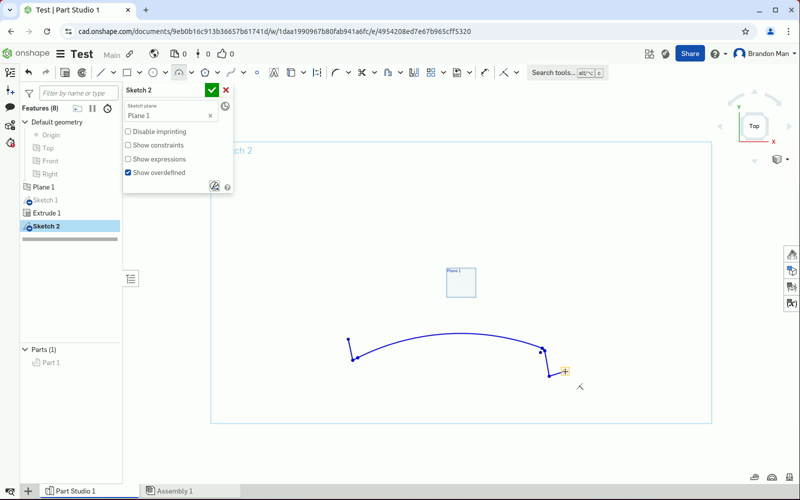
key_down(shift)
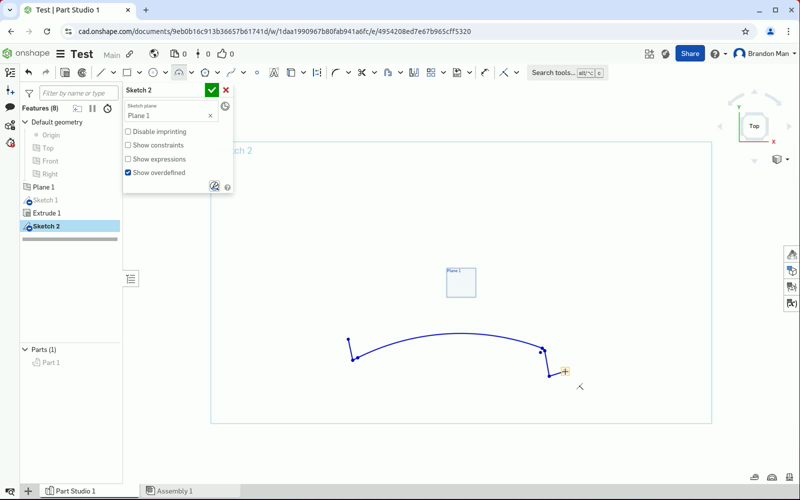
mouse_move(567, 369)
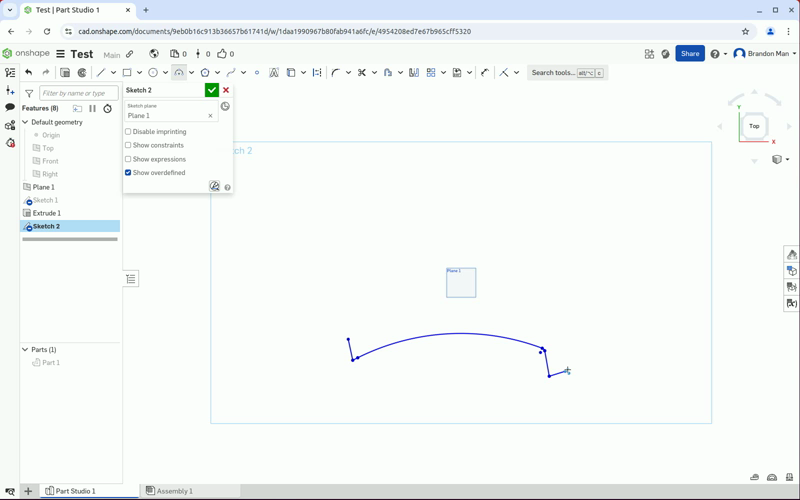
scroll(6)
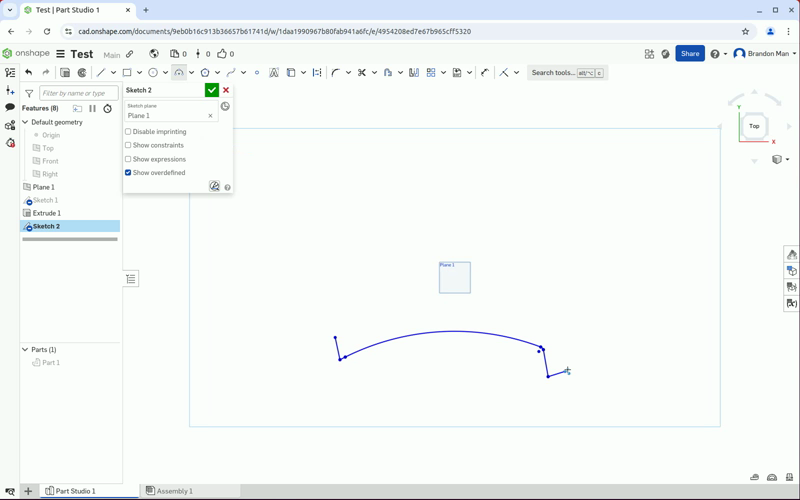
scroll(6)
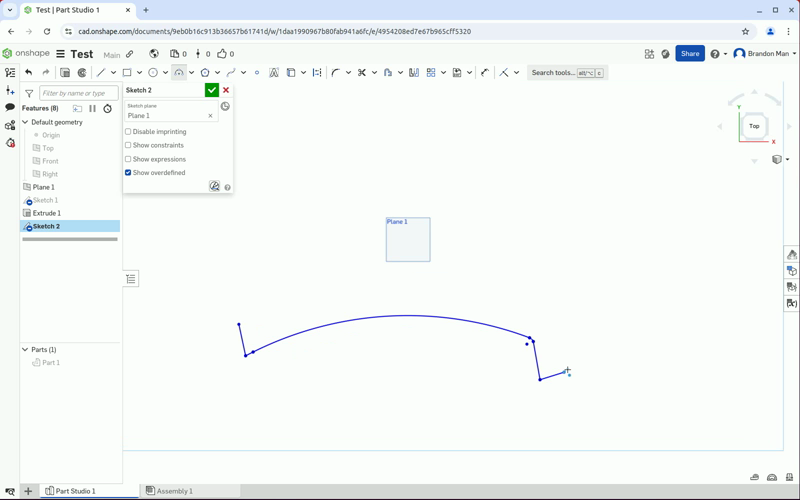
scroll(6)
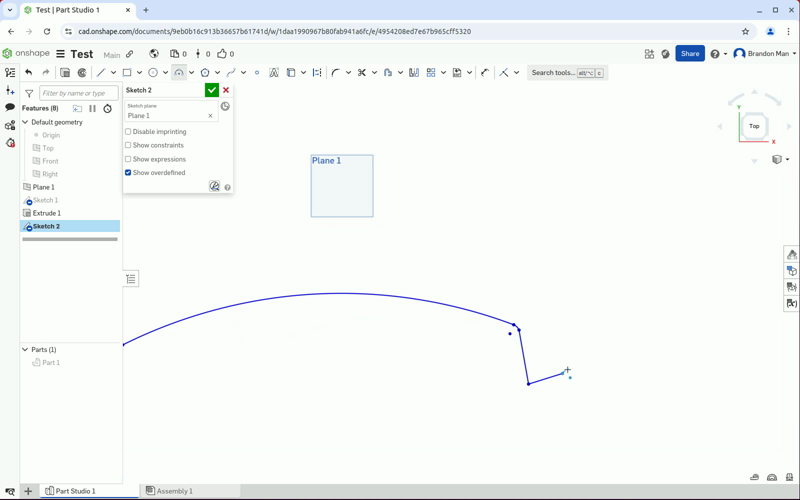
scroll(6)
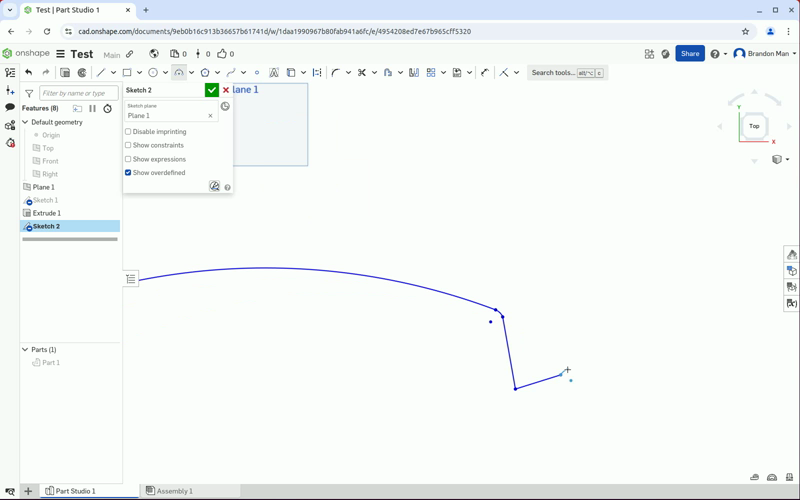
scroll(6)
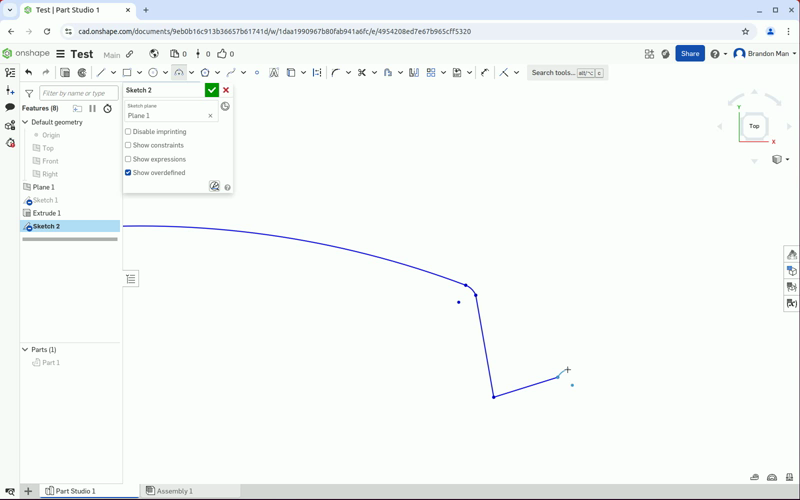
scroll(6)
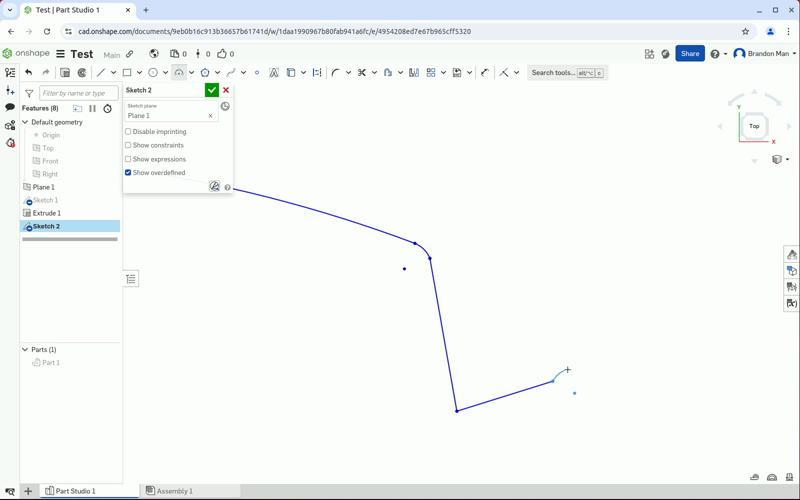
scroll(6)
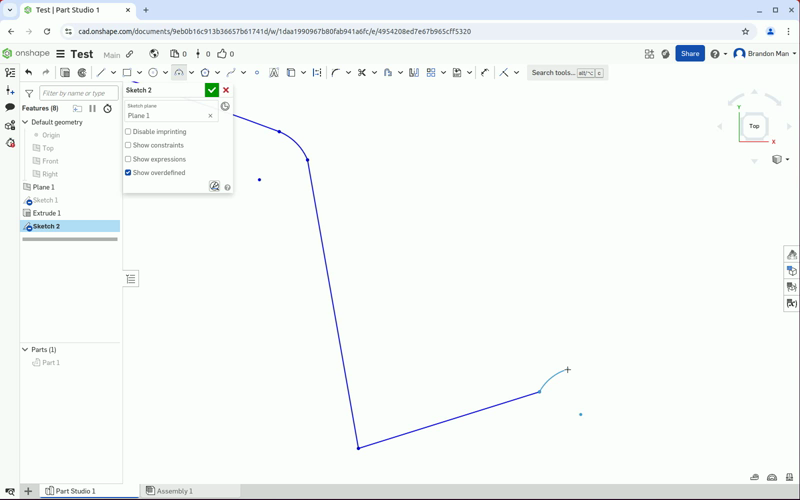
click(567, 369)
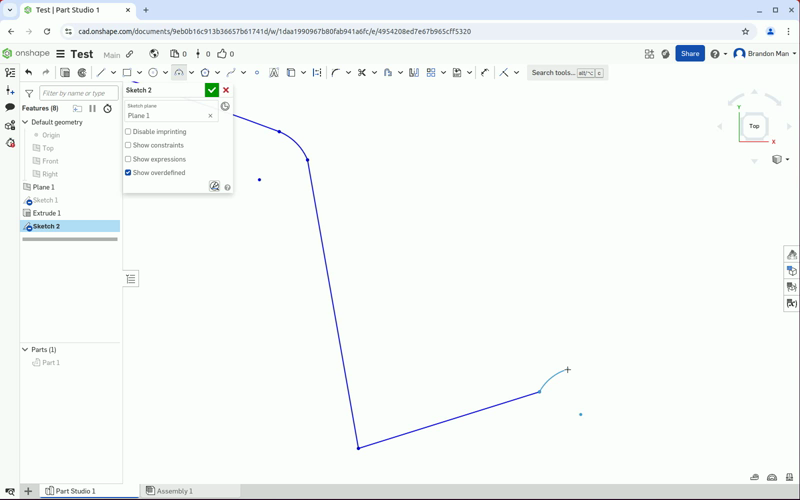
scroll(-6)
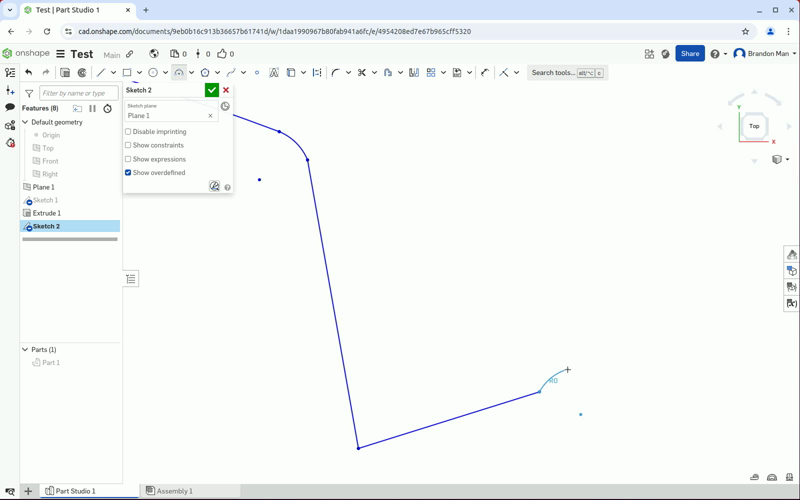
scroll(-6)
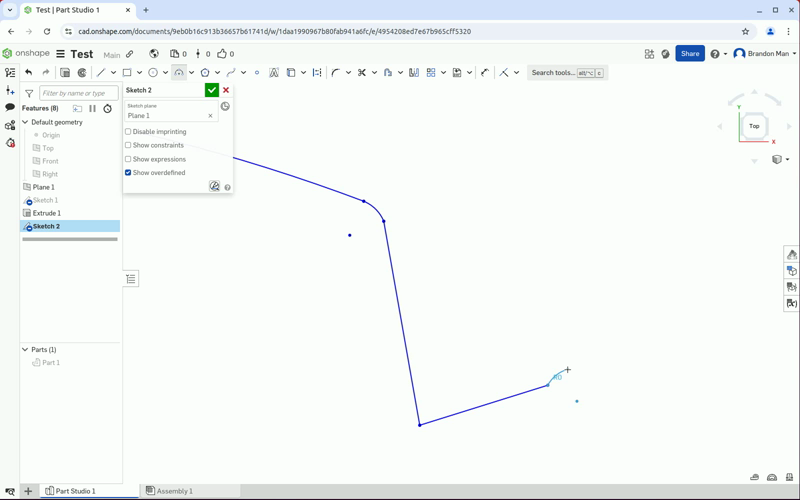
scroll(-6)
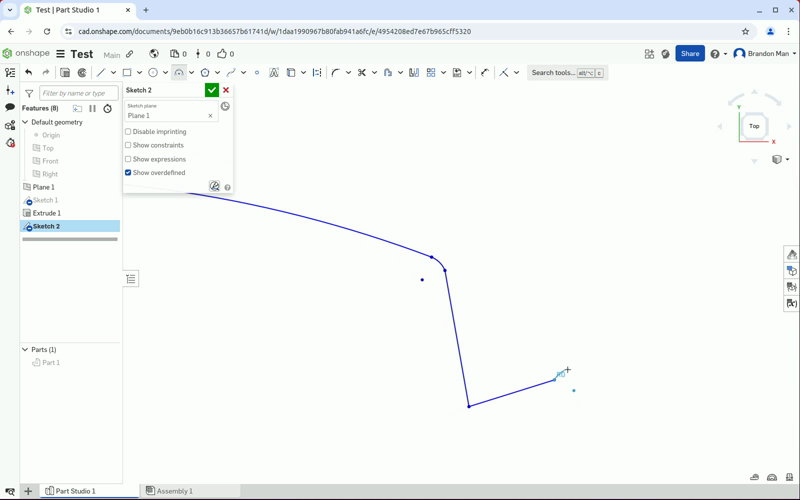
scroll(-6)
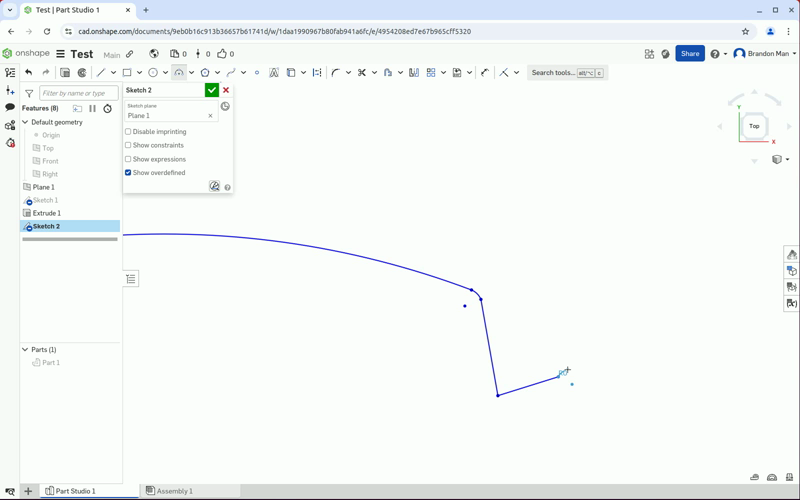
scroll(-6)
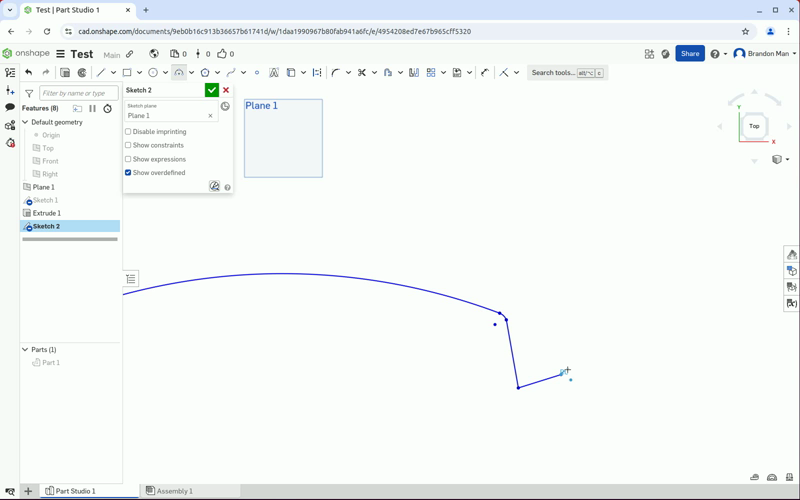
scroll(-6)
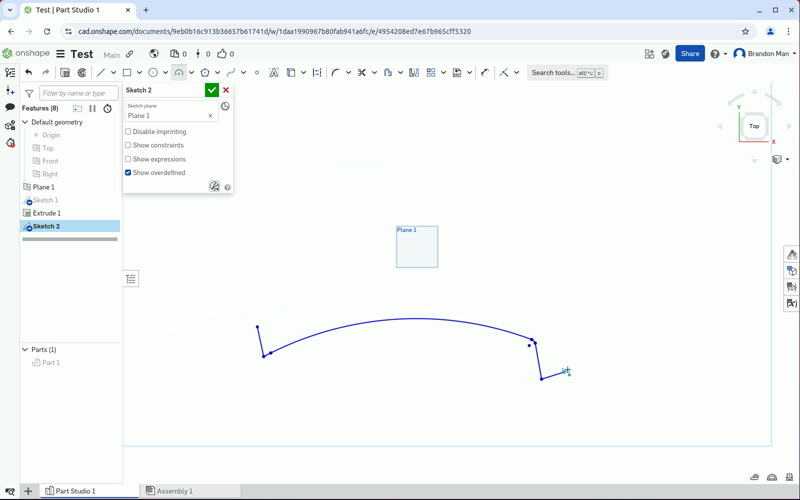
scroll(-6)
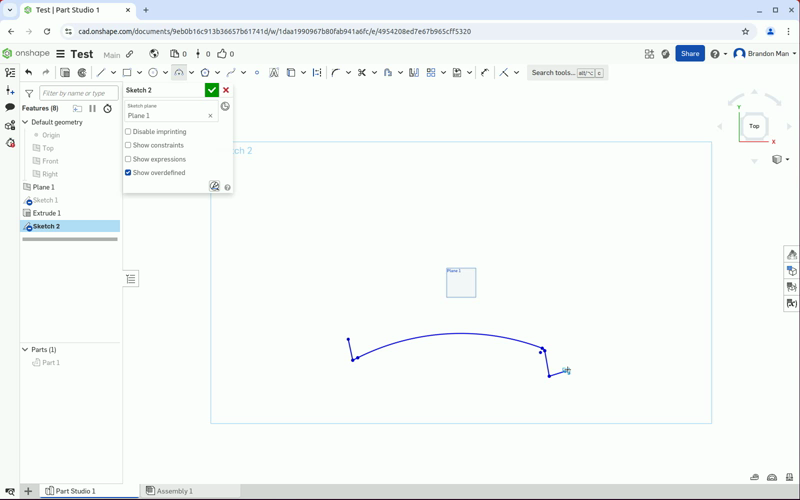
mouse_move(566, 370)
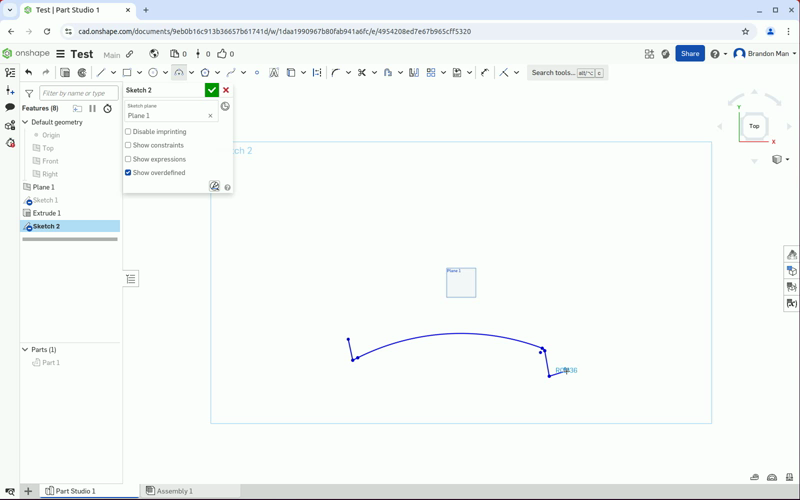
scroll(6)
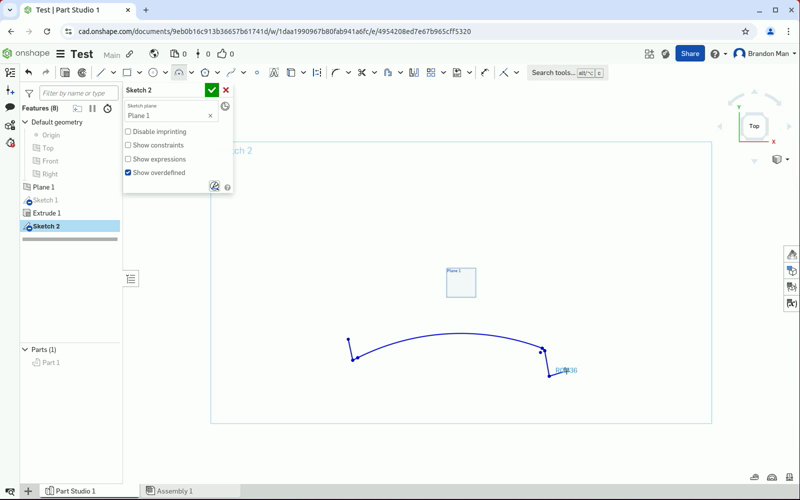
scroll(6)
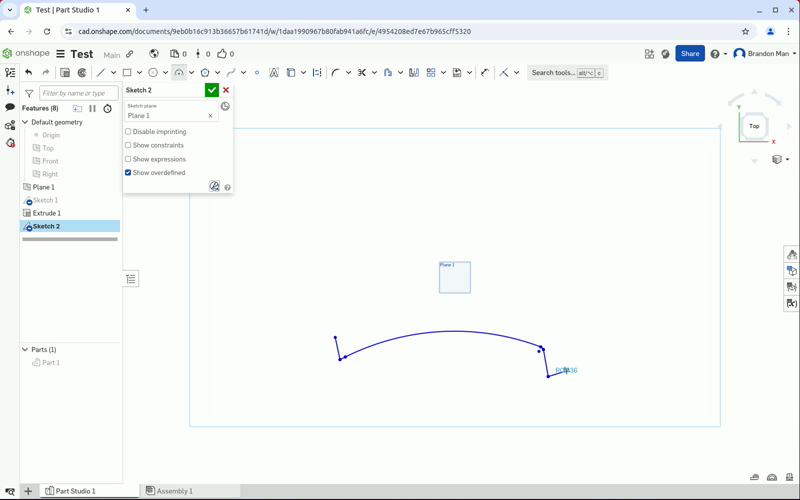
scroll(6)
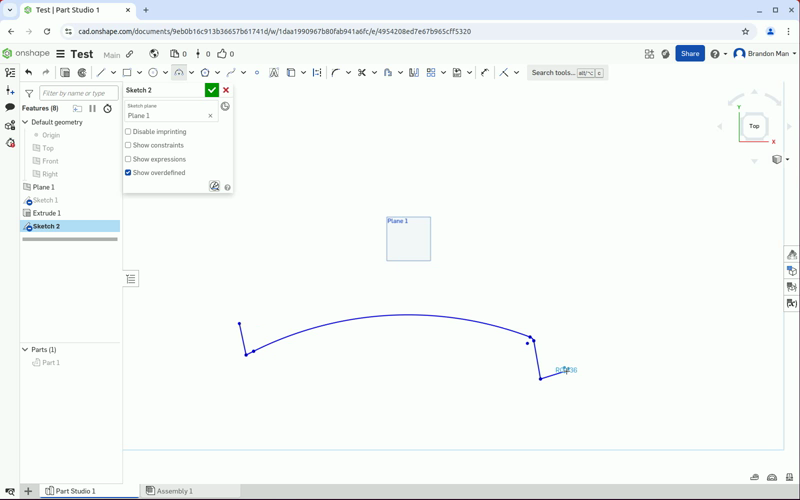
scroll(6)
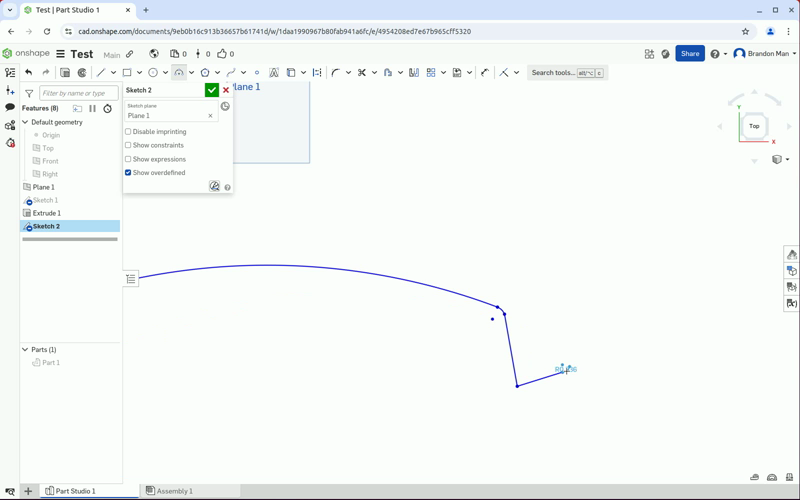
scroll(6)
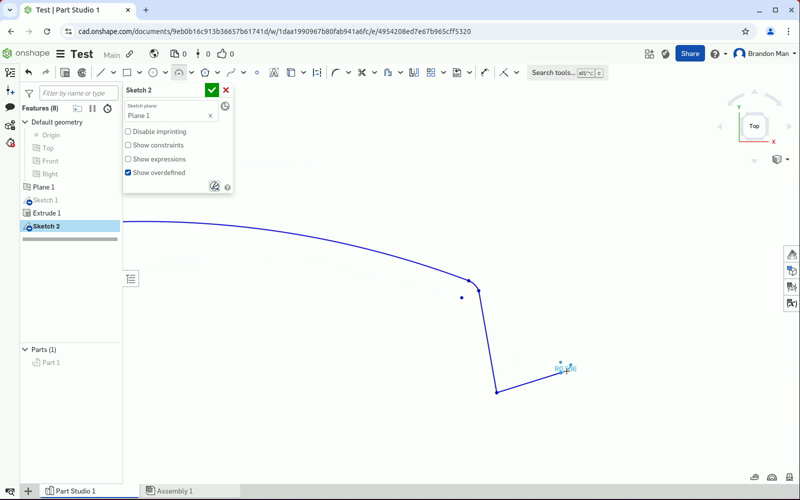
scroll(6)
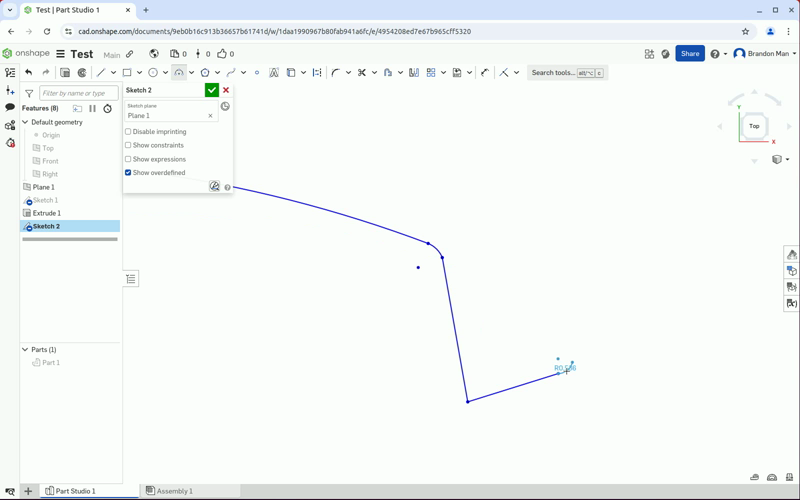
scroll(6)
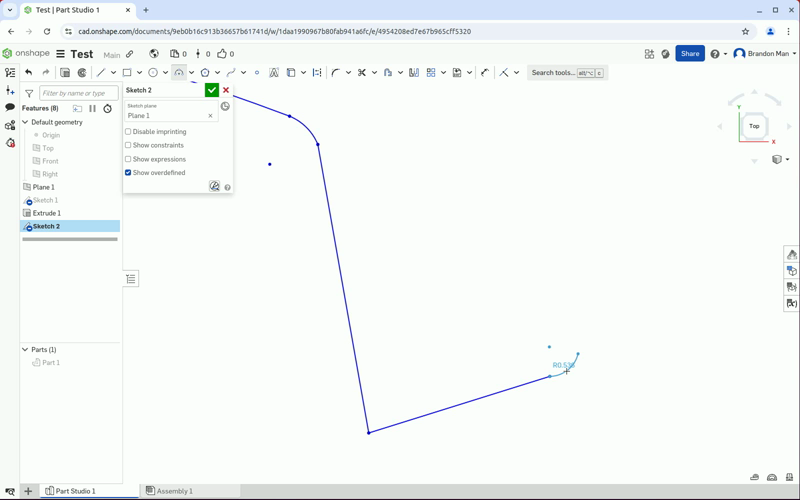
click(566, 370)
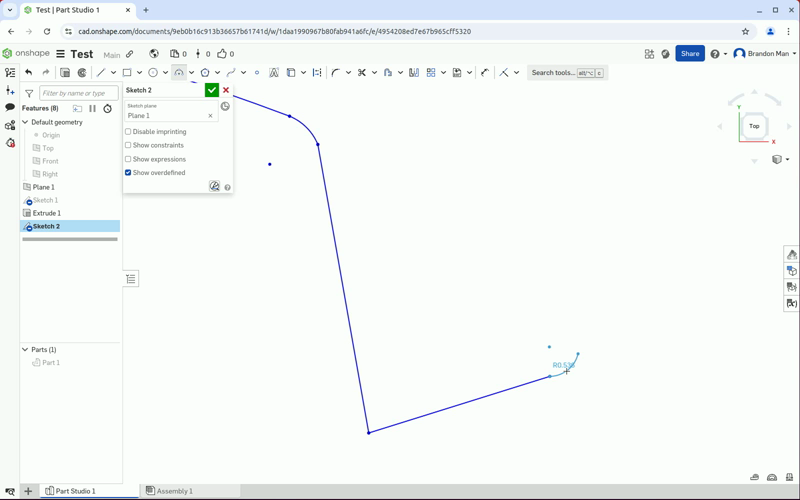
scroll(-6)
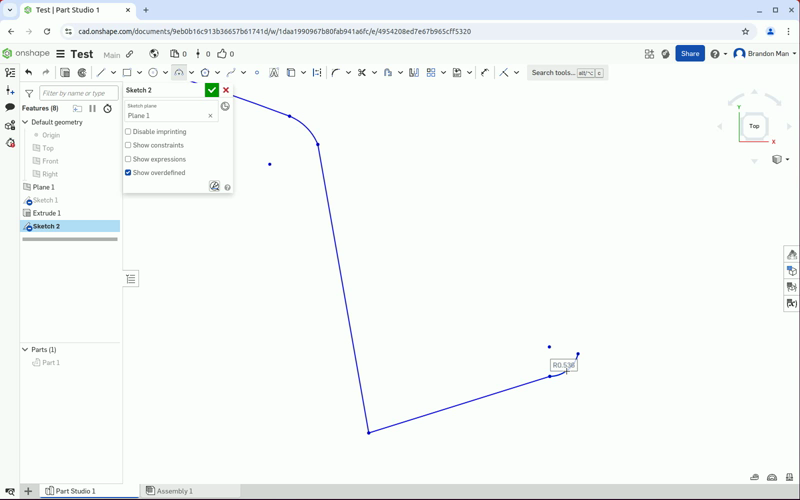
scroll(-6)
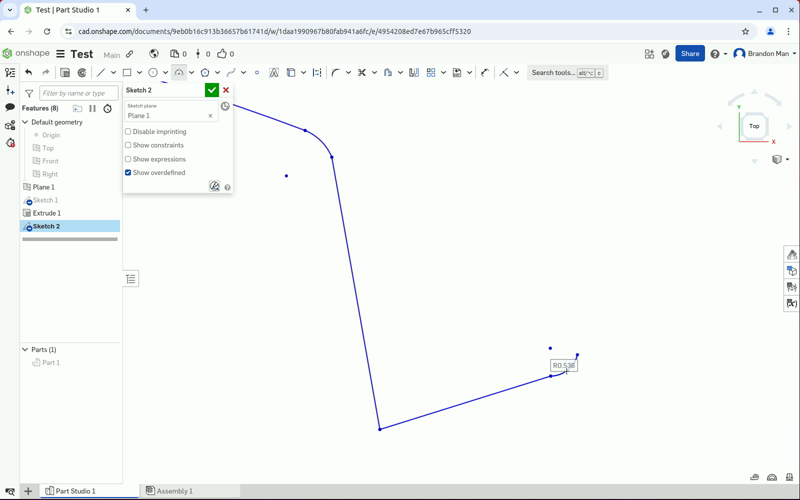
scroll(-6)
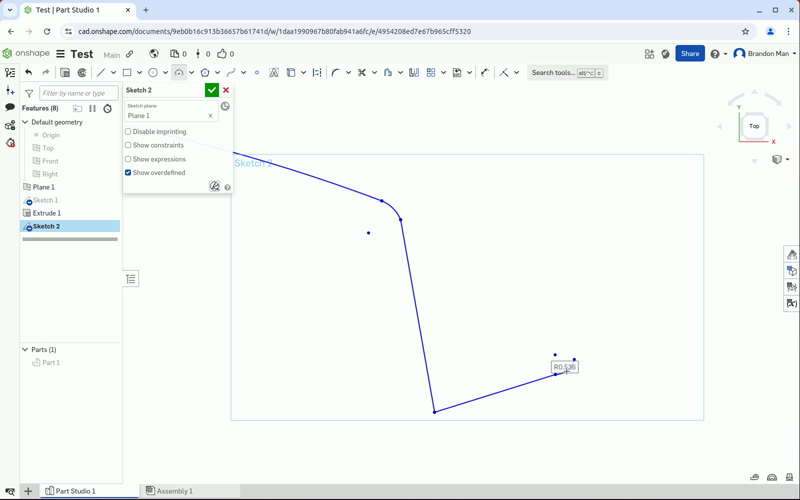
scroll(-6)
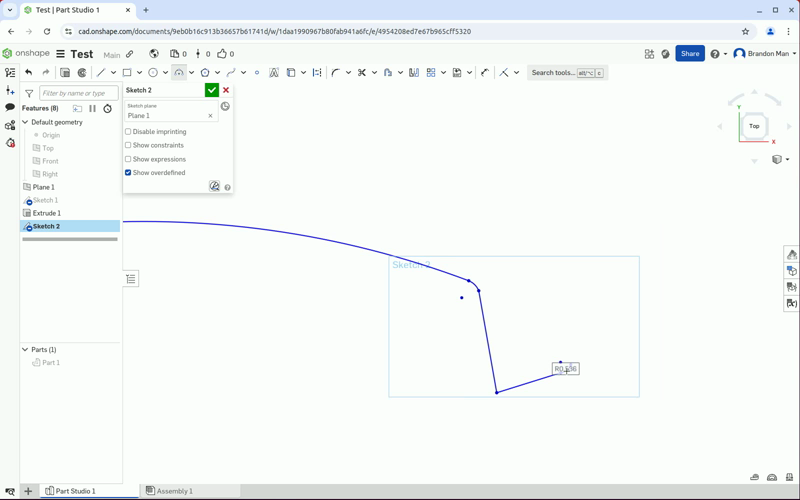
scroll(-6)
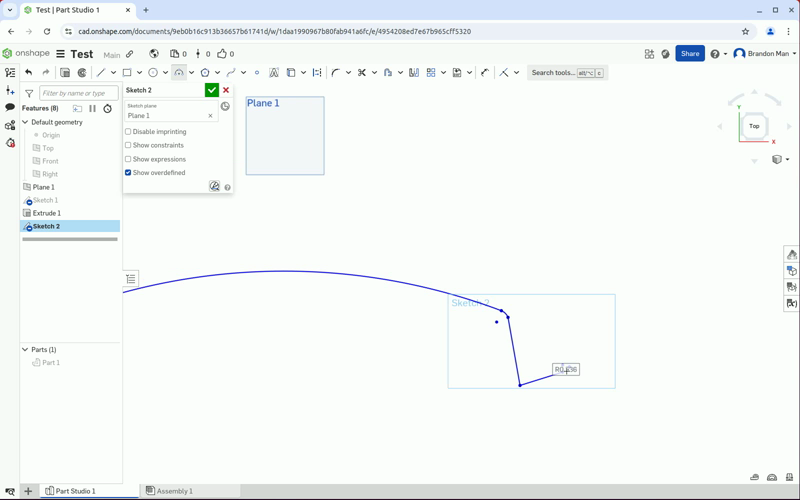
scroll(-6)
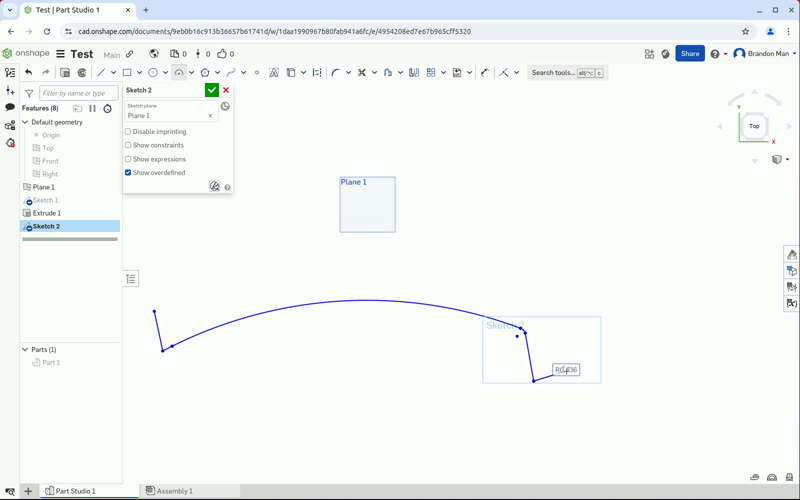
scroll(-6)
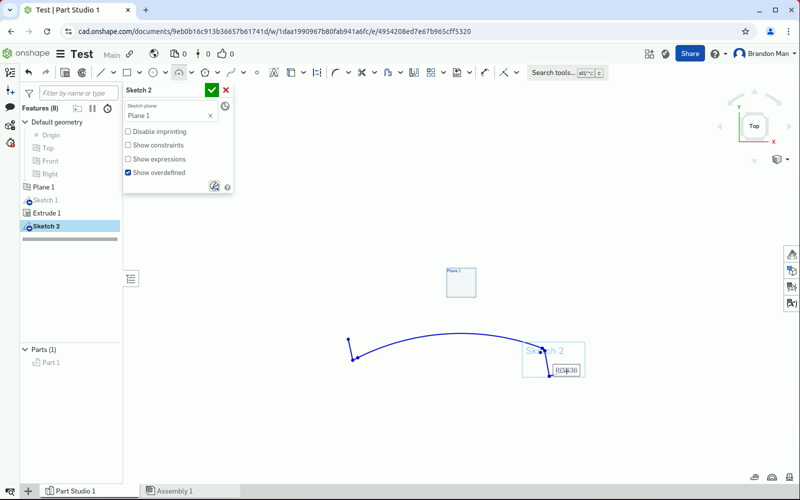
key_up(shift)
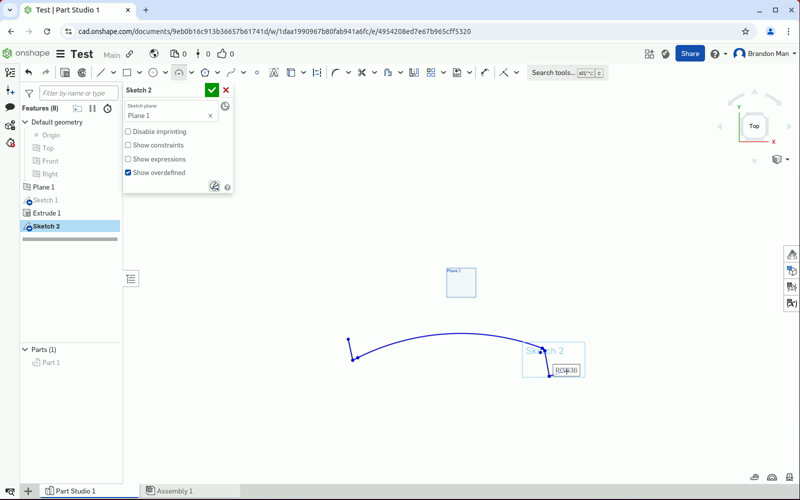
key(esc)
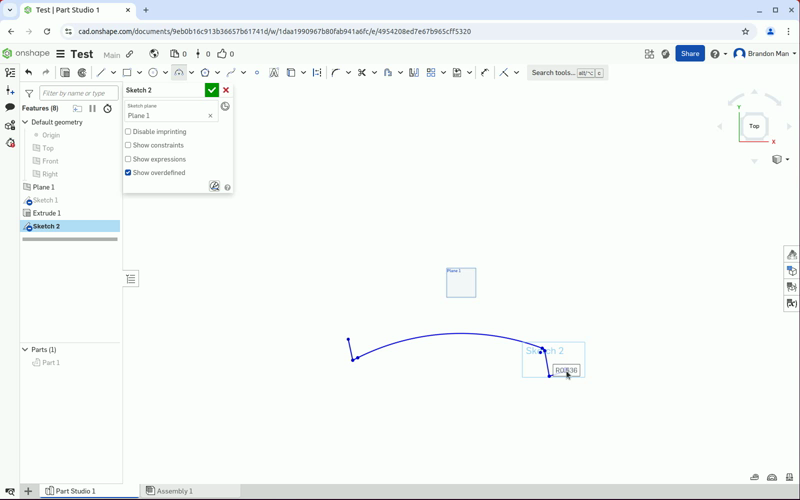
key(l)
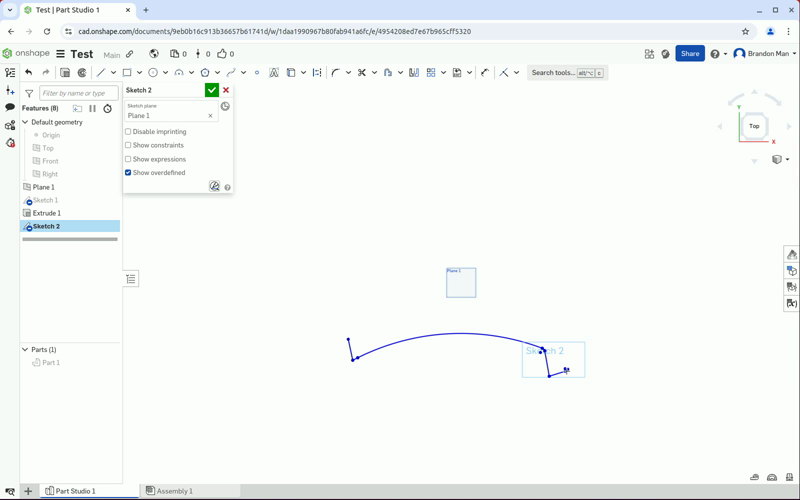
mouse_move(567, 369)
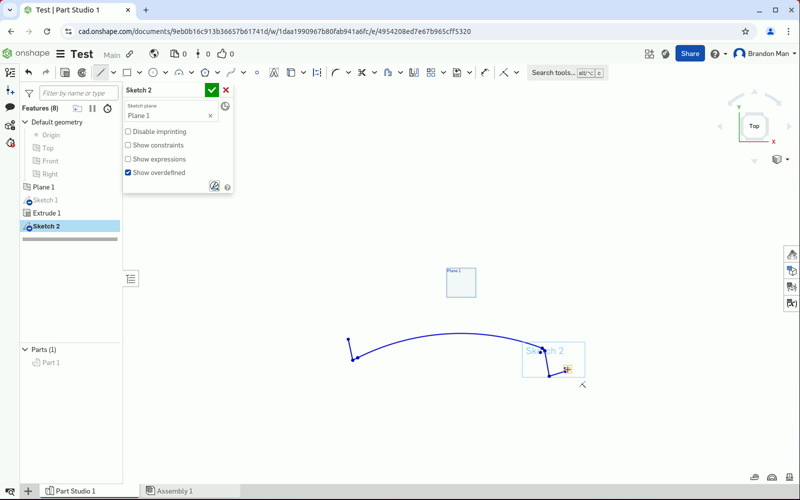
scroll(6)
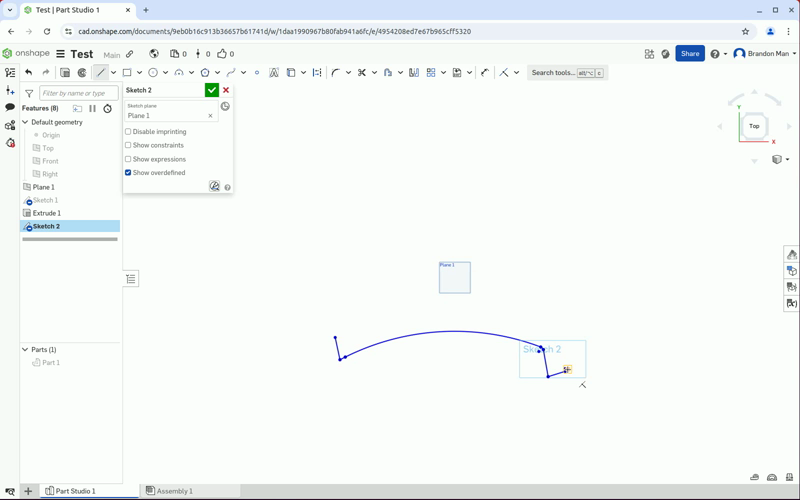
scroll(6)
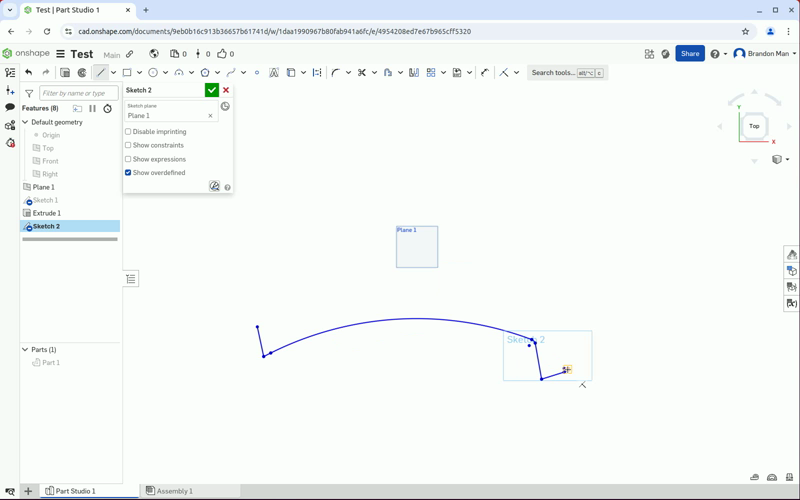
scroll(6)
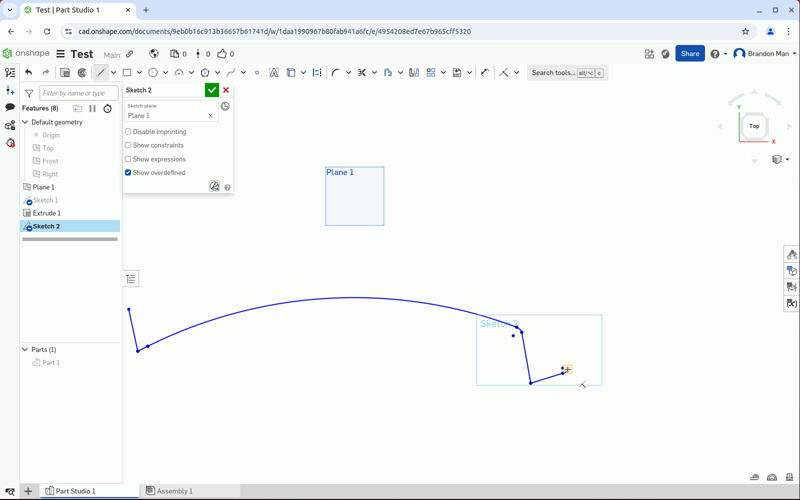
scroll(6)
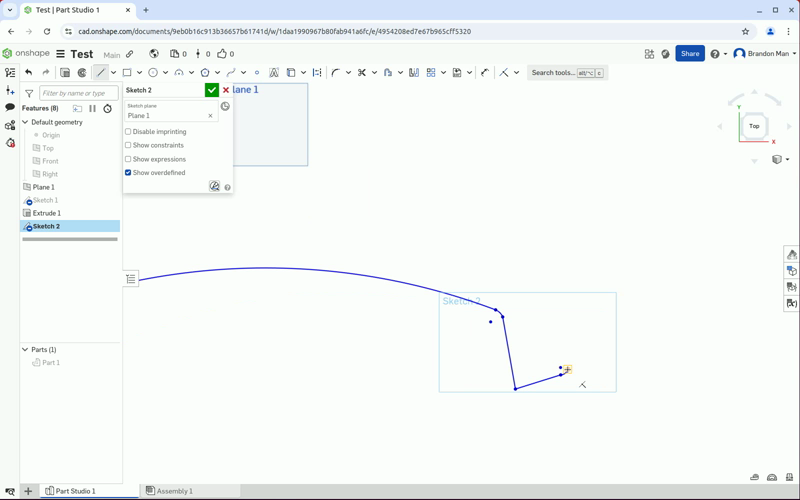
scroll(6)
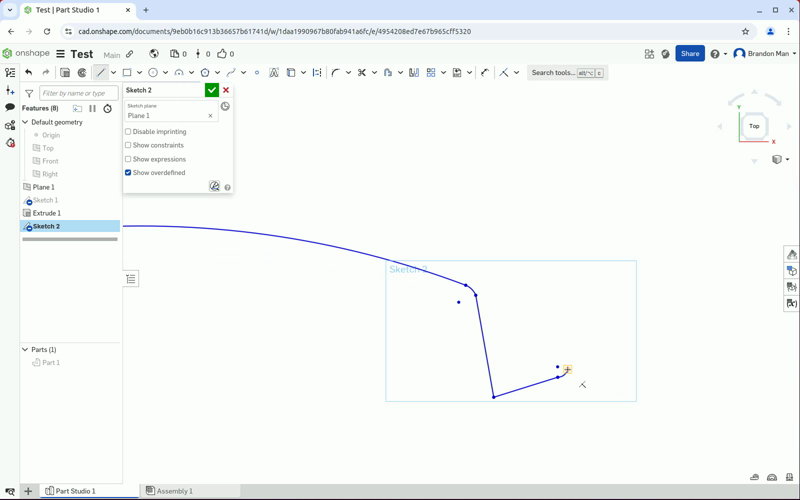
scroll(6)
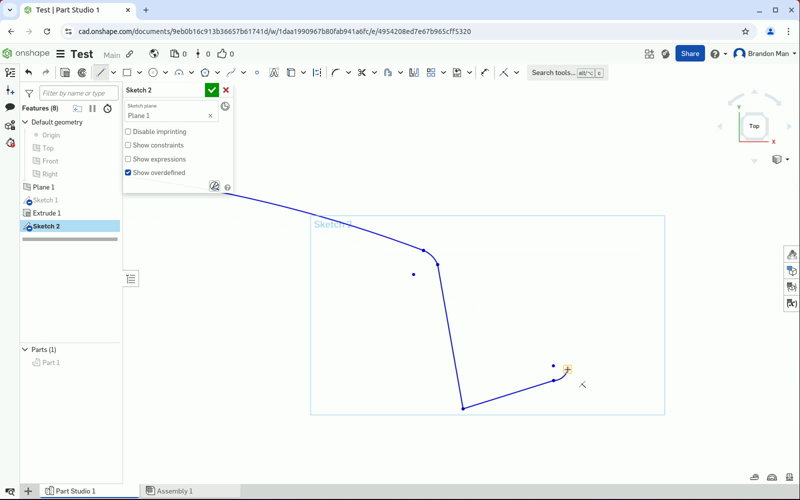
scroll(6)
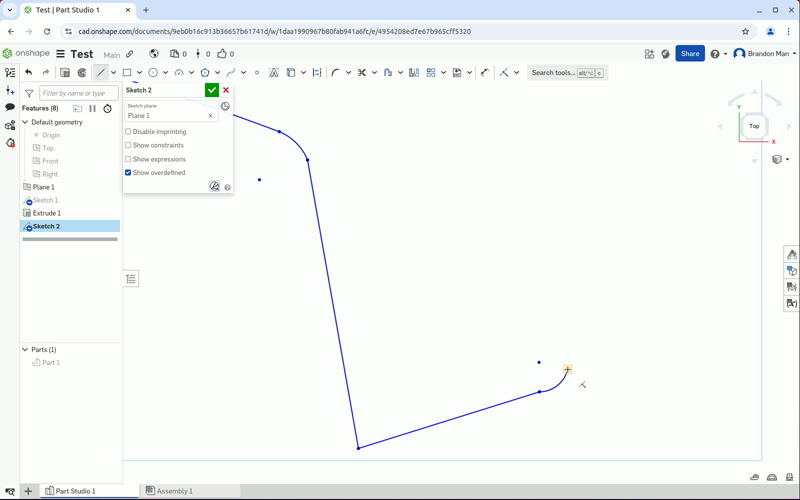
click(567, 369)
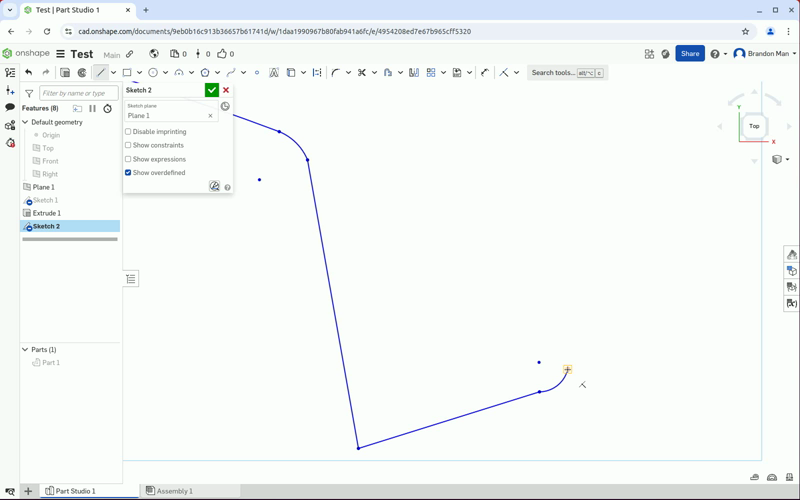
scroll(-6)
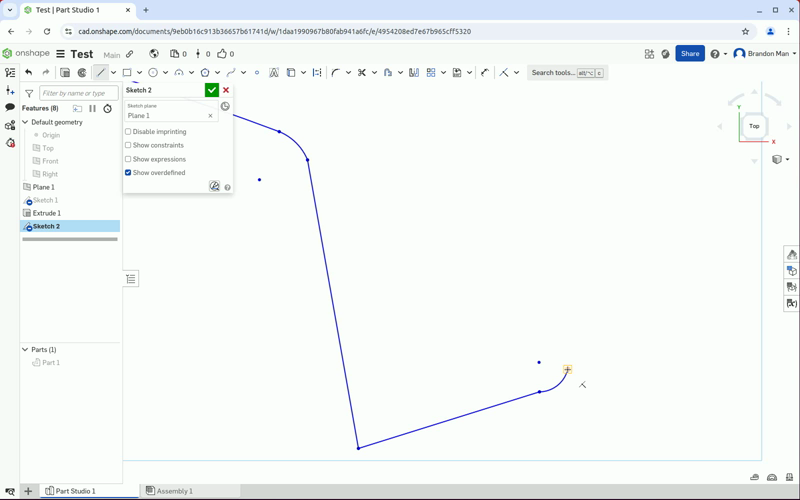
scroll(-6)
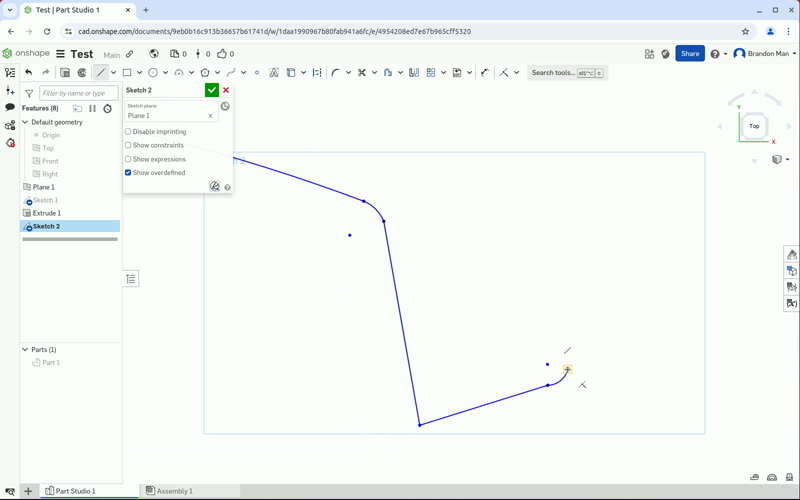
scroll(-6)
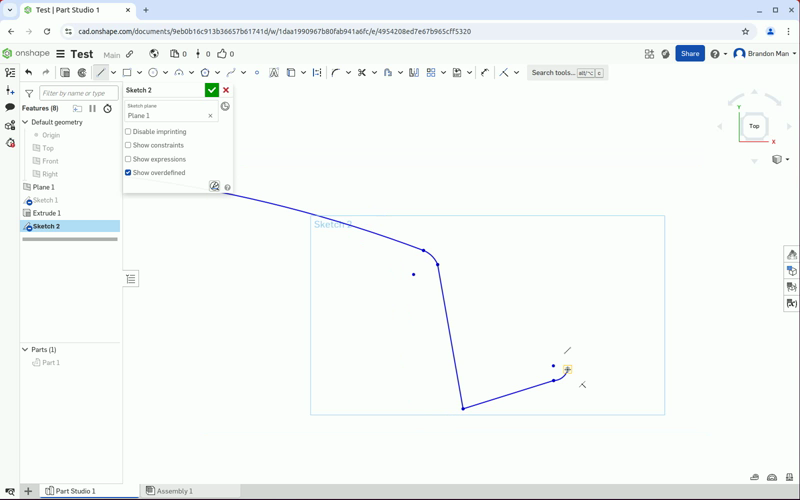
scroll(-6)
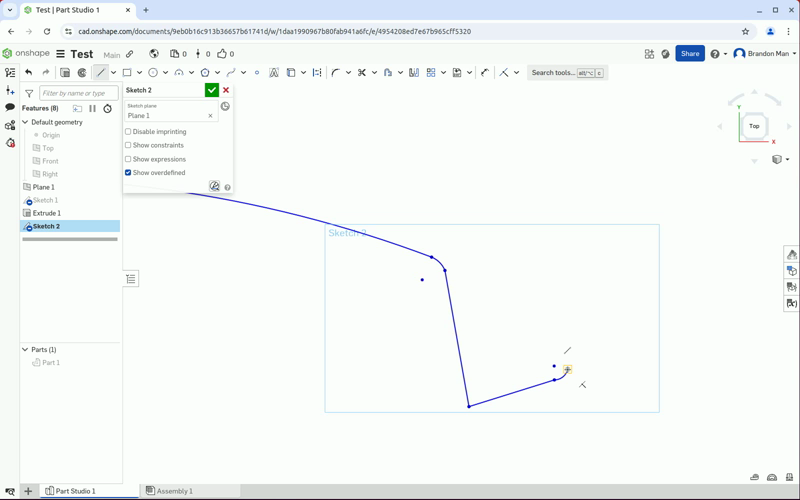
scroll(-6)
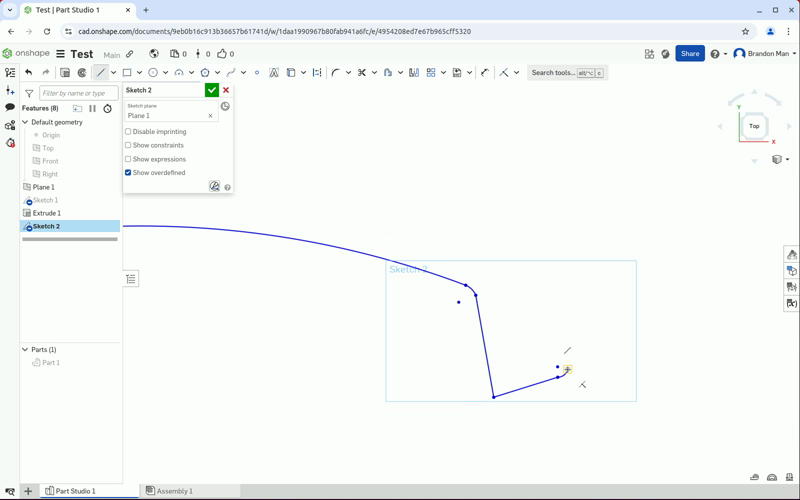
scroll(-6)
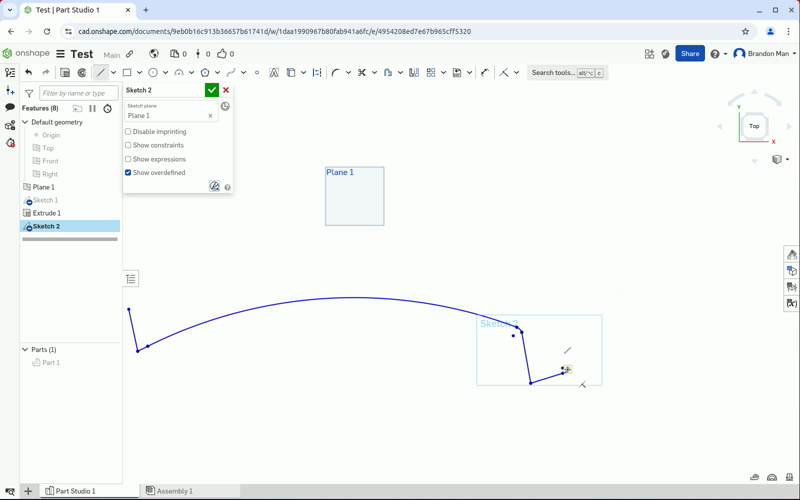
scroll(-6)
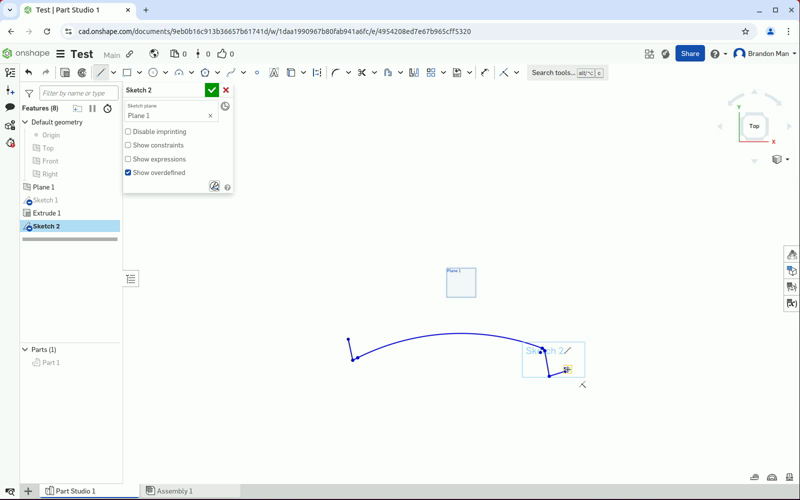
key_down(shift)
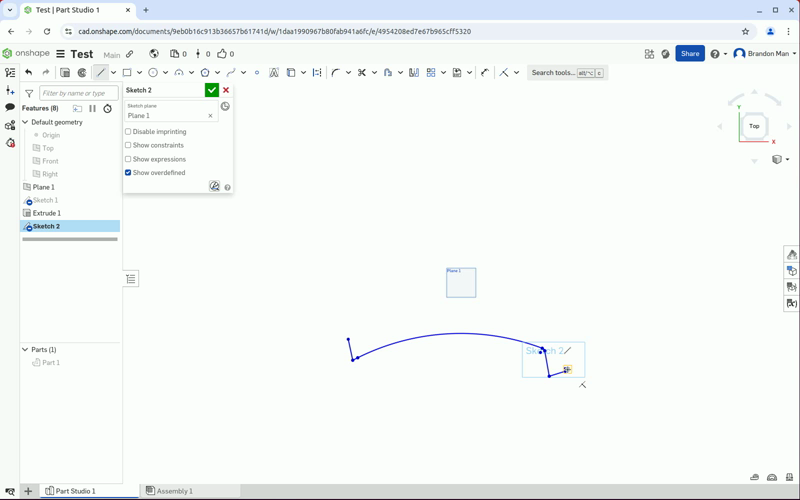
mouse_move(589, 369)
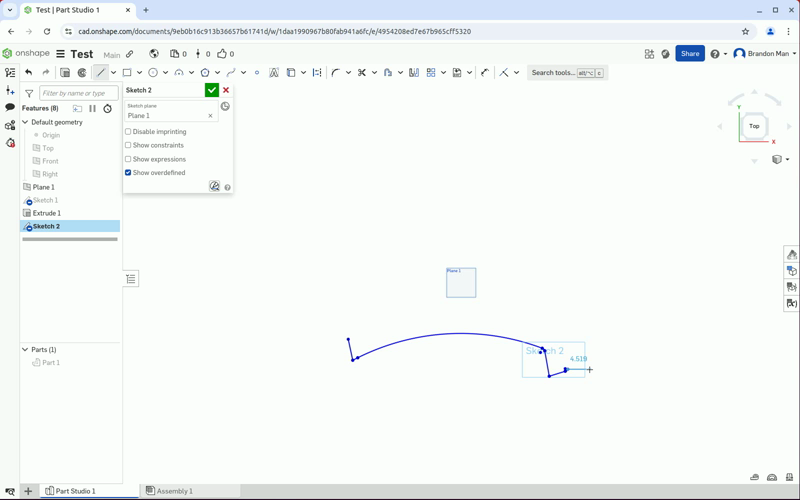
mouse_move(558, 334)
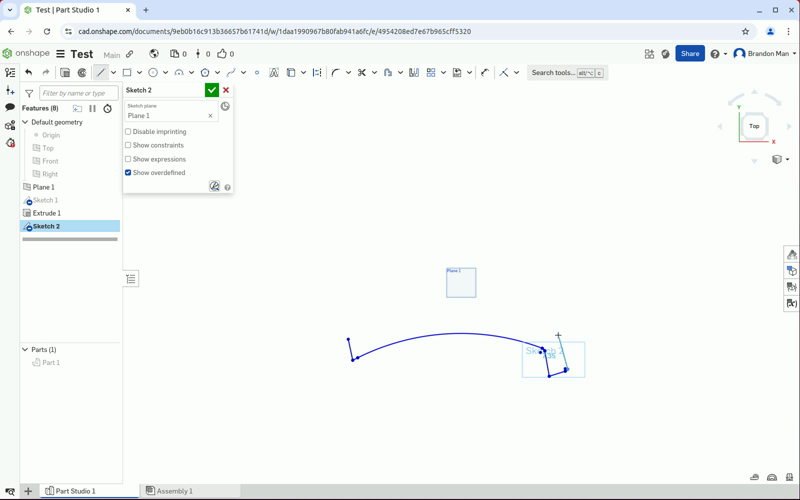
click(558, 334)
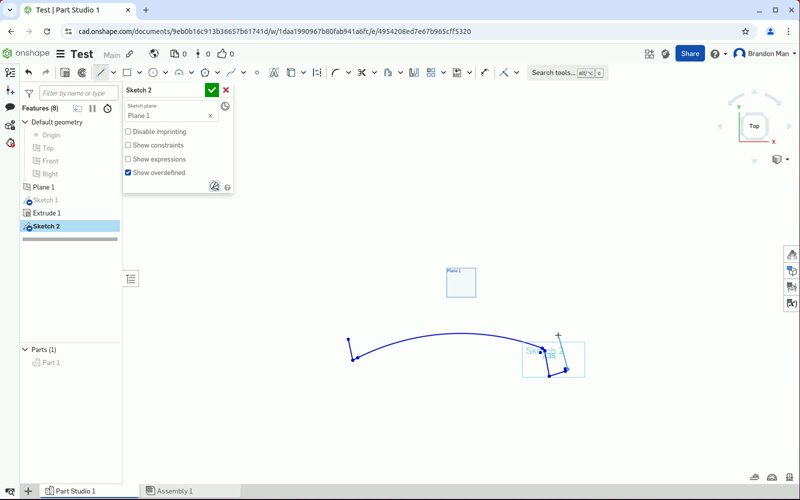
key_up(shift)
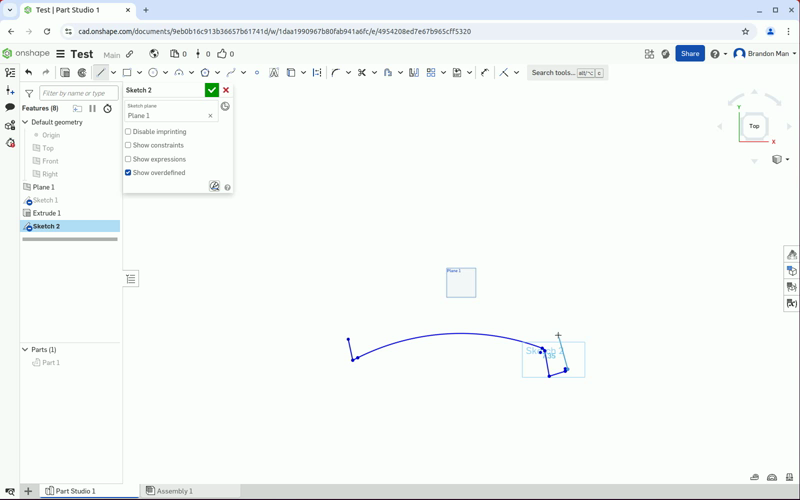
key(esc)
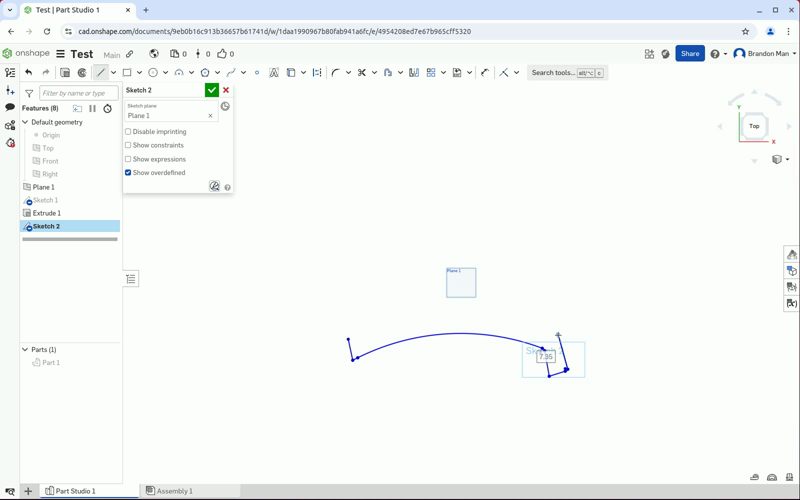
key(a)
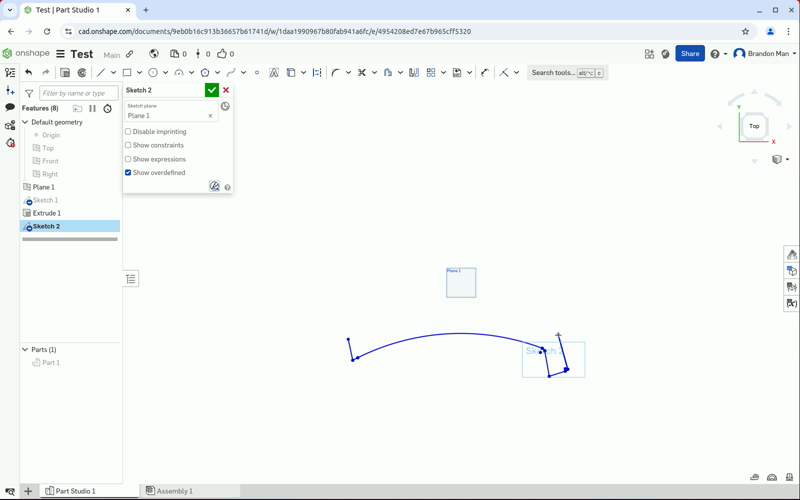
mouse_move(558, 334)
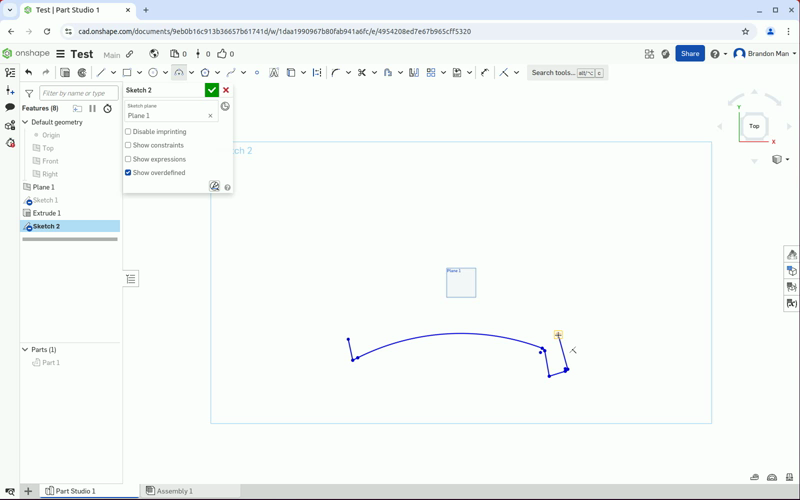
click(558, 334)
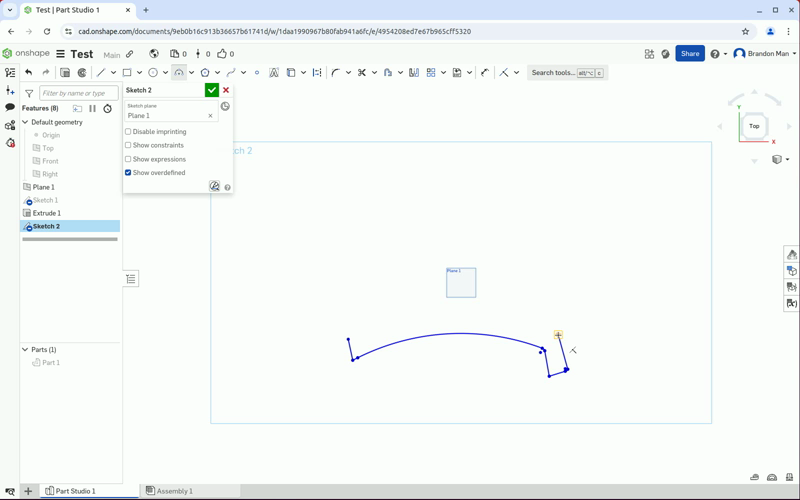
key_down(shift)
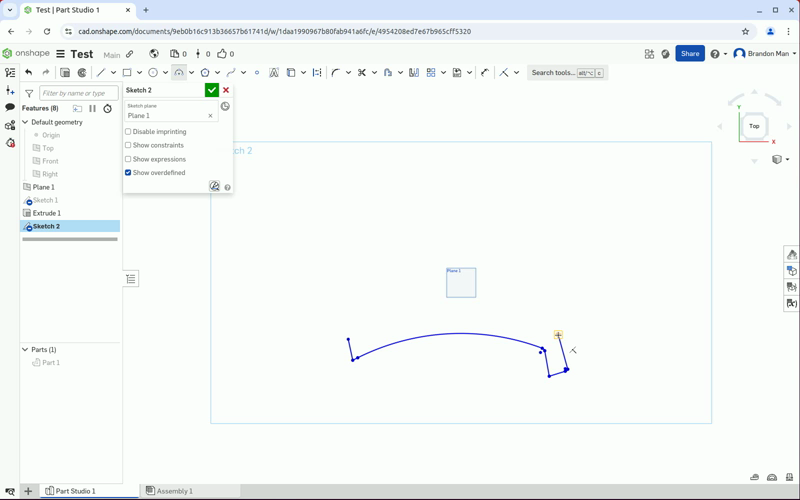
mouse_move(551, 327)
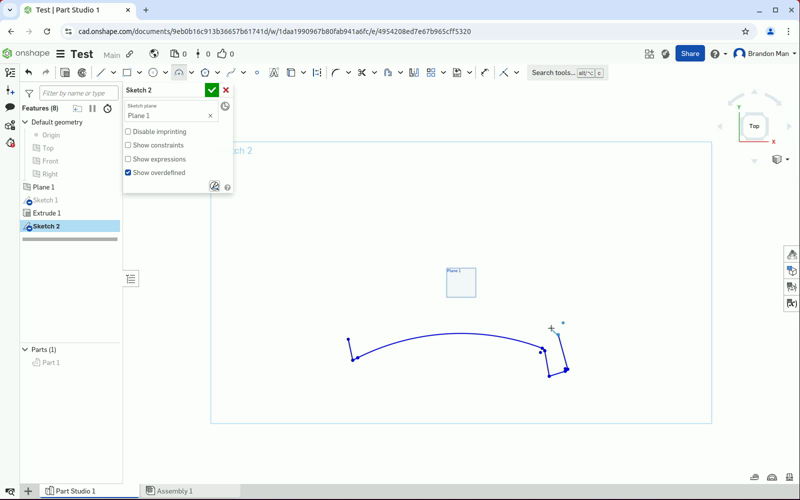
click(551, 327)
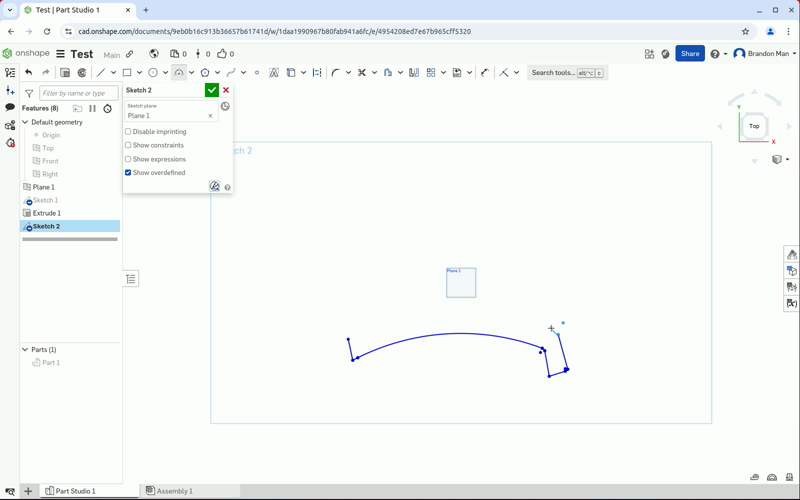
mouse_move(555, 330)
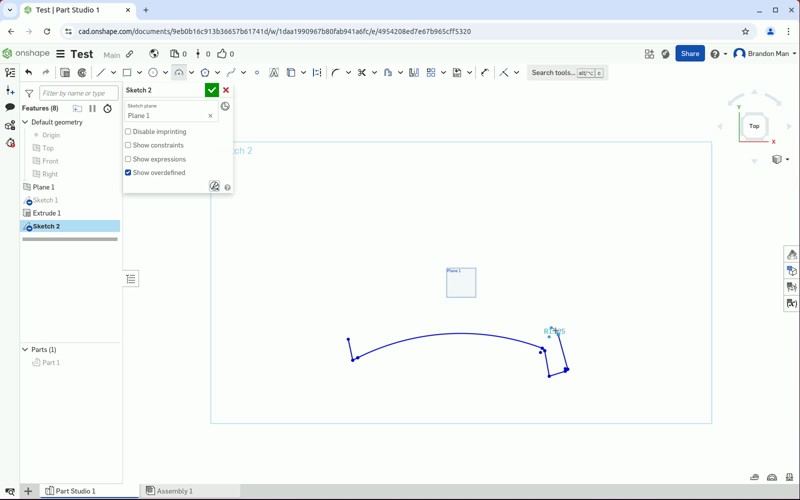
click(555, 330)
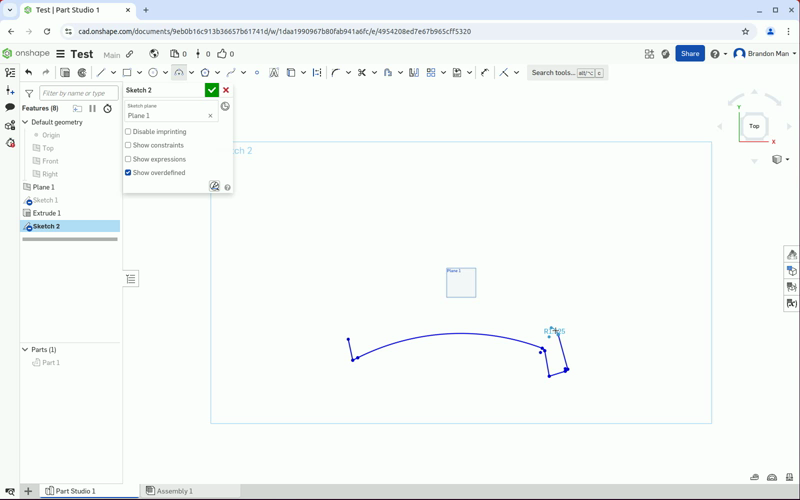
key_up(shift)
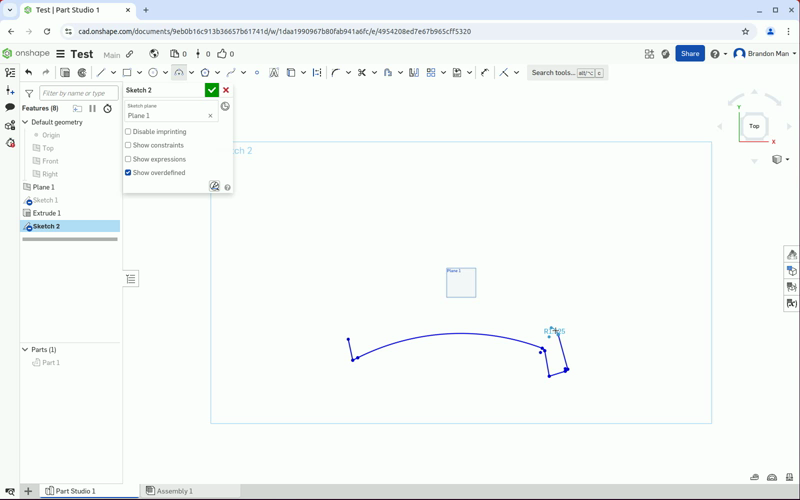
mouse_move(551, 327)
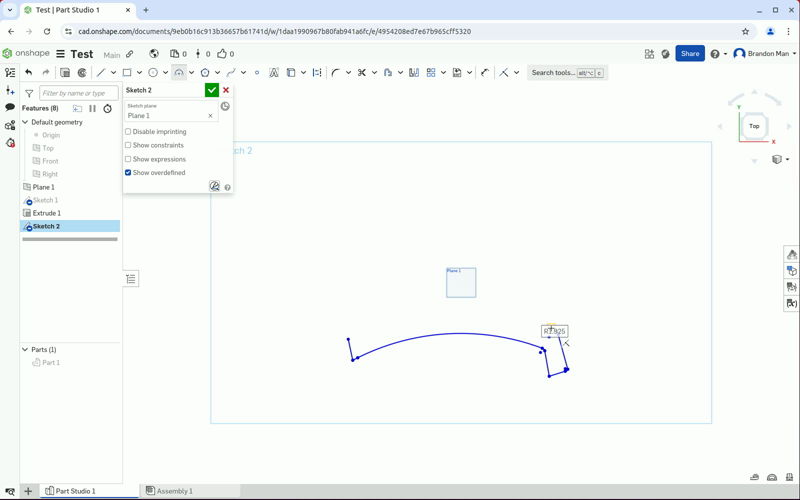
click(551, 327)
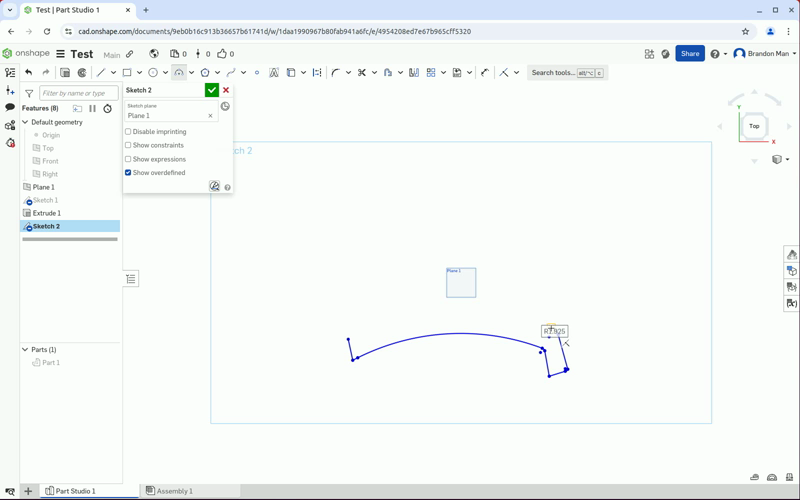
key_down(shift)
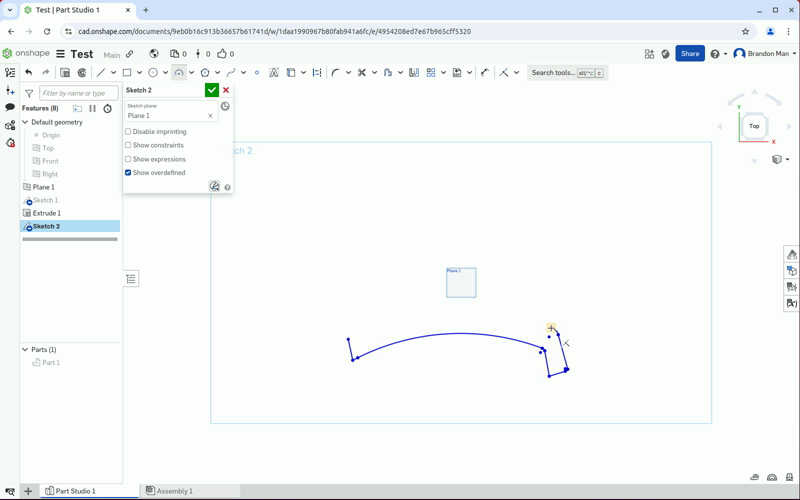
mouse_move(350, 336)
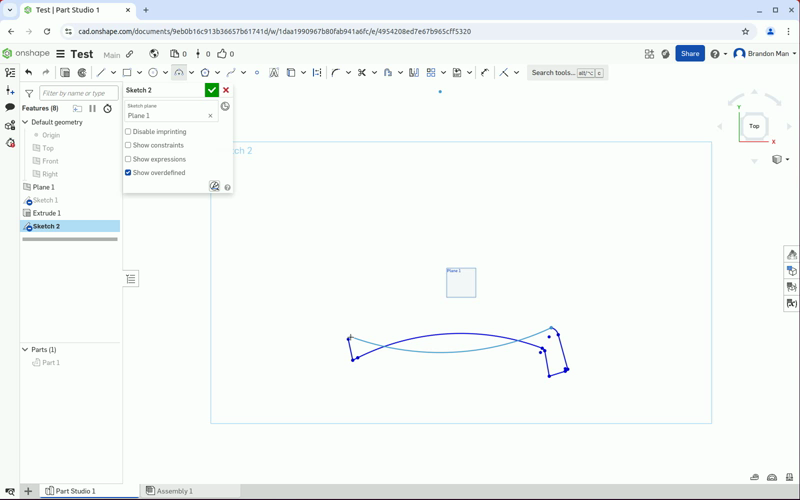
scroll(6)
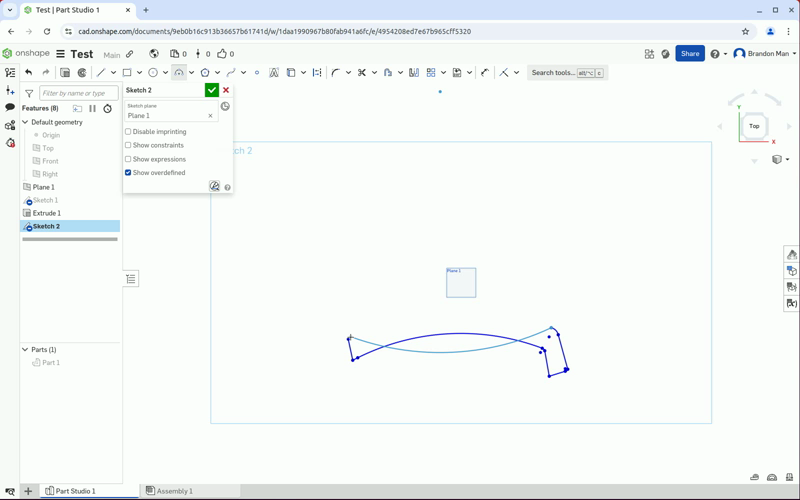
scroll(6)
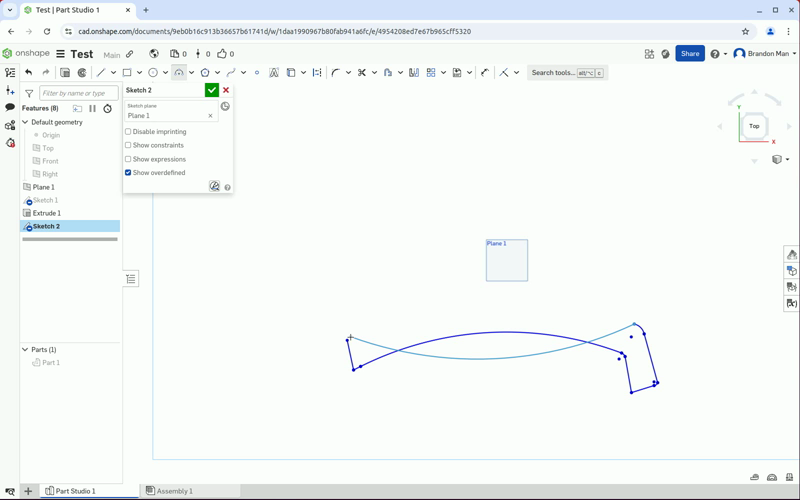
scroll(6)
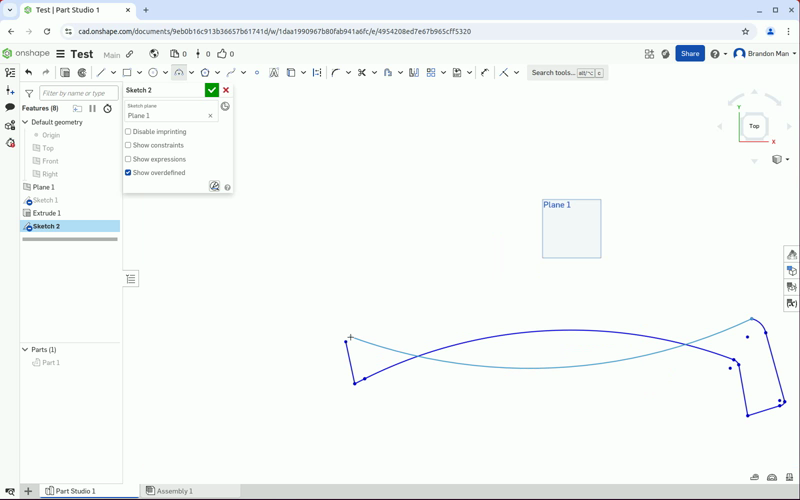
scroll(6)
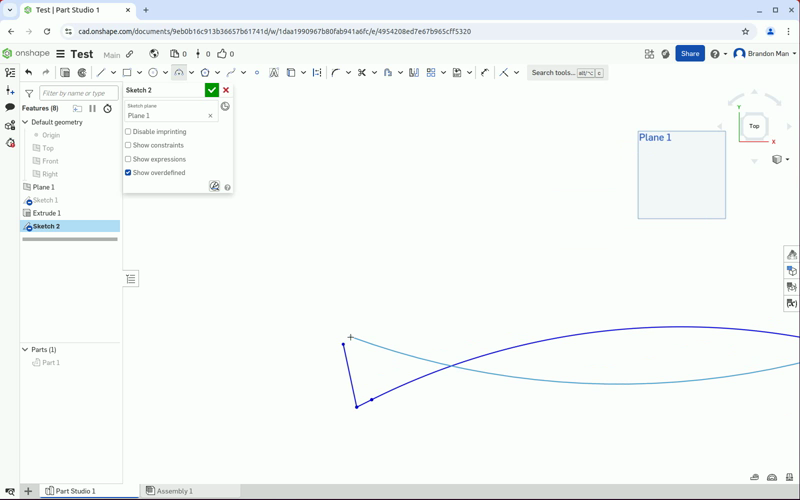
scroll(6)
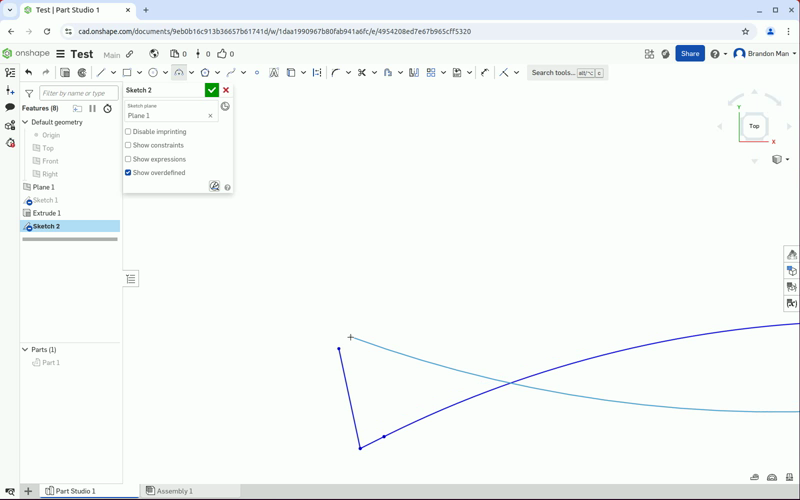
scroll(6)
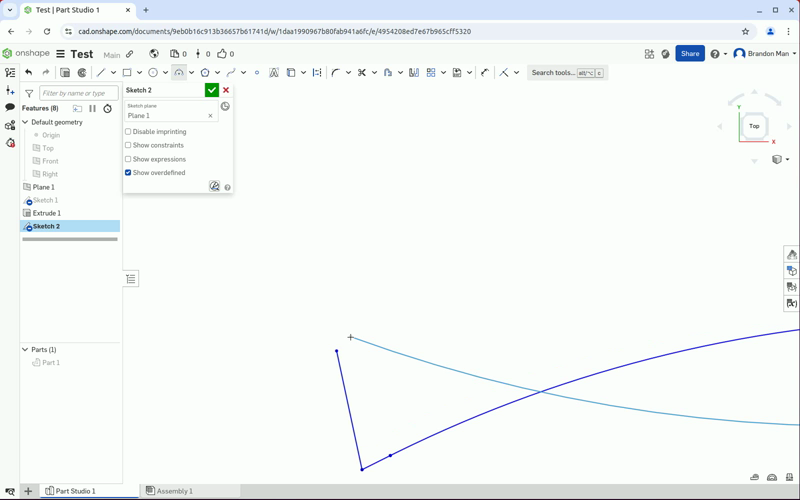
scroll(6)
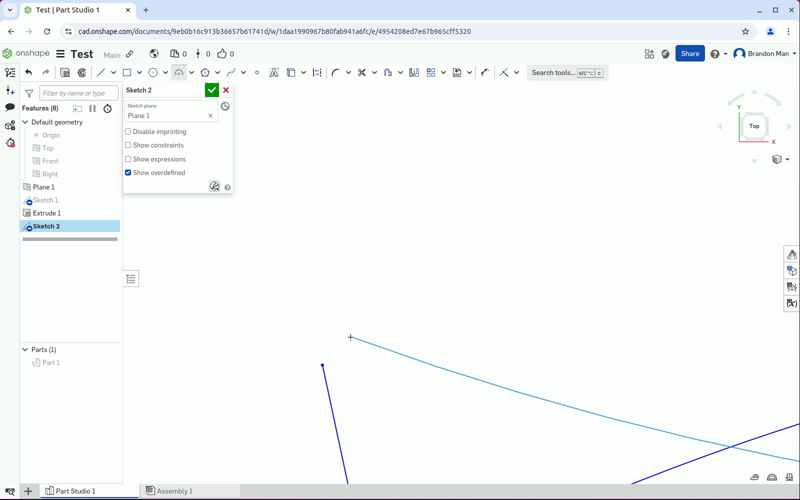
click(350, 336)
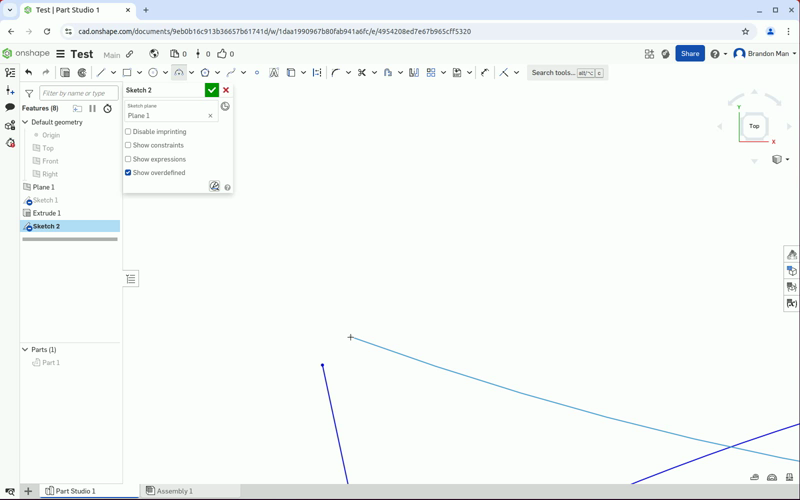
scroll(-6)
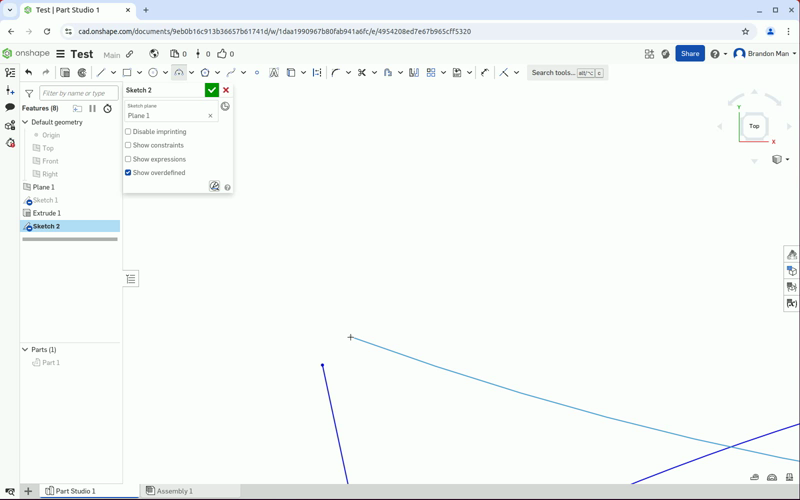
scroll(-6)
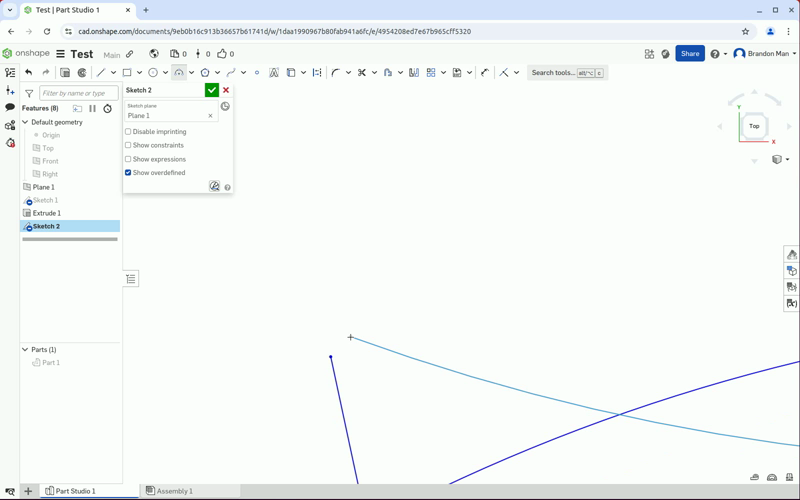
scroll(-6)
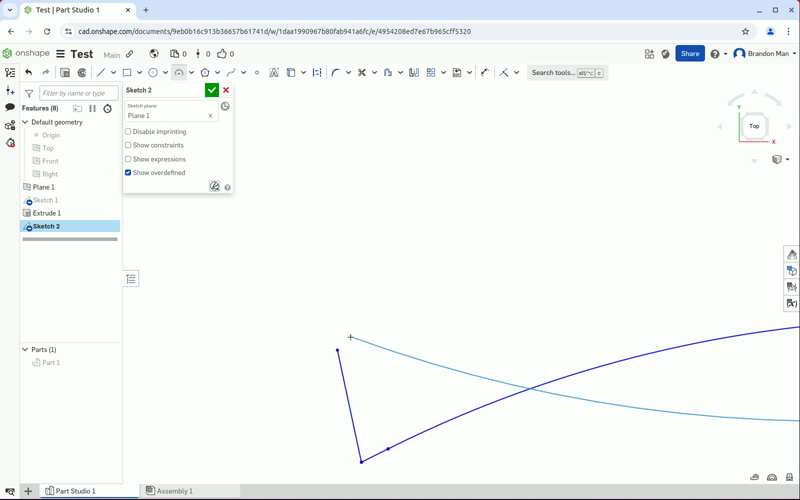
scroll(-6)
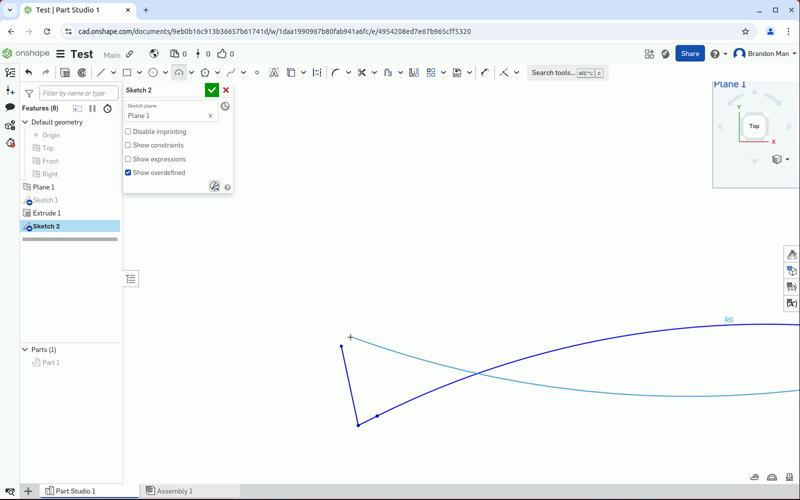
scroll(-6)
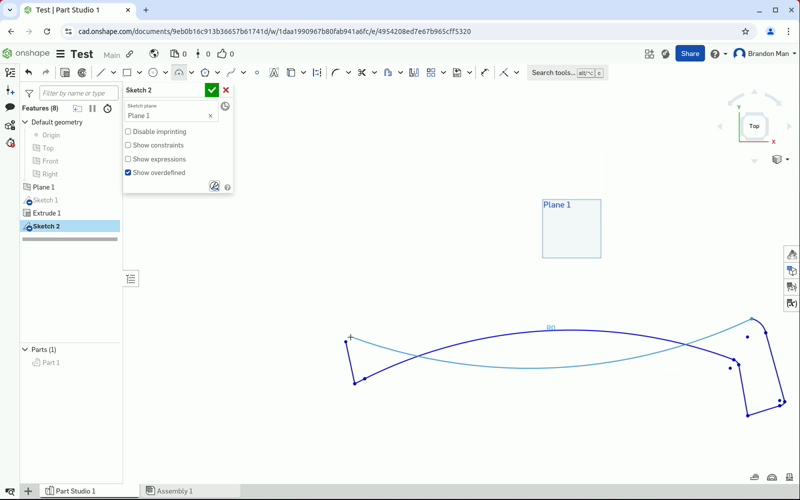
scroll(-6)
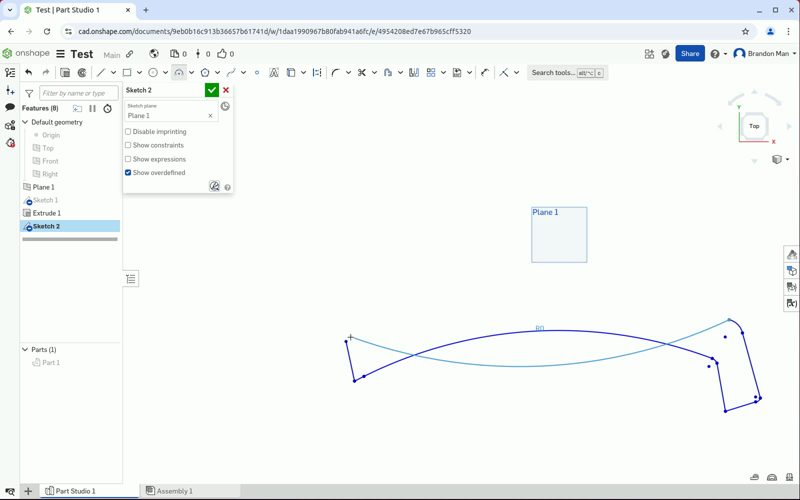
scroll(-6)
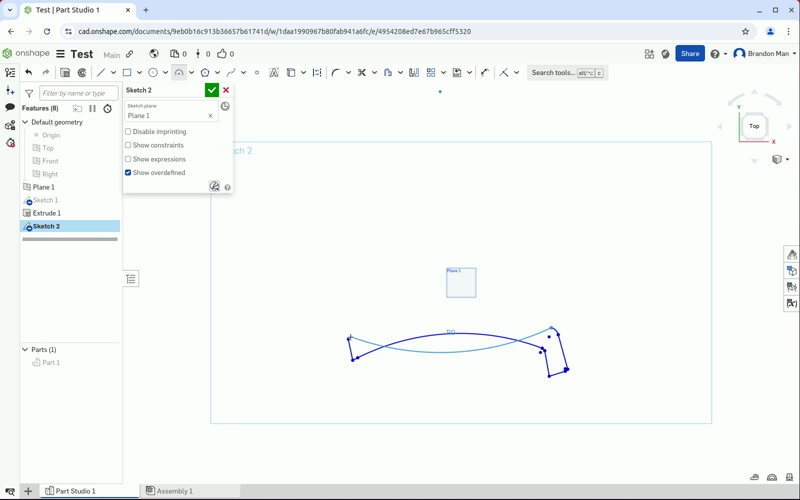
mouse_move(450, 311)
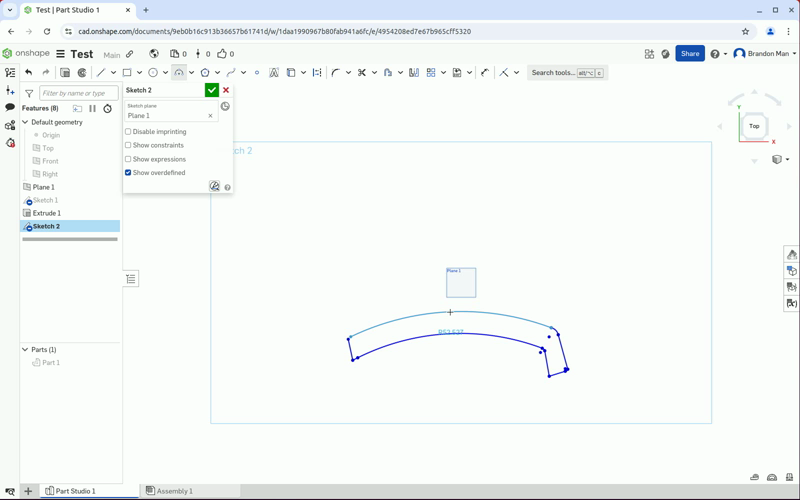
click(450, 311)
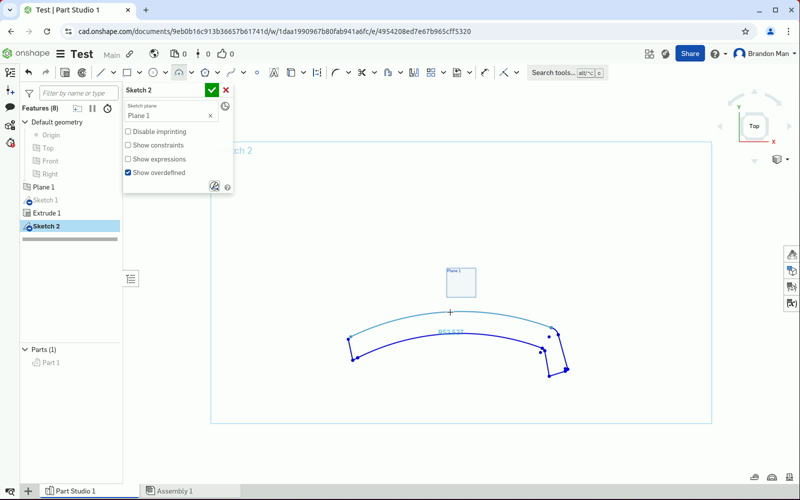
key_up(shift)
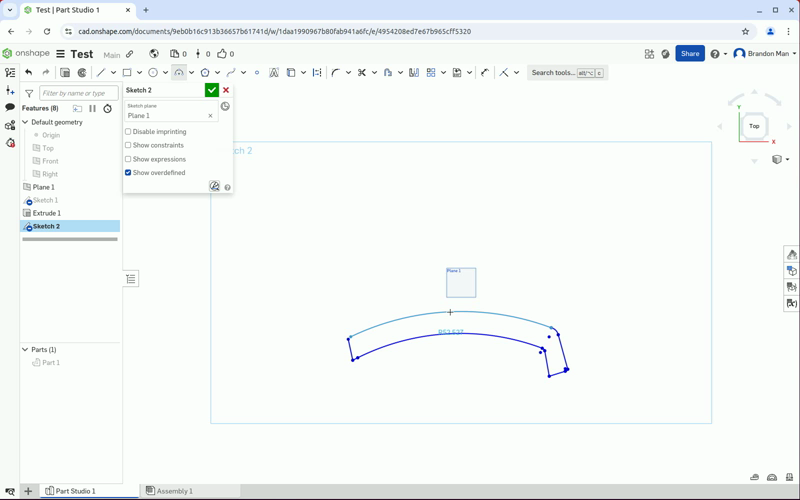
mouse_move(350, 336)
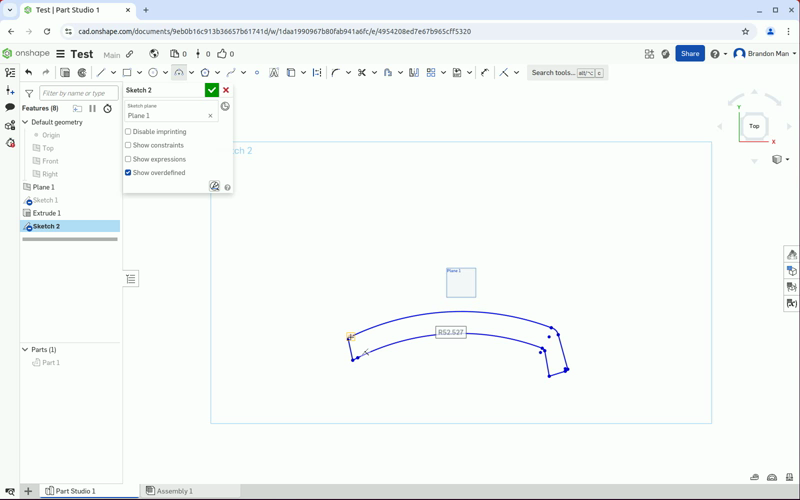
scroll(6)
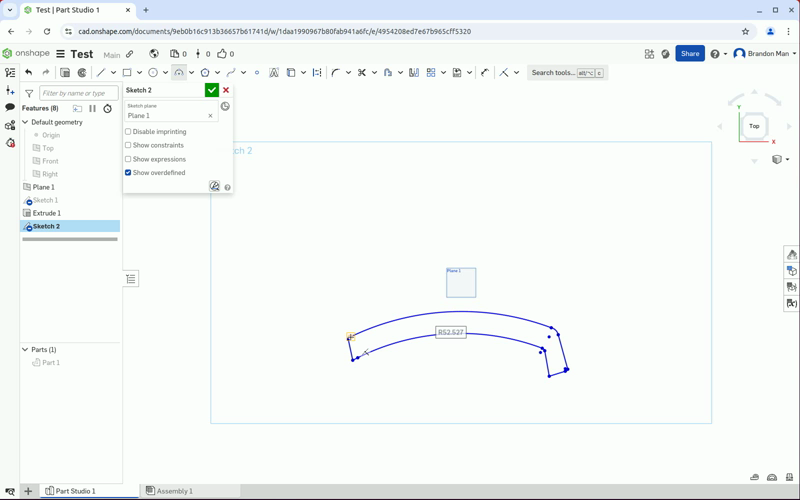
scroll(6)
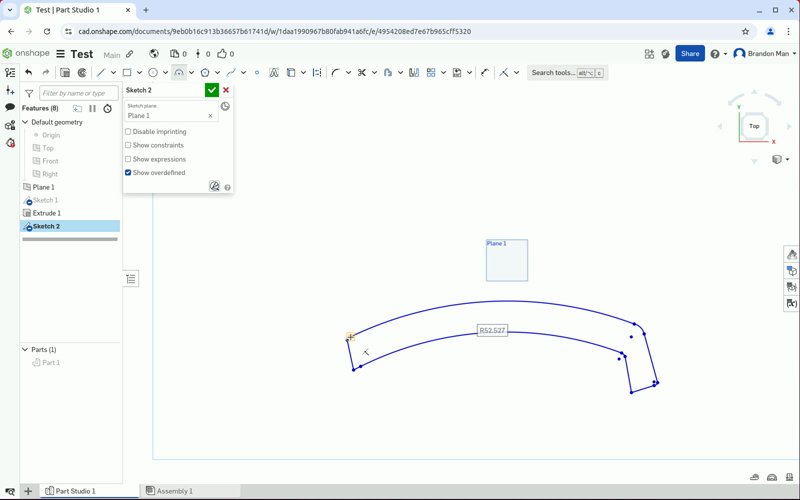
scroll(6)
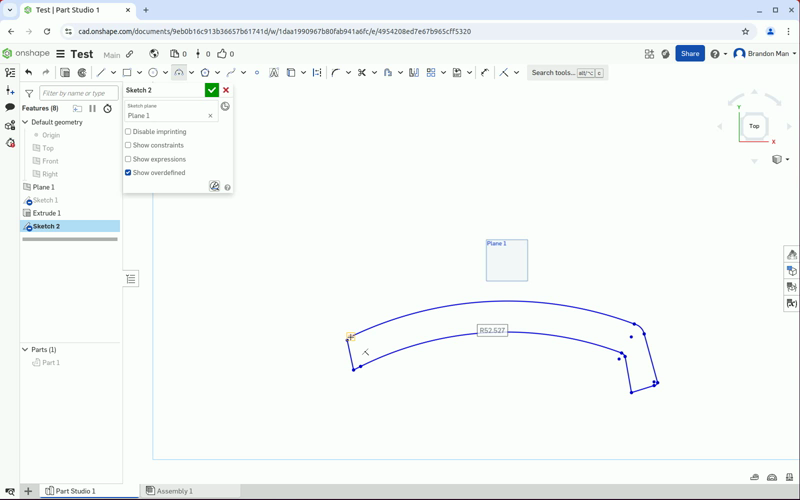
scroll(6)
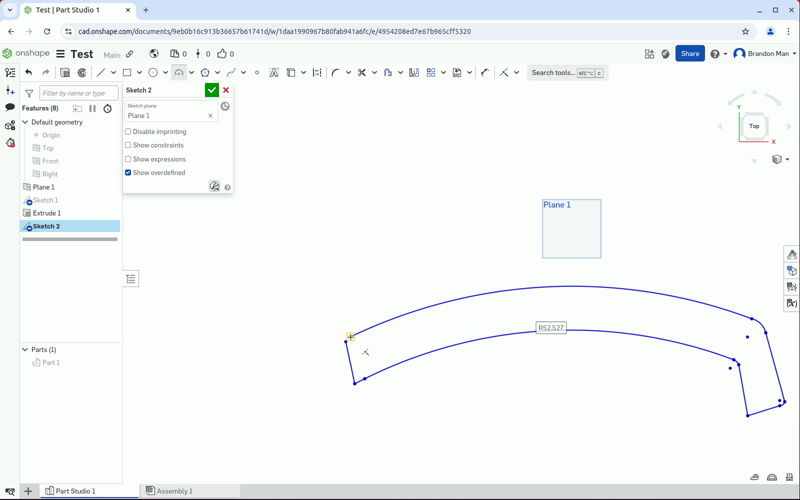
scroll(6)
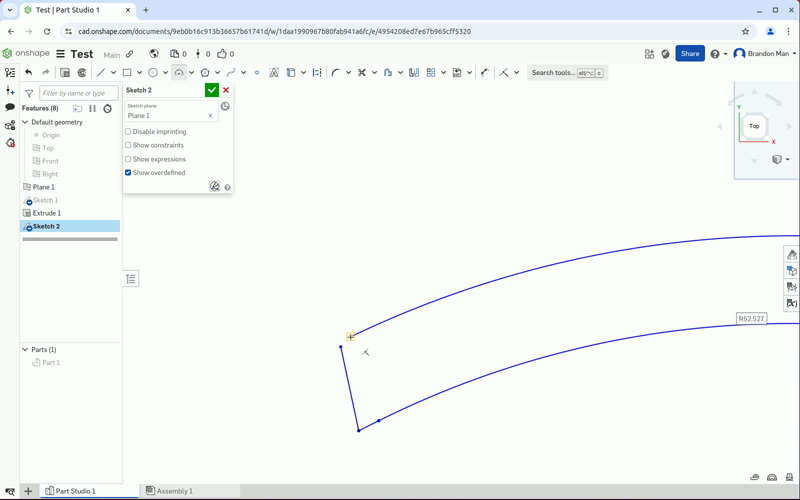
scroll(6)
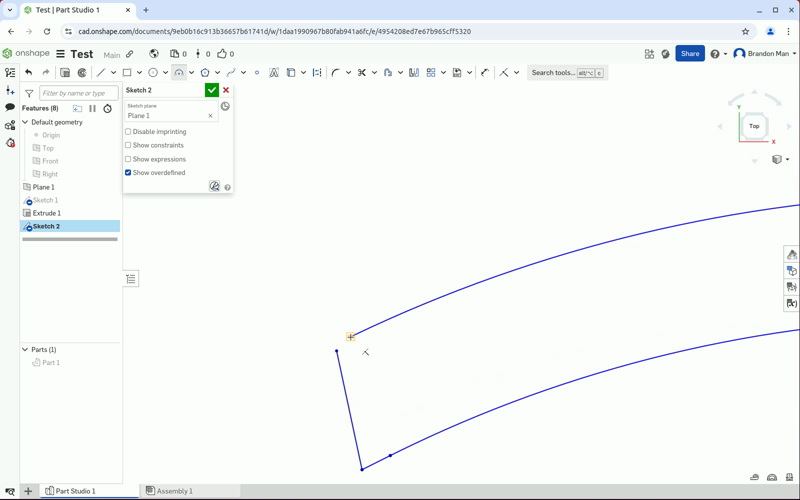
scroll(6)
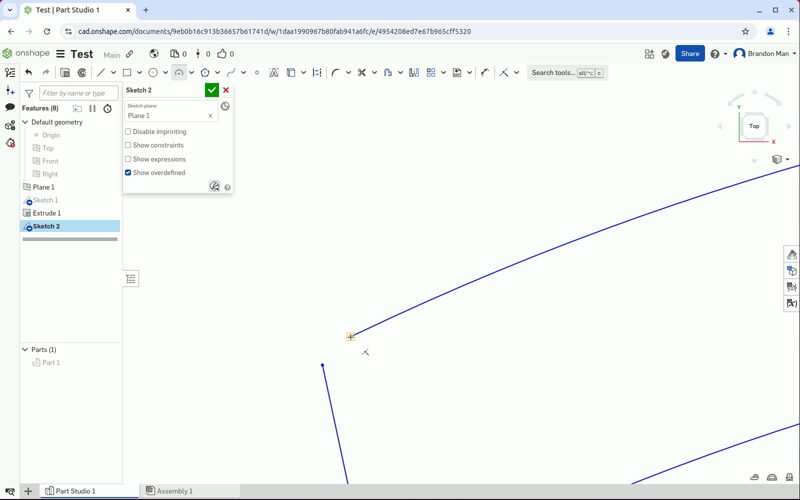
click(350, 336)
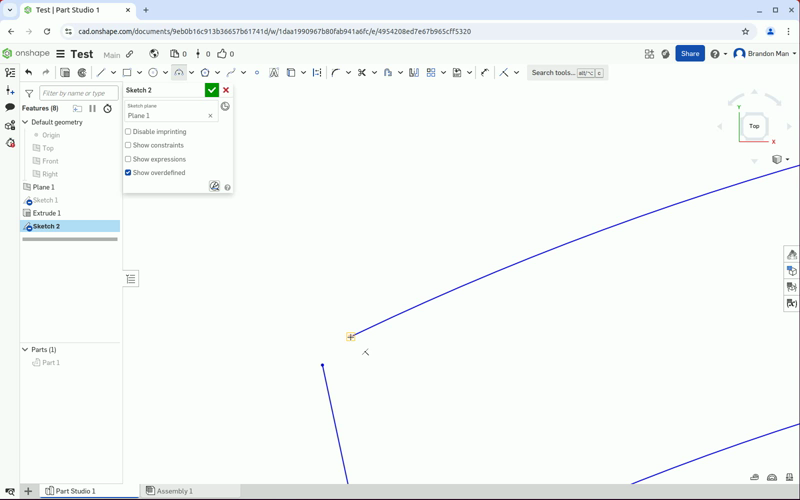
scroll(-6)
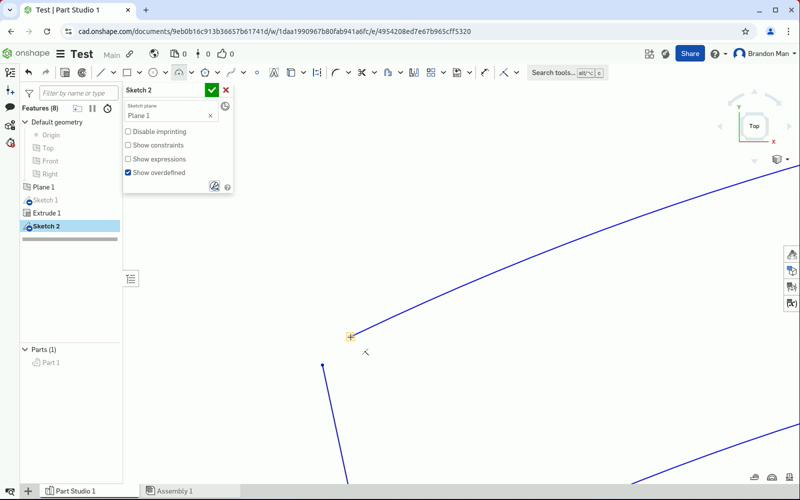
scroll(-6)
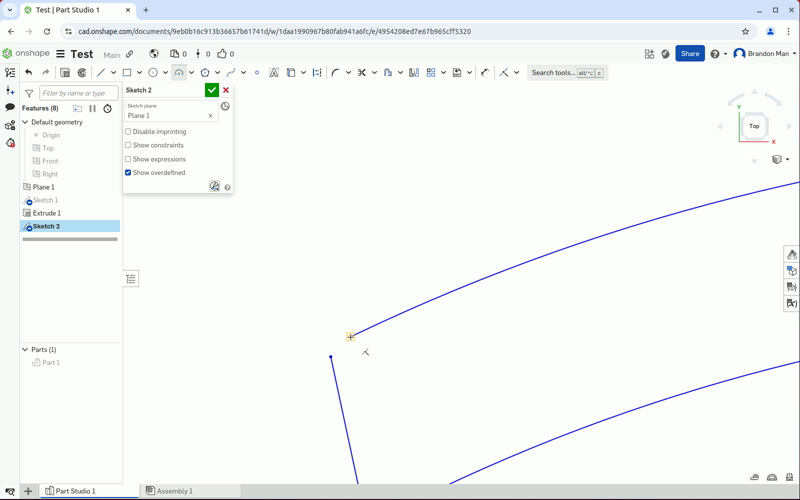
scroll(-6)
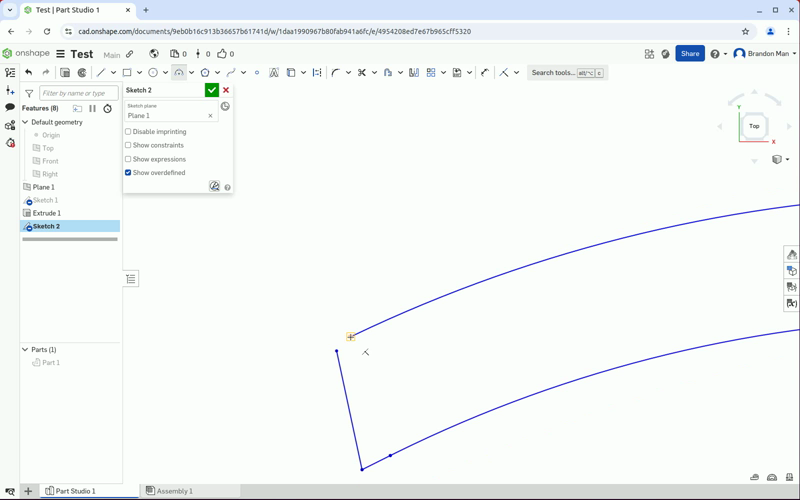
scroll(-6)
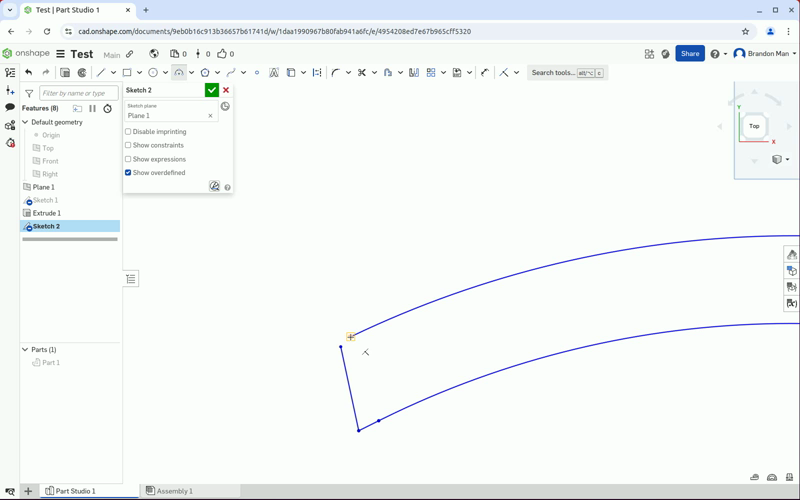
scroll(-6)
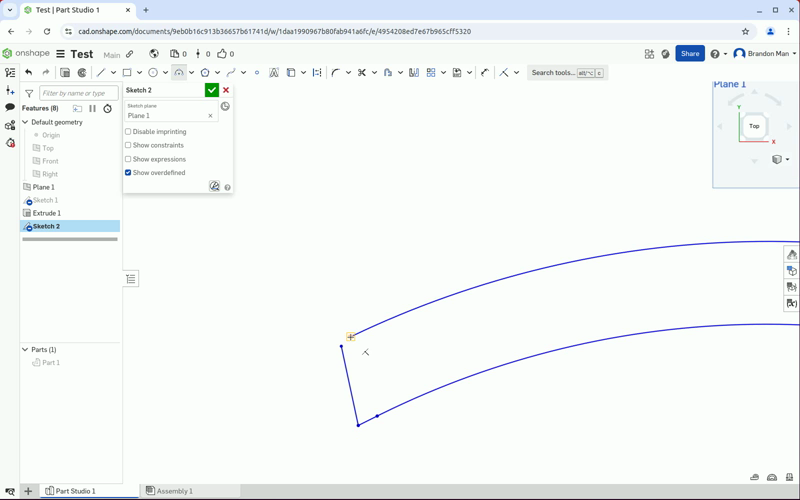
scroll(-6)
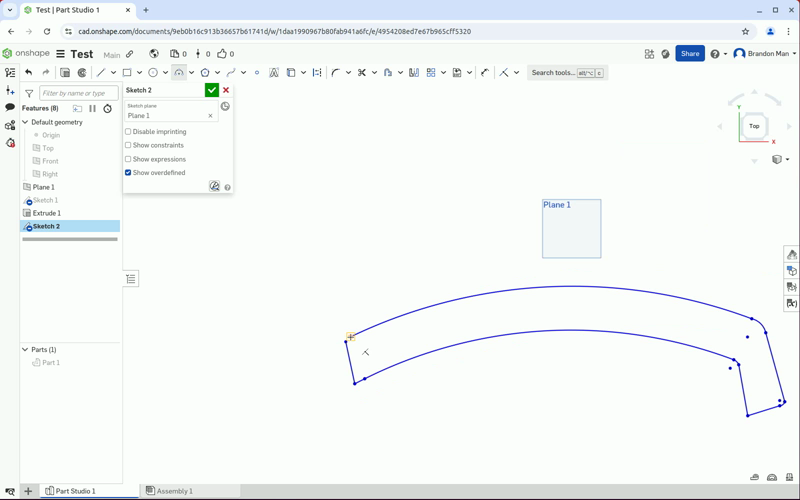
scroll(-6)
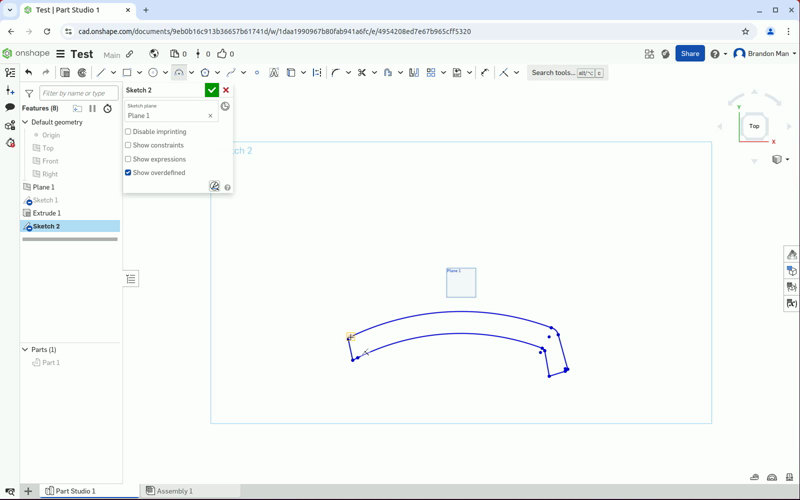
mouse_move(348, 339)
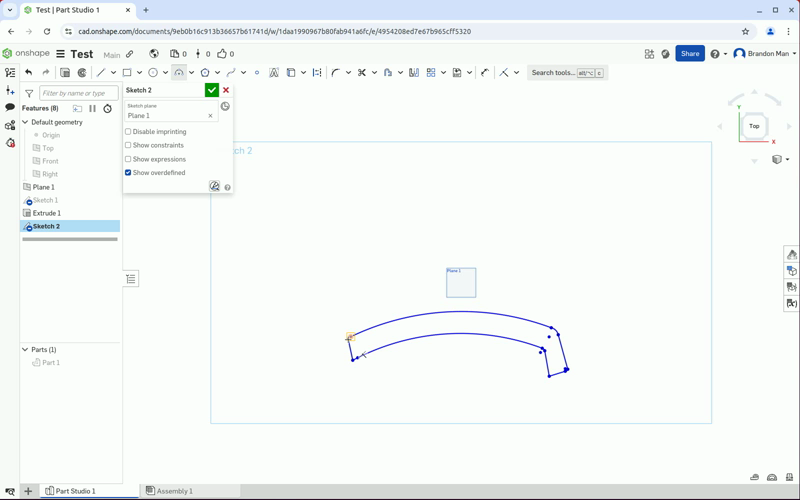
scroll(6)
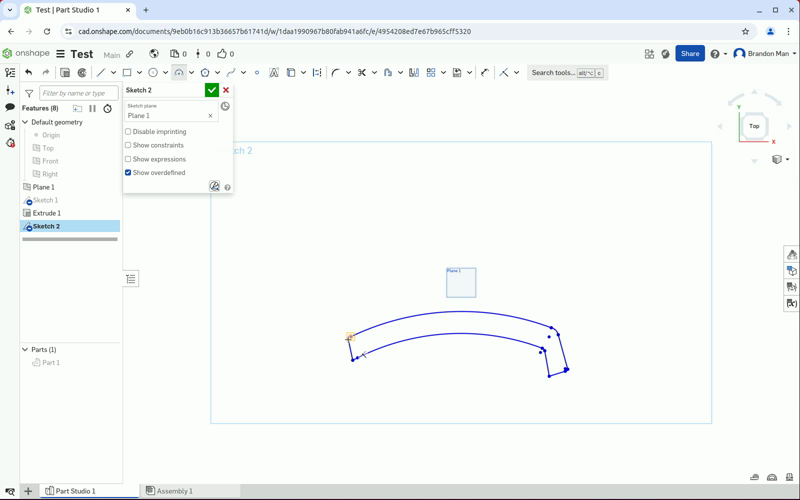
scroll(6)
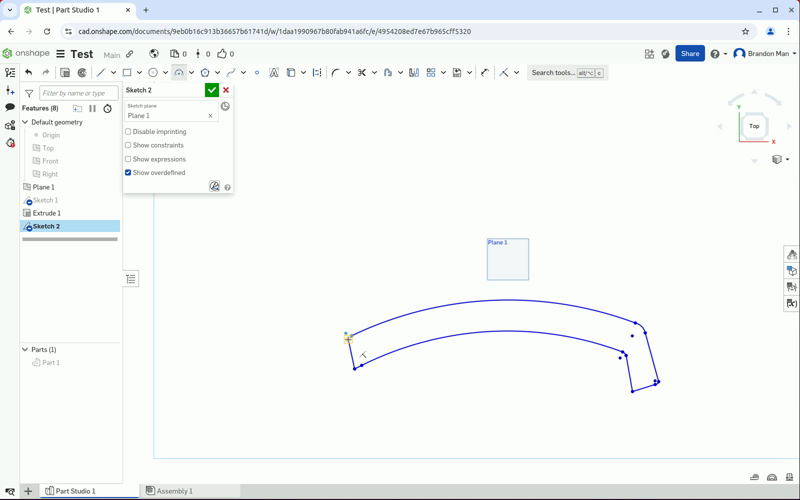
scroll(6)
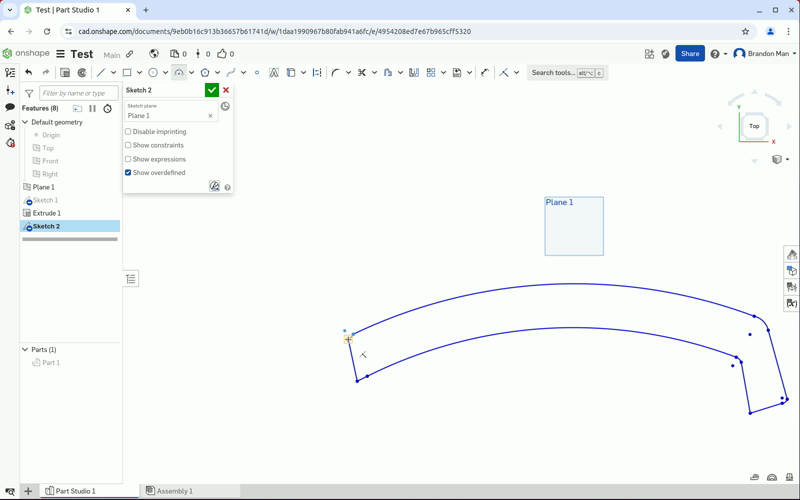
scroll(6)
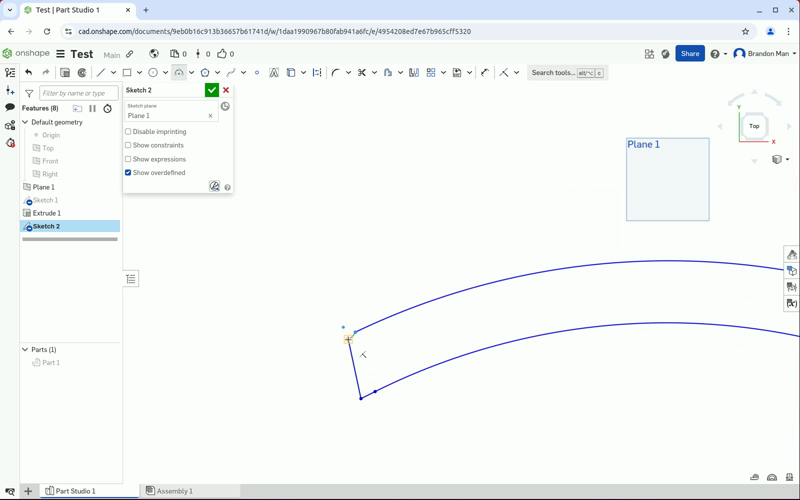
scroll(6)
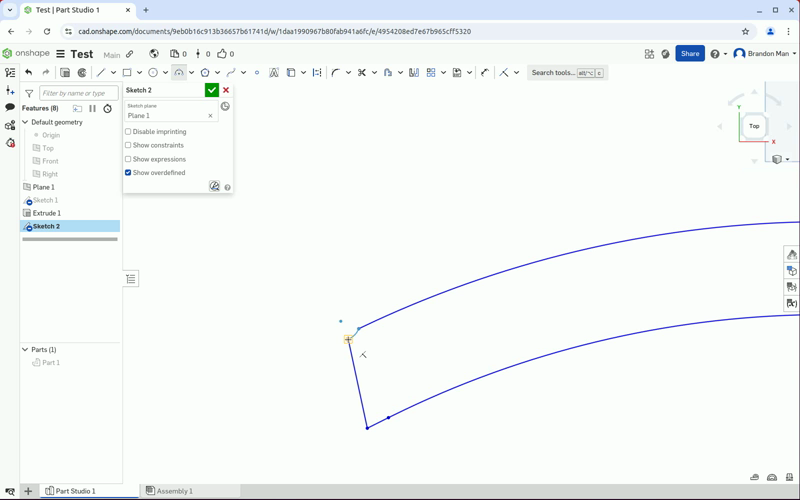
scroll(6)
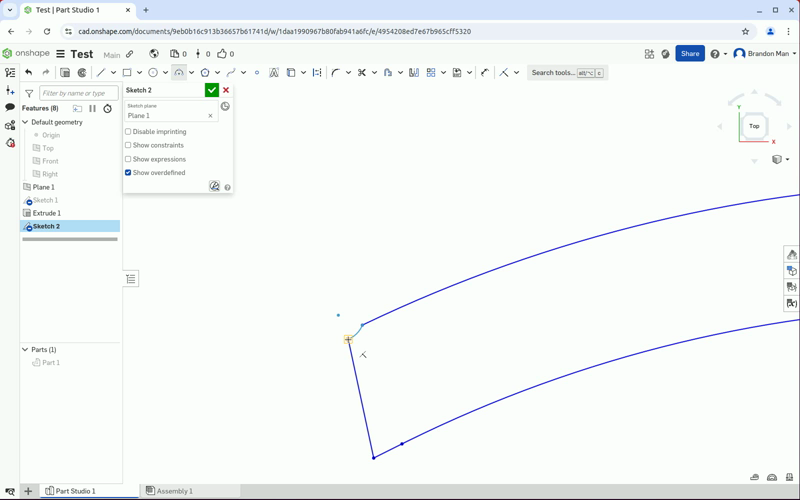
scroll(6)
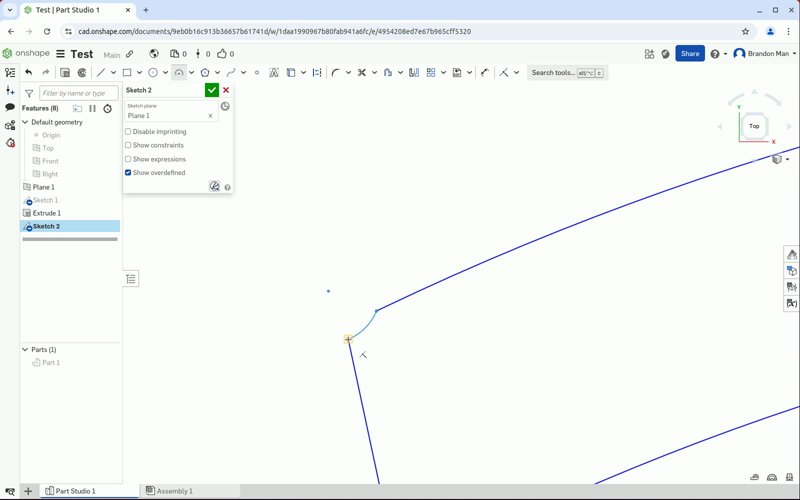
click(348, 339)
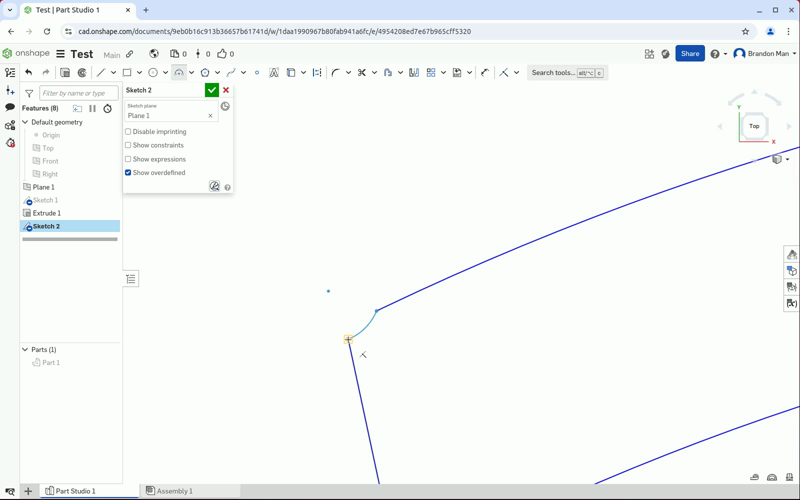
scroll(-6)
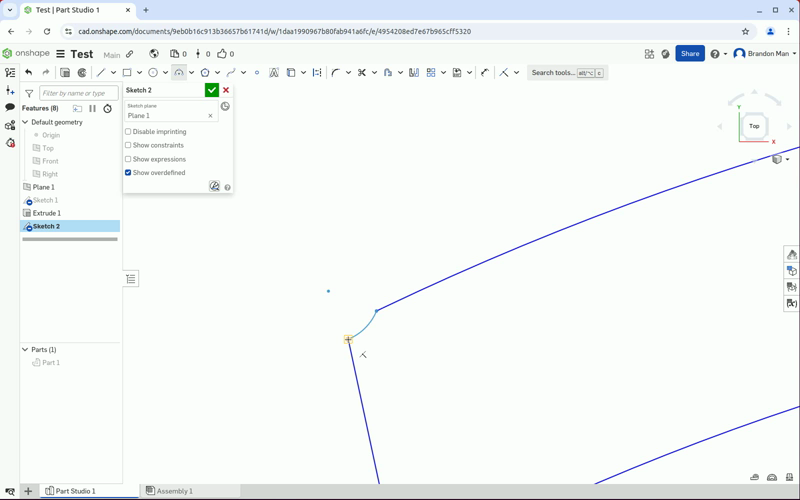
scroll(-6)
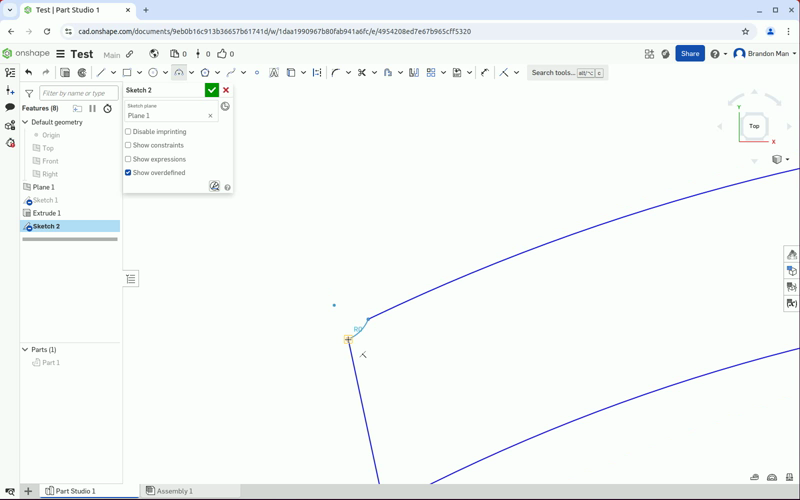
scroll(-6)
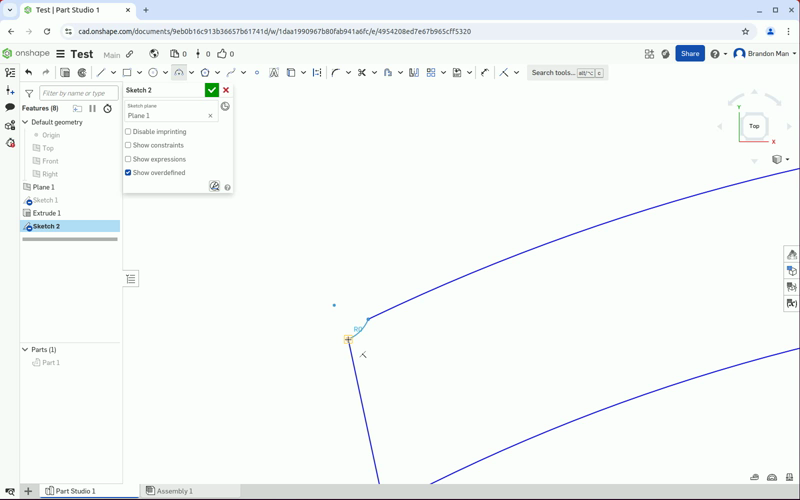
scroll(-6)
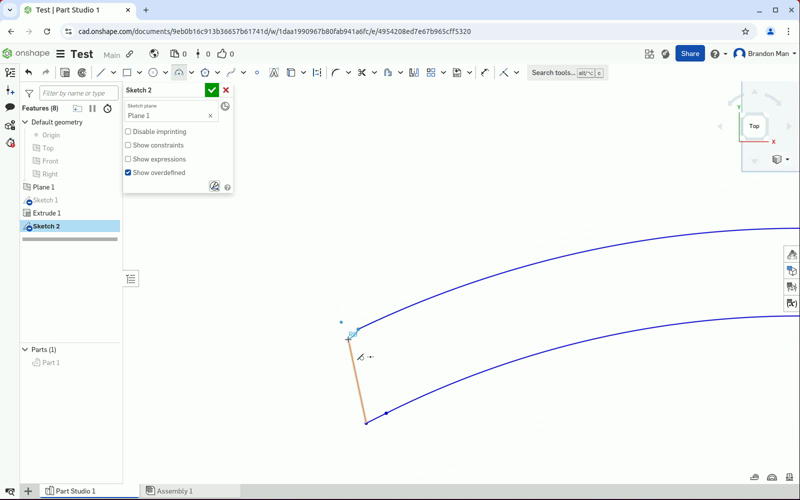
scroll(-6)
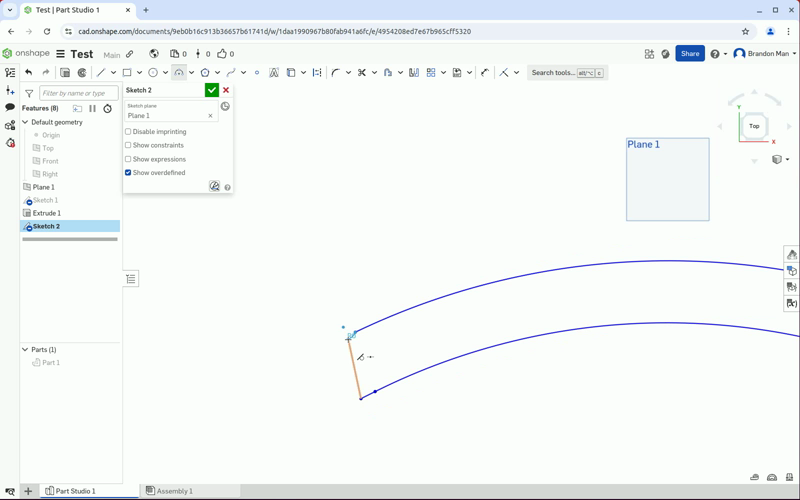
scroll(-6)
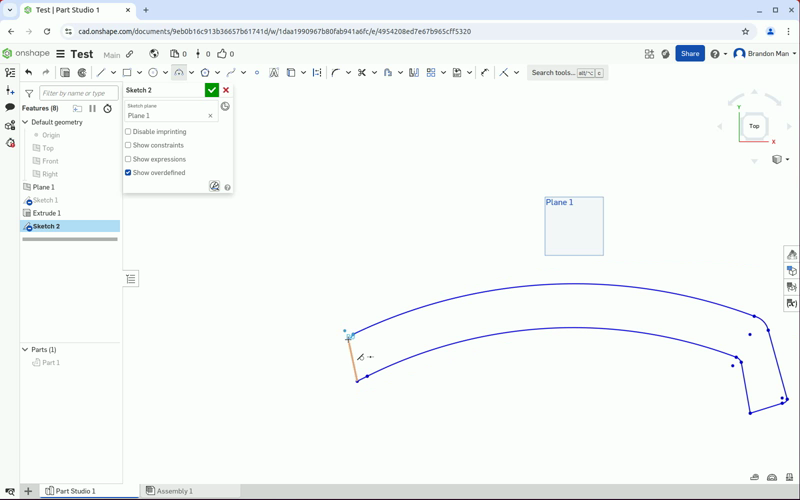
scroll(-6)
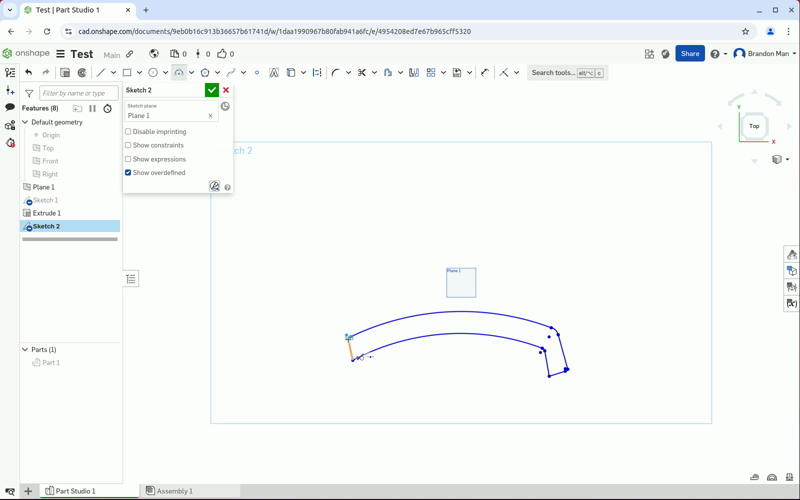
key_down(shift)
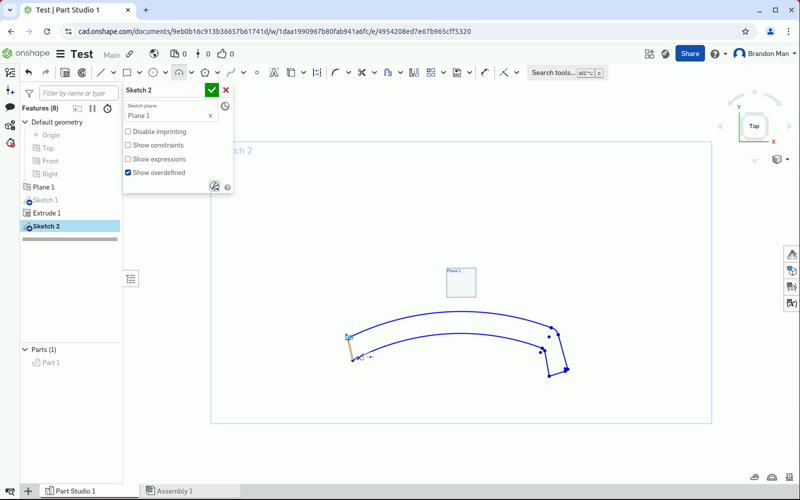
mouse_move(348, 337)
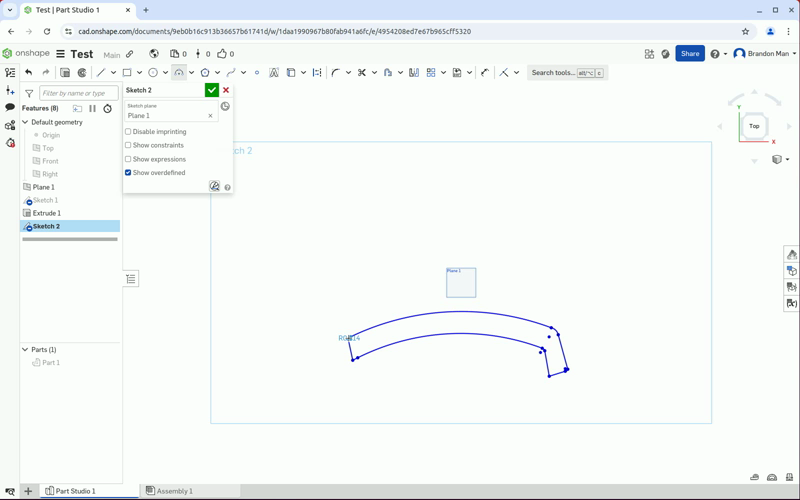
scroll(6)
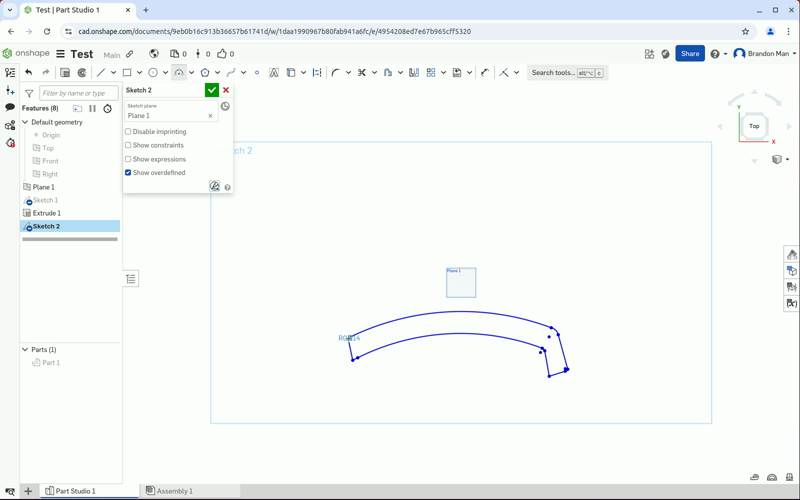
scroll(6)
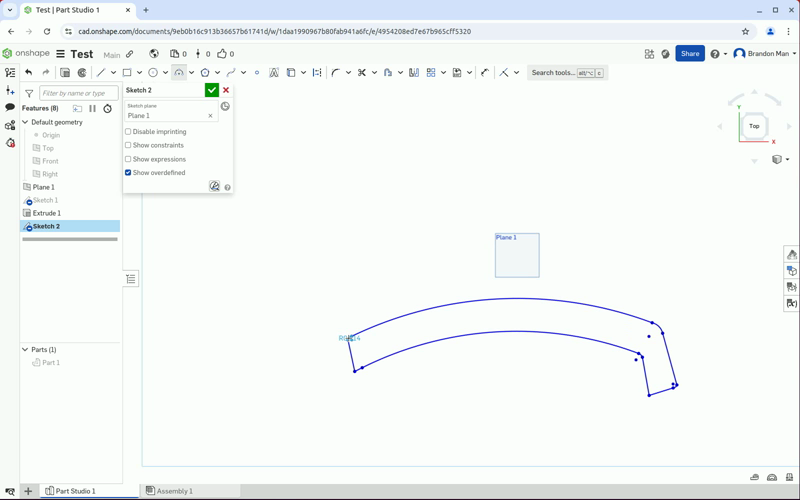
scroll(6)
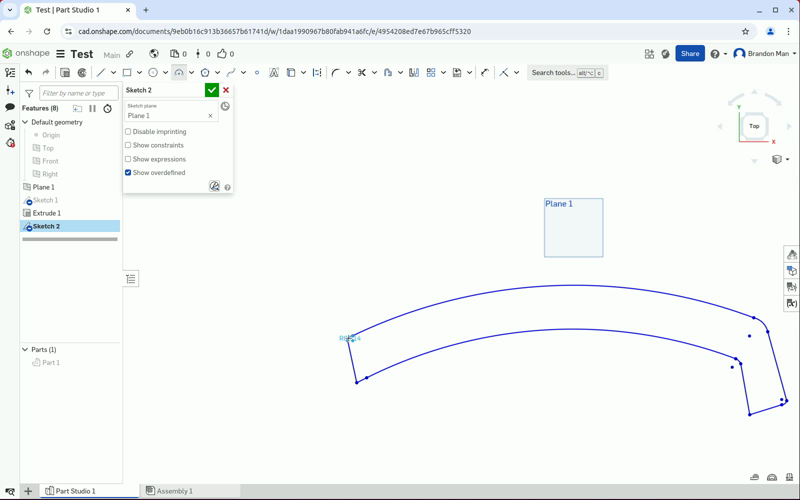
scroll(6)
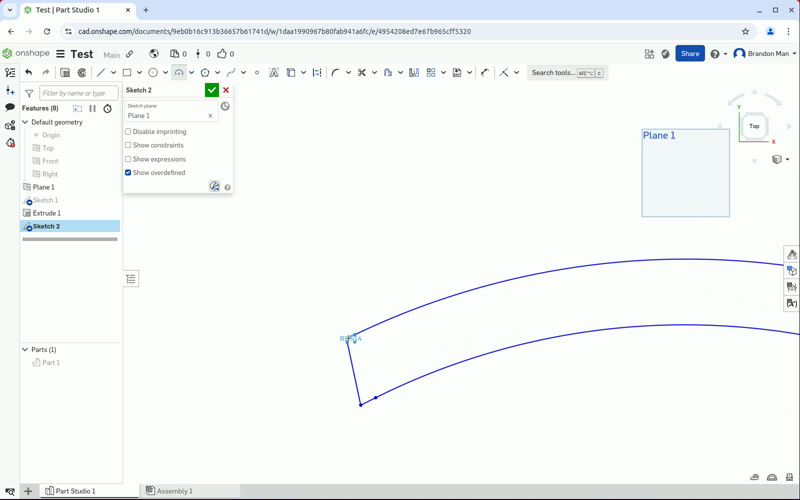
scroll(6)
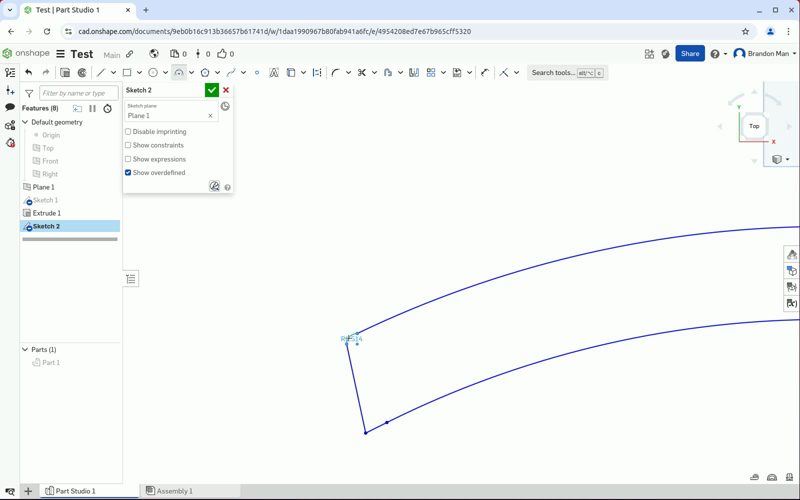
scroll(6)
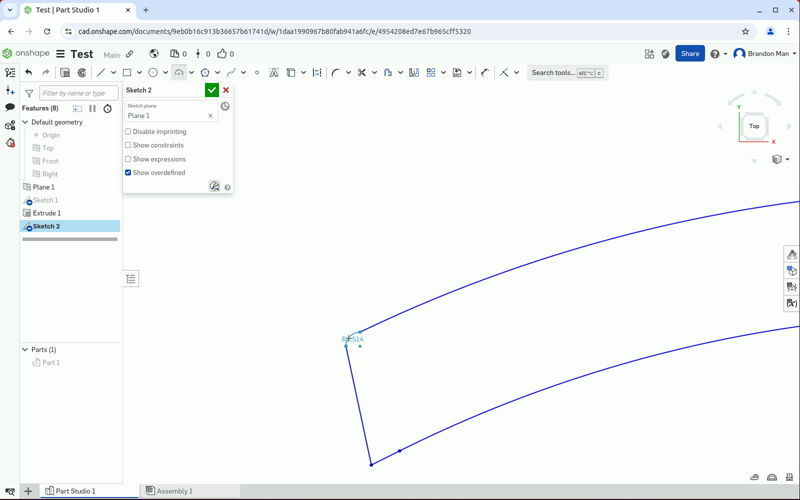
scroll(6)
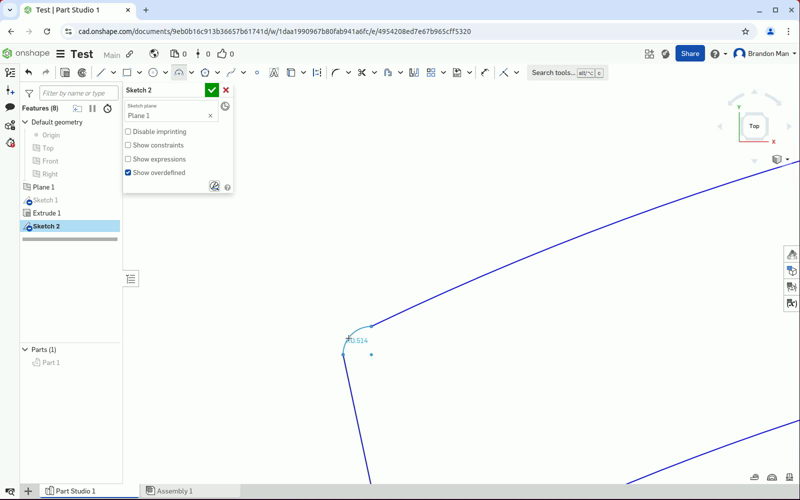
click(348, 337)
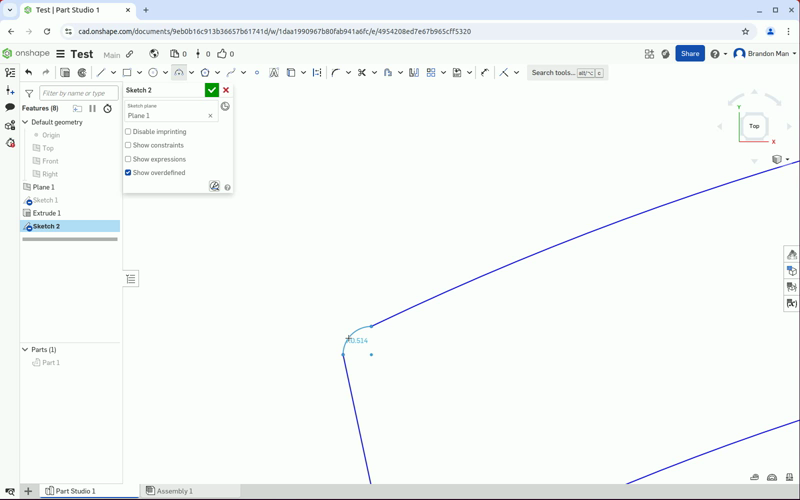
scroll(-6)
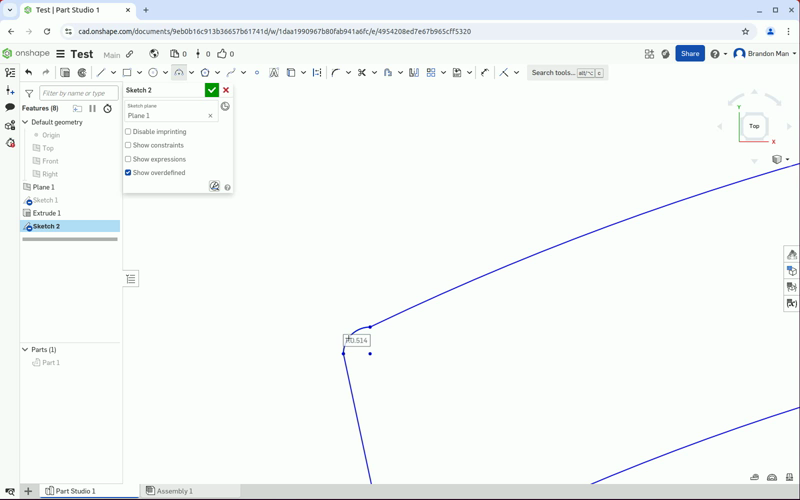
scroll(-6)
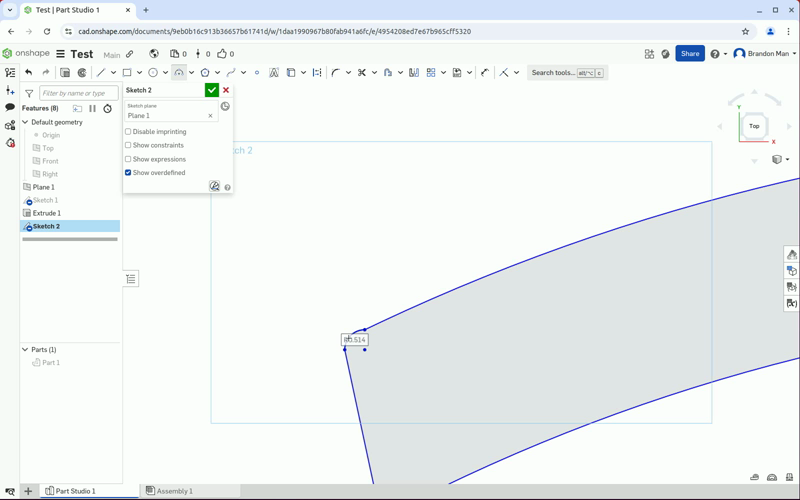
scroll(-6)
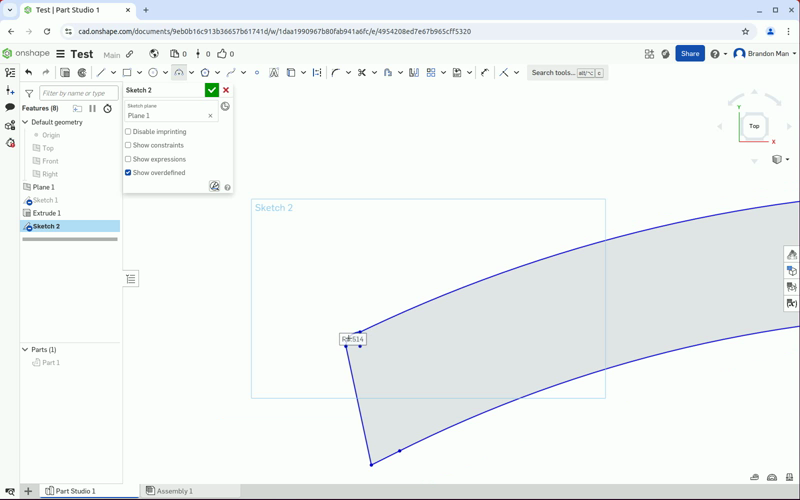
scroll(-6)
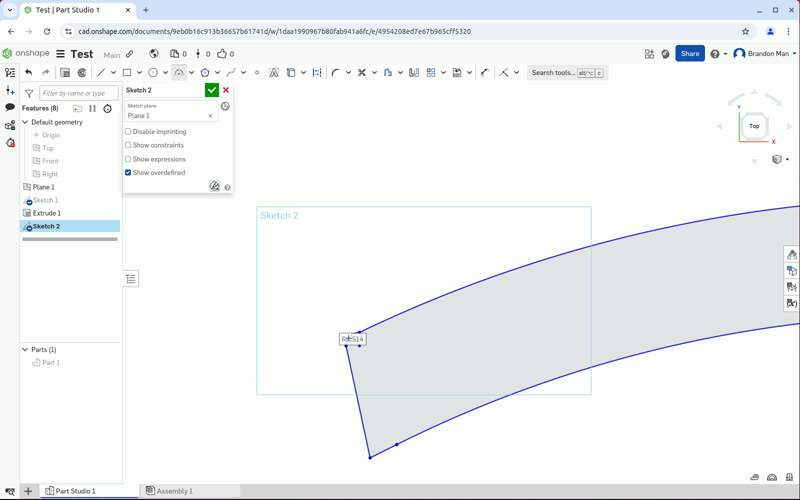
scroll(-6)
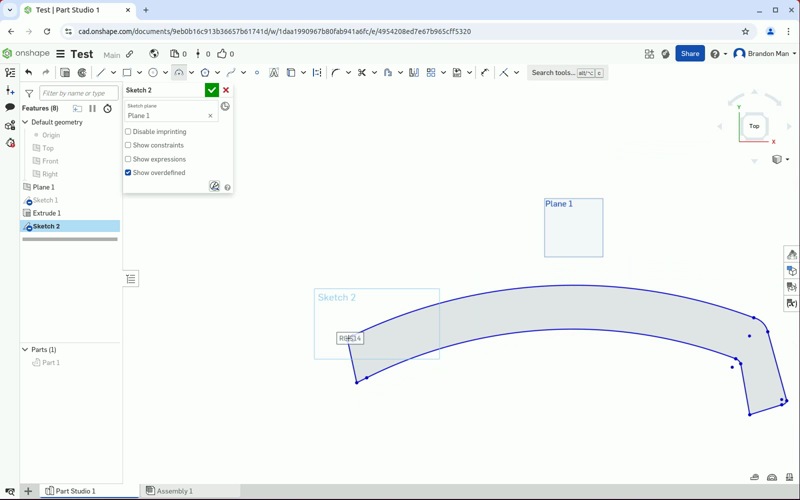
scroll(-6)
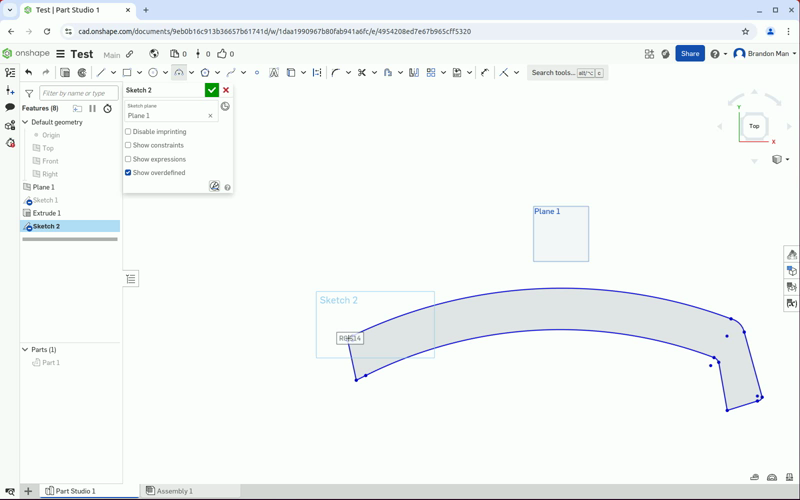
scroll(-6)
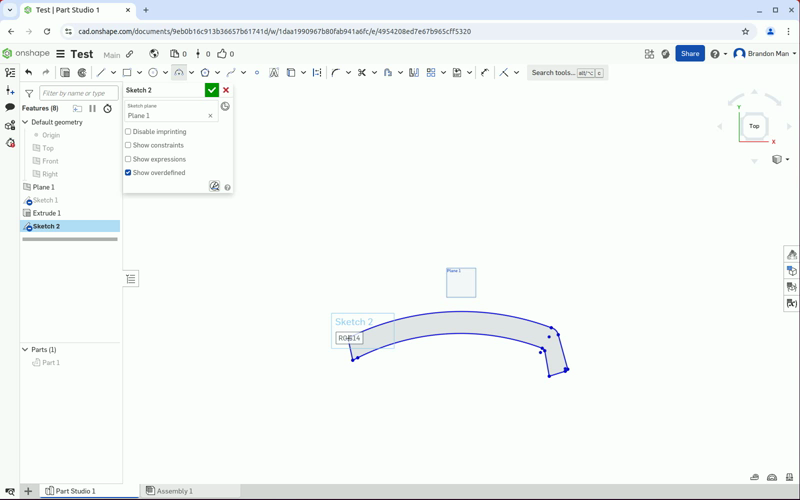
key_up(shift)
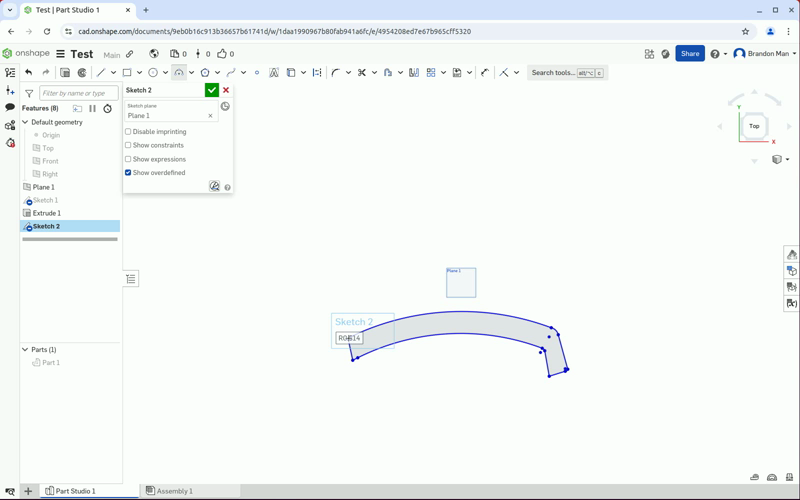
key(esc)
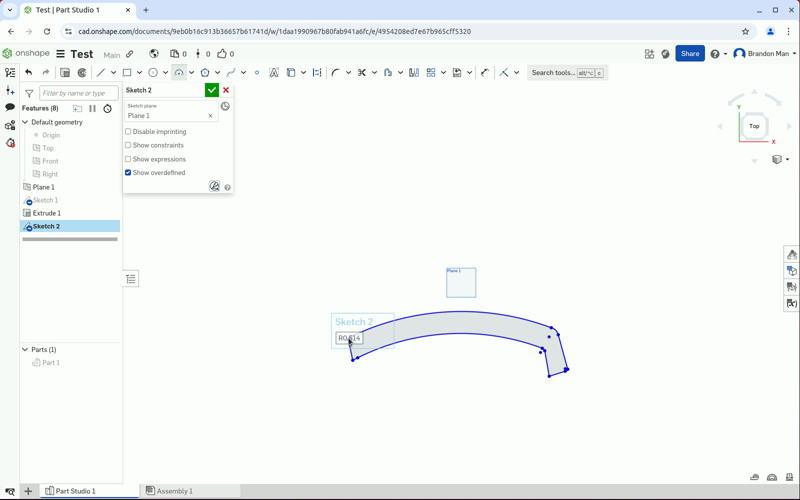
mouse_move(509, 320)
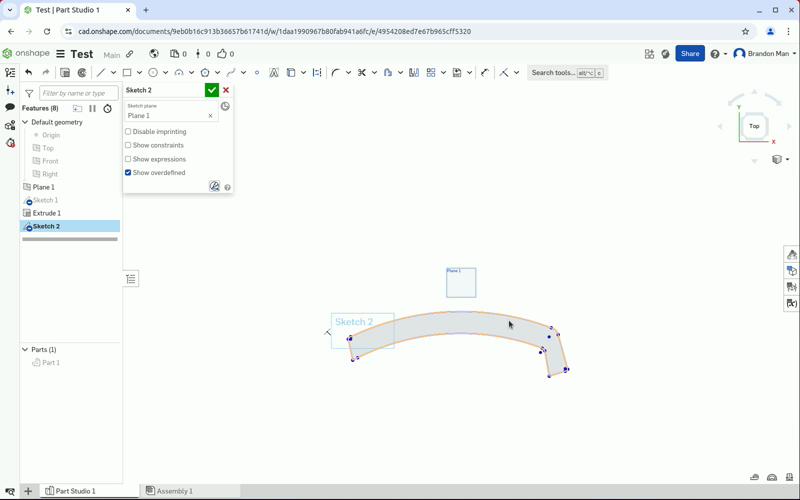
click(509, 320)
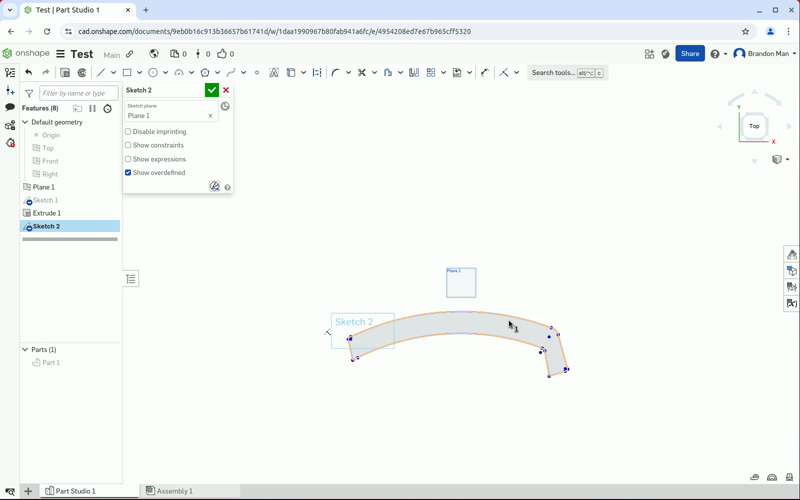
mouse_move(73, 352)
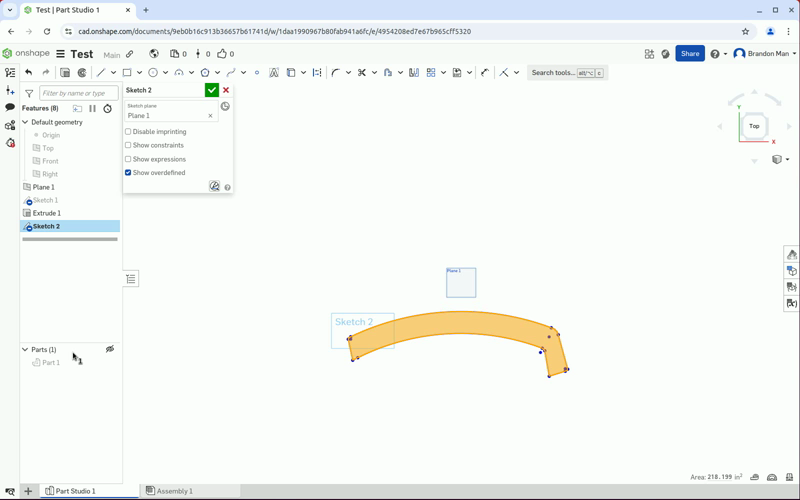
key(shift+y)
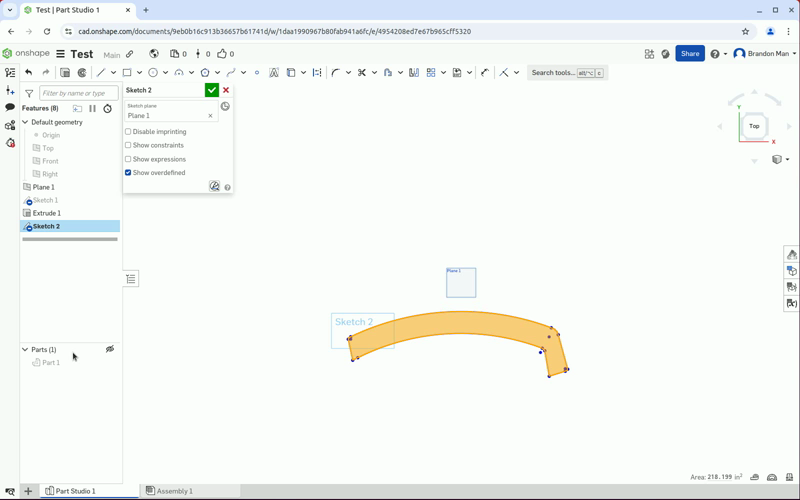
key(shift+e)
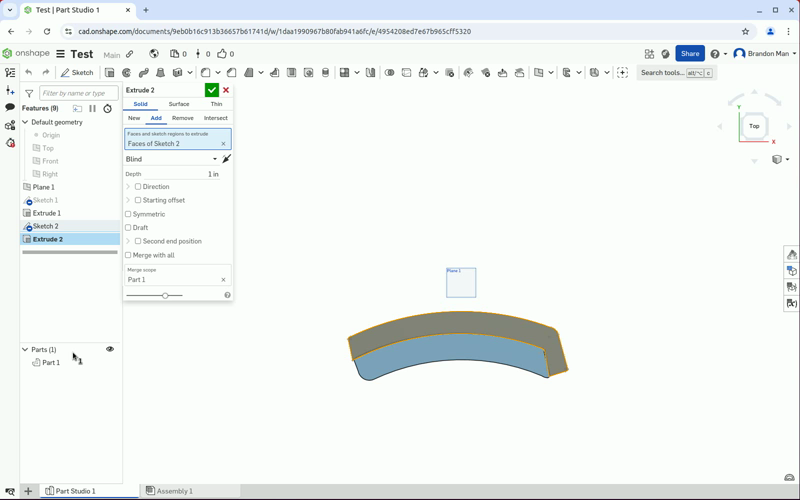
mouse_move(143, 106)
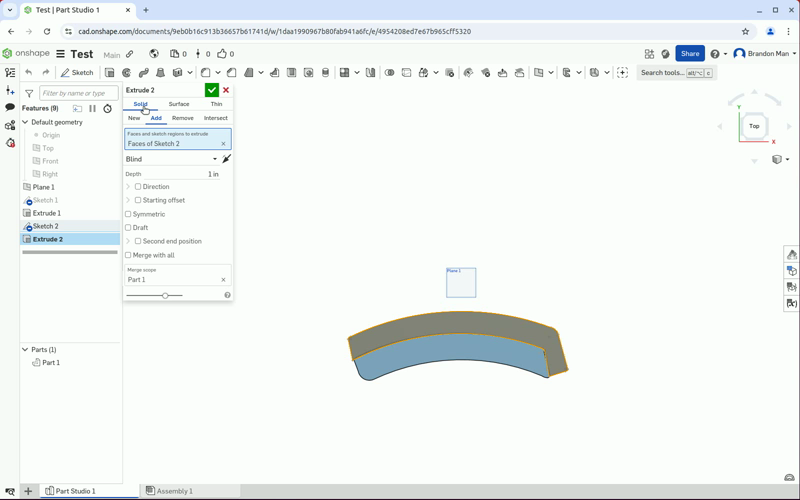
click(143, 106)
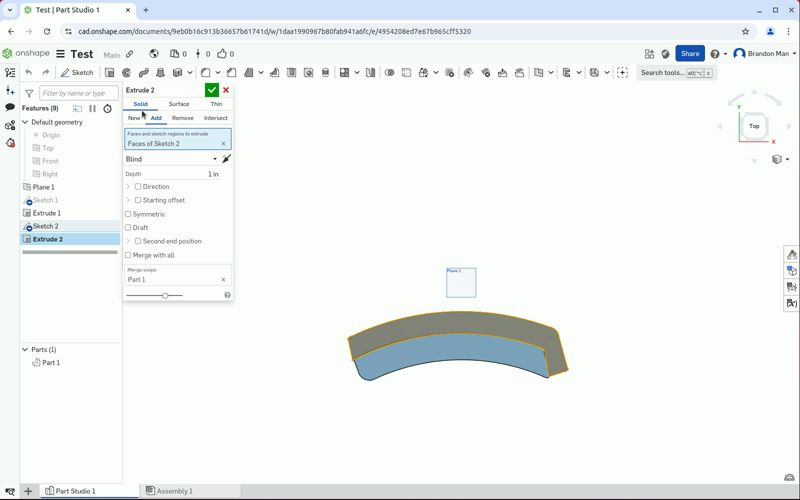
mouse_move(137, 120)
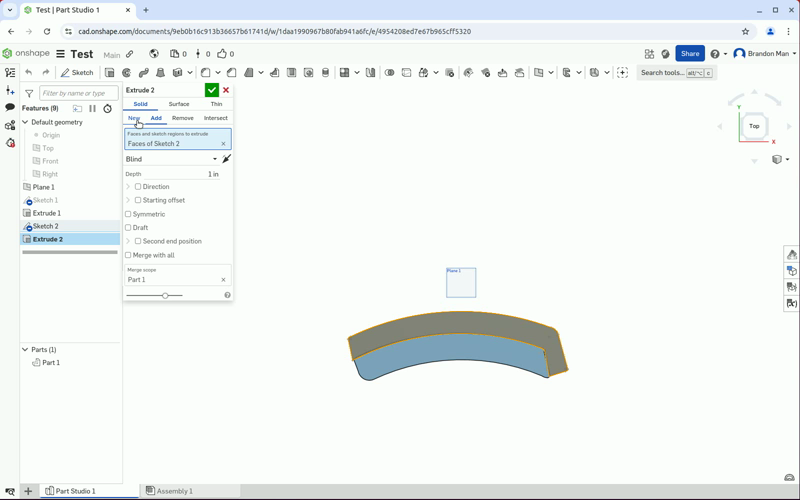
click(137, 120)
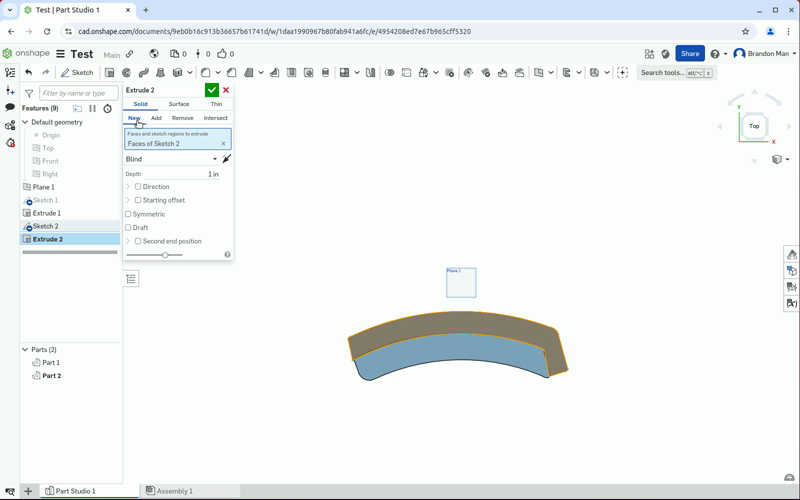
key(tab, 4)
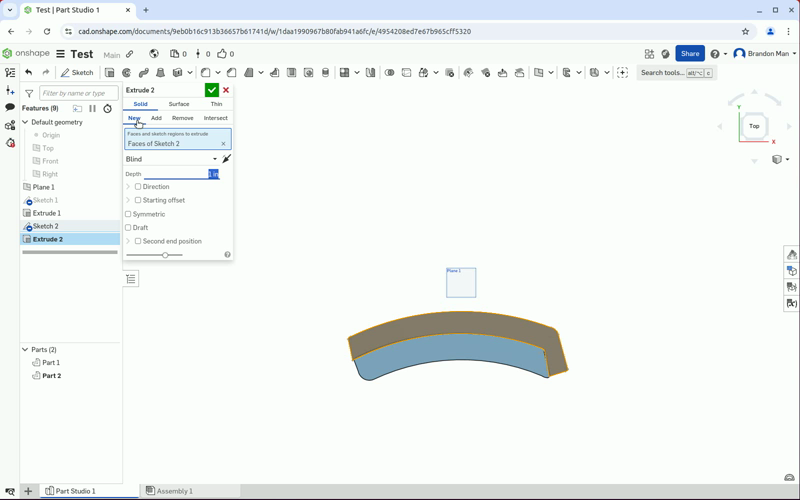
text(-2.889)
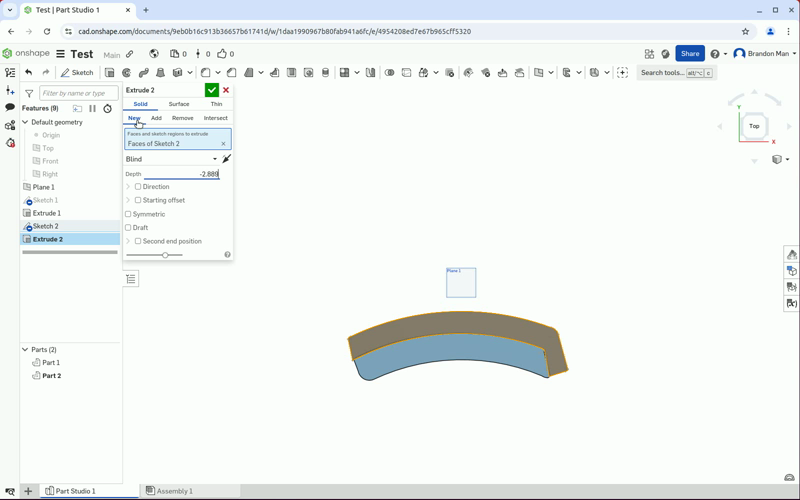
key(enter)
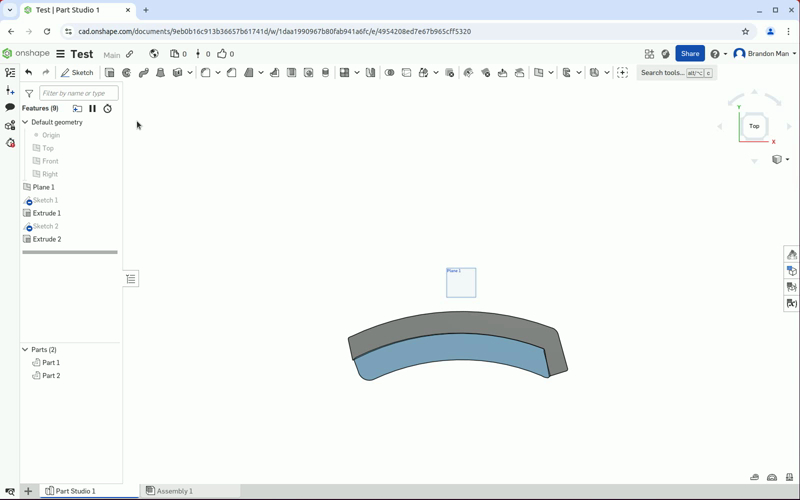
key(shift+h)
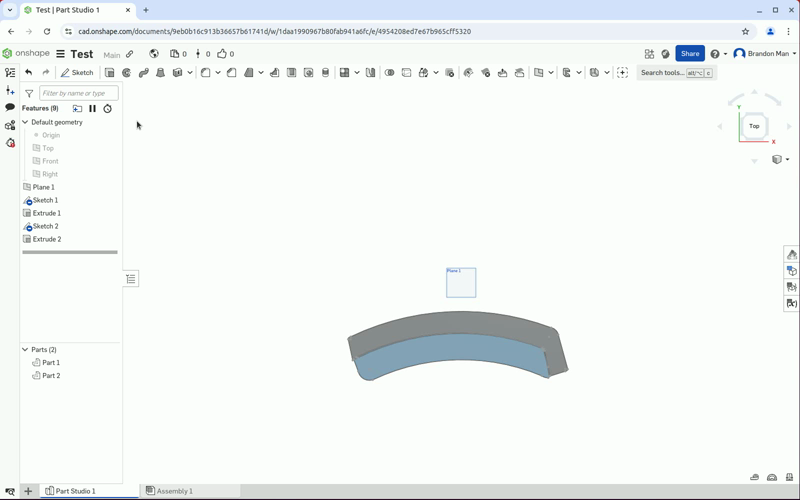
key(shift+h)
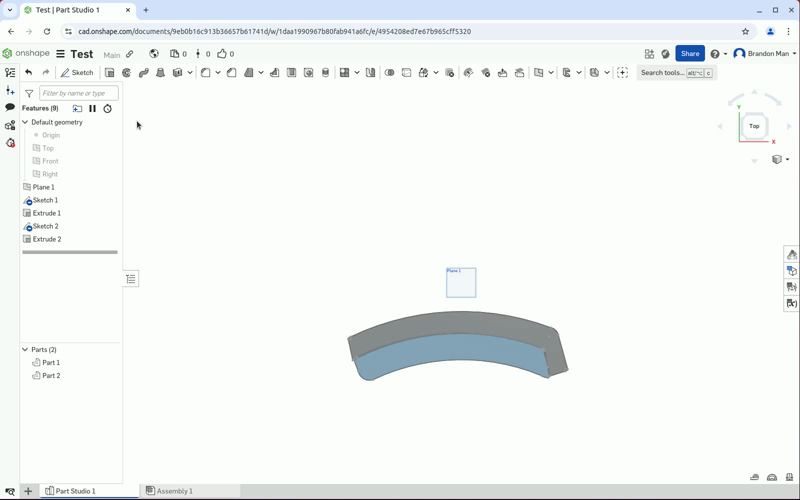
key(shift+7)
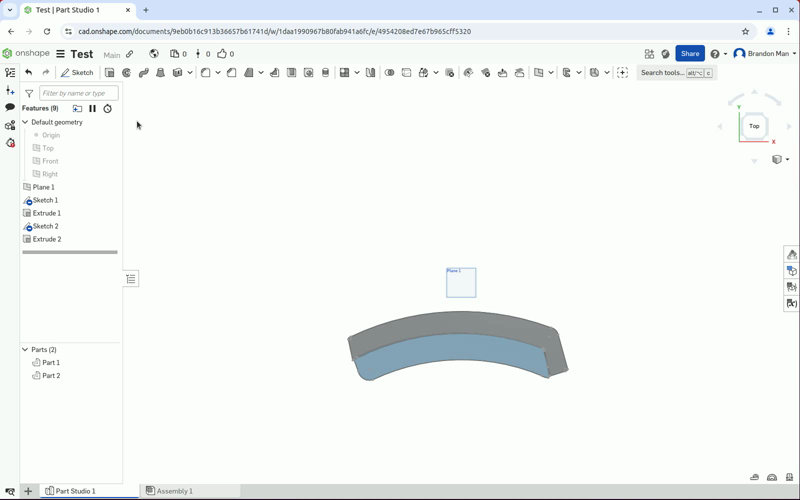
key(up, 3)
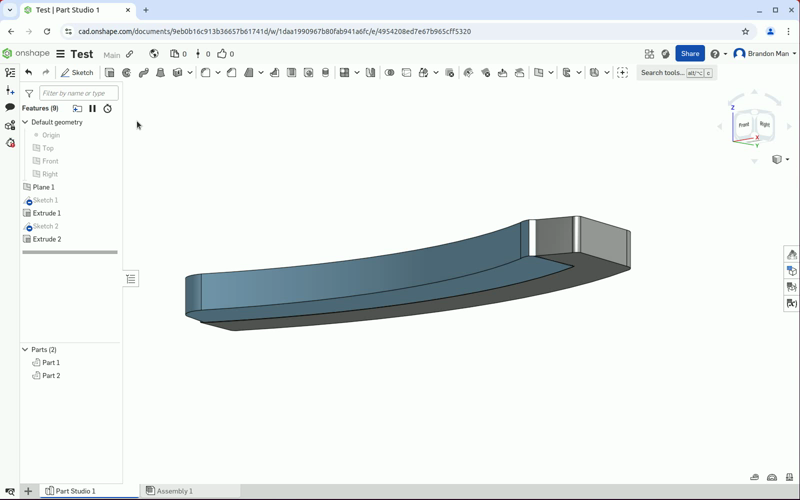
key(left, 3)
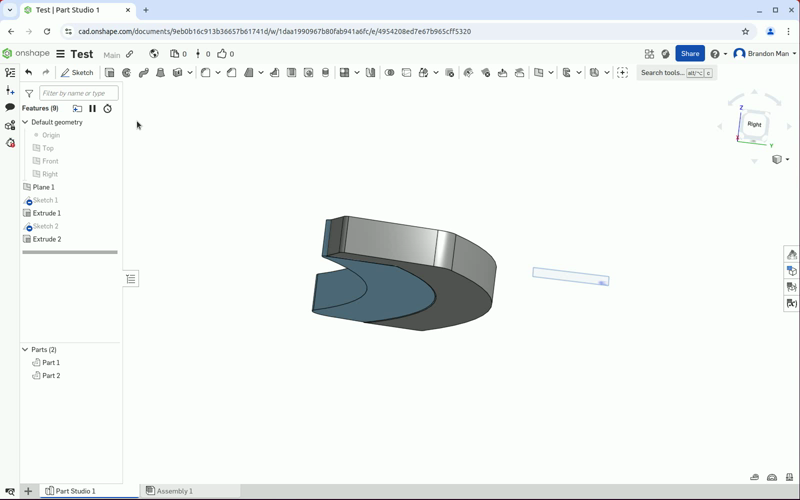
key(right, 3)
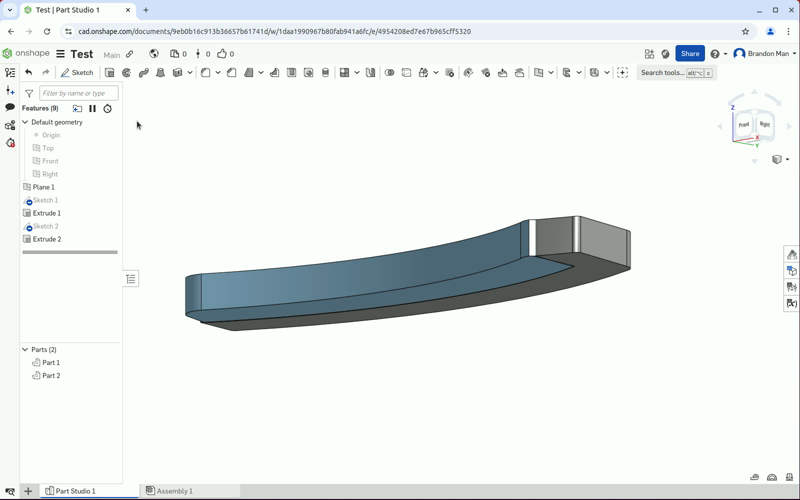
key(down, 3)
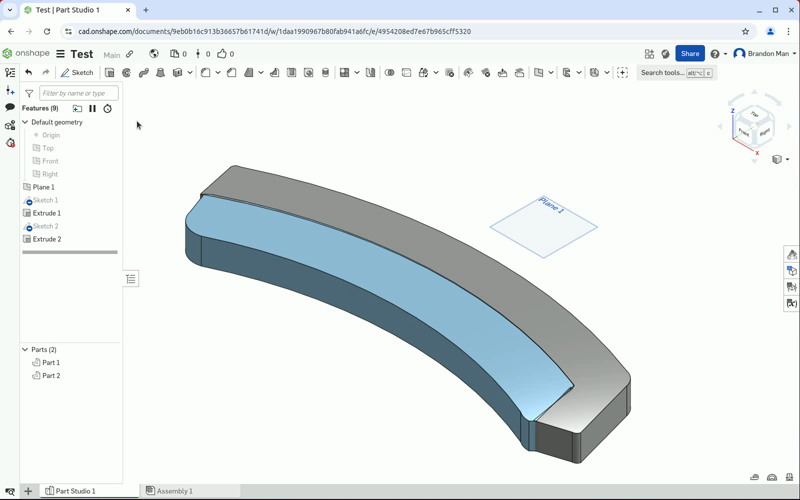
mouse_move(73, 189)
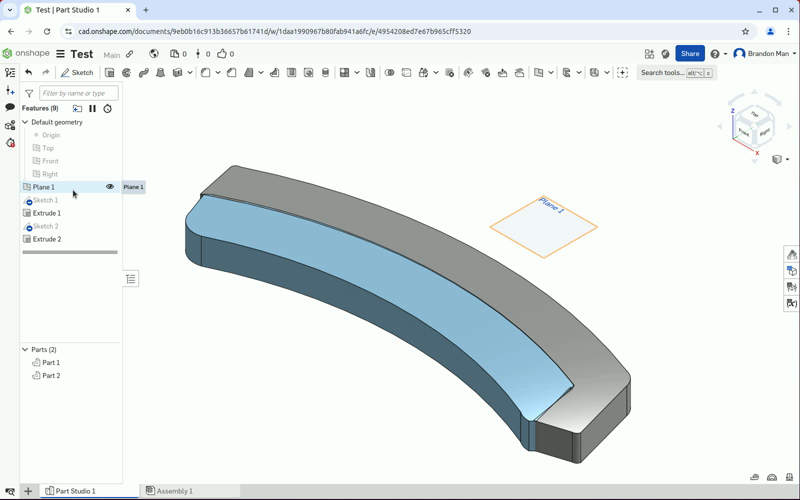
click(73, 189)